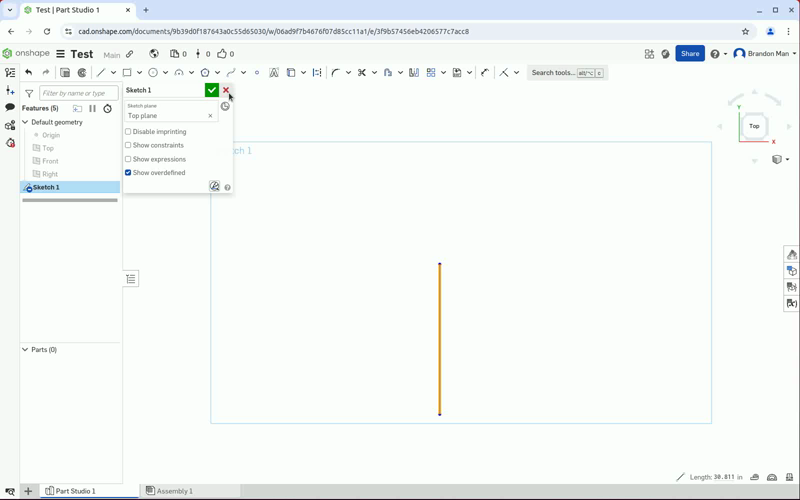
key(shift+h)
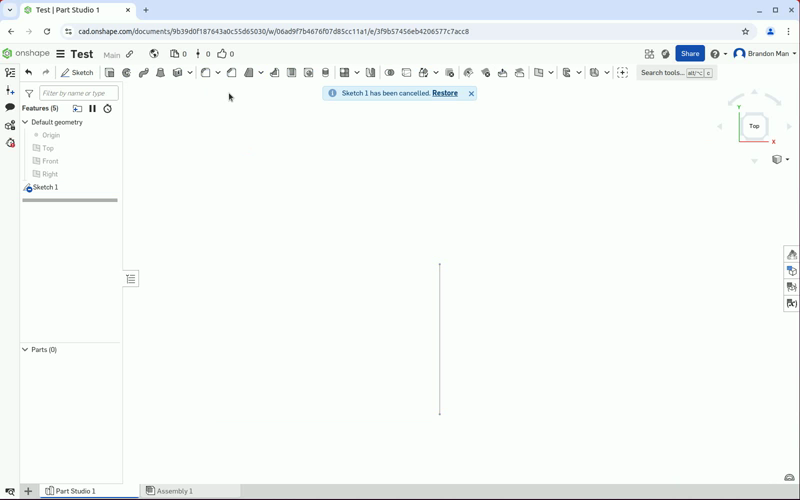
key(shift+s)
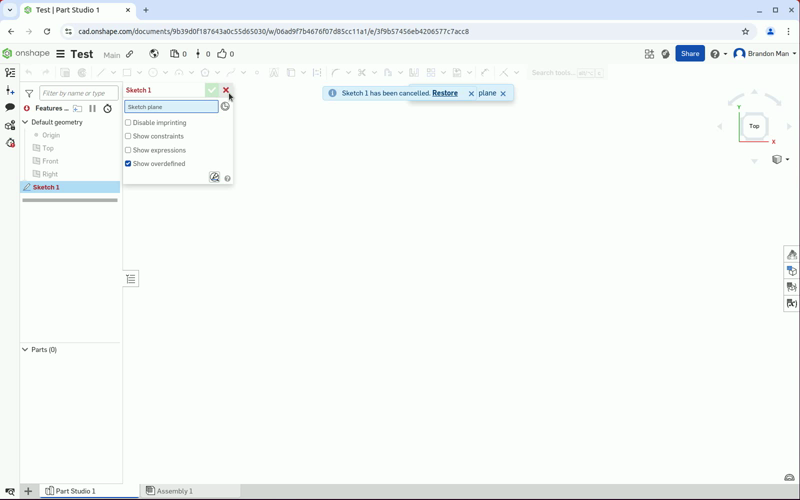
mouse_move(73, 150)
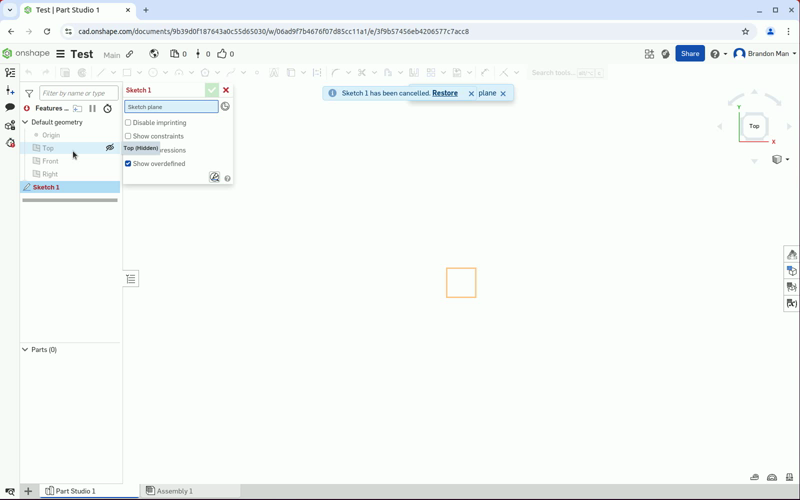
click(73, 150)
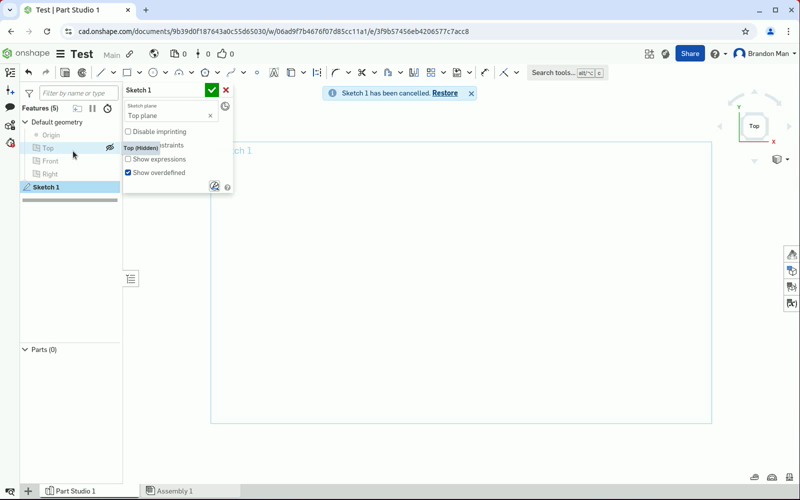
mouse_move(73, 352)
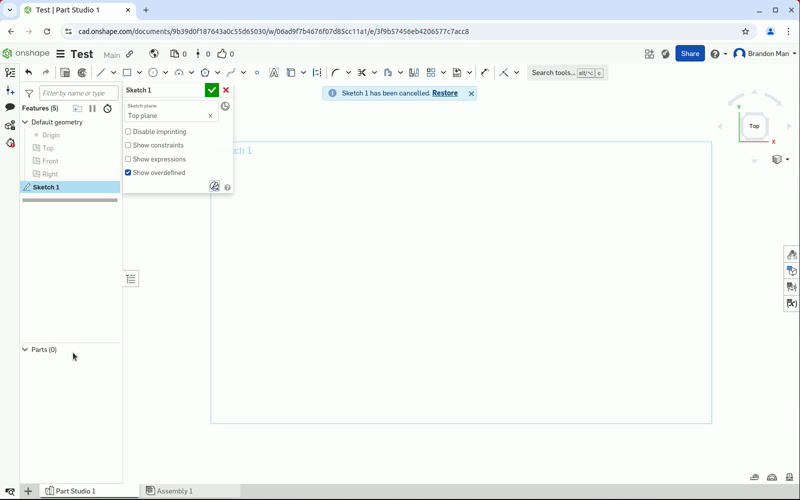
key(y)
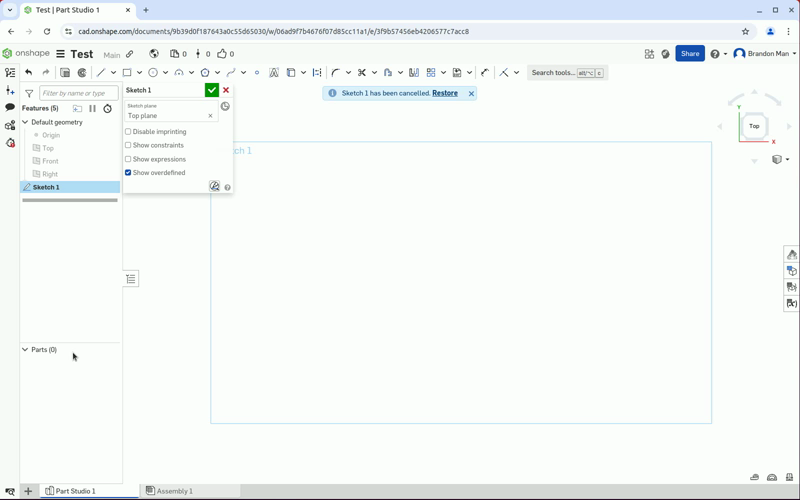
key(l)
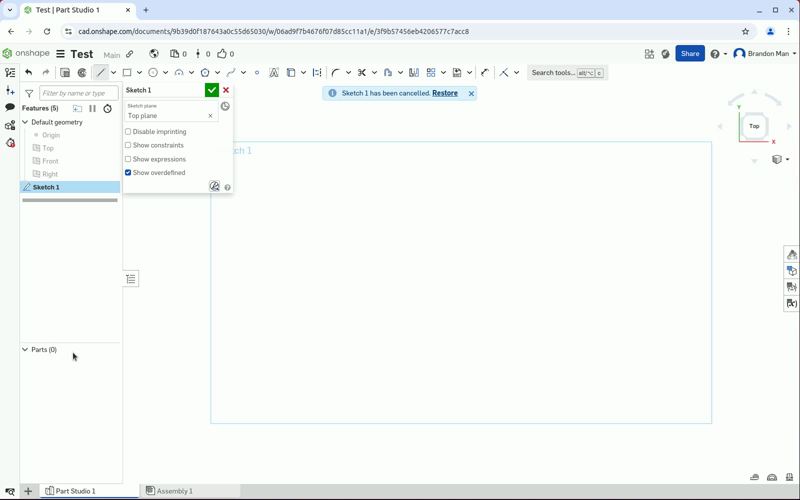
key_down(shift)
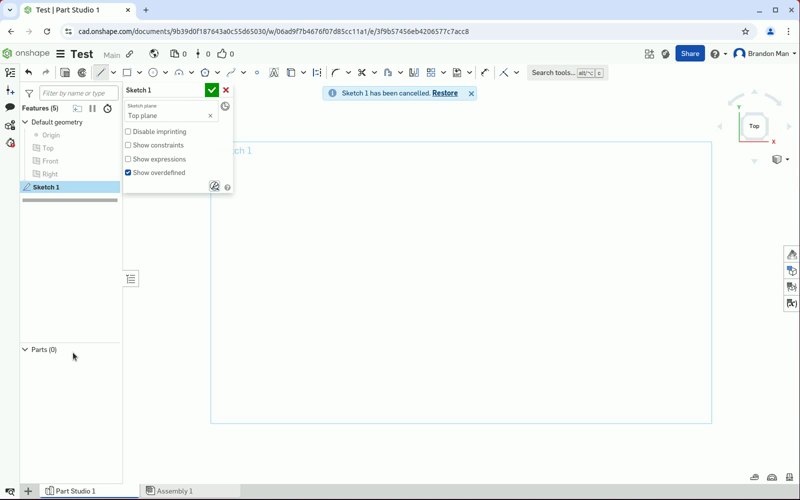
mouse_move(351, 335)
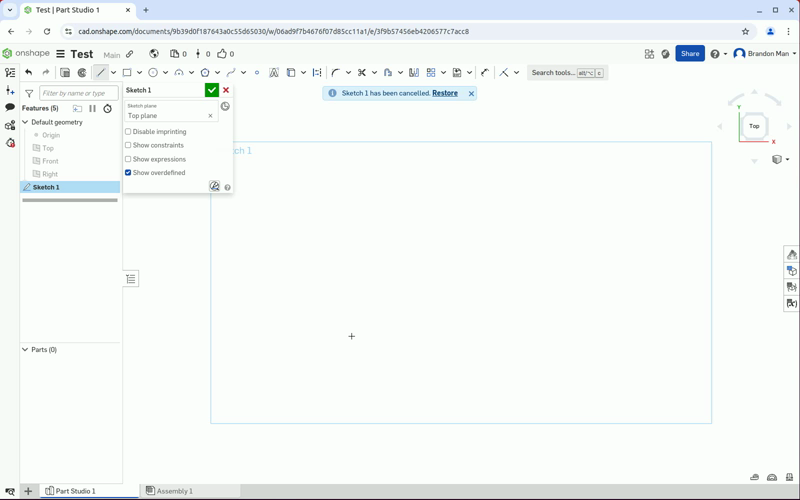
click(351, 335)
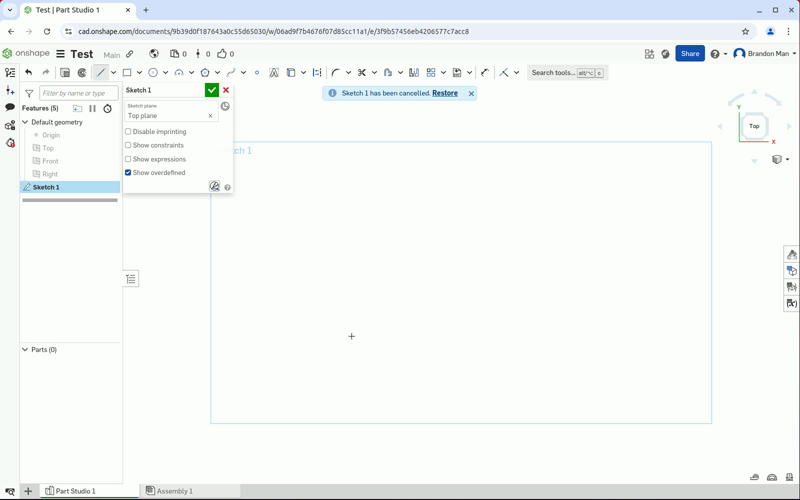
key_up(shift)
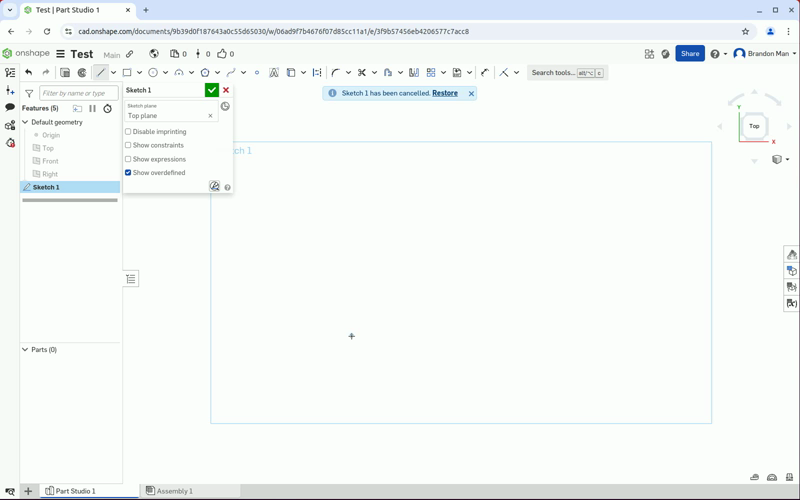
key_down(shift)
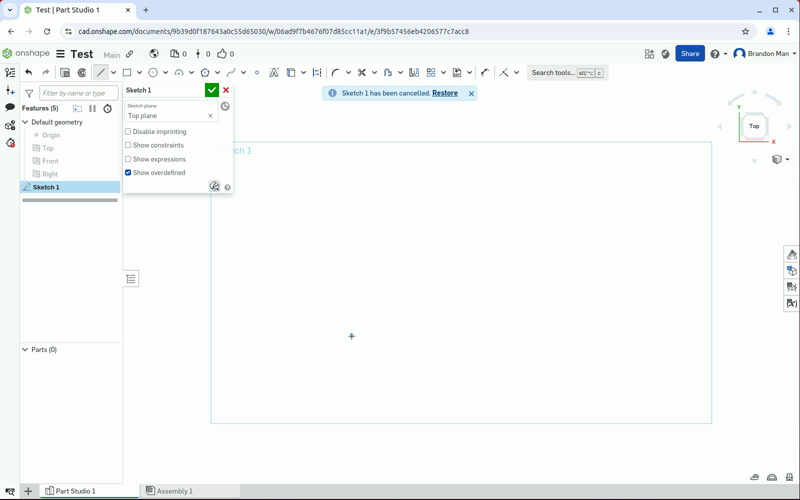
mouse_move(569, 335)
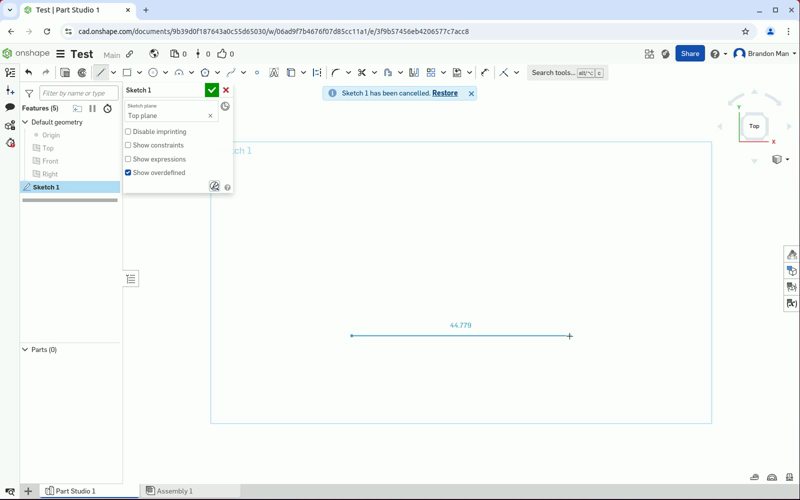
click(569, 335)
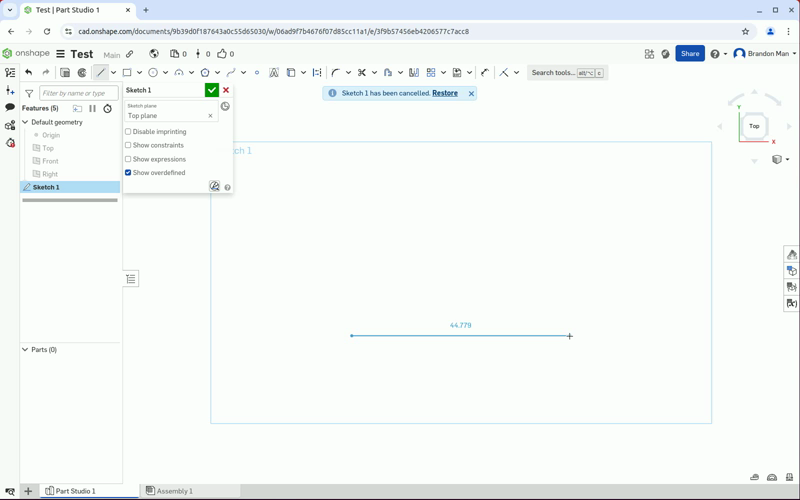
key_up(shift)
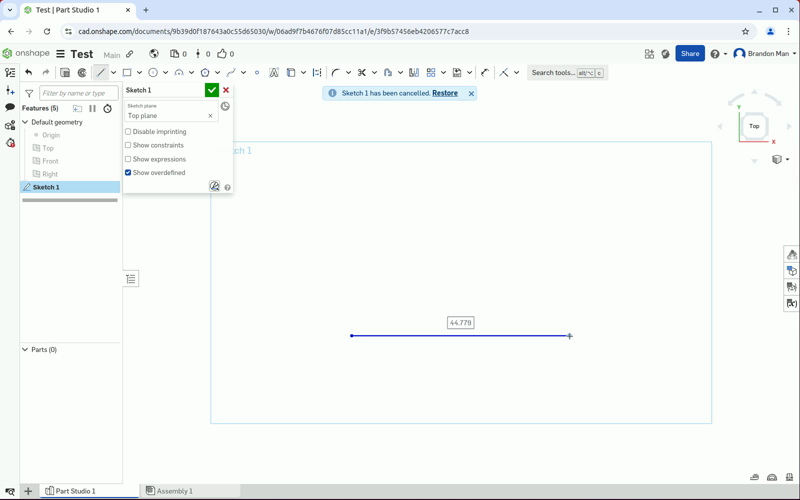
key_down(shift)
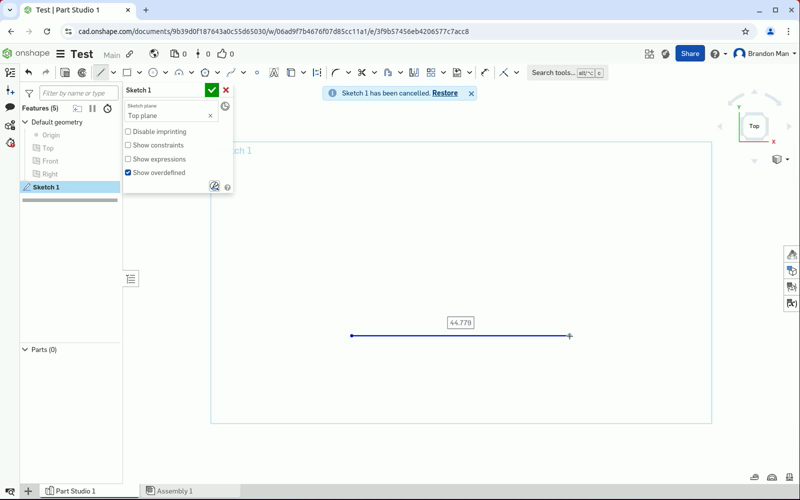
mouse_move(569, 230)
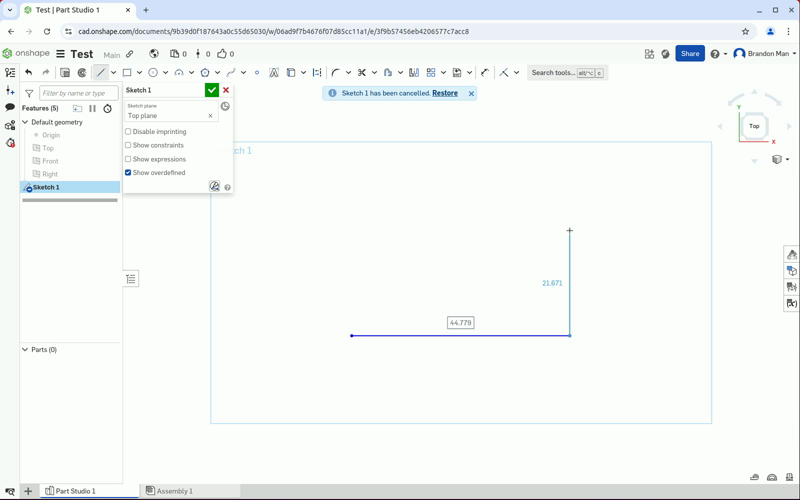
click(569, 230)
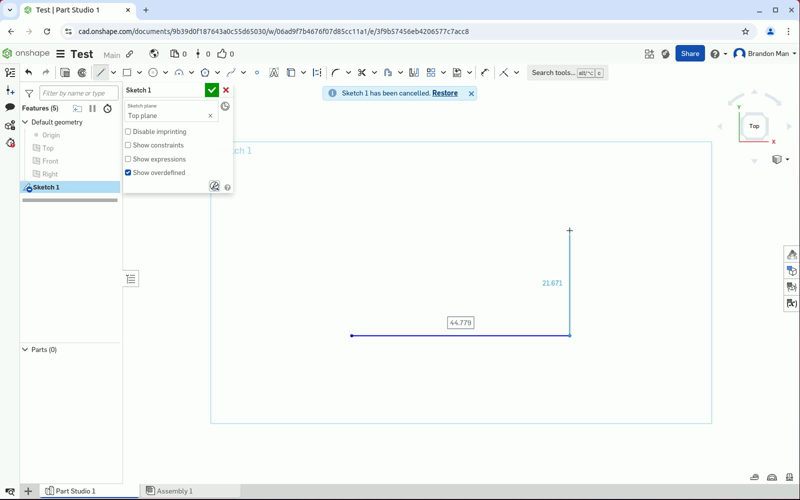
key_up(shift)
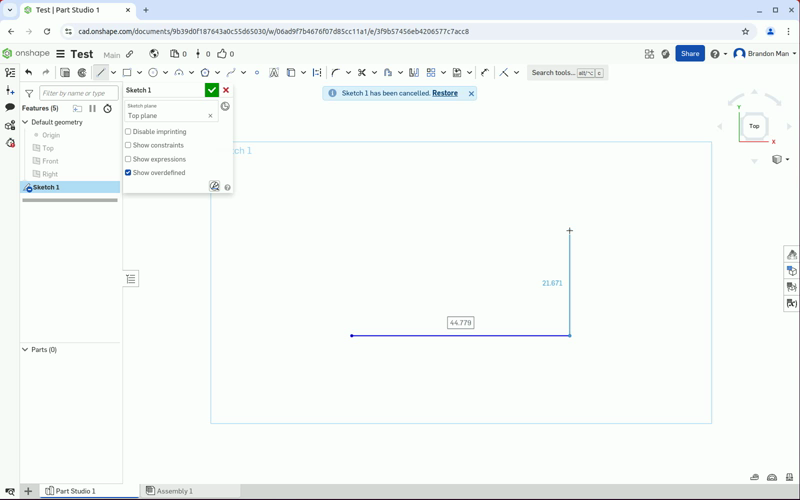
key_down(shift)
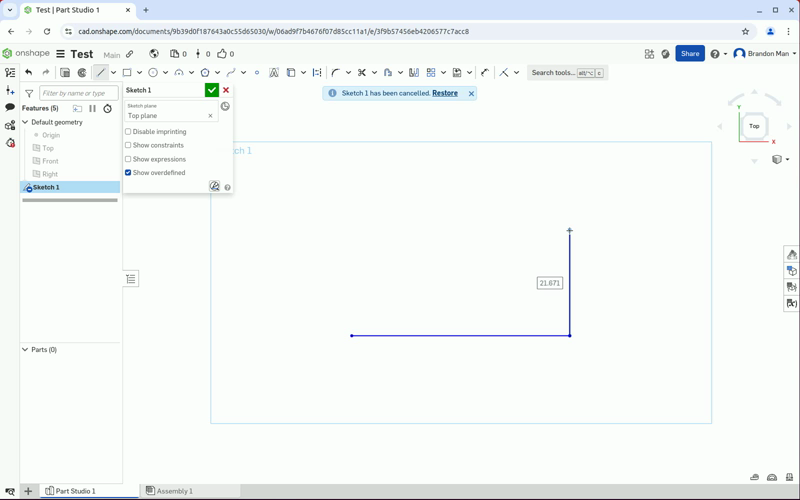
mouse_move(351, 230)
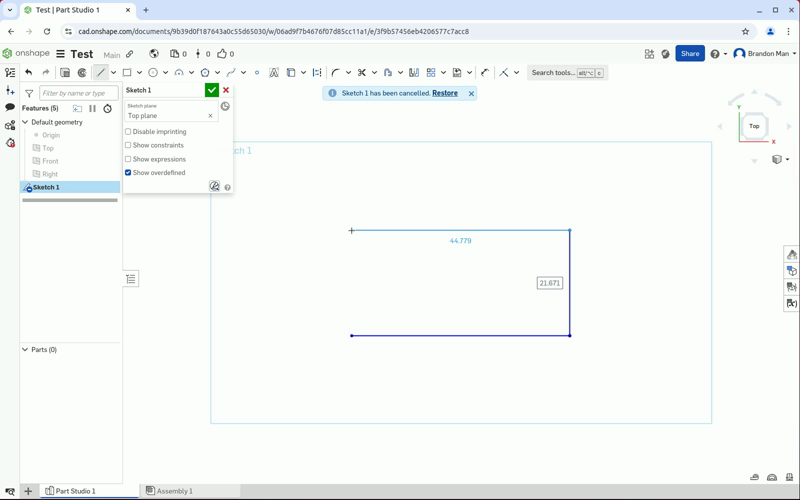
click(351, 230)
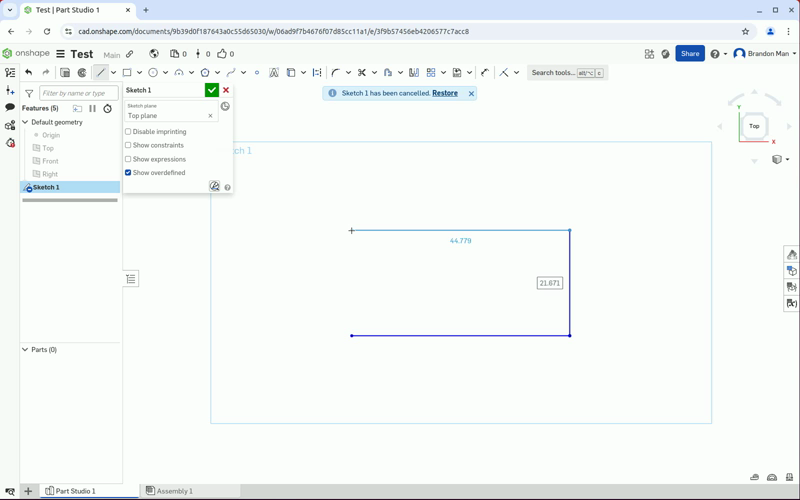
key_up(shift)
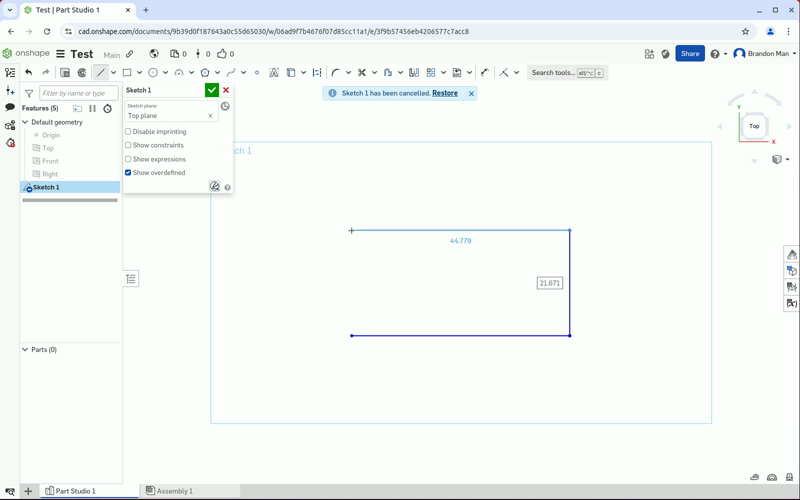
key_down(shift)
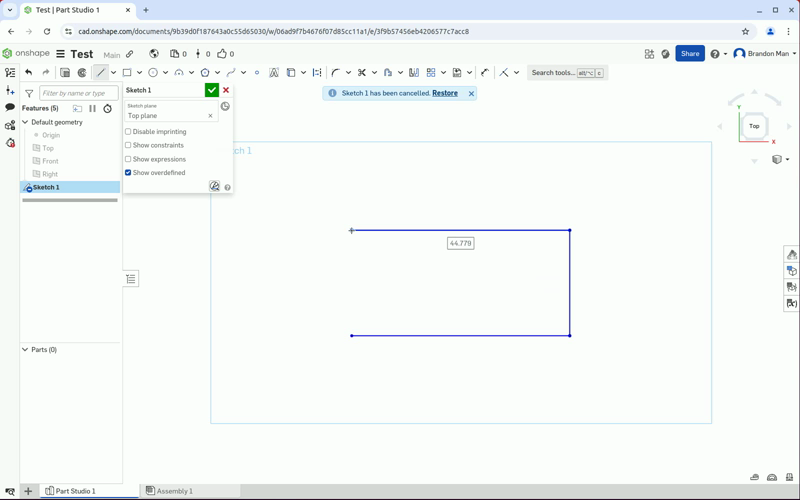
mouse_move(351, 335)
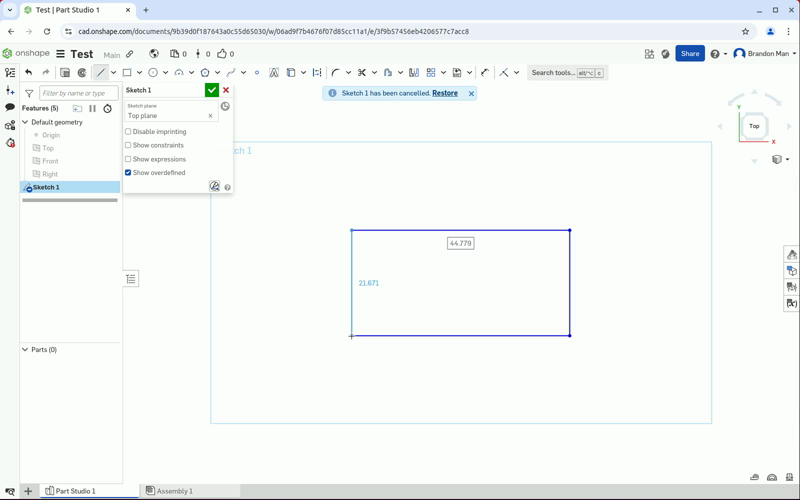
key_up(shift)
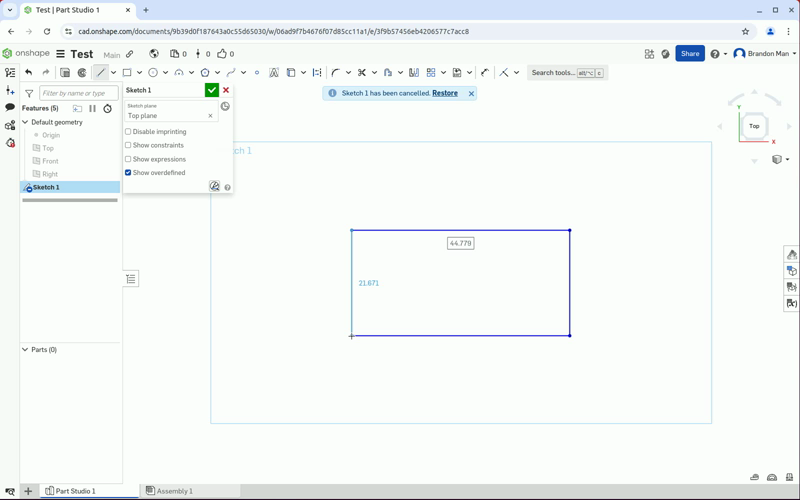
click(351, 335)
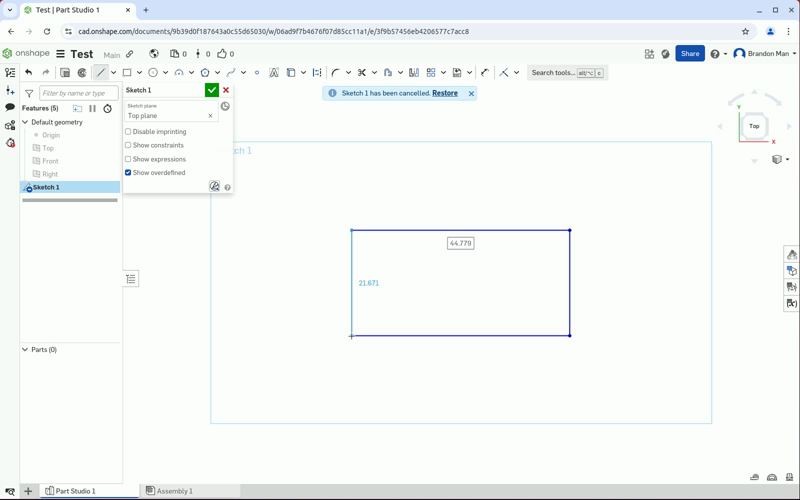
key(esc)
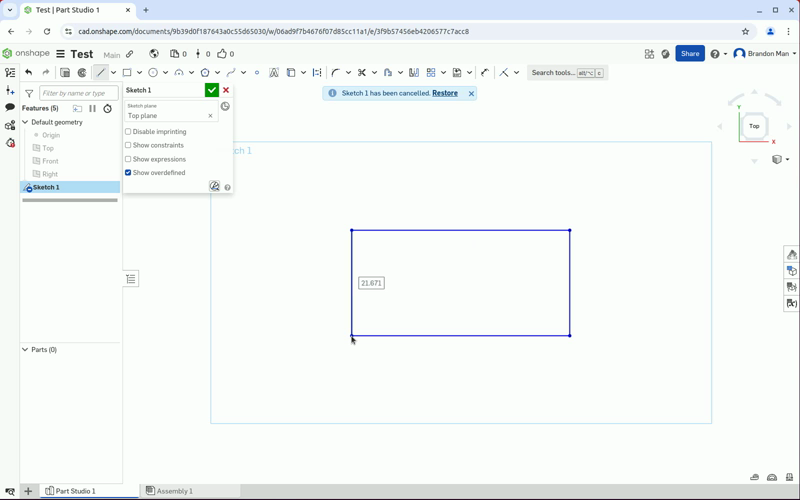
mouse_move(402, 318)
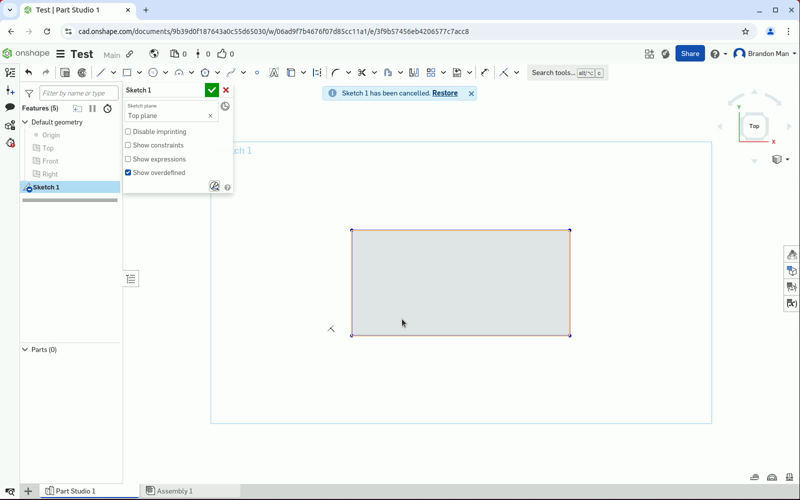
click(402, 318)
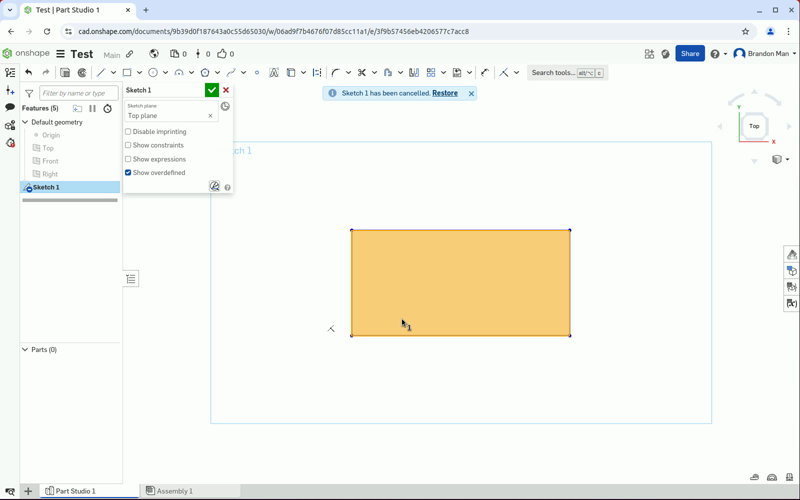
mouse_move(73, 352)
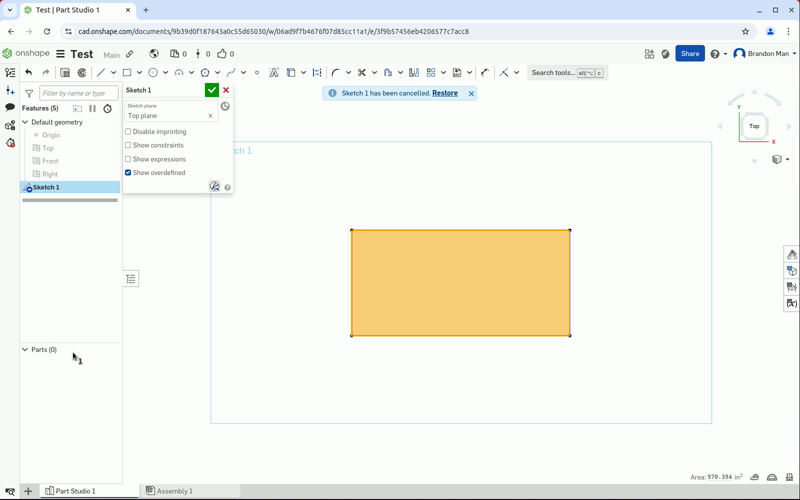
key(shift+y)
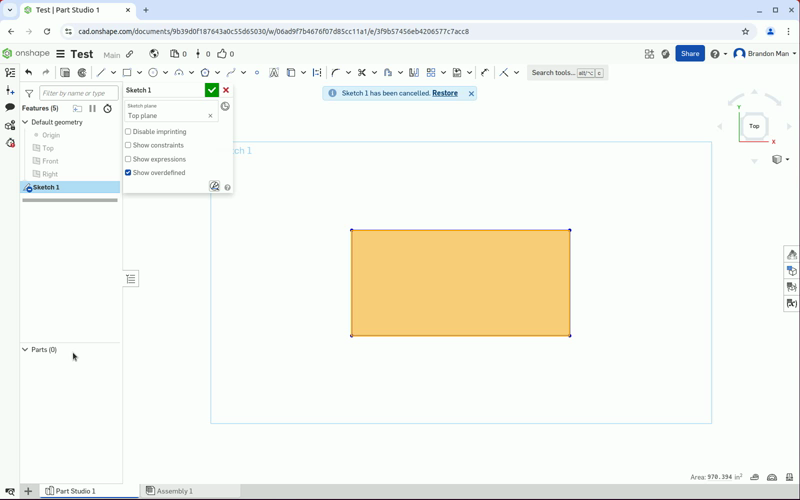
key(shift+e)
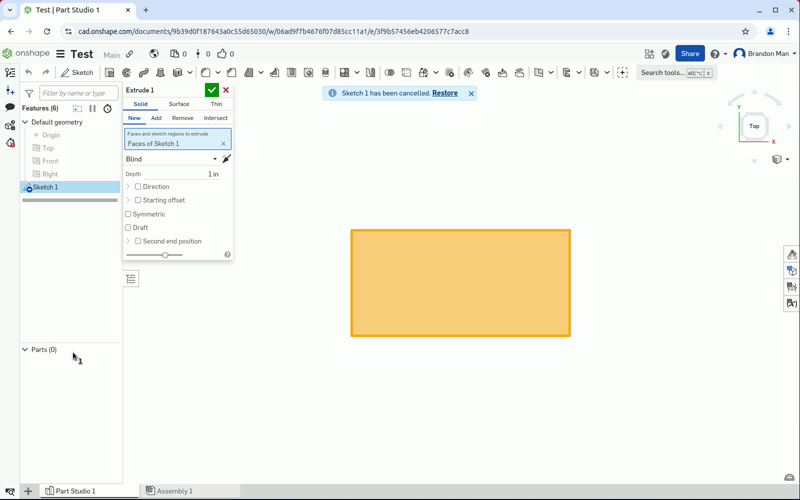
mouse_move(143, 106)
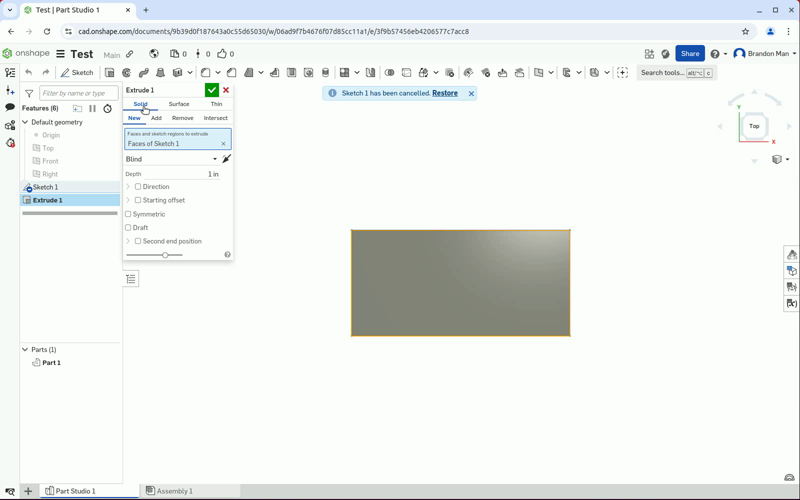
click(143, 106)
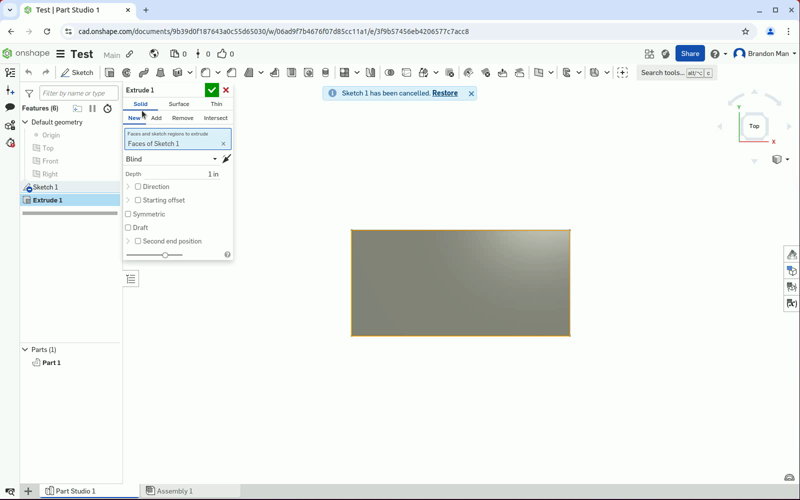
mouse_move(137, 120)
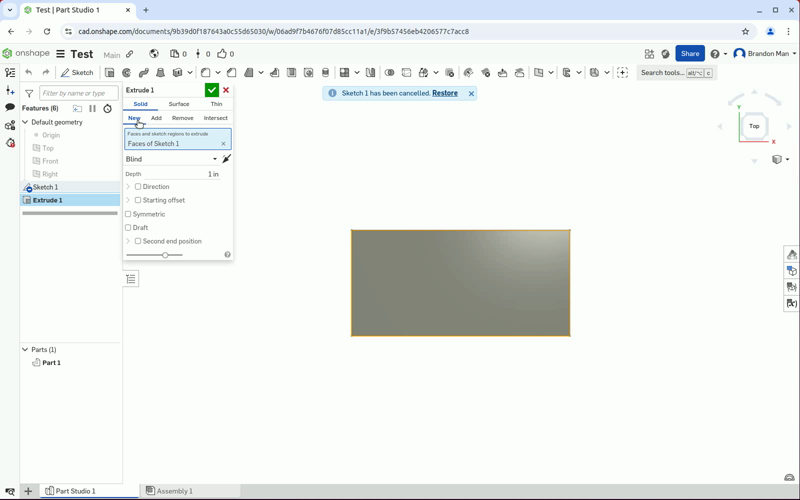
click(137, 120)
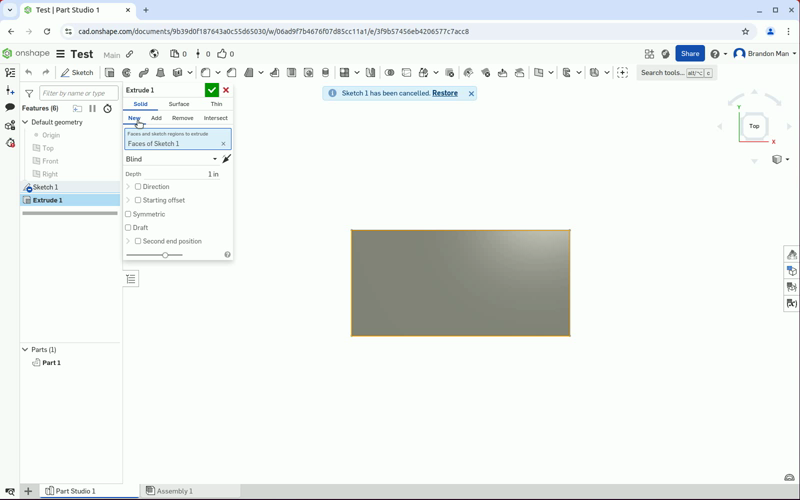
key(tab, 4)
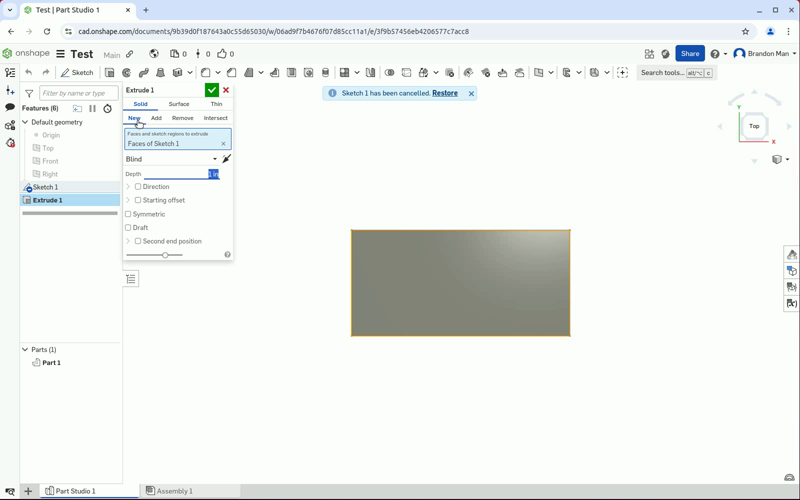
text(4.574)
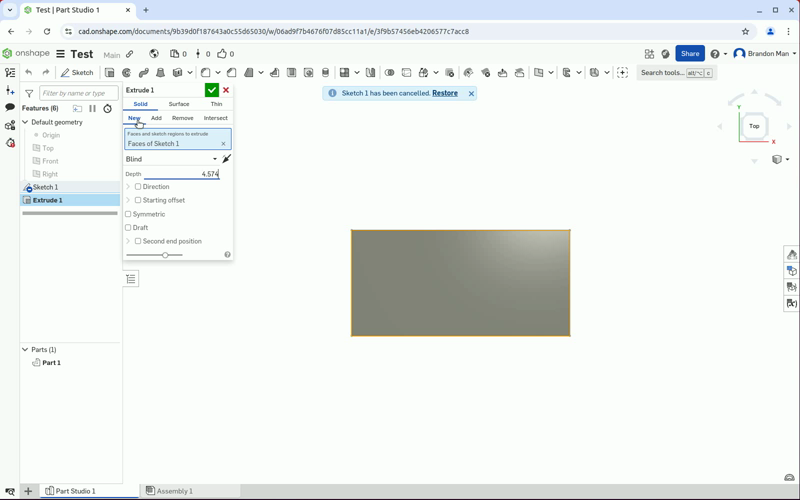
key(enter)
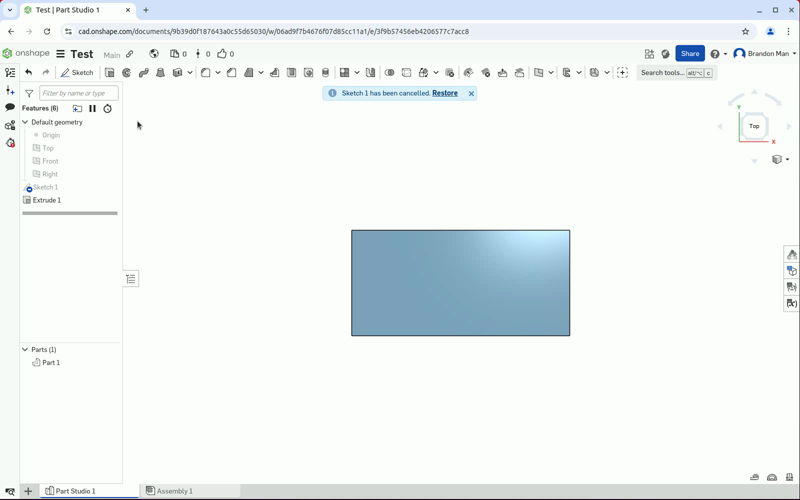
key(shift+h)
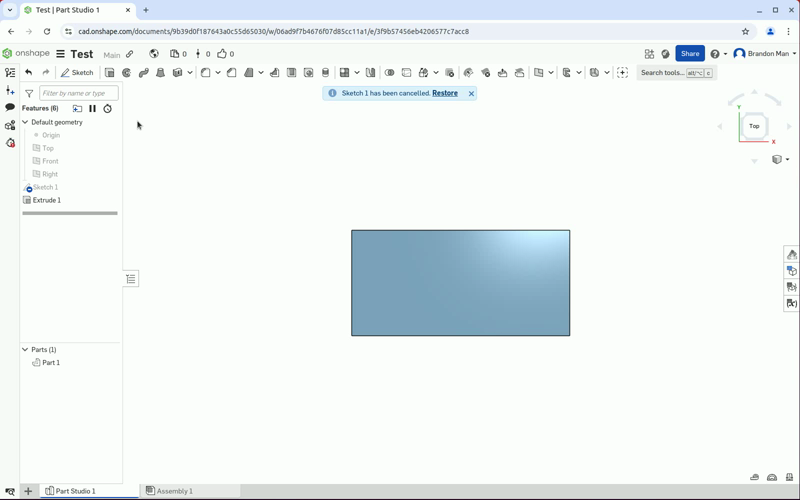
key(shift+h)
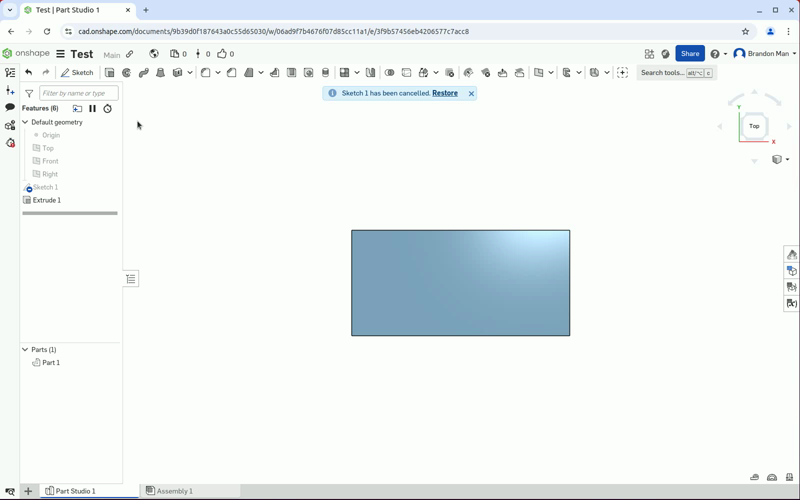
mouse_move(73, 189)
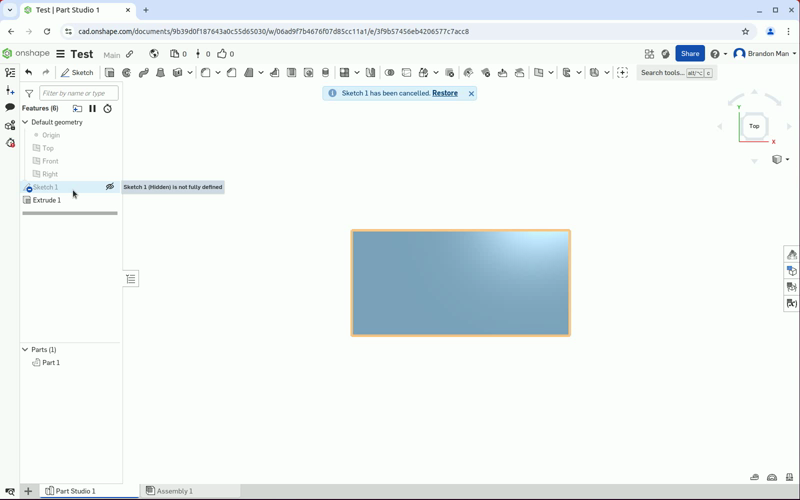
click(73, 189)
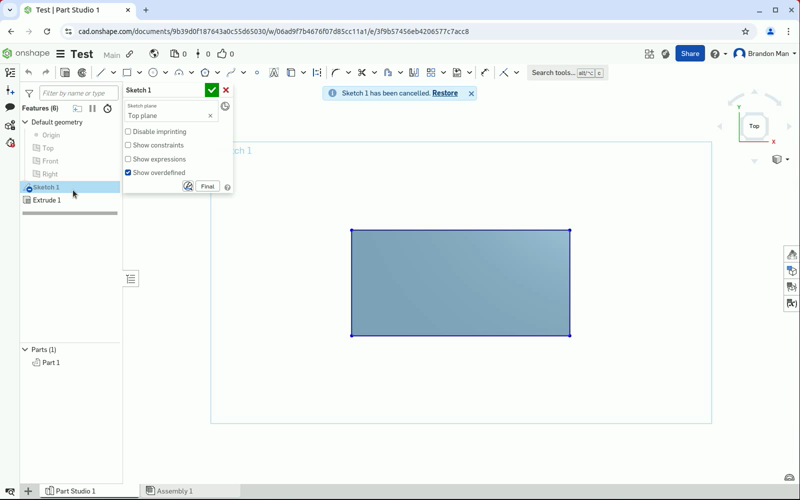
mouse_move(229, 92)
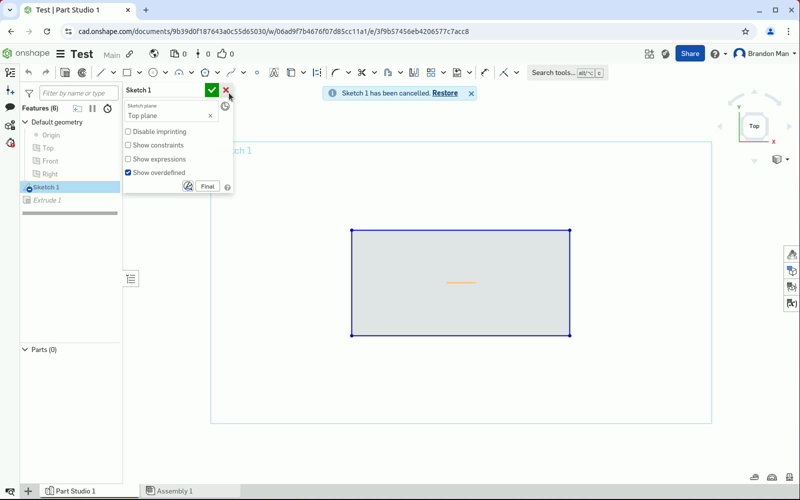
click(229, 92)
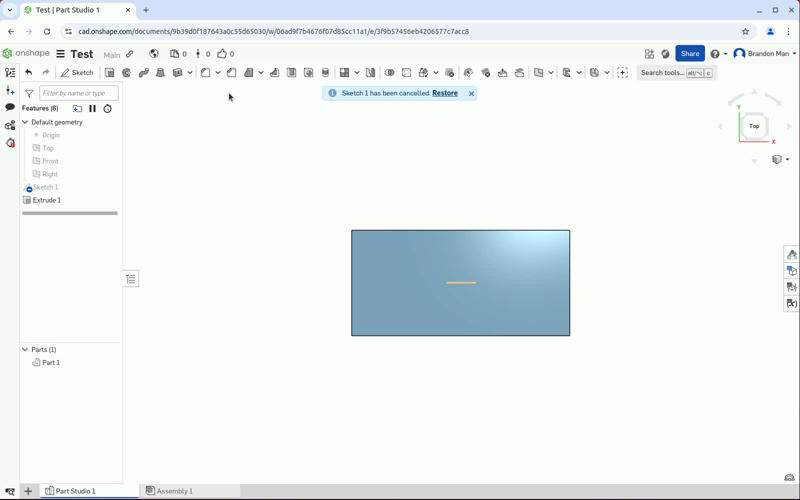
mouse_move(73, 352)
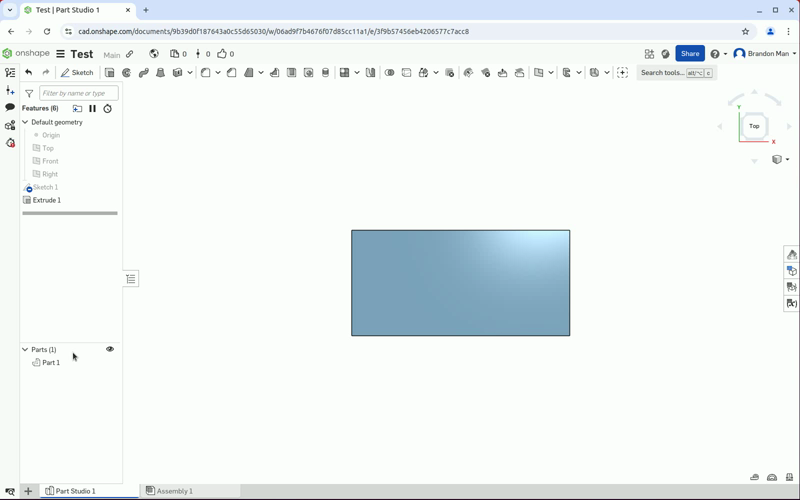
key(y)
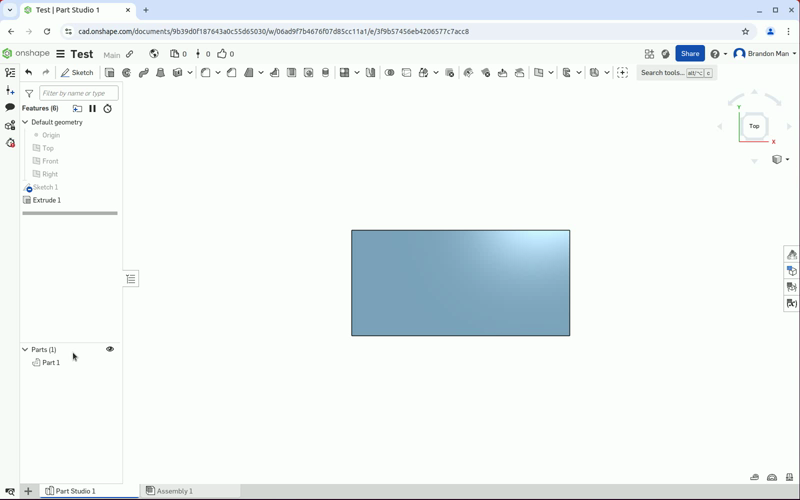
key(shift+p)
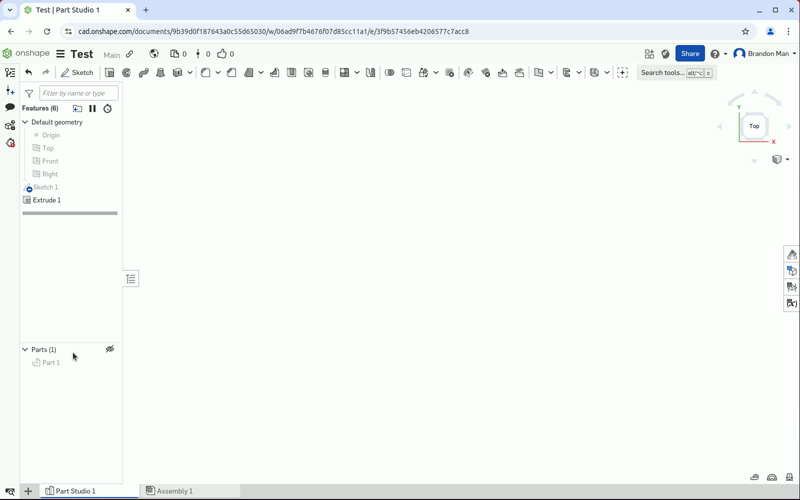
key(space)
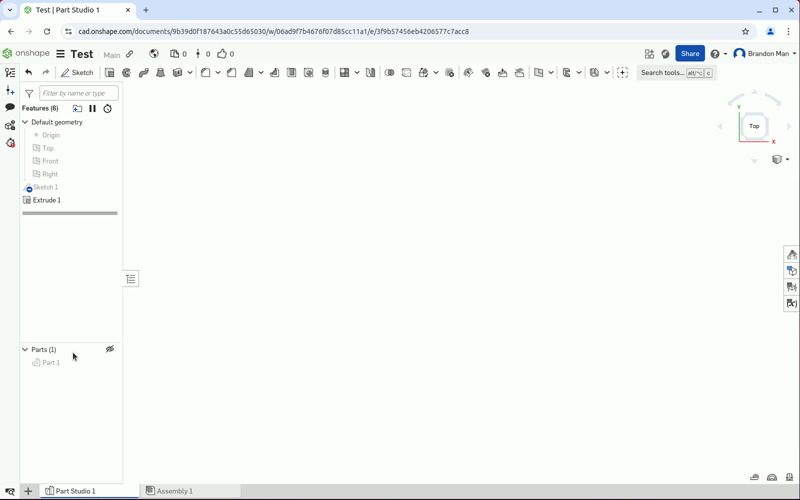
key_down(shift)
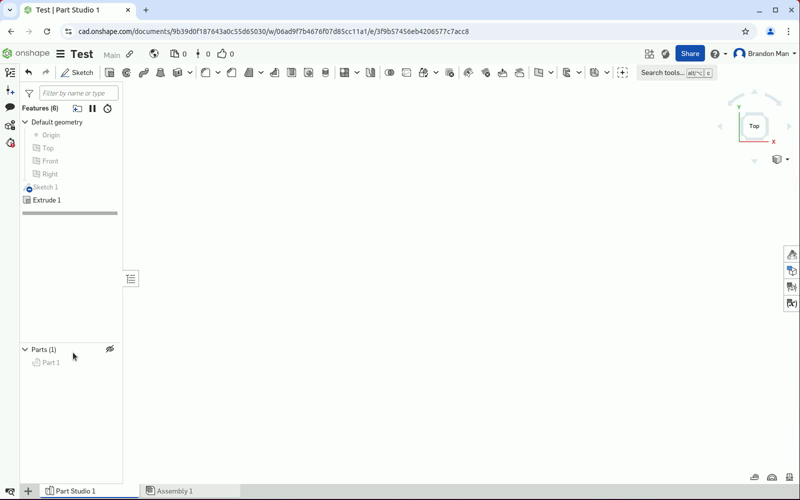
key(up)
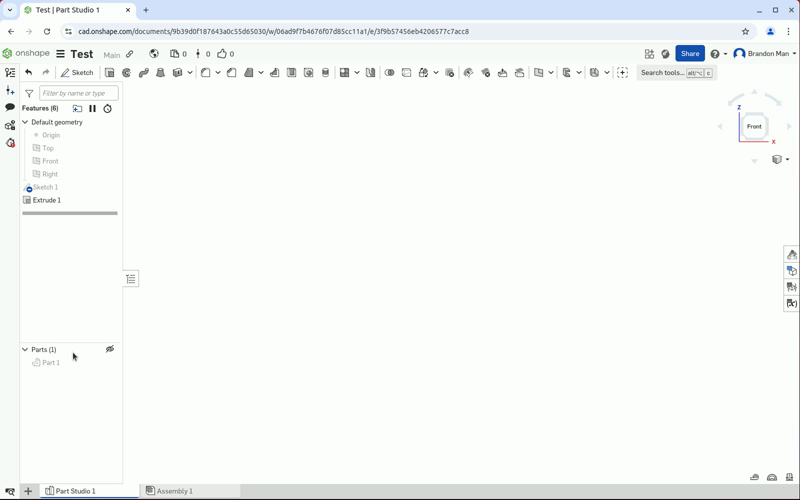
key_up(shift)
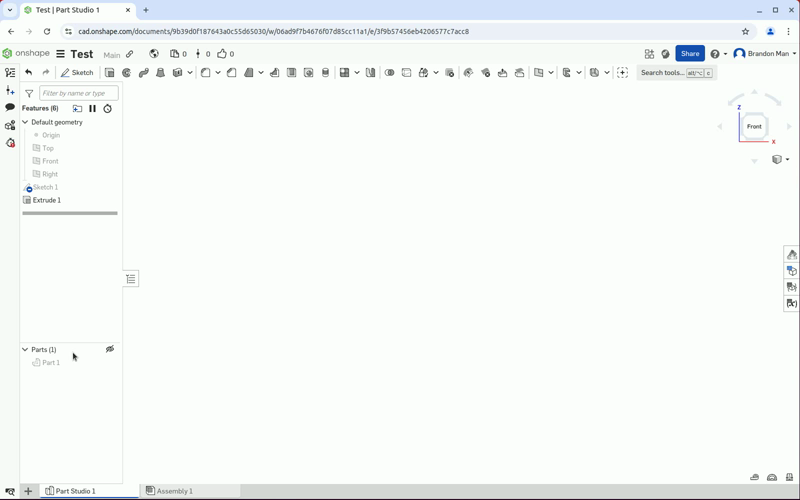
key(space)
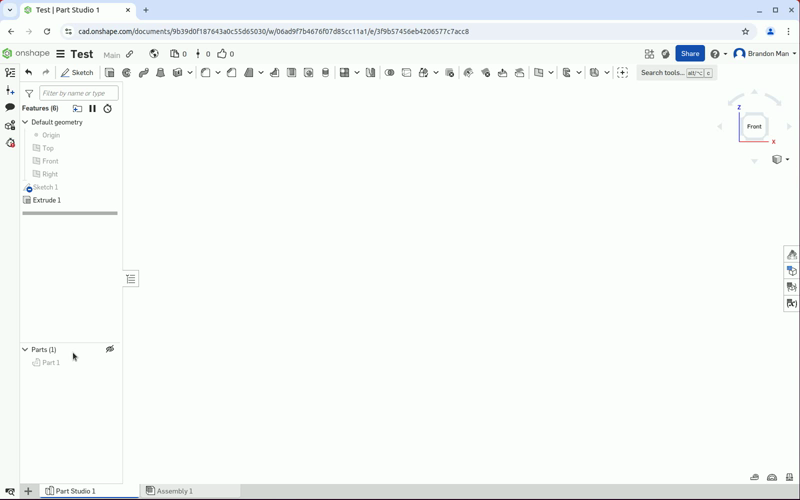
key_down(shift)
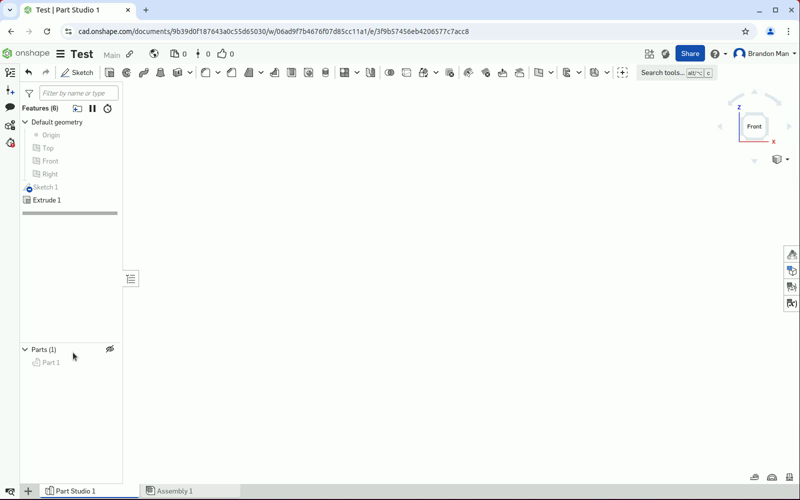
key(left)
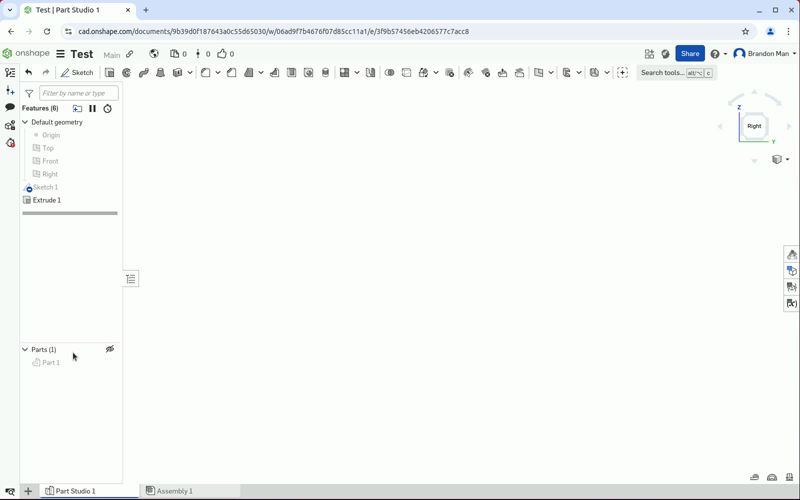
key_up(shift)
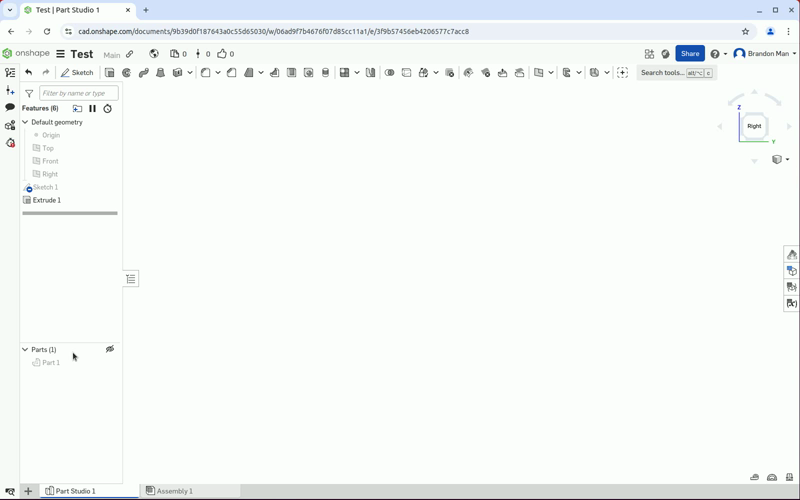
mouse_move(73, 352)
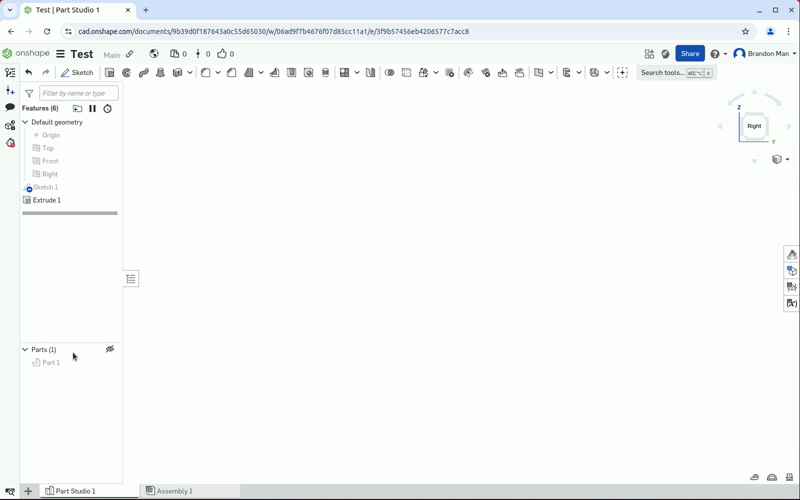
key(shift+y)
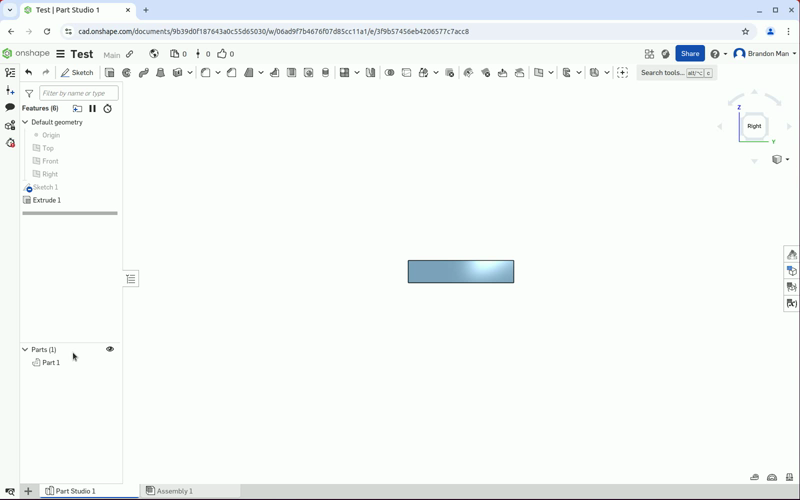
mouse_move(541, 75)
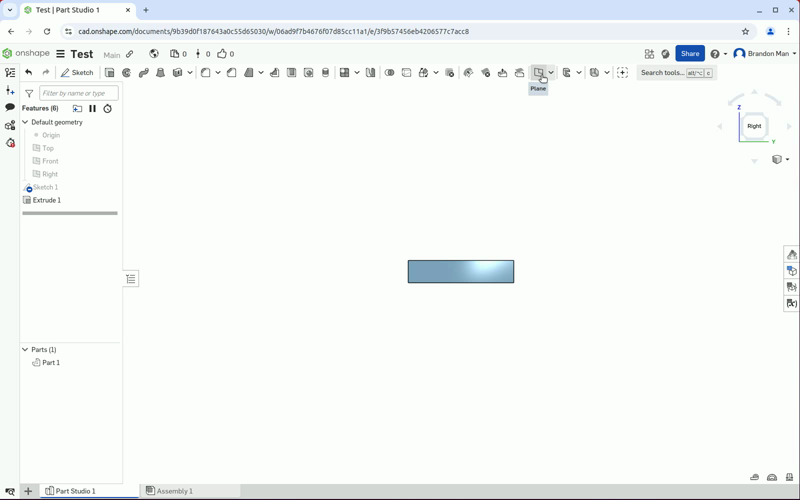
click(541, 75)
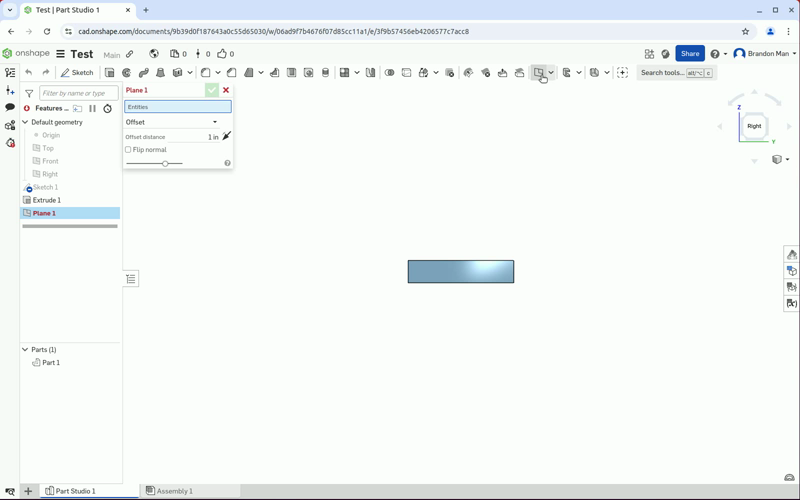
mouse_move(73, 176)
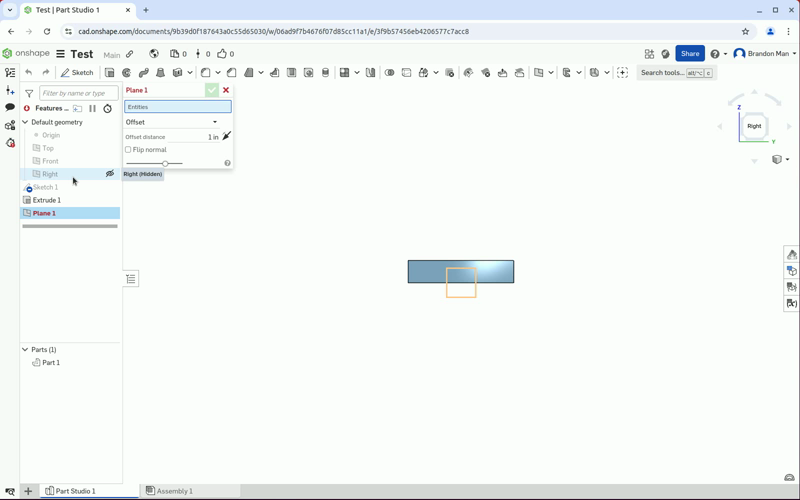
click(73, 176)
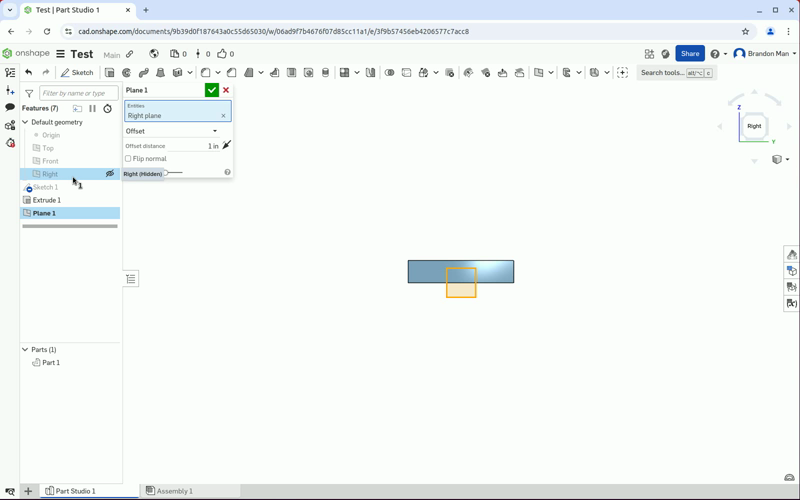
key(tab, 2)
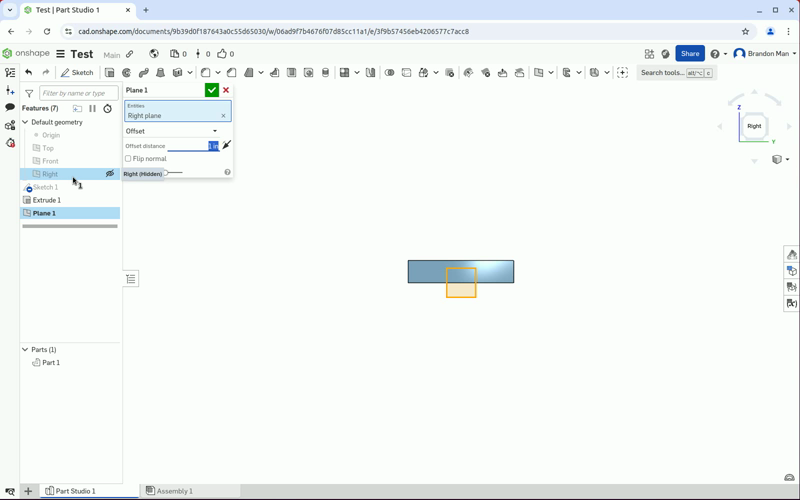
text(22.4)
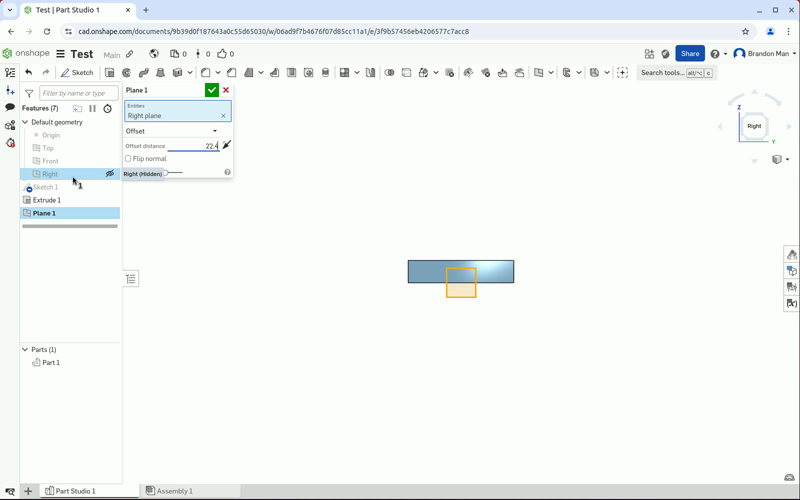
key(enter, 2)
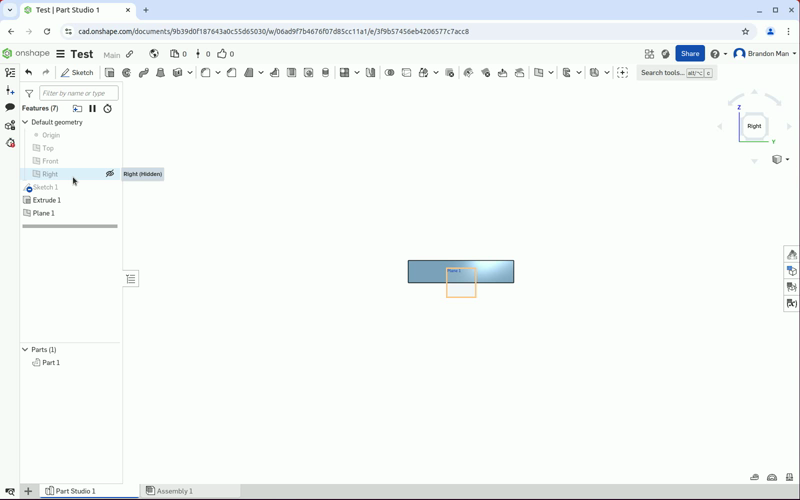
key(shift+s)
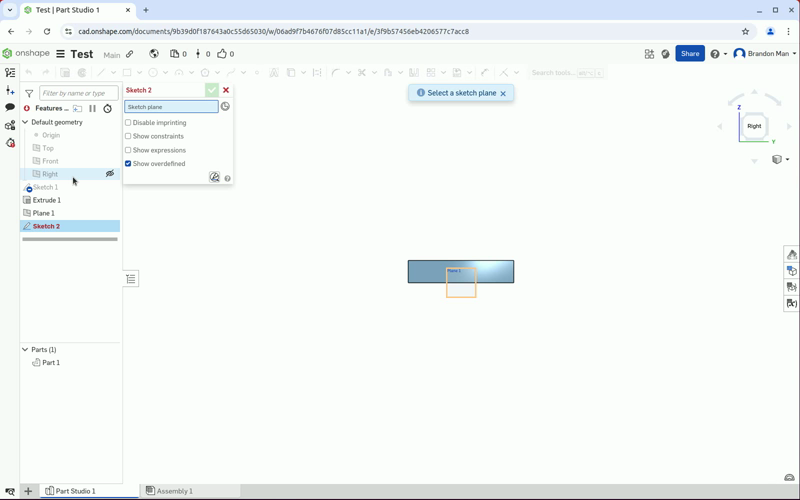
mouse_move(73, 215)
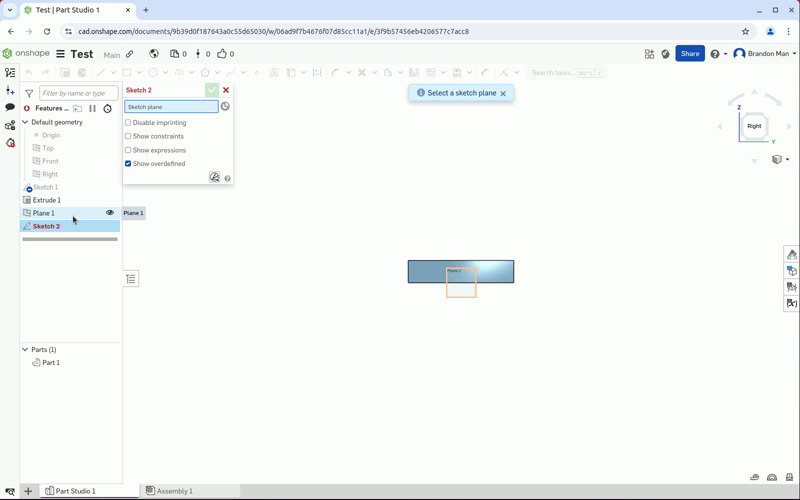
click(73, 215)
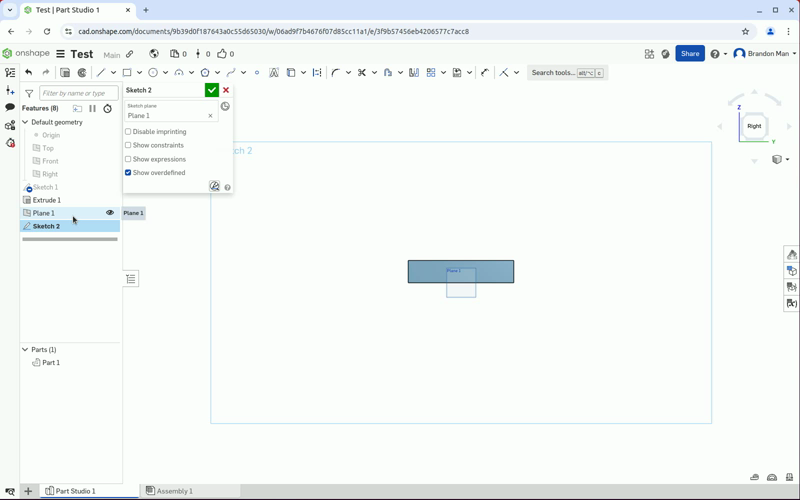
mouse_move(73, 352)
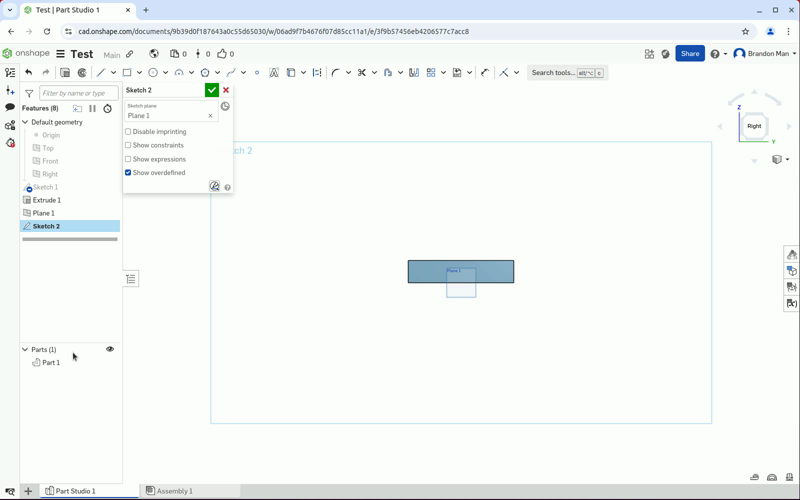
key(y)
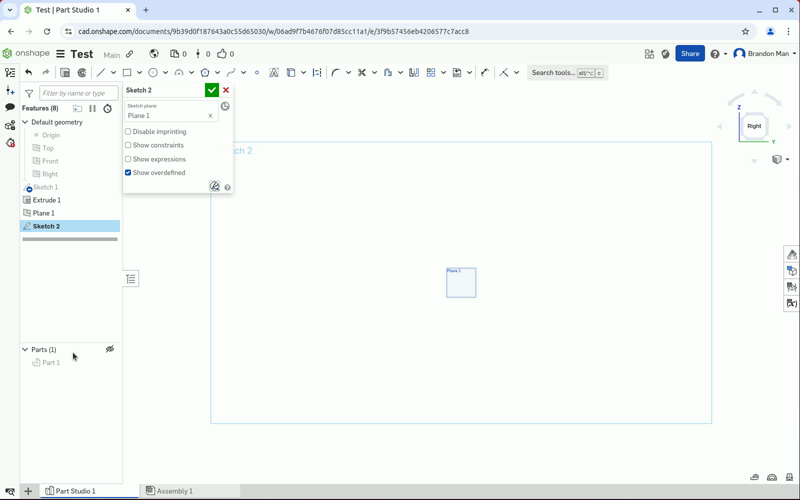
key(l)
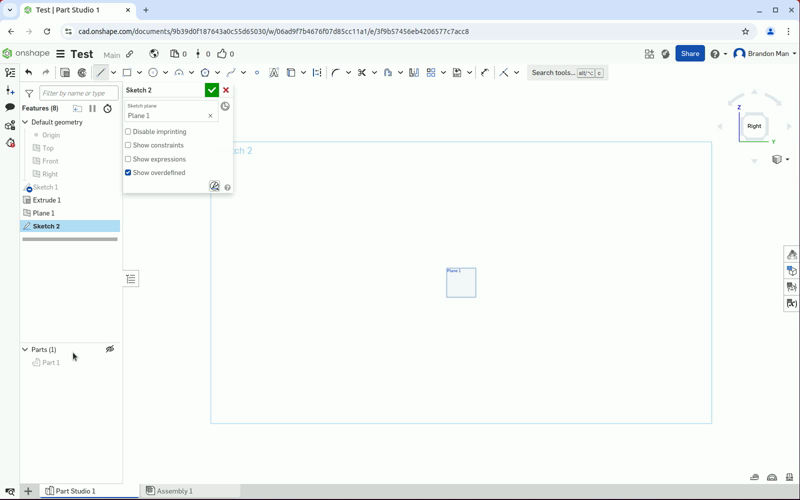
key_down(shift)
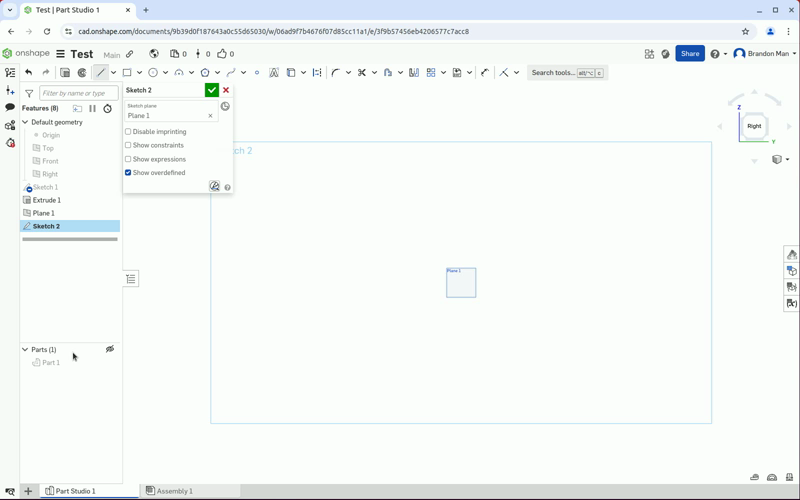
mouse_move(407, 282)
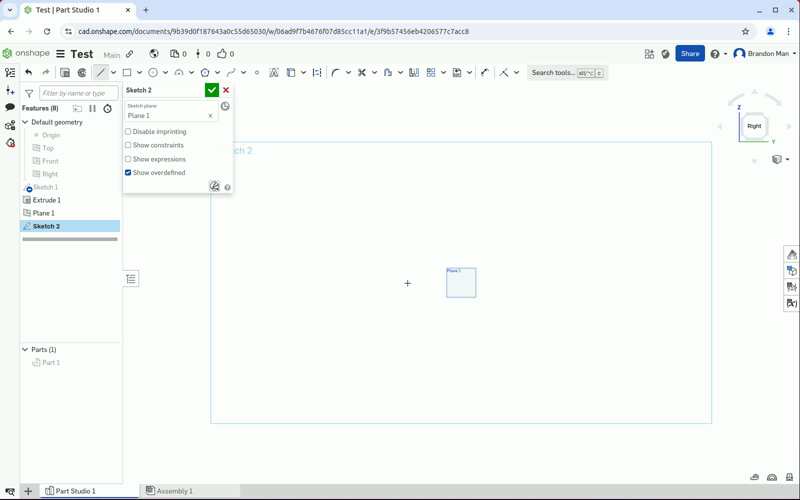
click(407, 282)
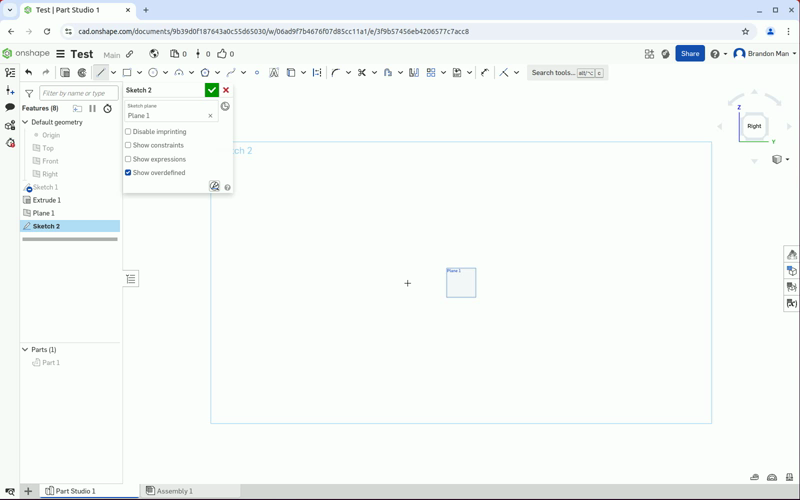
key_up(shift)
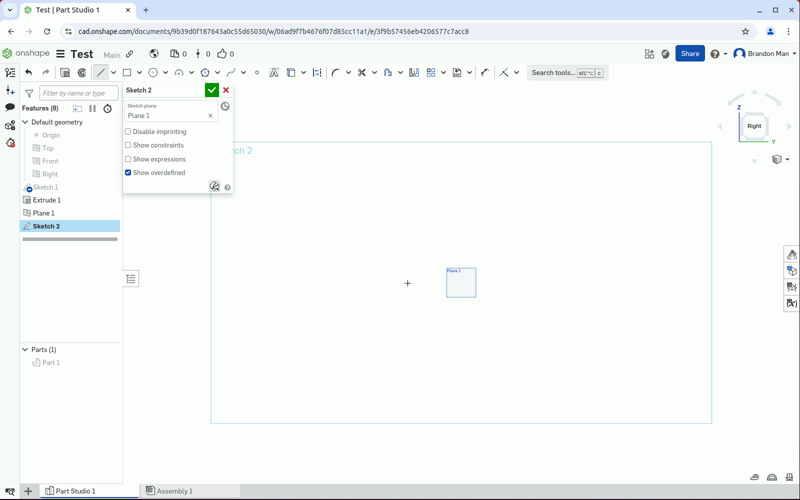
key_down(shift)
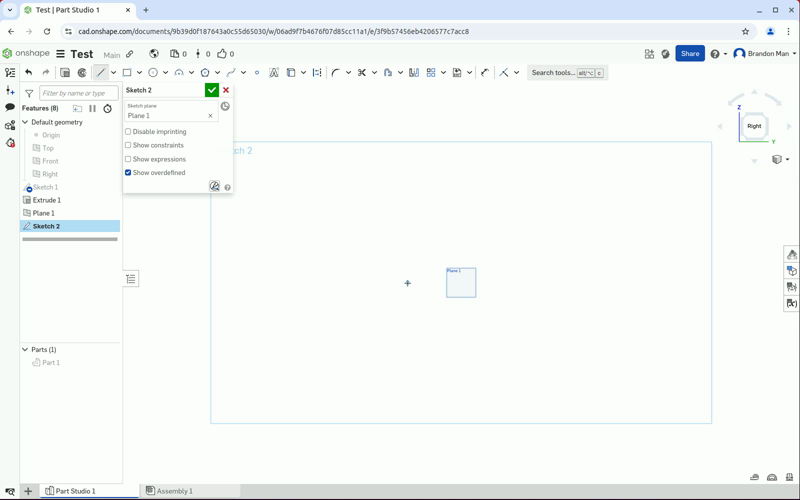
mouse_move(513, 282)
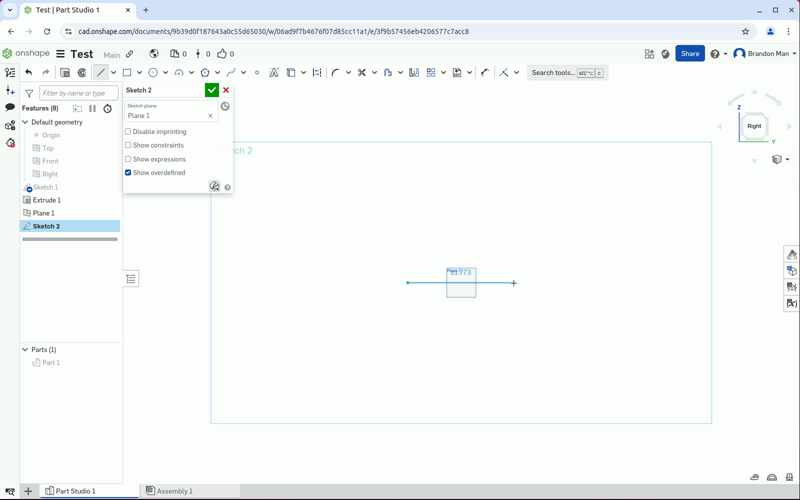
click(513, 282)
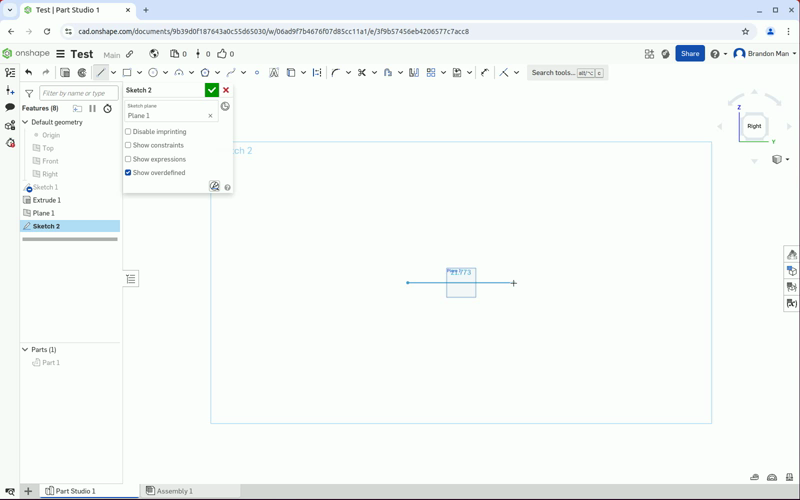
key_up(shift)
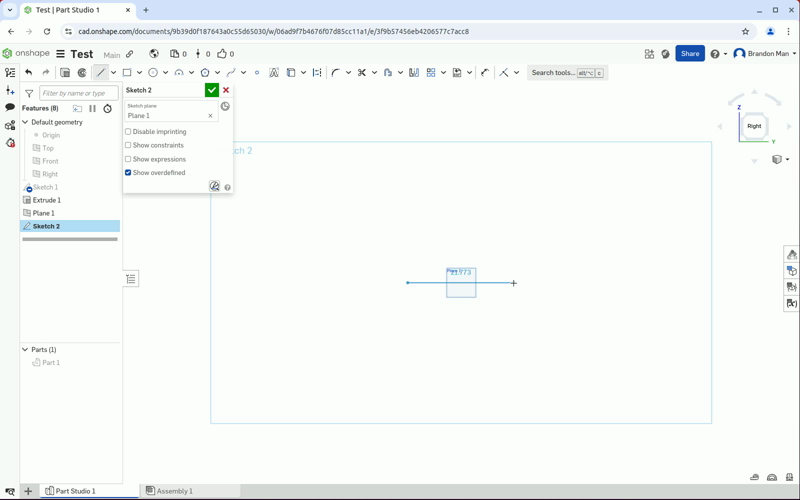
key_down(shift)
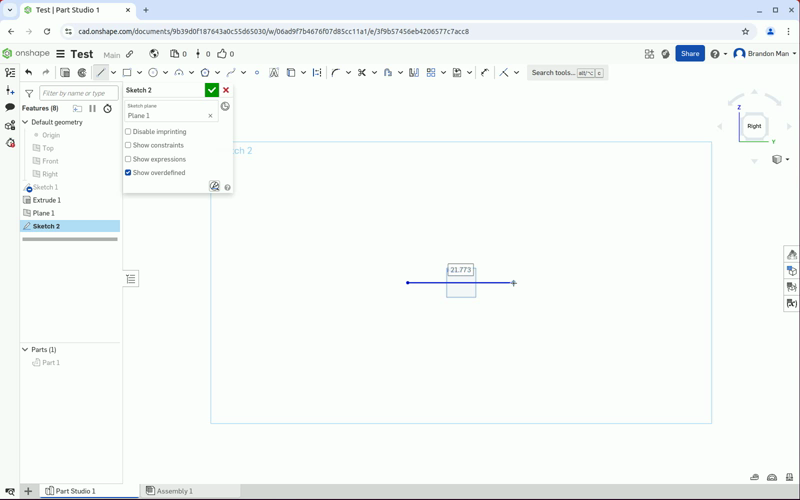
mouse_move(543, 282)
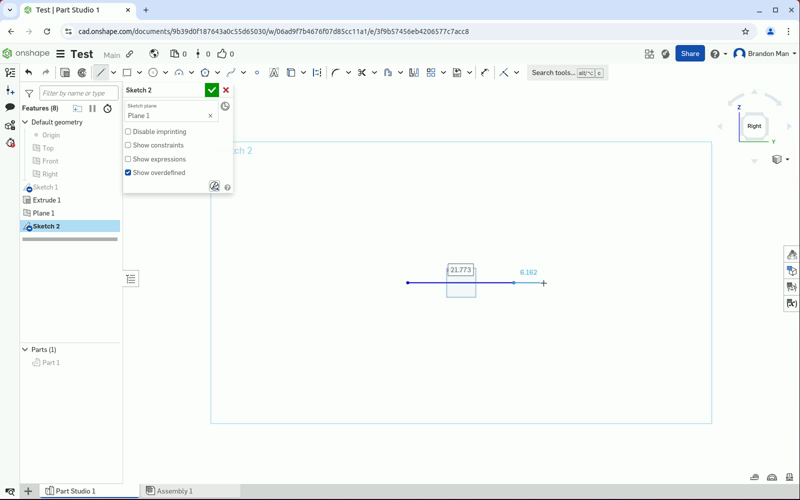
mouse_move(513, 260)
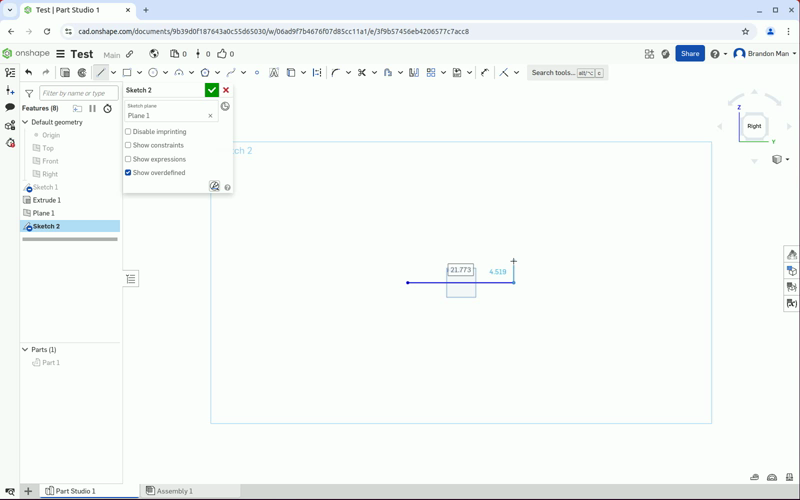
click(513, 260)
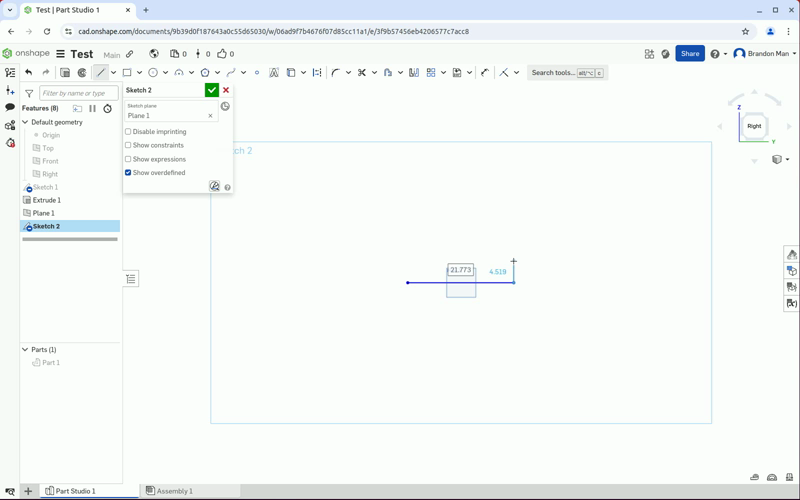
key_up(shift)
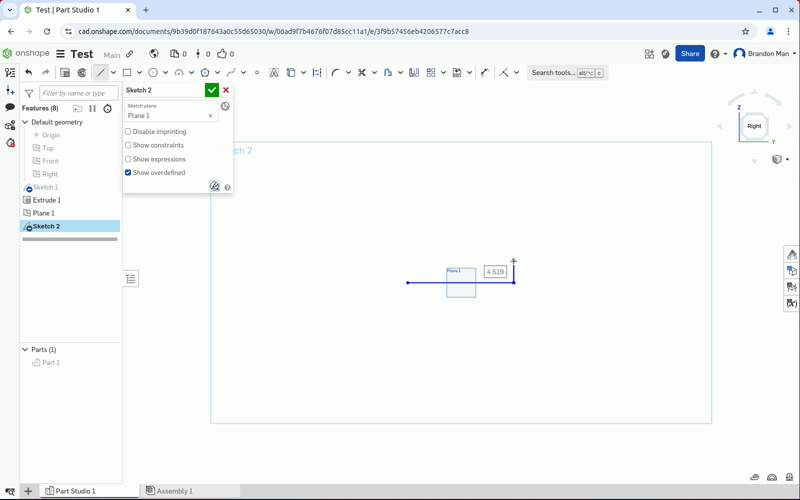
key_down(shift)
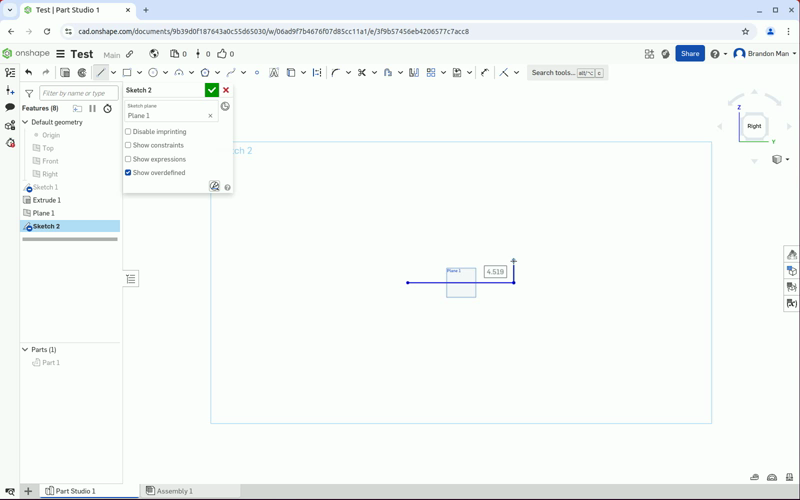
mouse_move(407, 260)
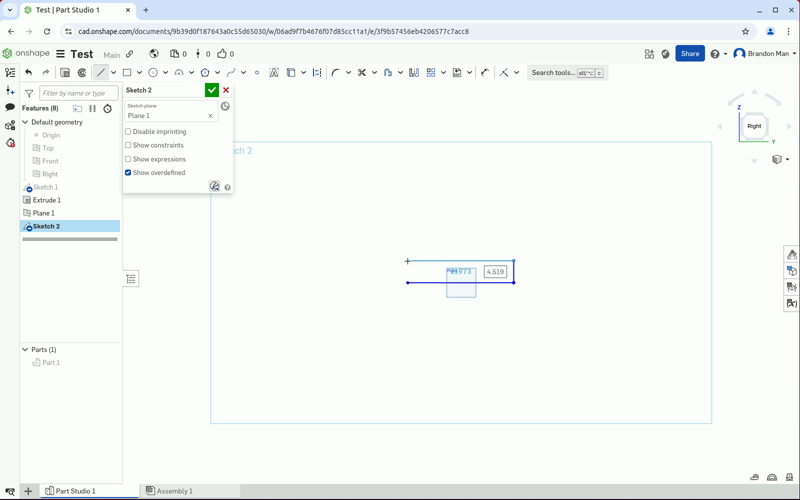
click(407, 260)
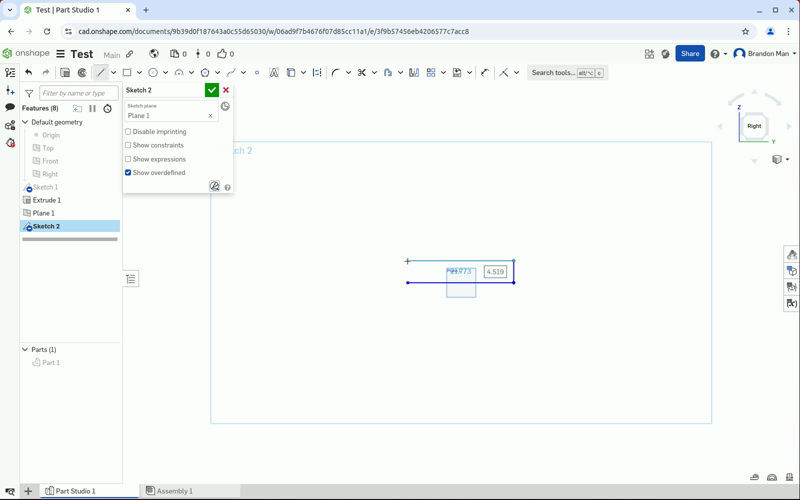
key_up(shift)
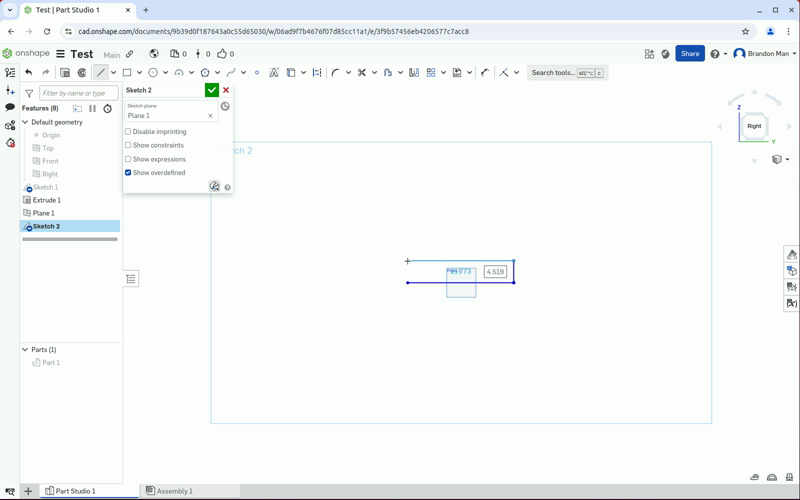
mouse_move(437, 260)
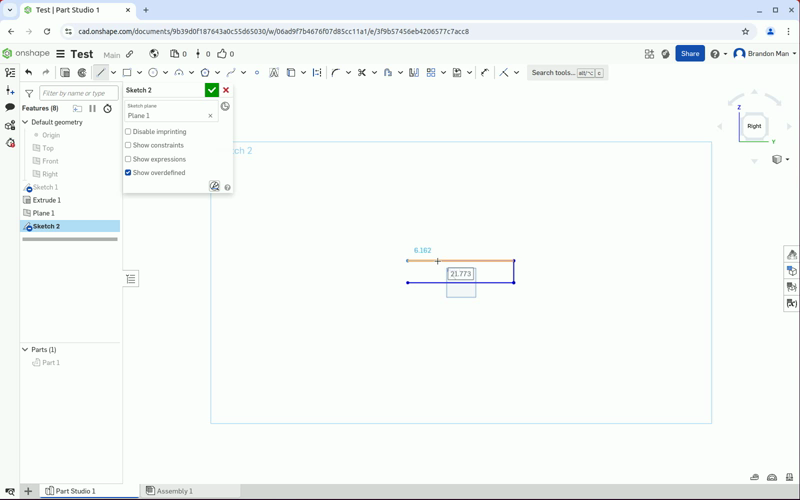
key_down(shift)
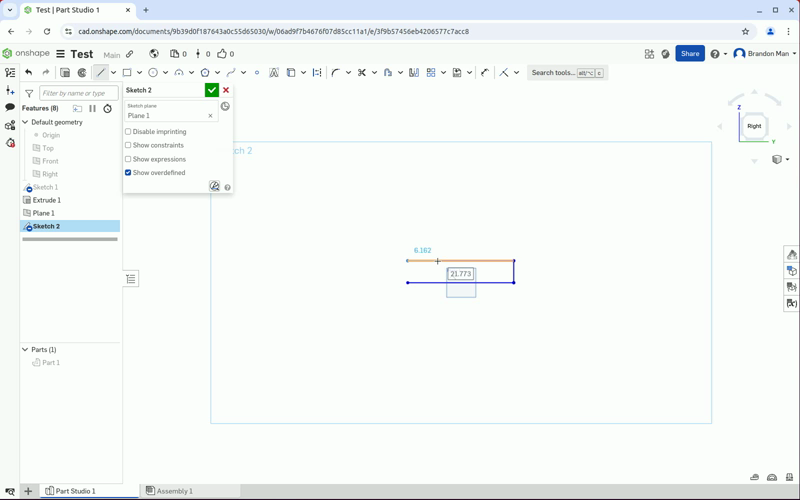
mouse_move(407, 282)
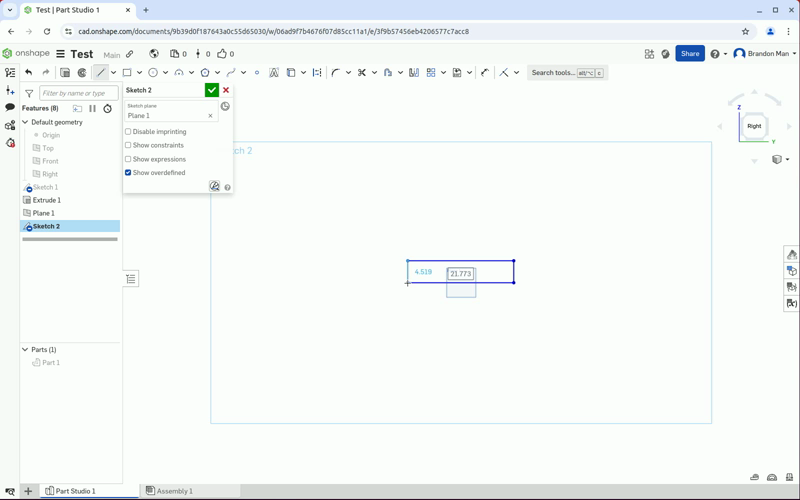
key_up(shift)
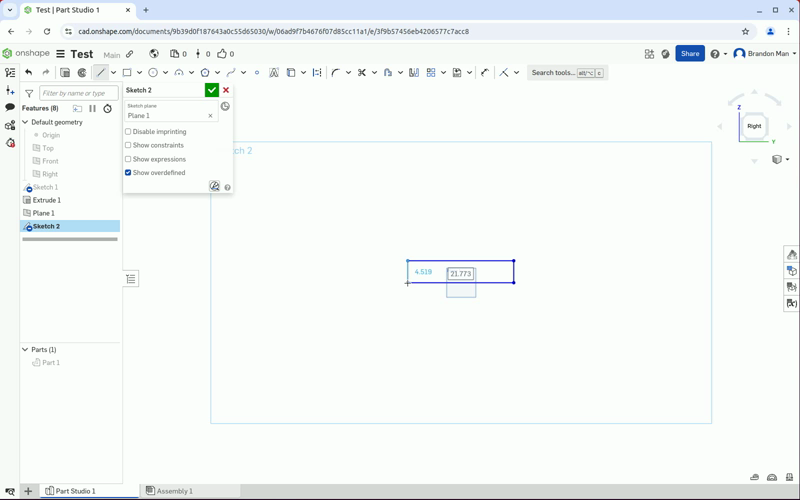
click(407, 282)
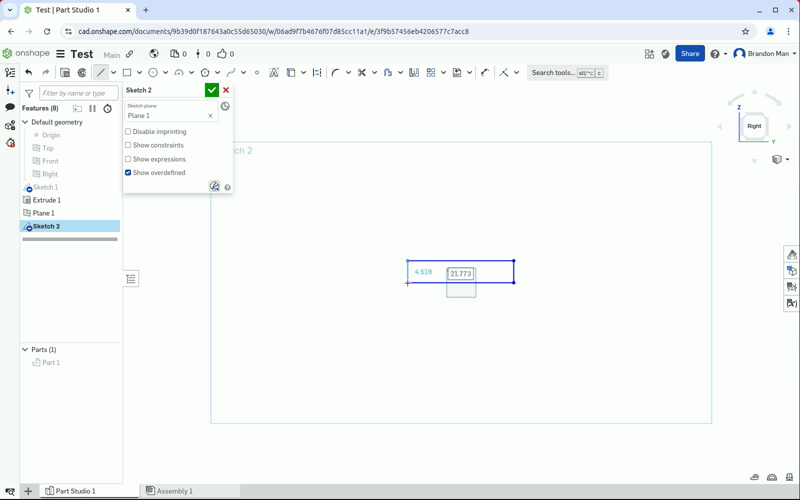
key(esc)
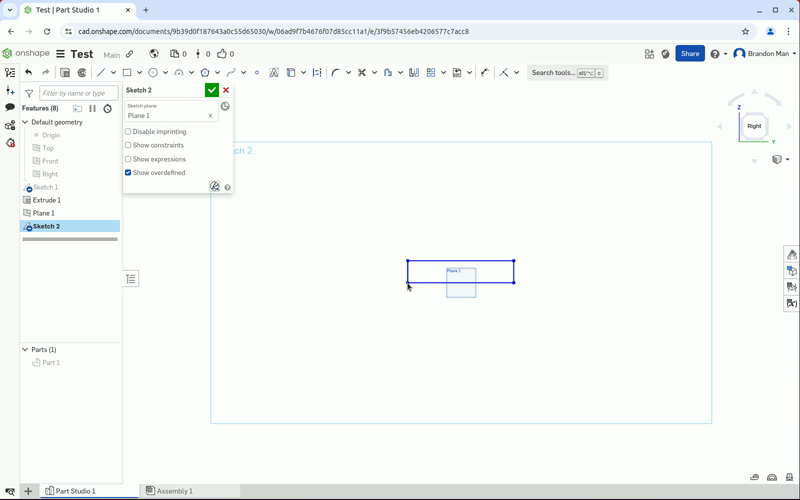
mouse_move(437, 264)
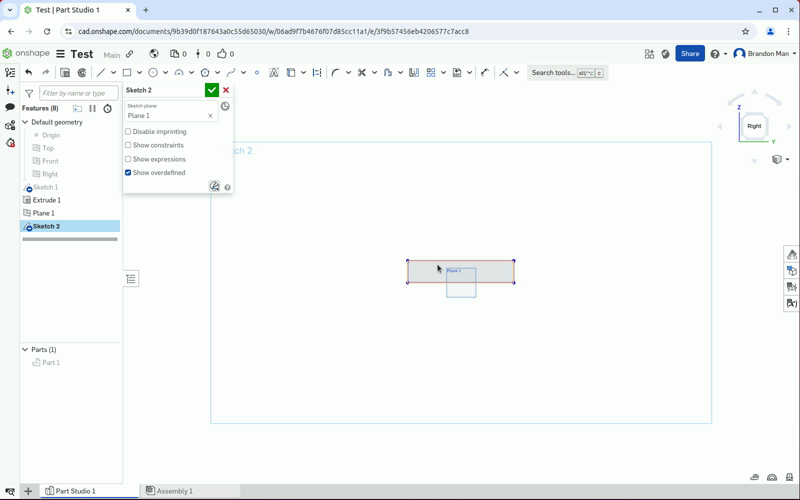
click(437, 264)
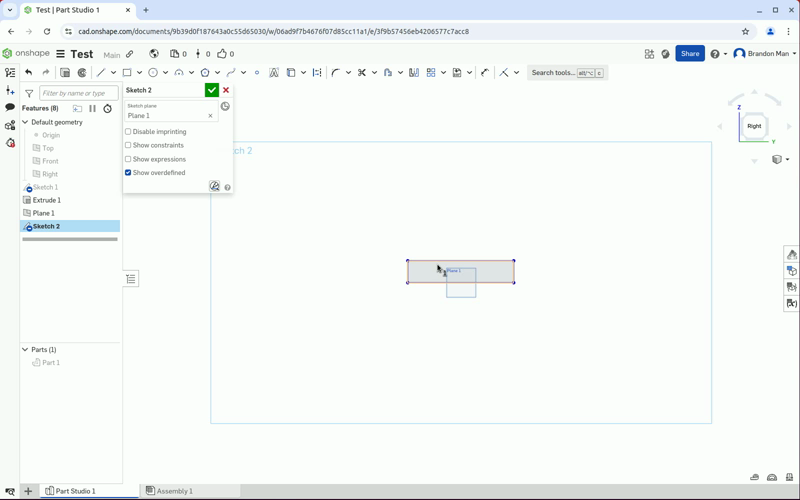
mouse_move(73, 352)
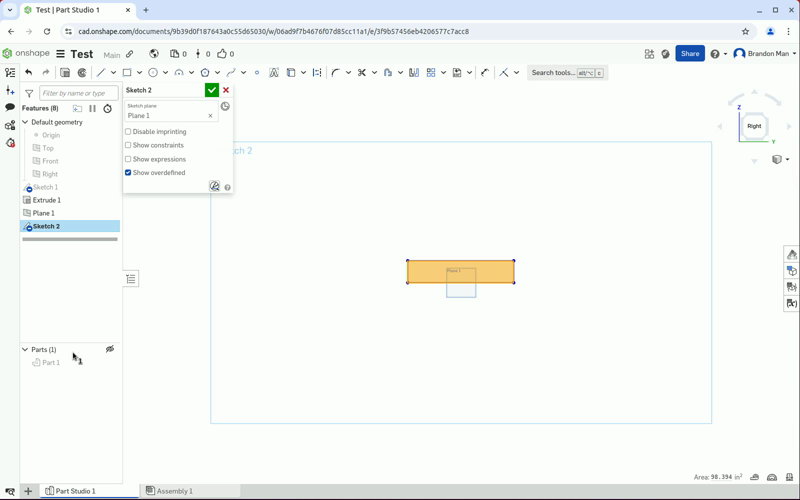
key(shift+y)
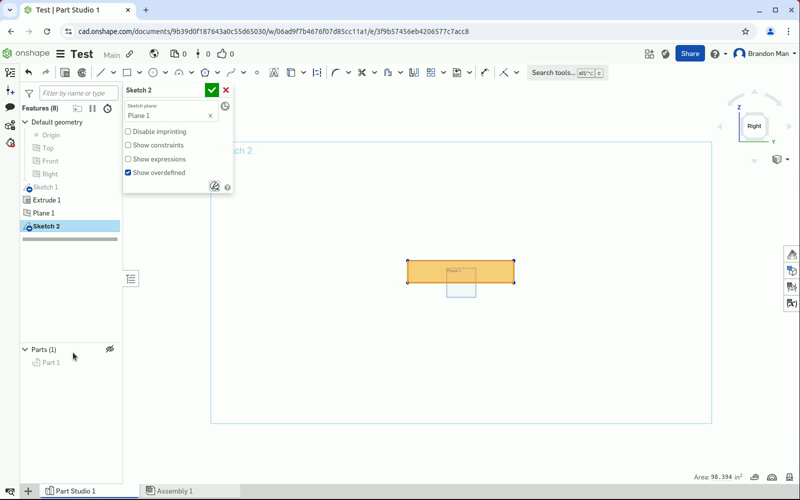
key(shift+e)
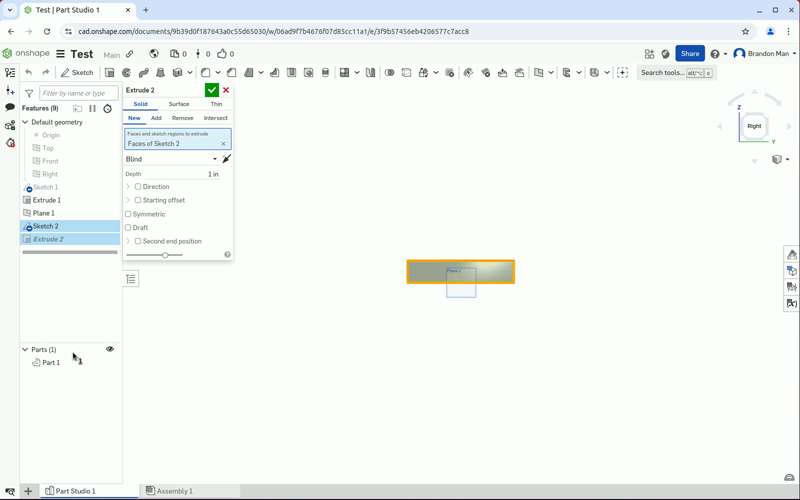
mouse_move(143, 106)
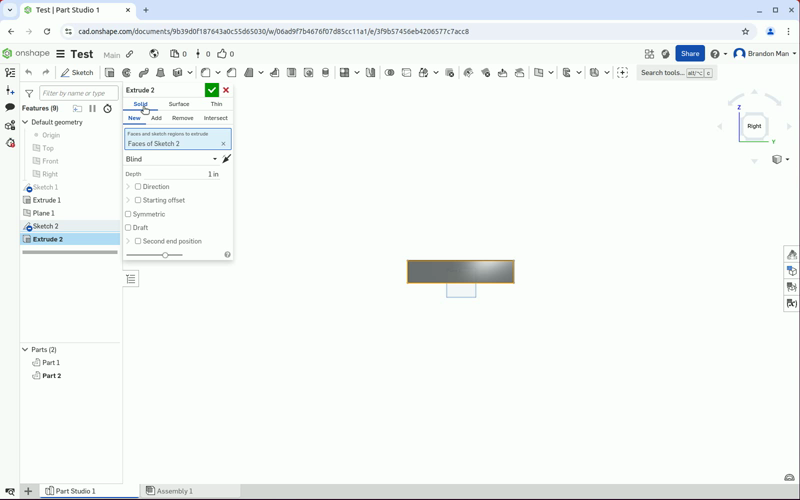
click(143, 106)
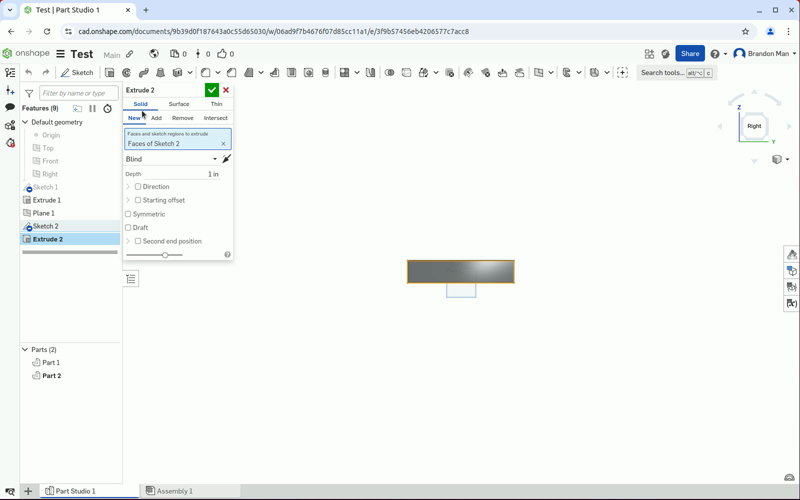
mouse_move(137, 120)
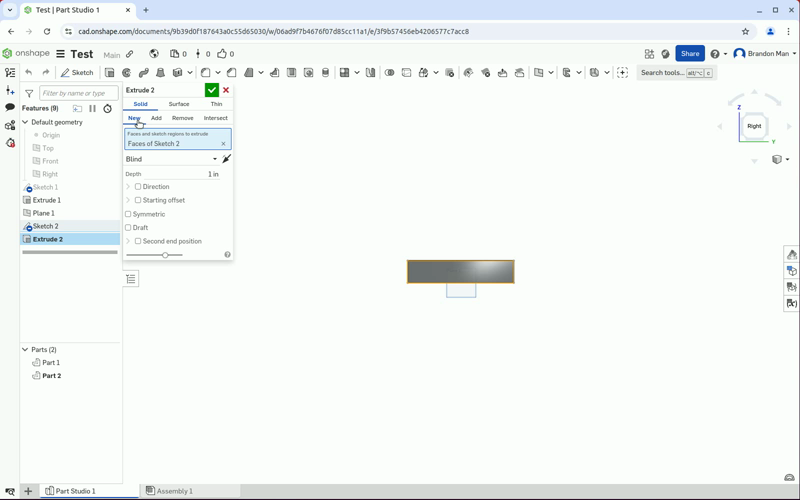
click(137, 120)
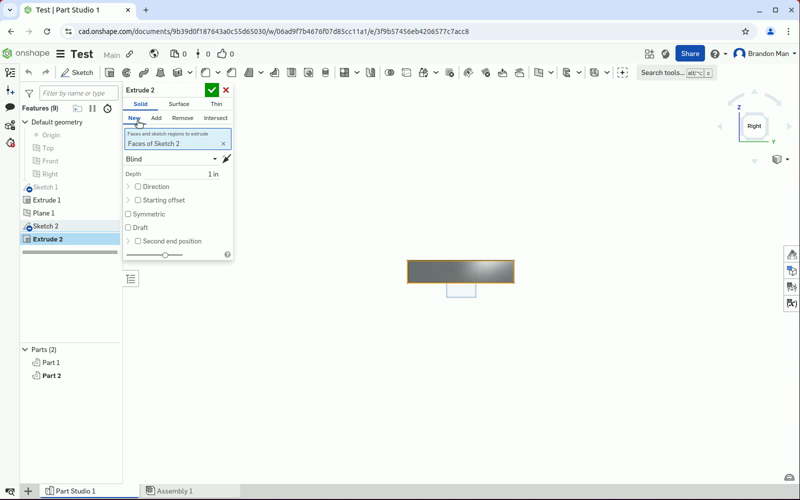
key(tab, 4)
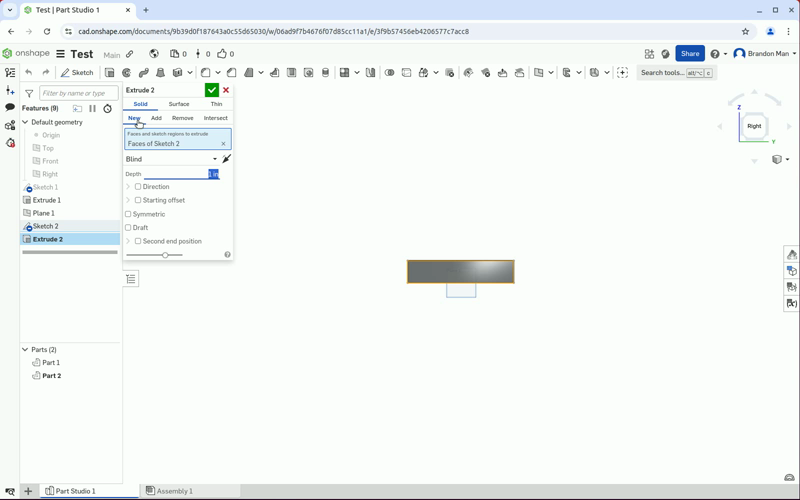
text(0.722)
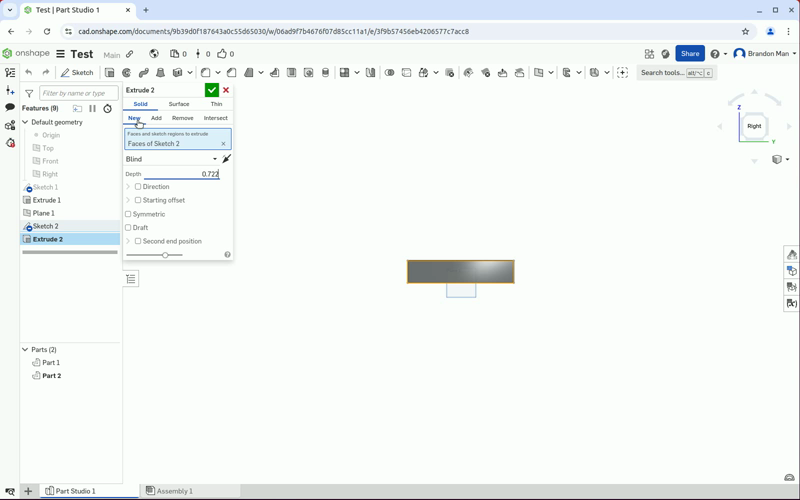
key(enter)
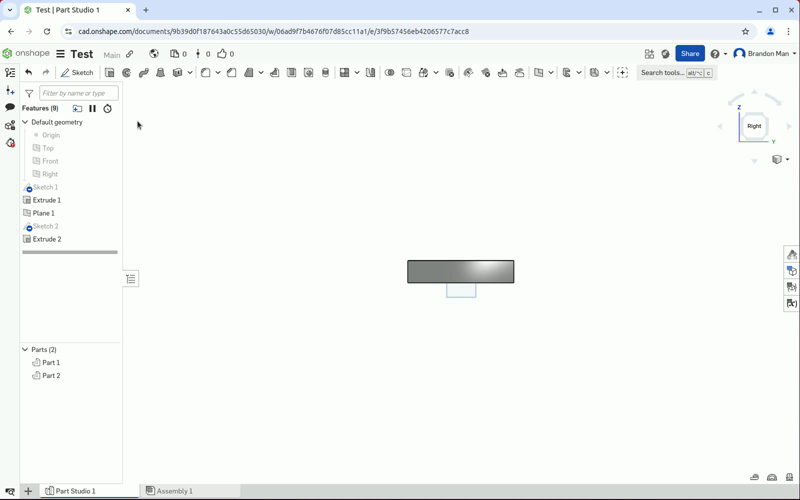
key(shift+h)
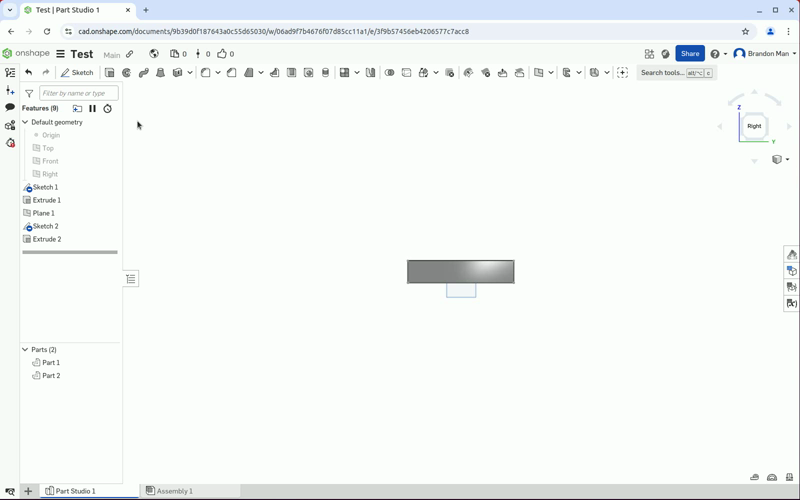
key(shift+h)
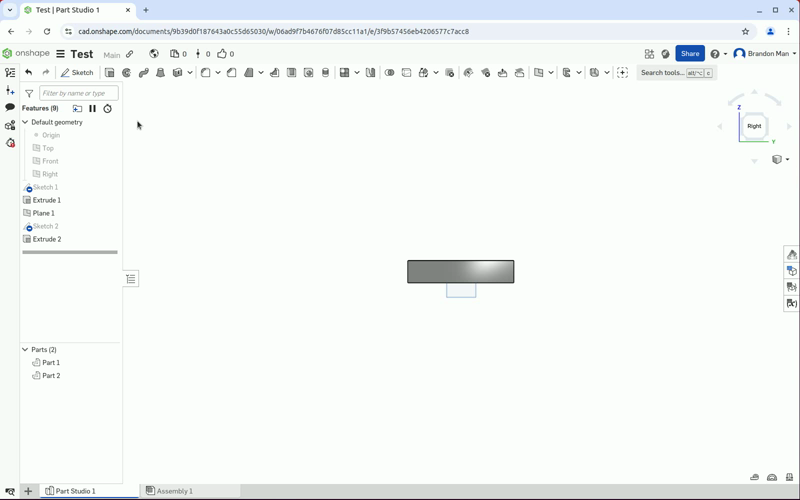
mouse_move(73, 189)
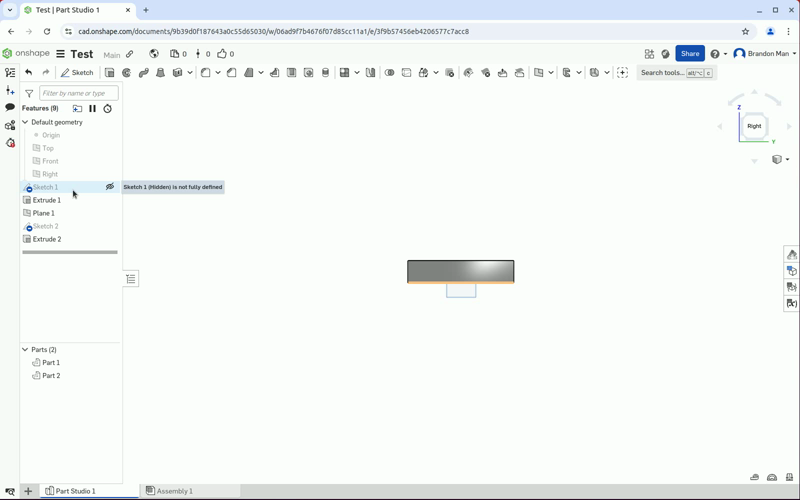
click(73, 189)
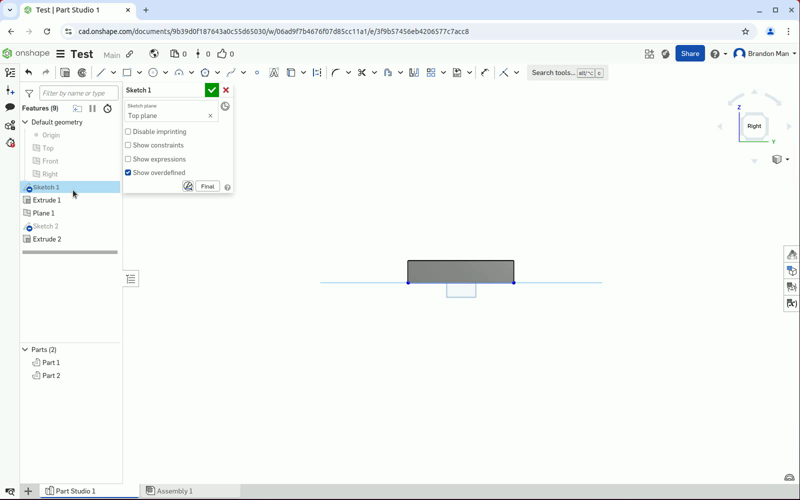
mouse_move(229, 92)
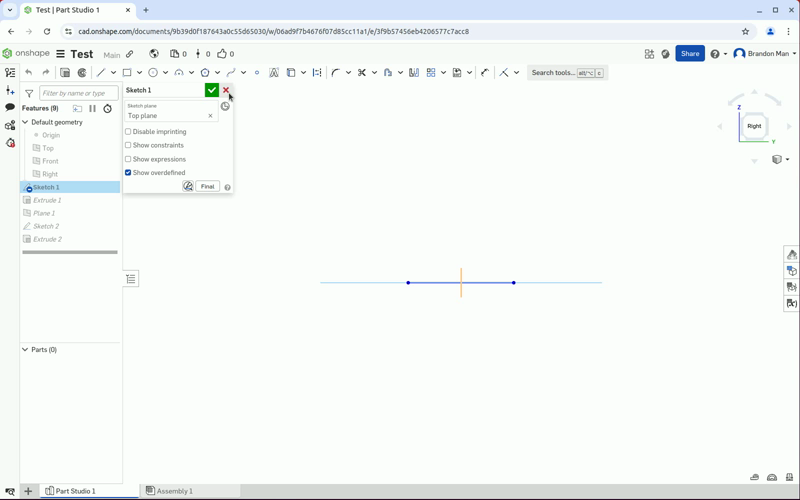
click(229, 92)
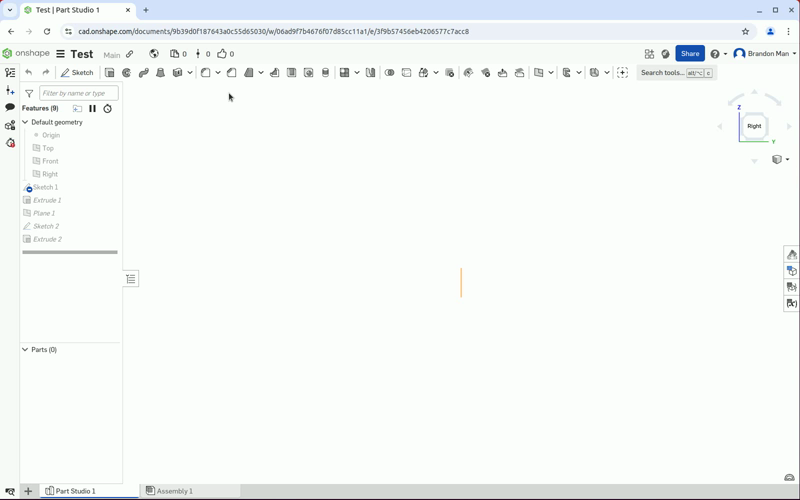
key(shift+s)
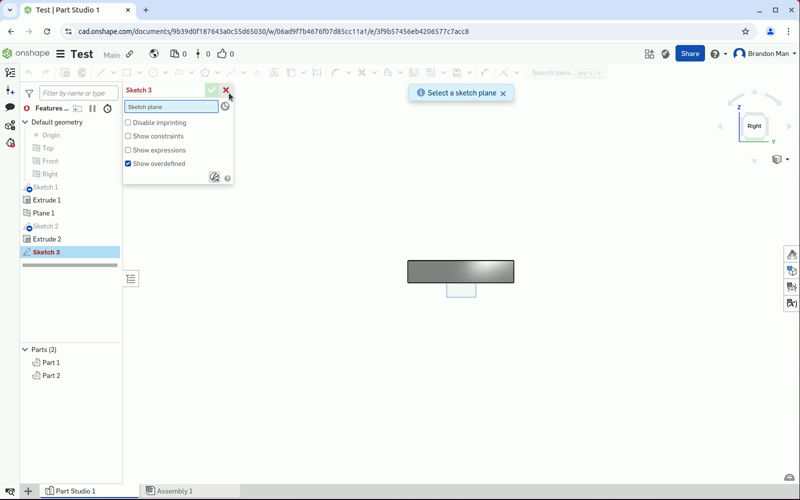
mouse_move(73, 215)
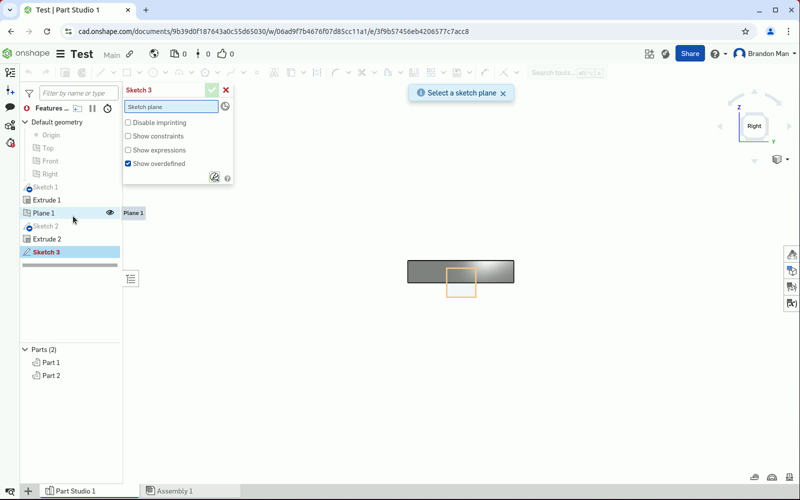
click(73, 215)
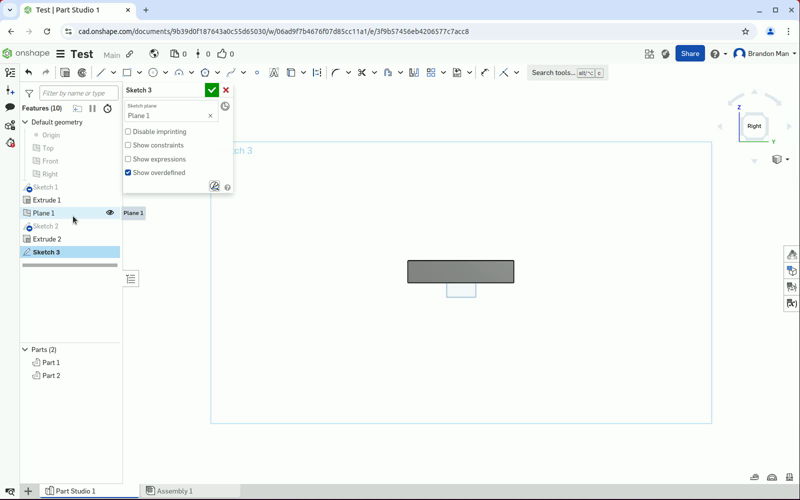
mouse_move(73, 352)
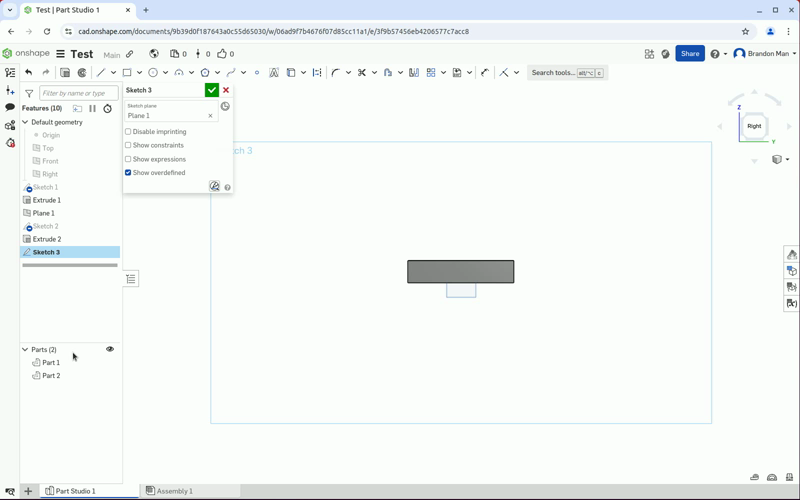
key(y)
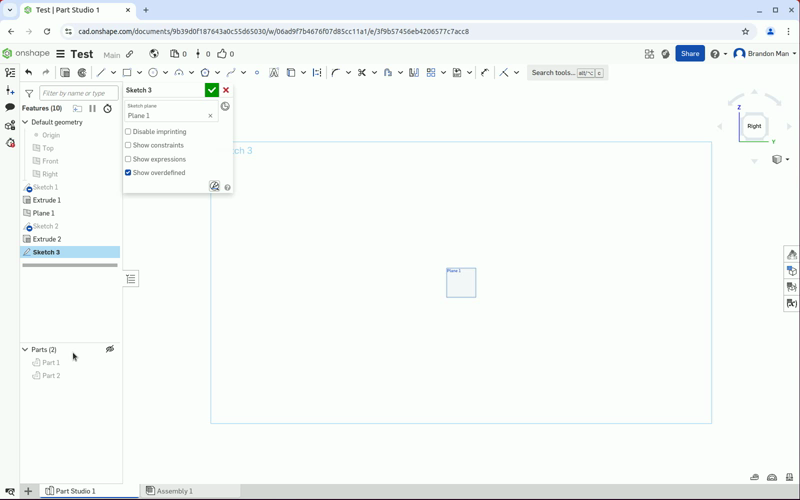
key(l)
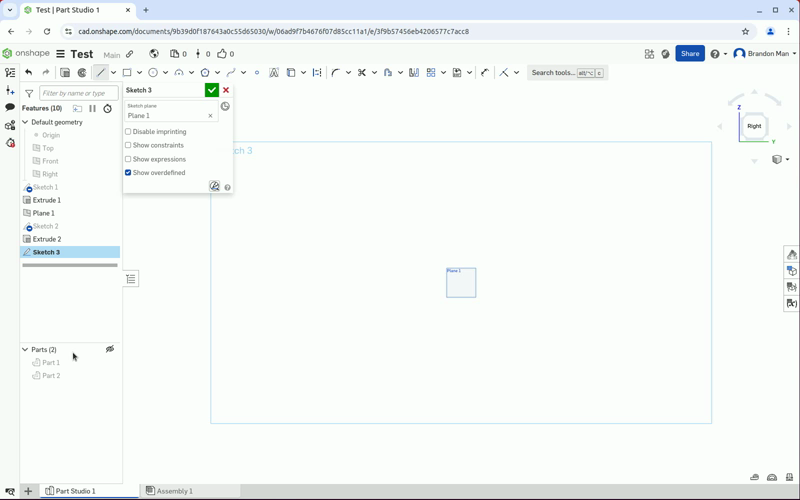
key_down(shift)
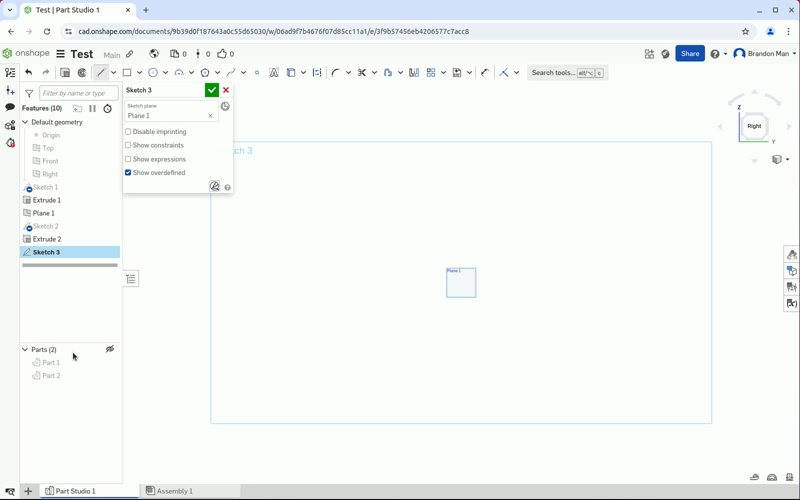
mouse_move(407, 260)
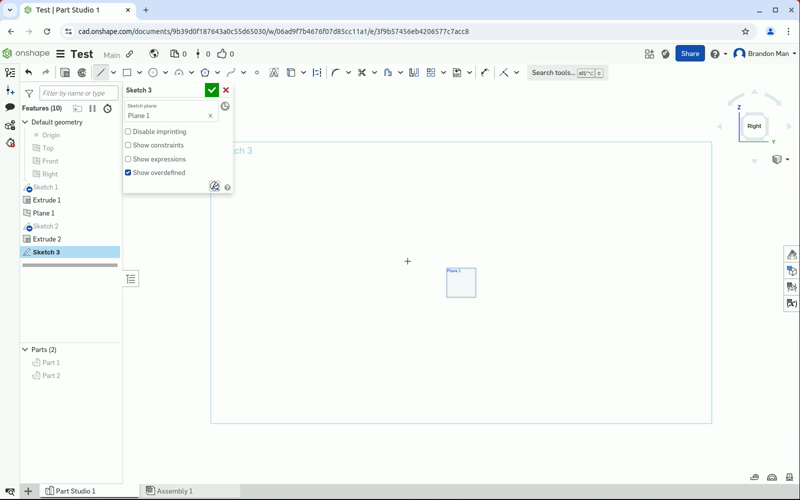
click(407, 260)
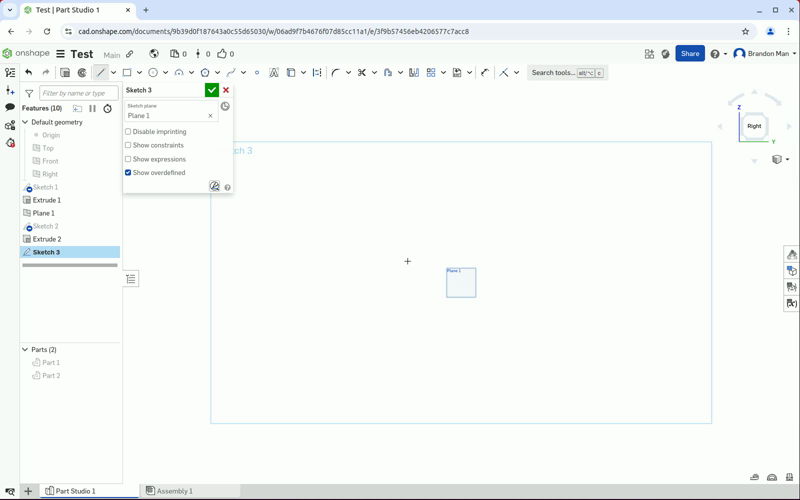
key_up(shift)
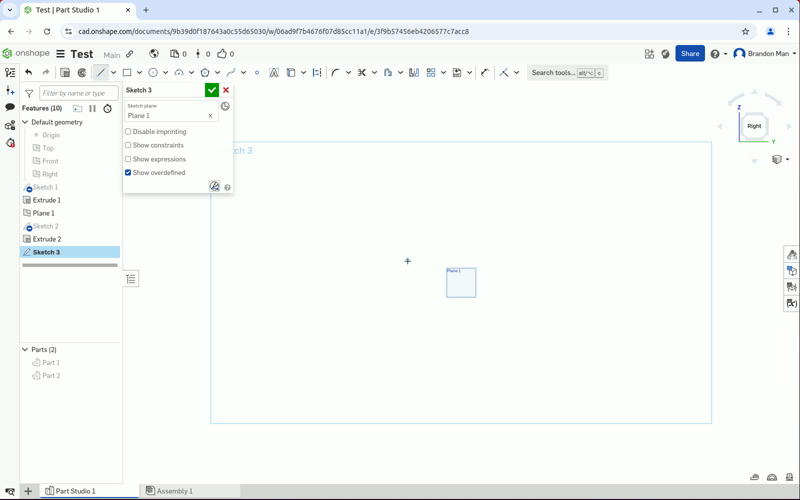
key_down(shift)
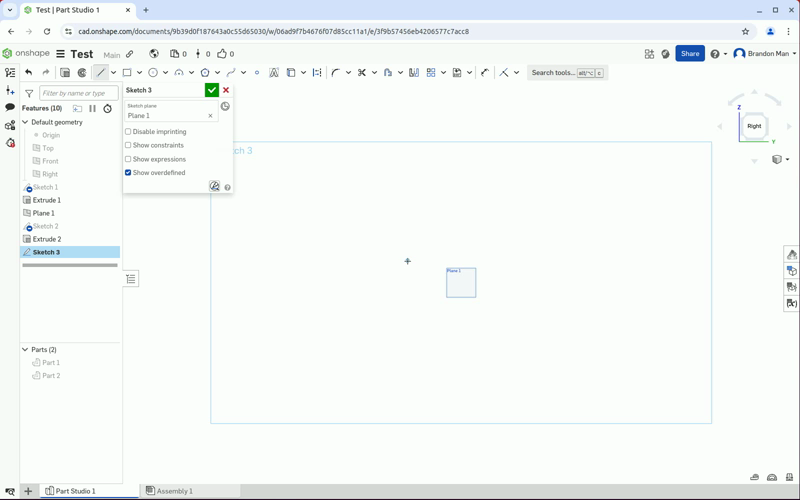
mouse_move(513, 260)
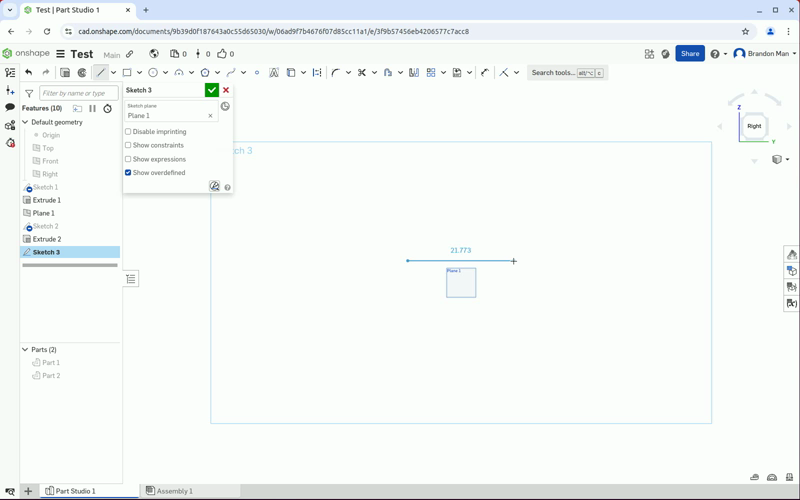
click(513, 260)
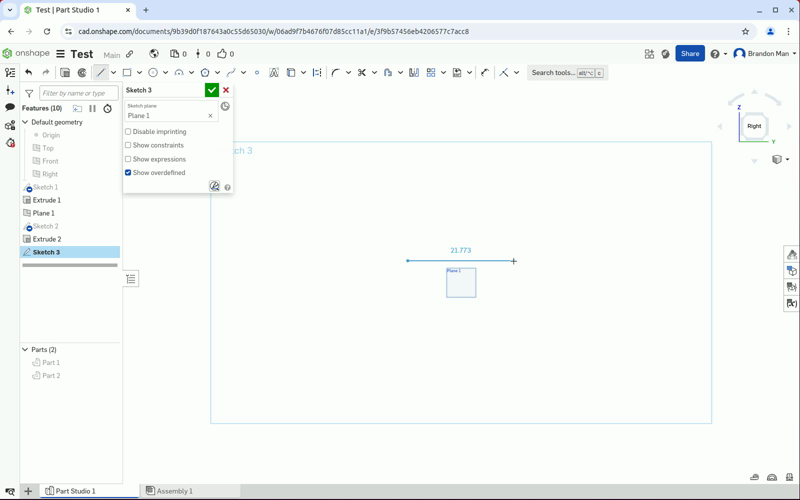
key_up(shift)
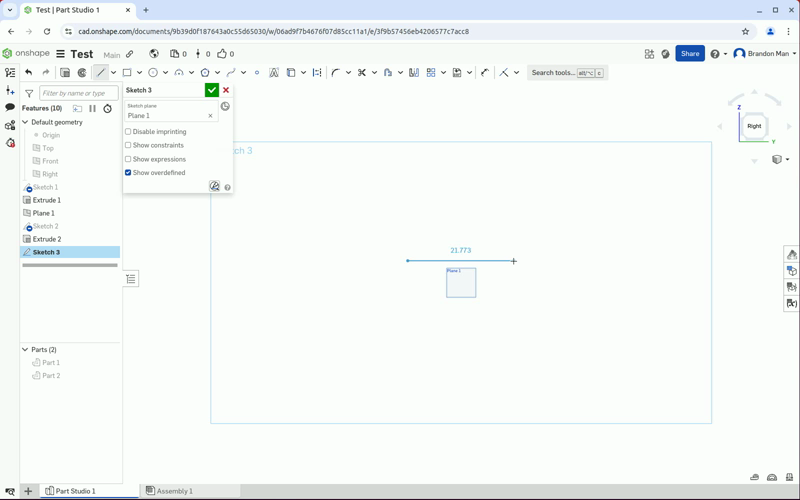
key_down(shift)
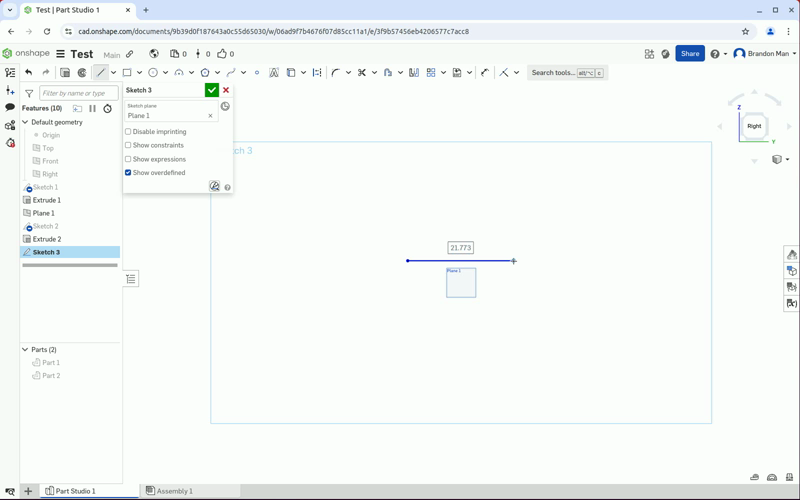
mouse_move(543, 260)
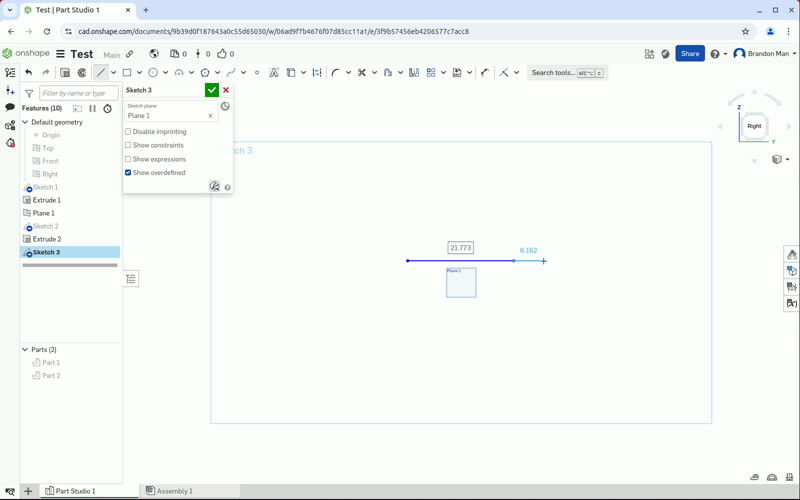
mouse_move(513, 257)
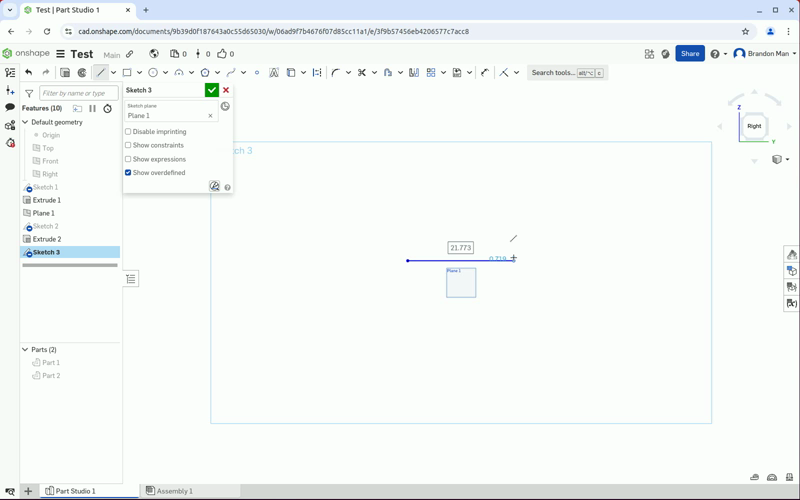
scroll(6)
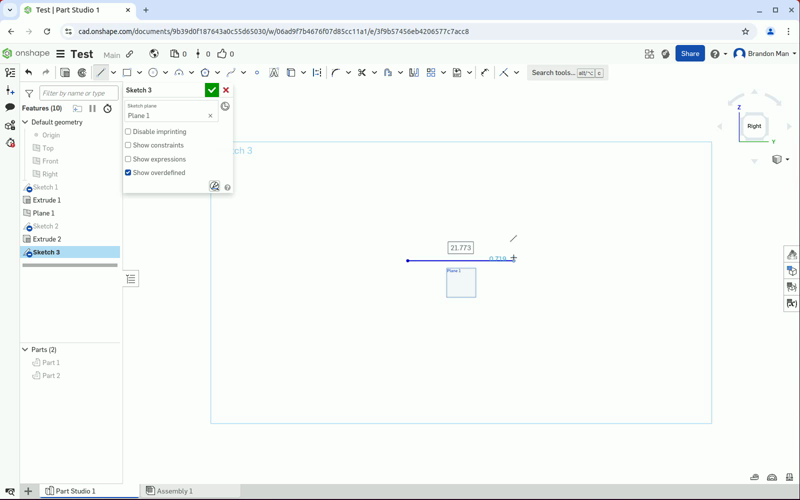
scroll(6)
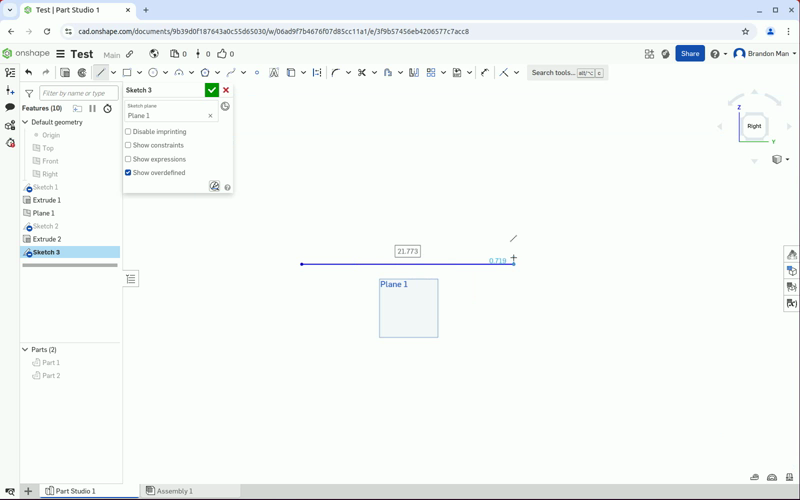
scroll(6)
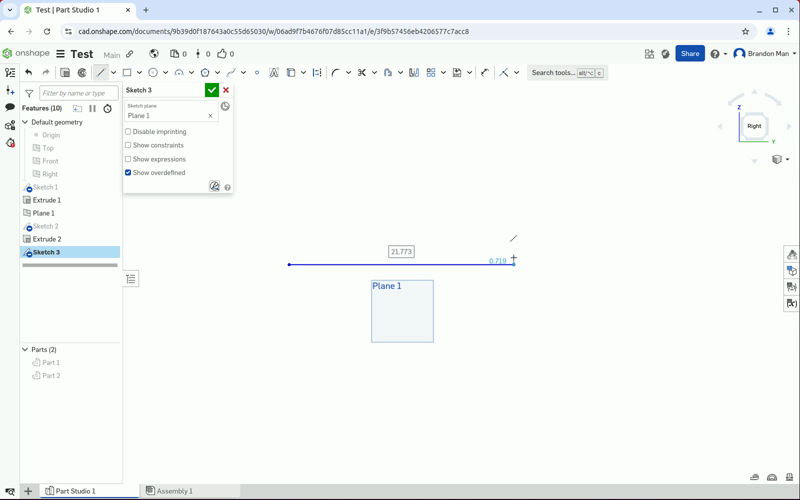
scroll(6)
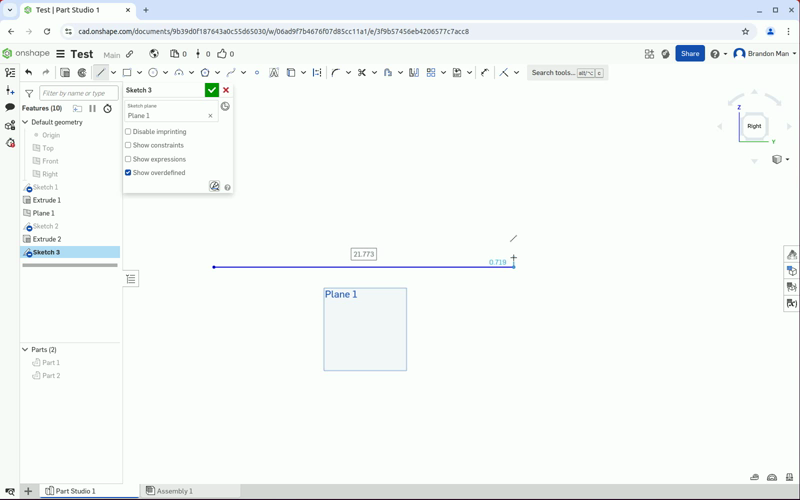
scroll(6)
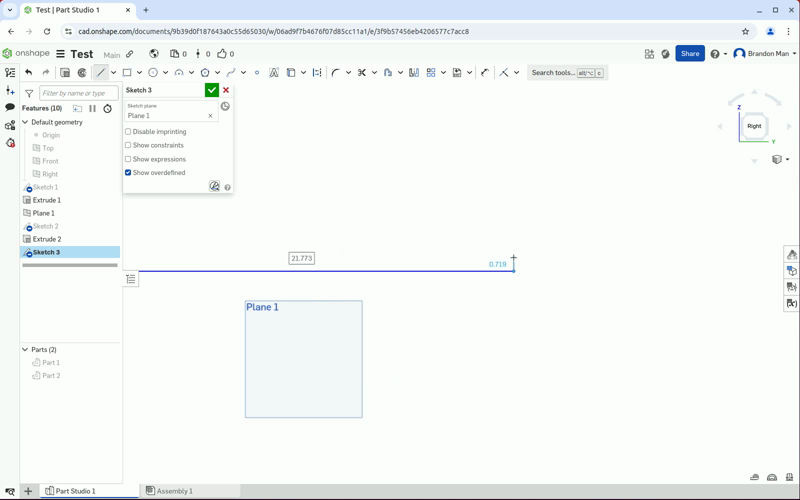
scroll(6)
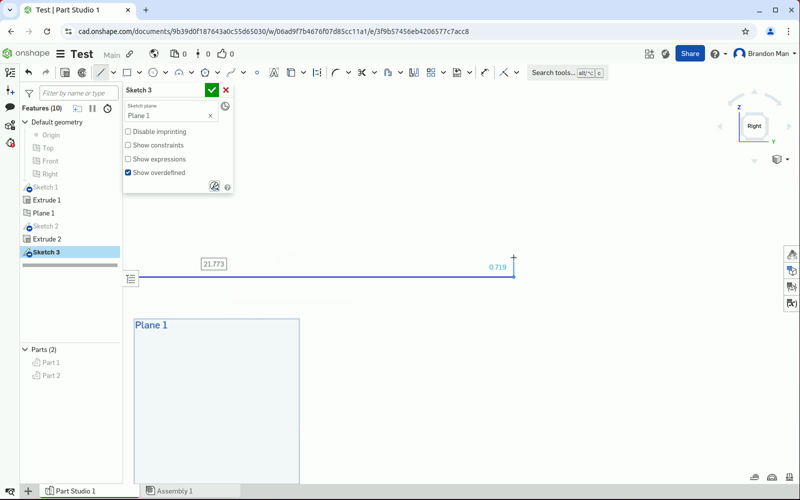
scroll(6)
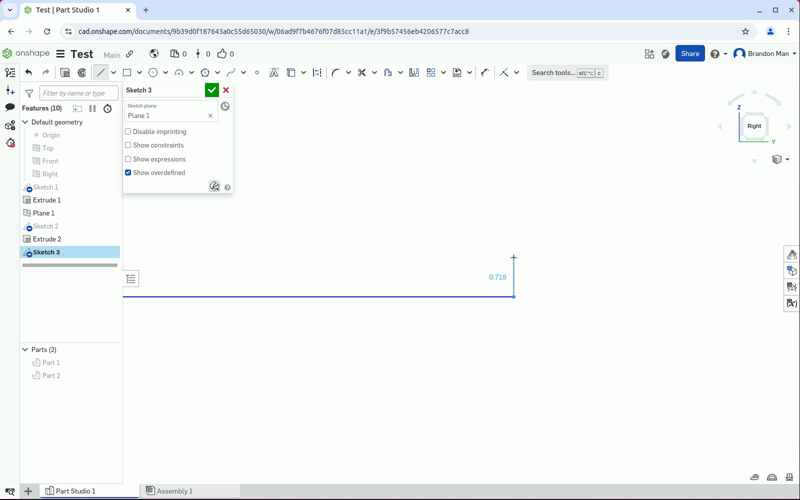
click(513, 257)
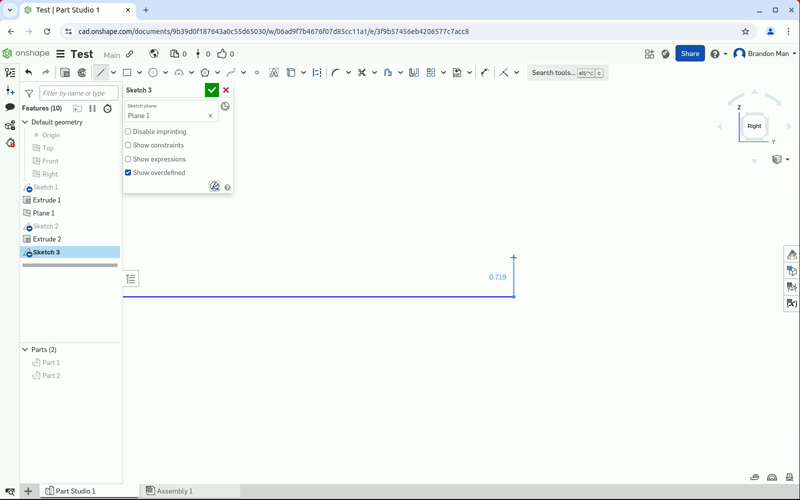
scroll(-6)
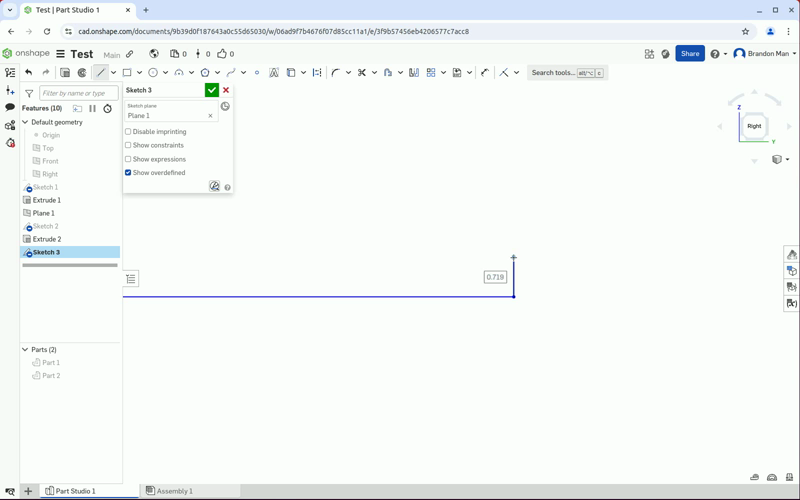
scroll(-6)
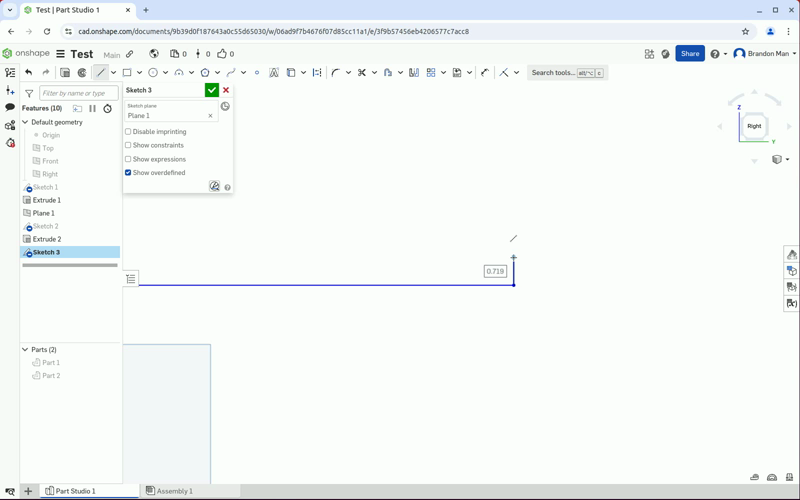
scroll(-6)
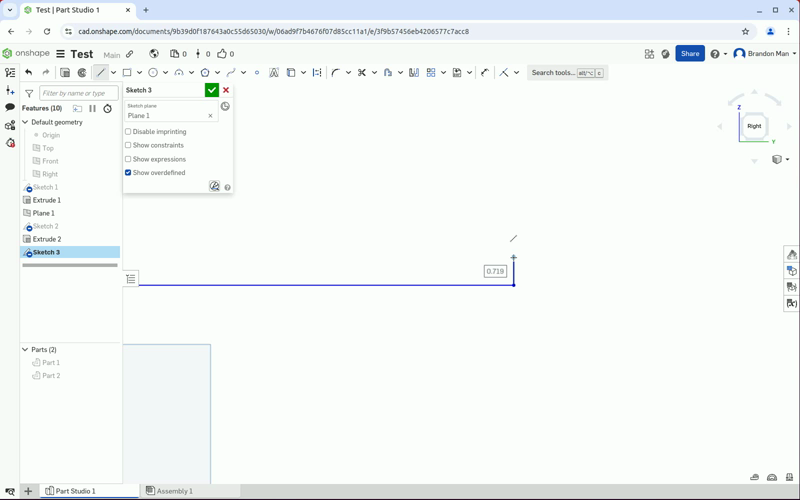
scroll(-6)
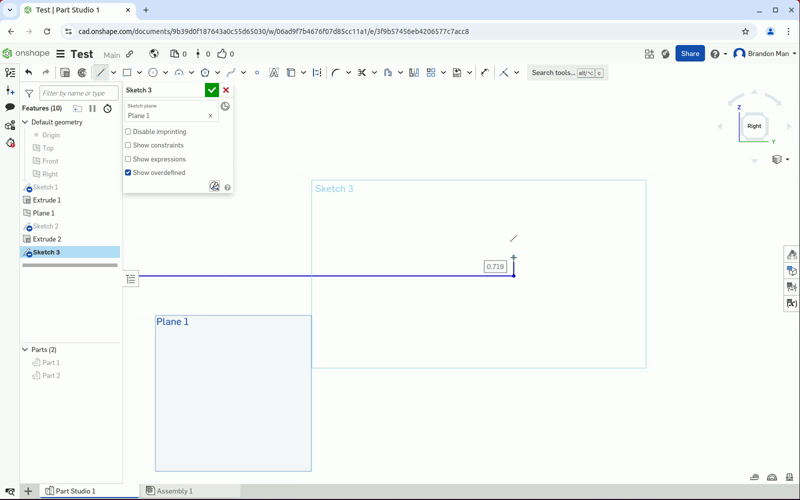
scroll(-6)
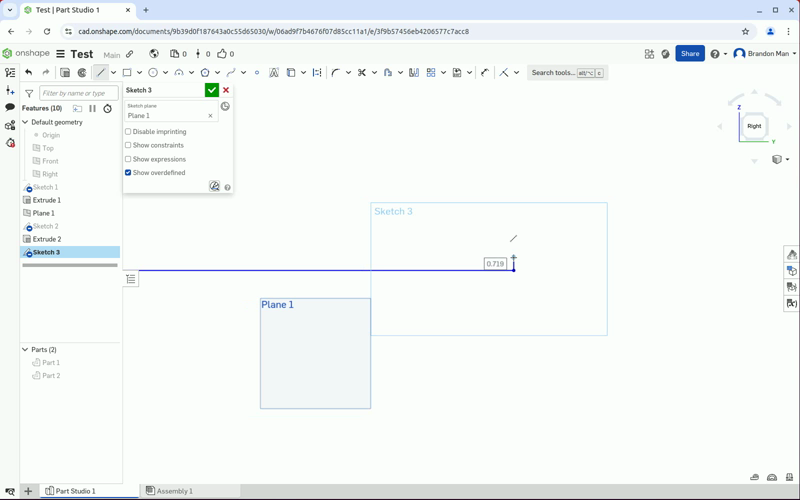
scroll(-6)
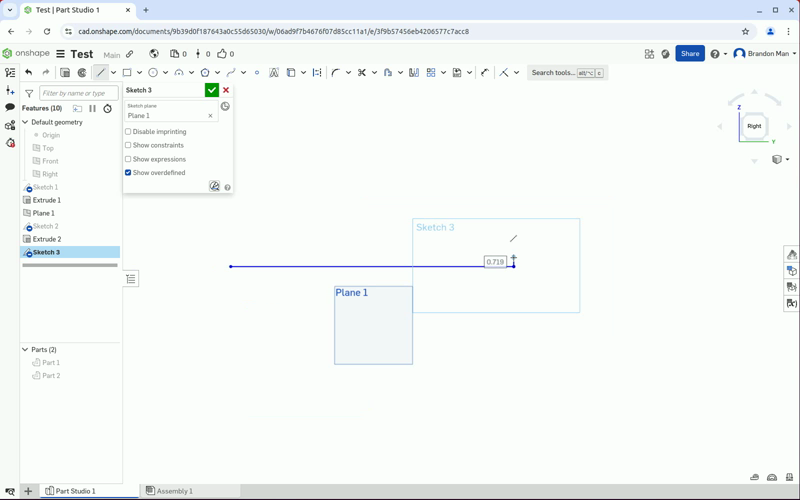
scroll(-6)
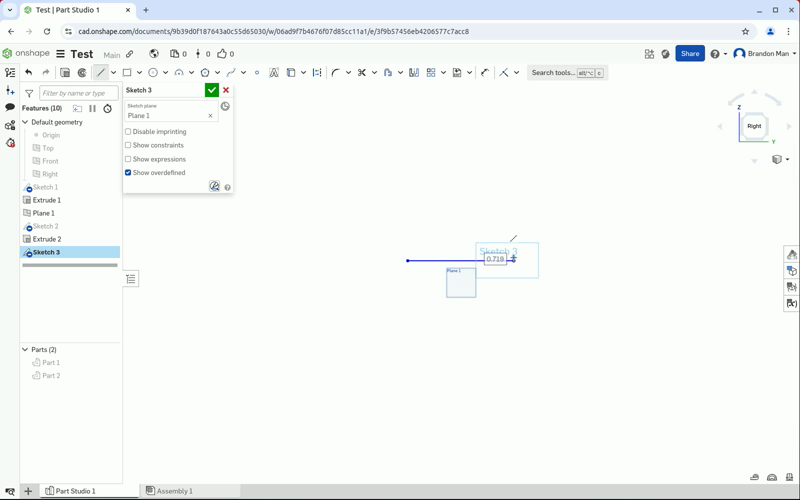
key_up(shift)
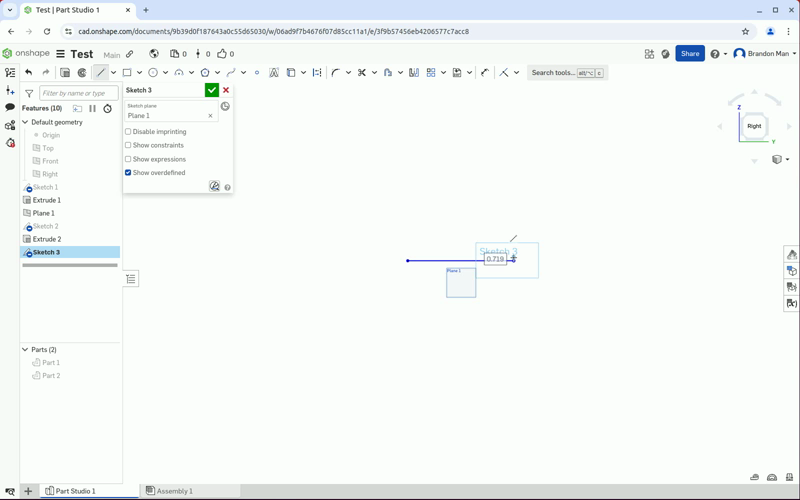
key_down(shift)
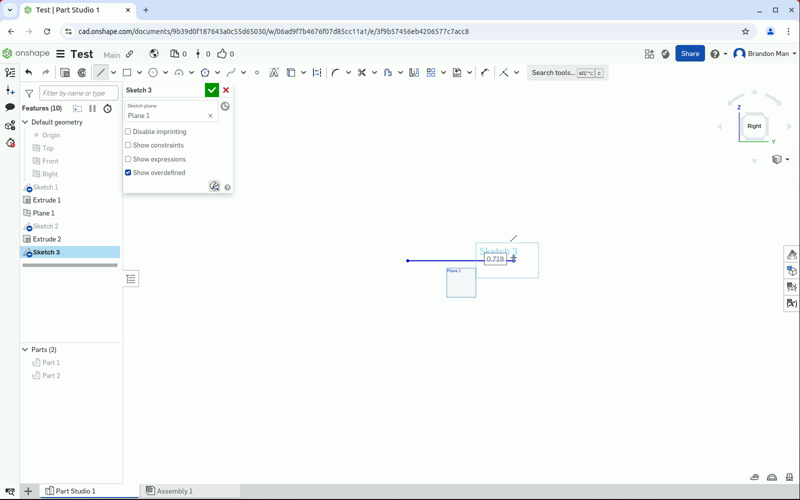
mouse_move(407, 257)
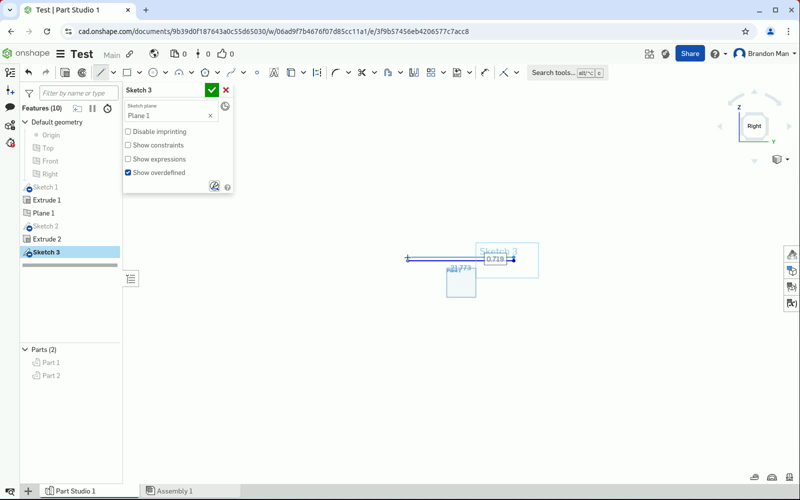
scroll(6)
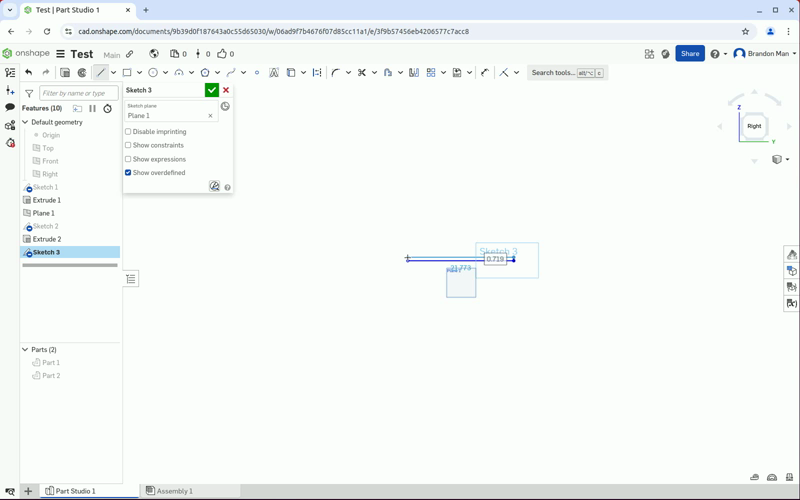
scroll(6)
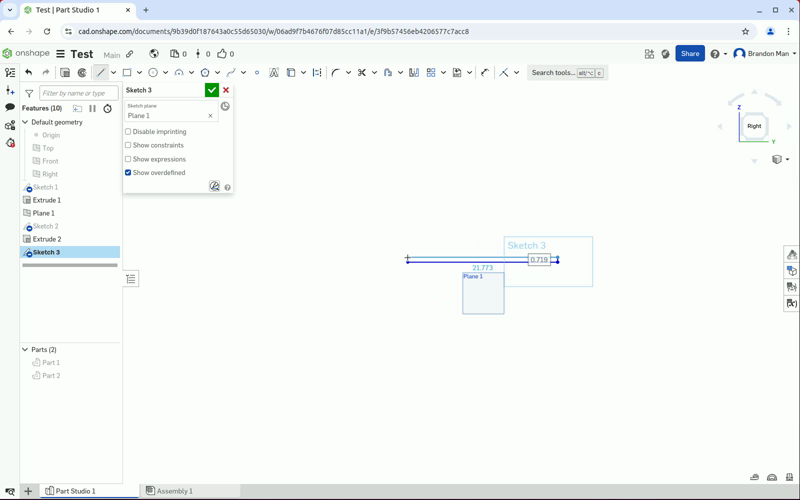
scroll(6)
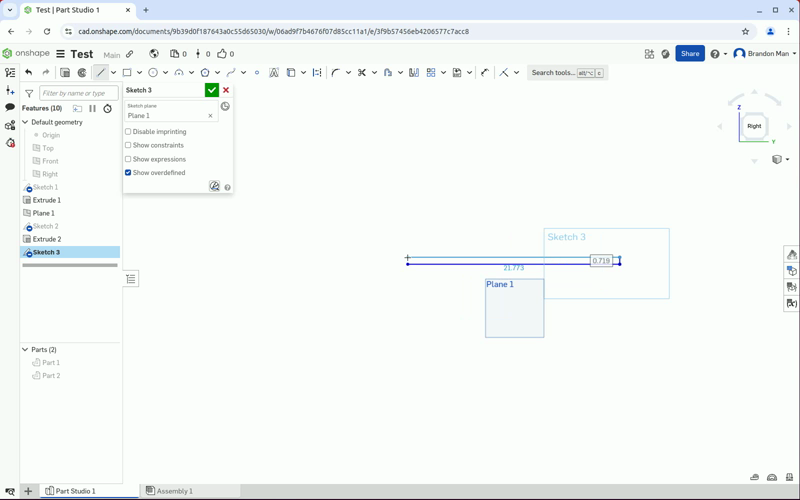
scroll(6)
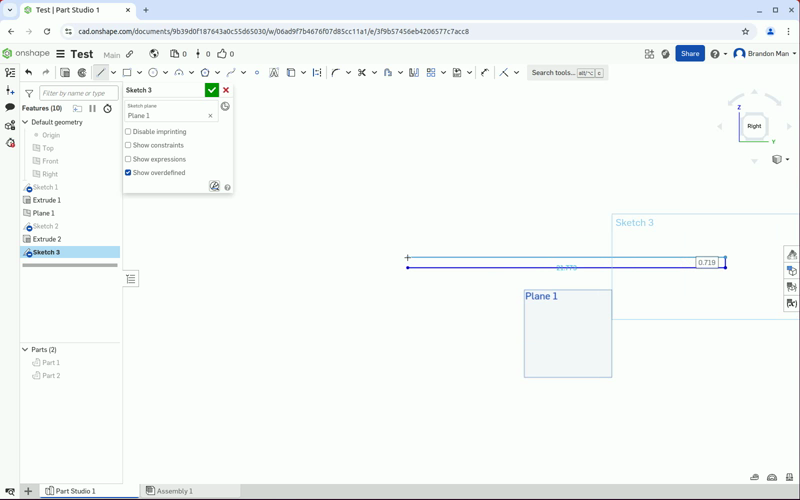
scroll(6)
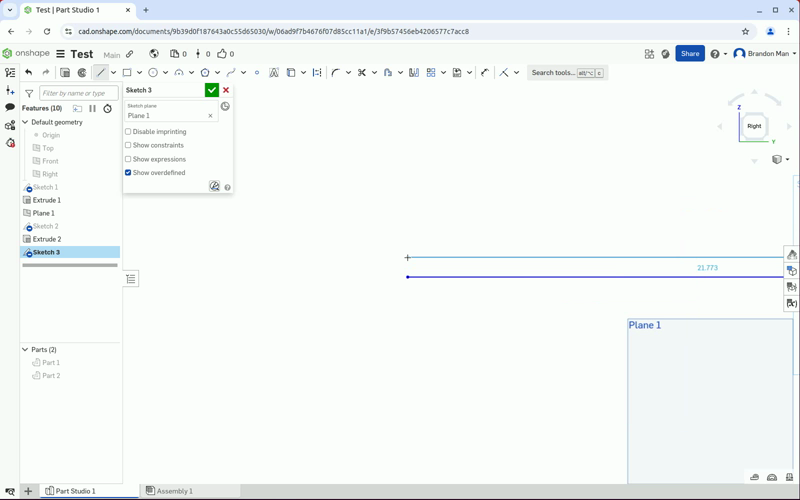
scroll(6)
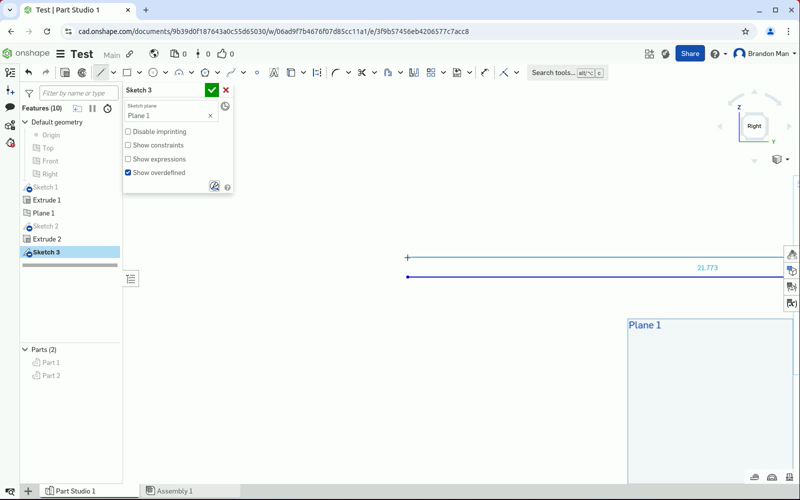
scroll(6)
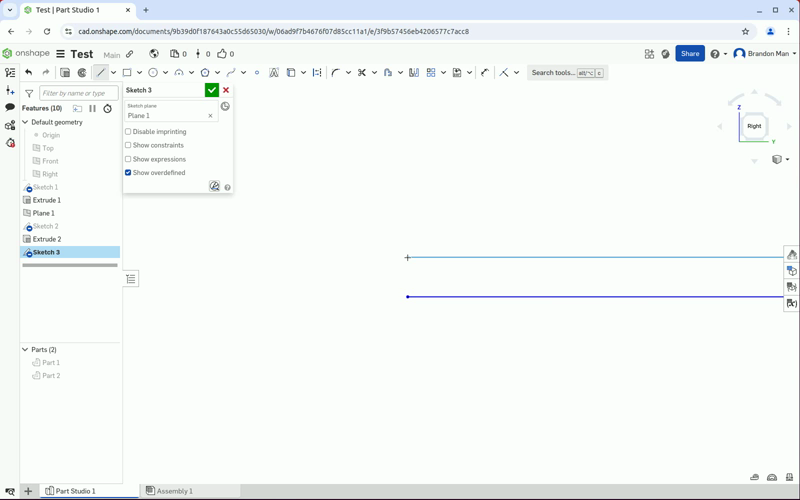
click(407, 257)
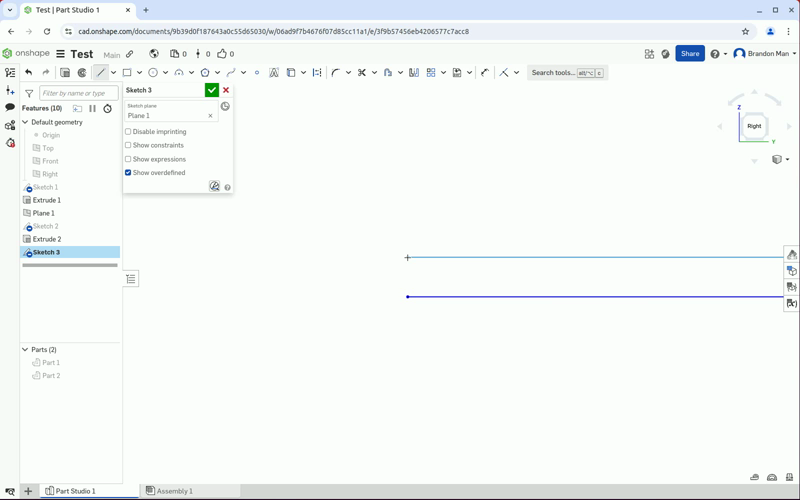
scroll(-6)
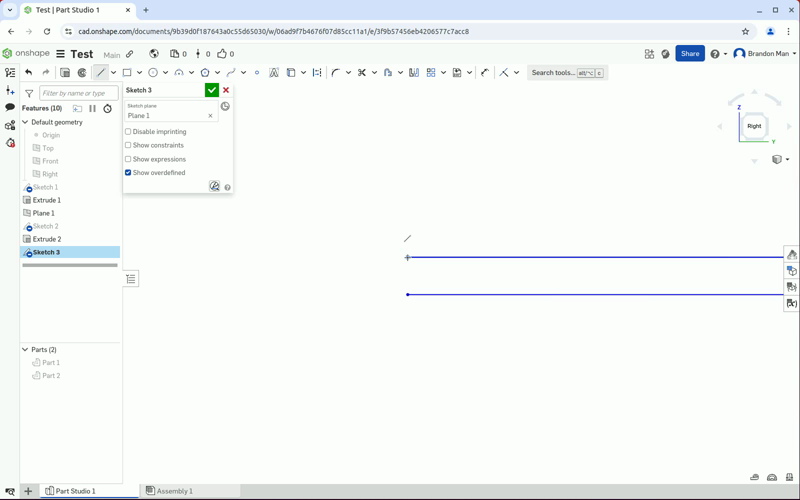
scroll(-6)
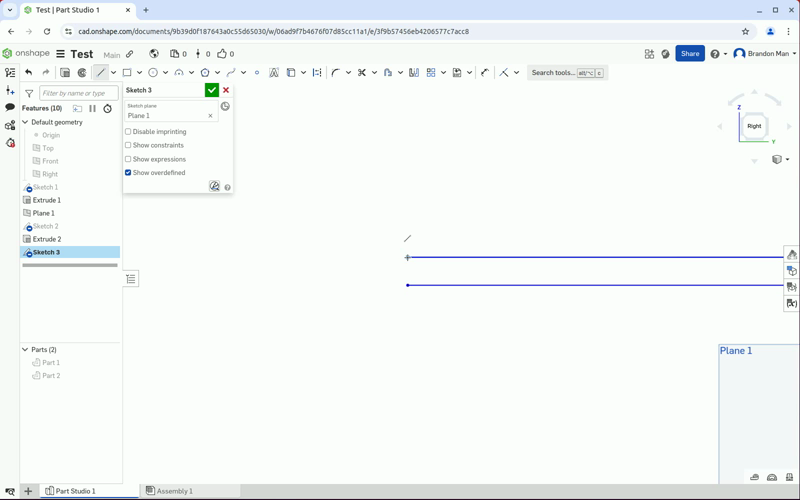
scroll(-6)
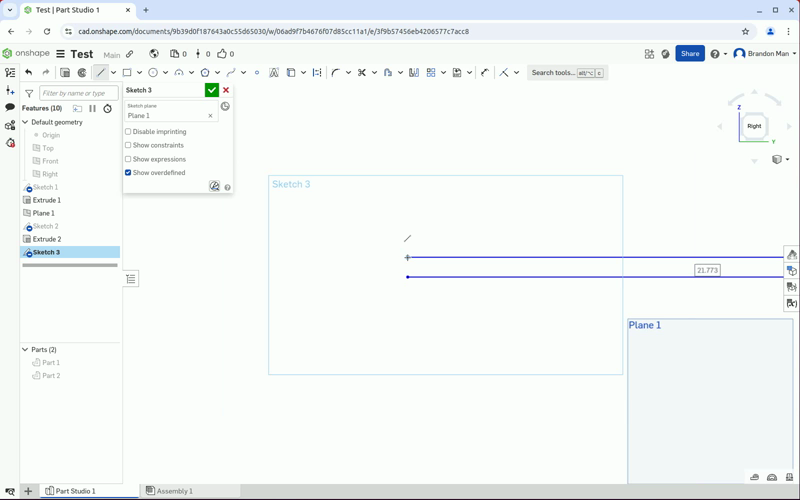
scroll(-6)
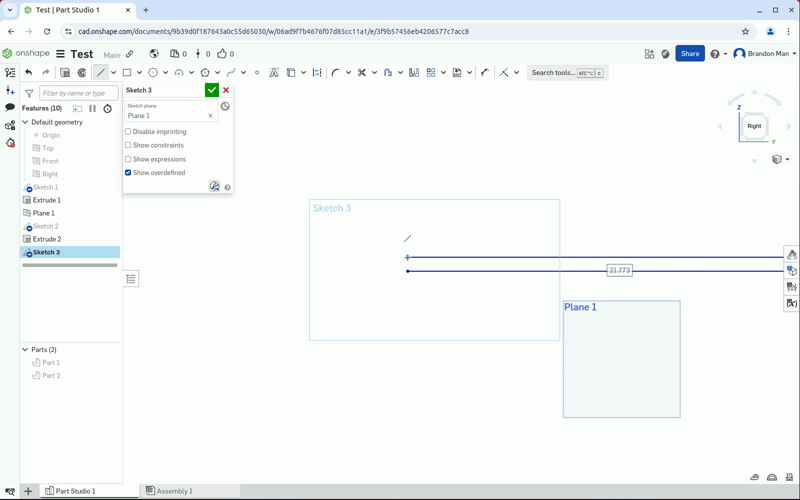
scroll(-6)
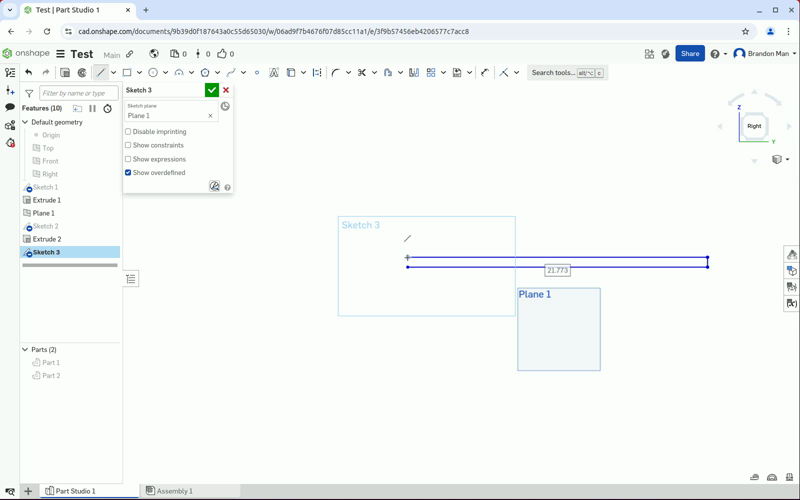
scroll(-6)
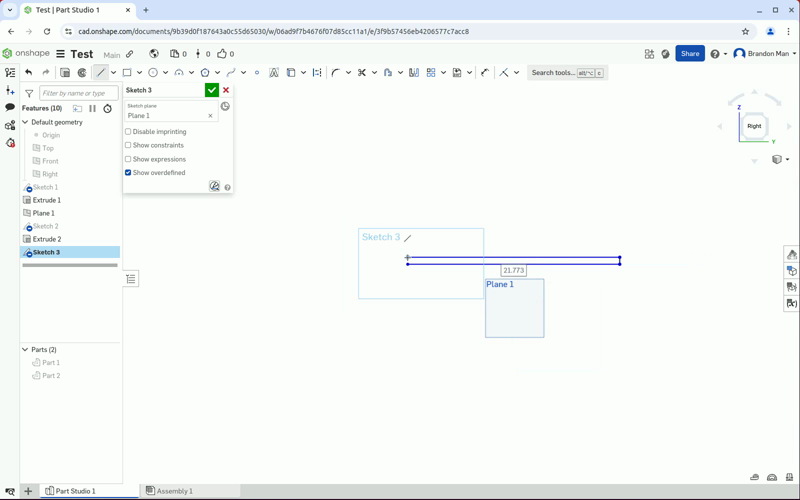
scroll(-6)
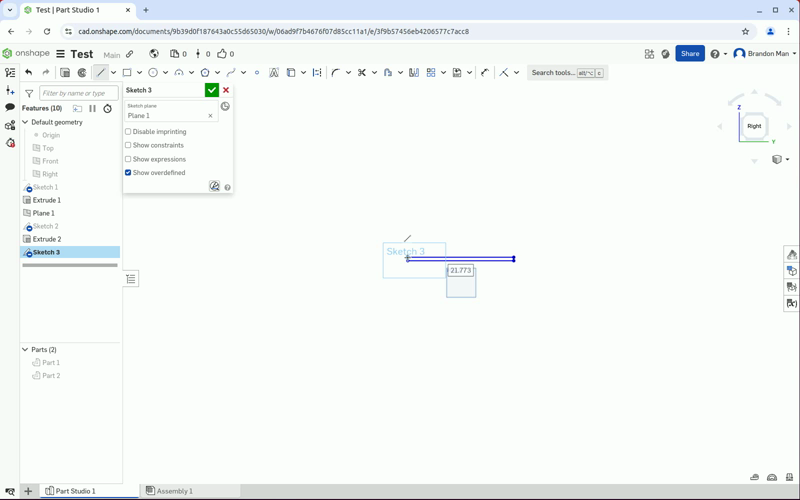
key_up(shift)
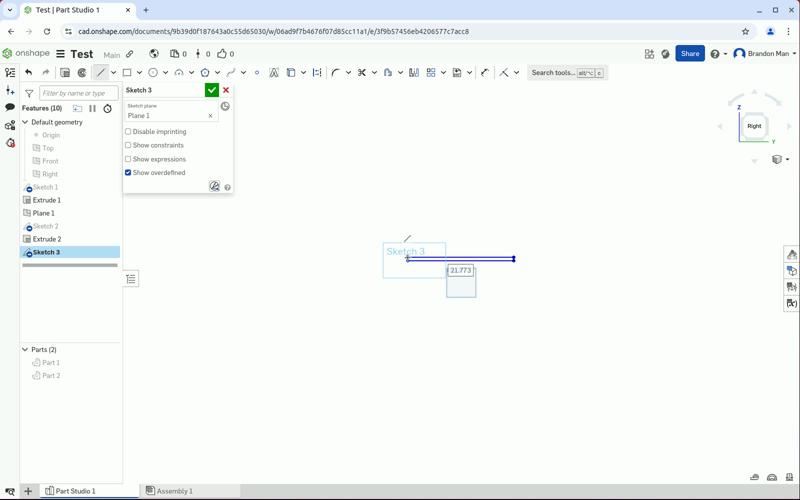
mouse_move(437, 257)
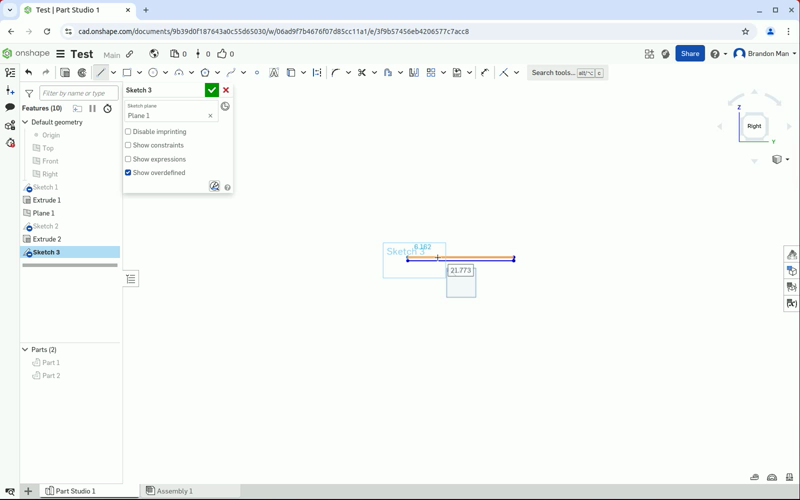
key_down(shift)
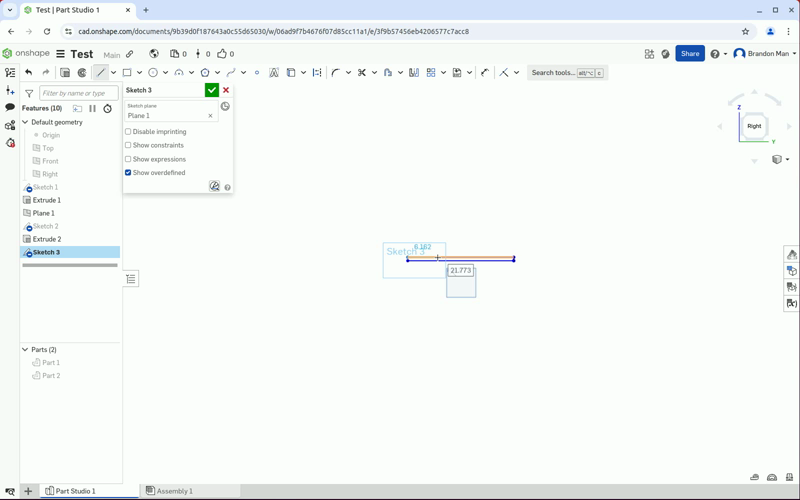
mouse_move(407, 260)
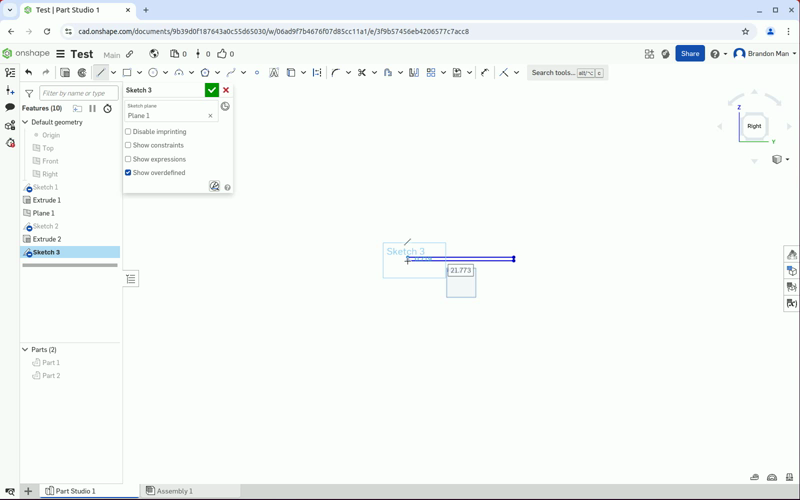
scroll(6)
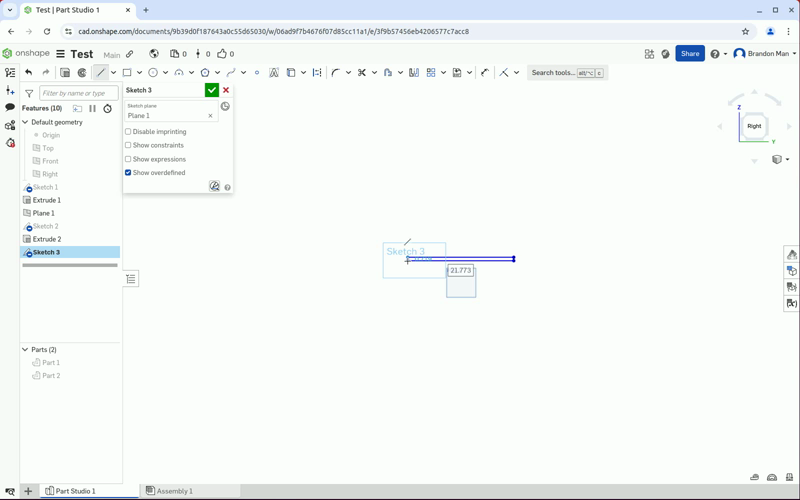
scroll(6)
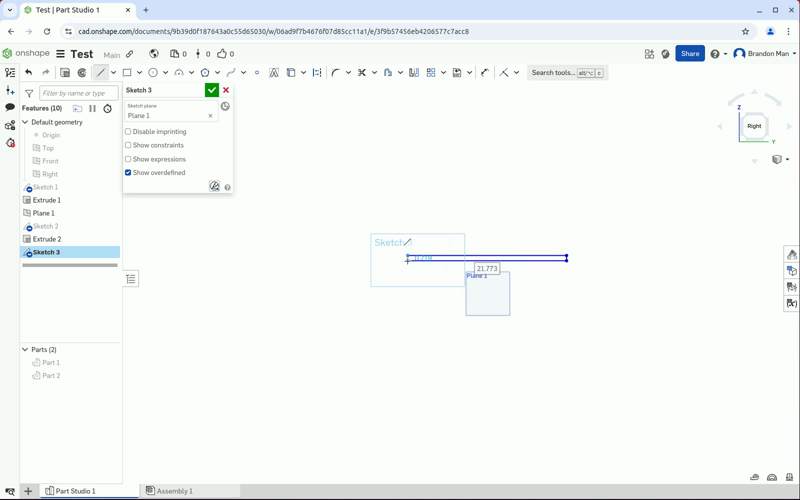
scroll(6)
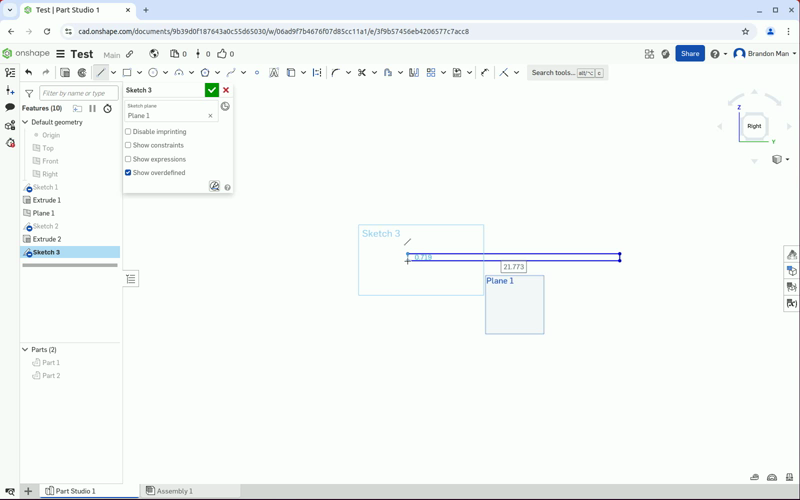
scroll(6)
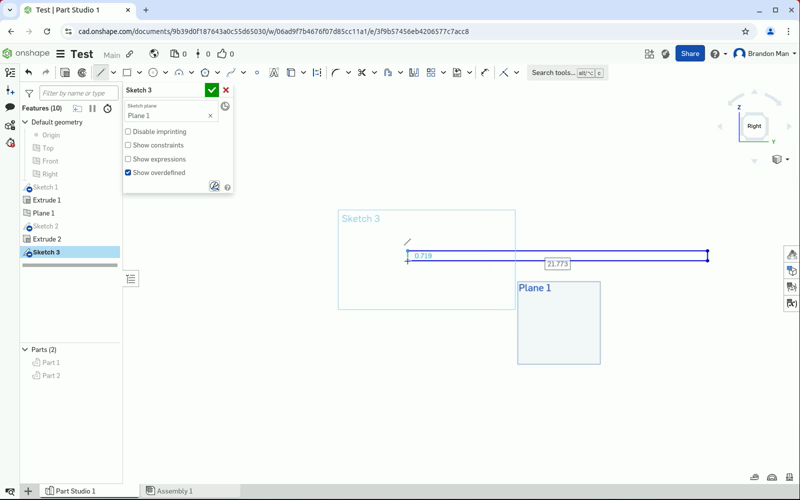
scroll(6)
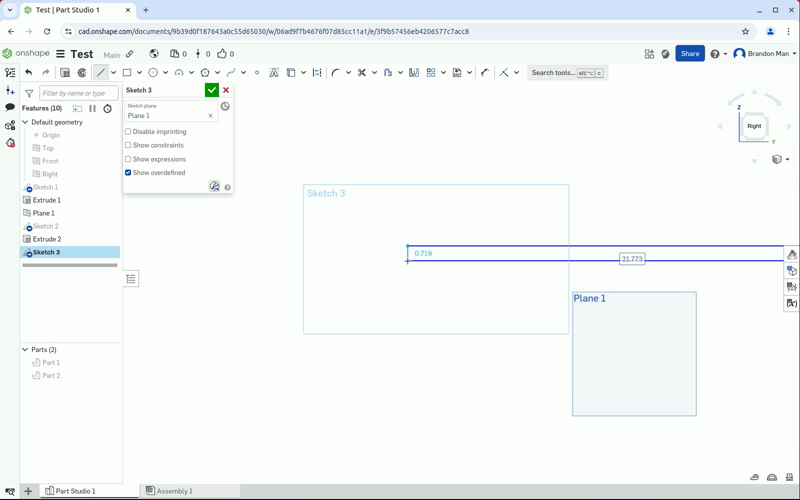
scroll(6)
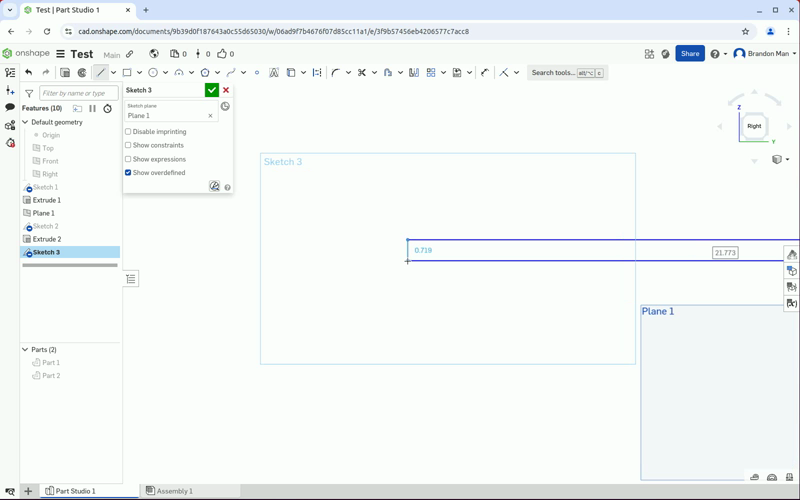
scroll(6)
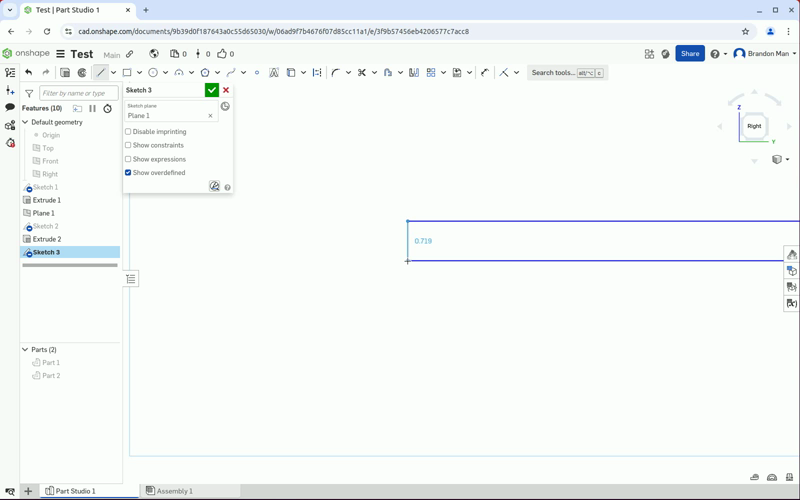
key_up(shift)
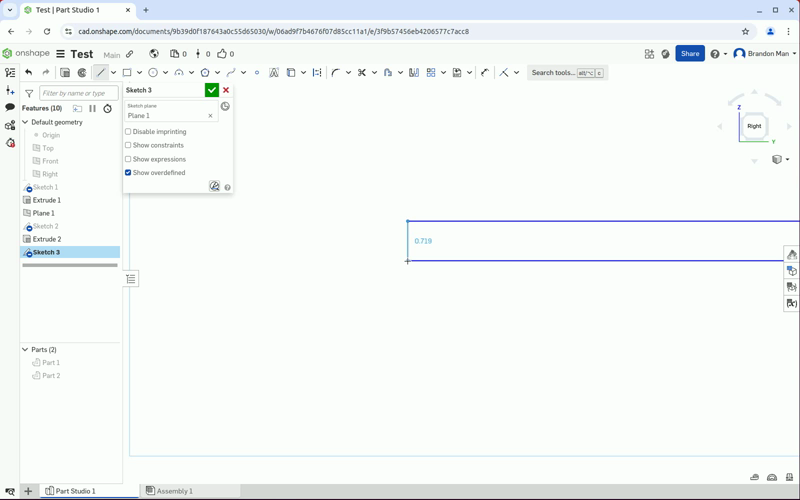
click(407, 260)
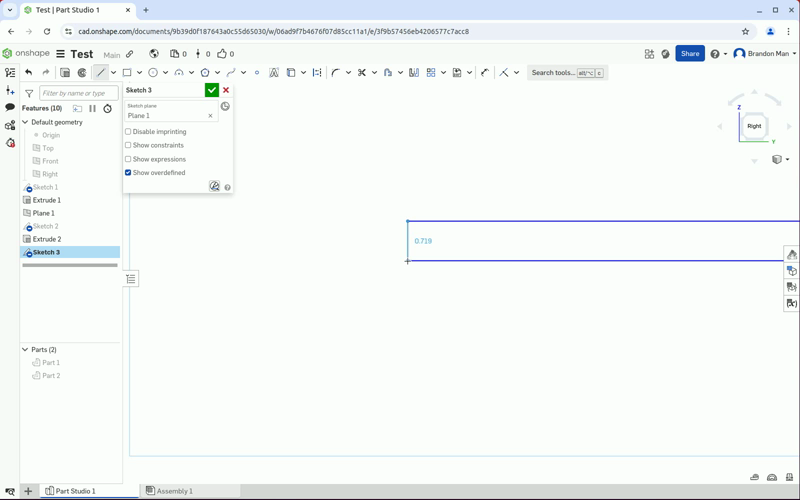
scroll(-6)
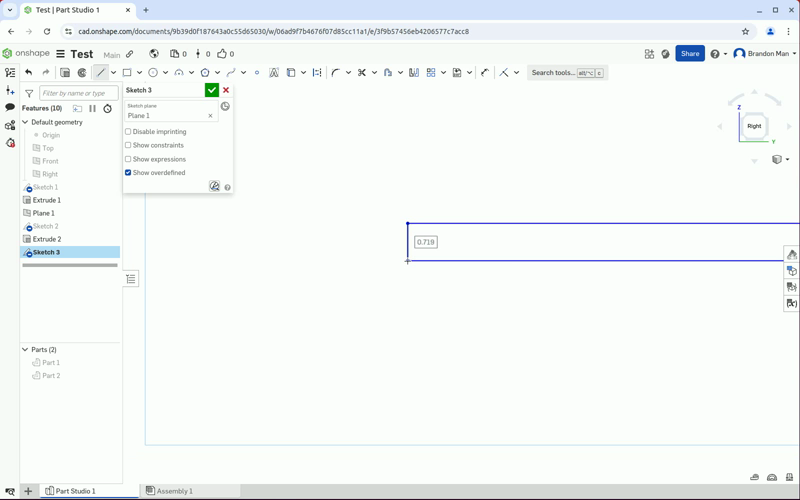
scroll(-6)
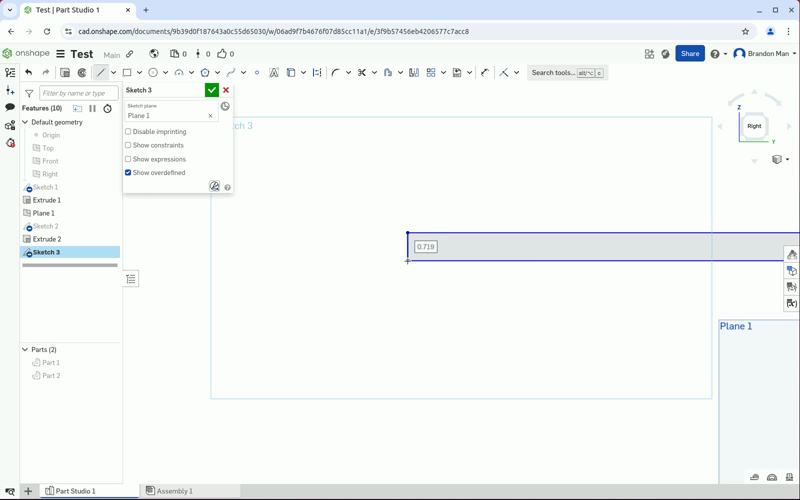
scroll(-6)
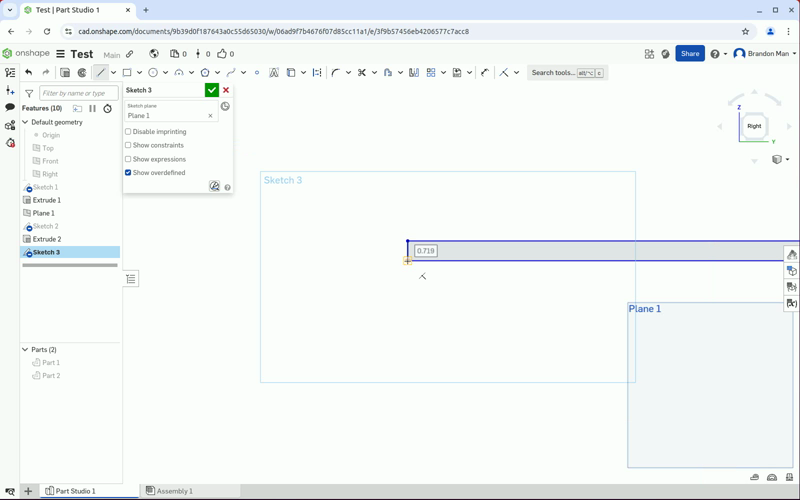
scroll(-6)
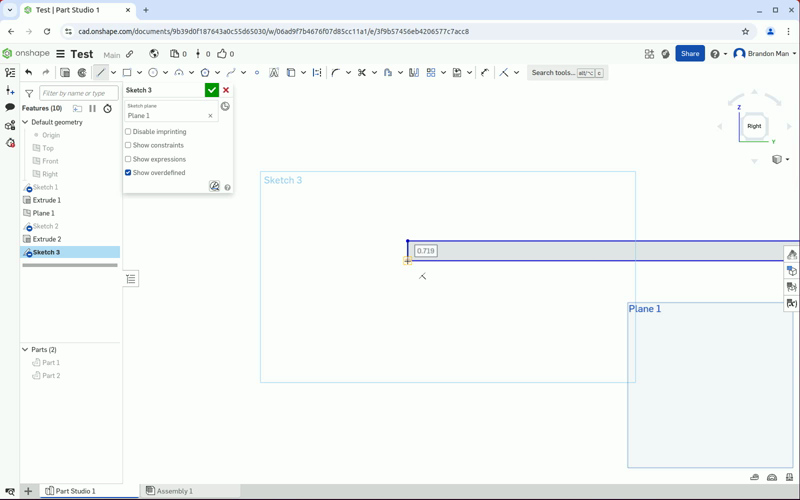
scroll(-6)
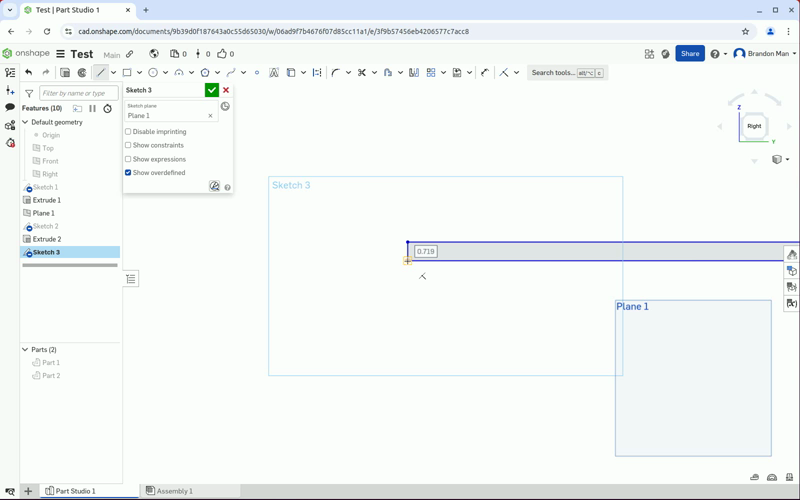
scroll(-6)
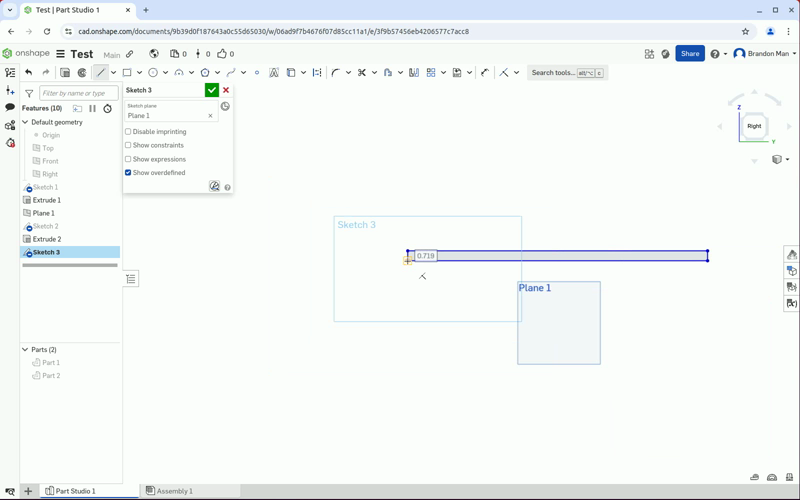
scroll(-6)
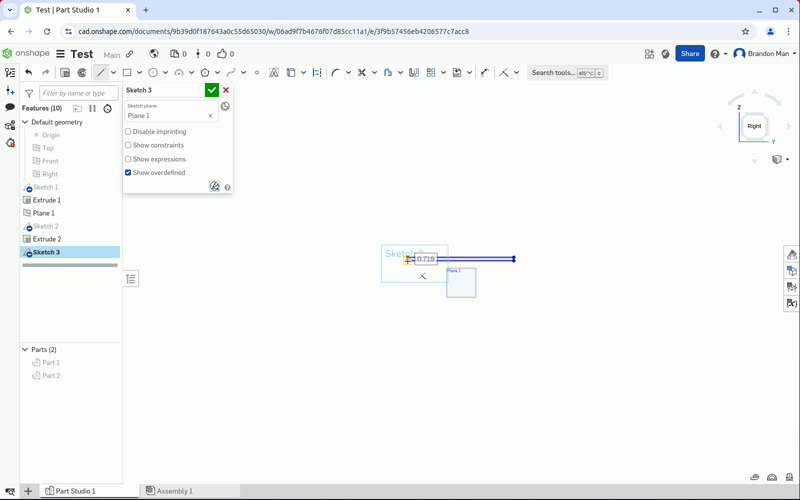
key(esc)
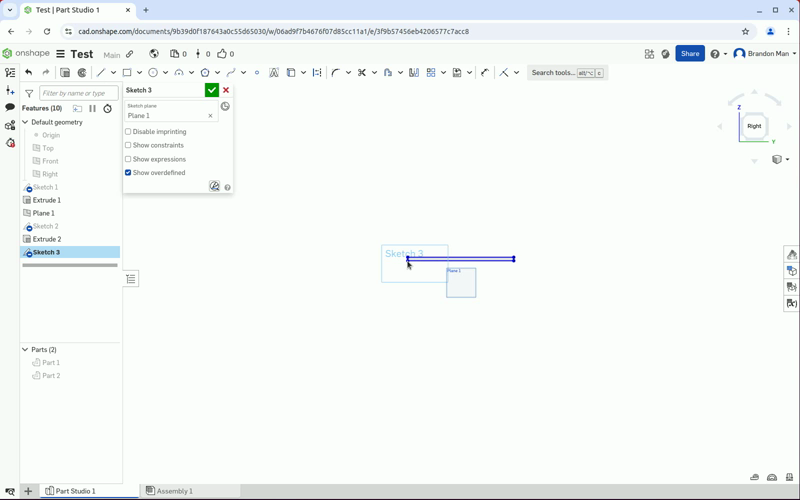
mouse_move(430, 259)
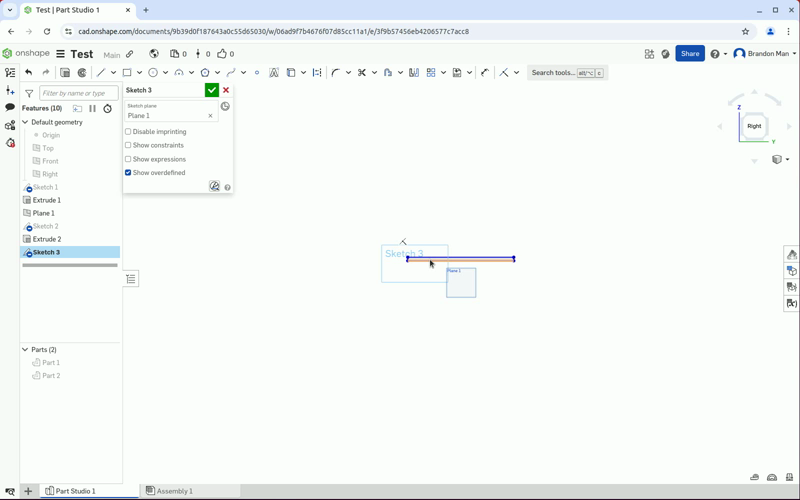
scroll(6)
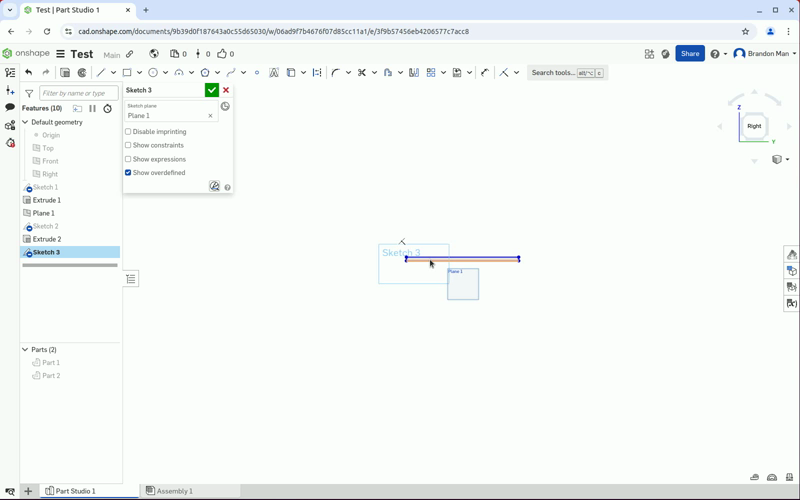
scroll(6)
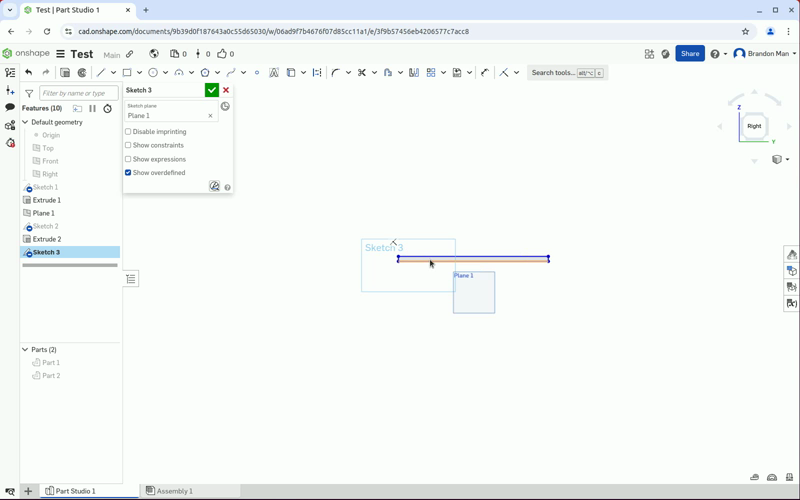
scroll(6)
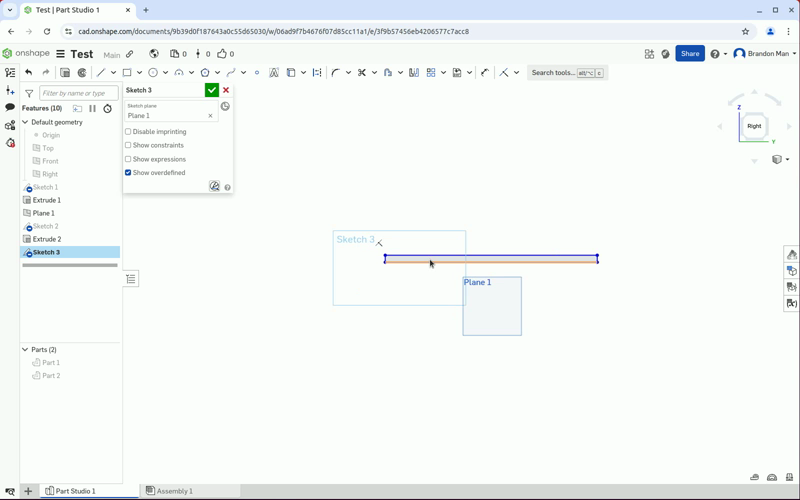
scroll(6)
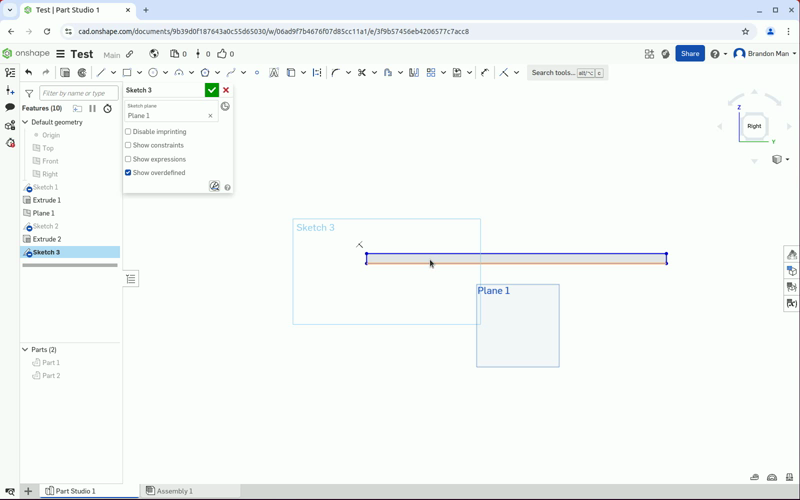
scroll(6)
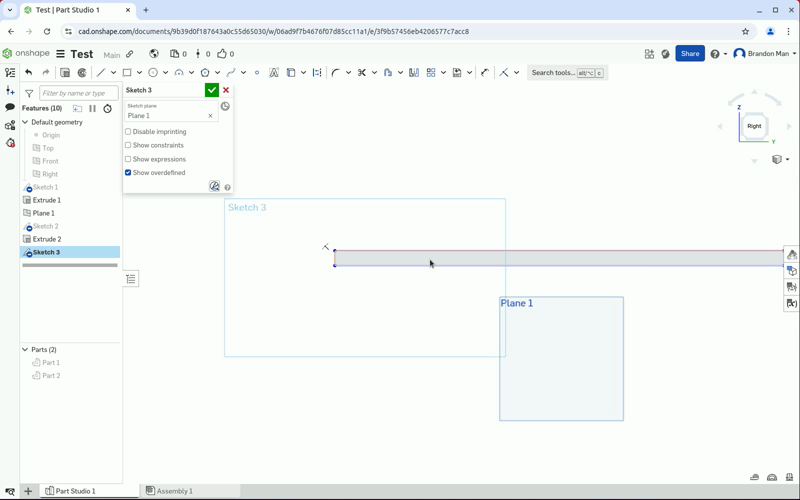
scroll(6)
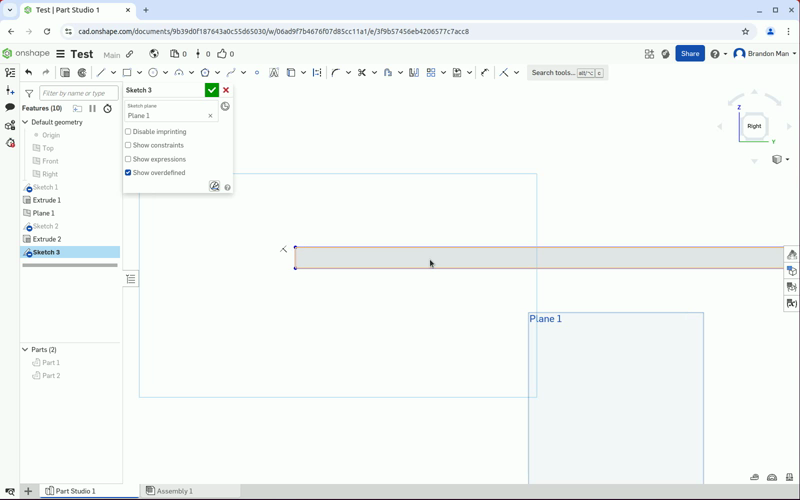
scroll(6)
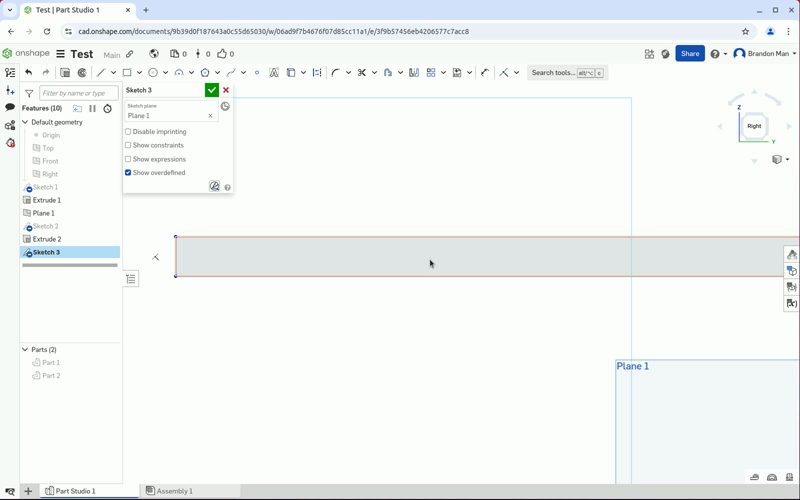
click(430, 259)
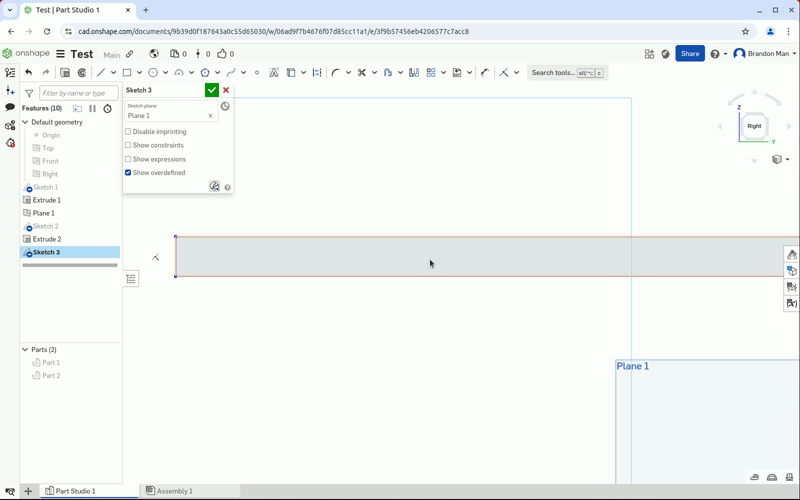
scroll(-6)
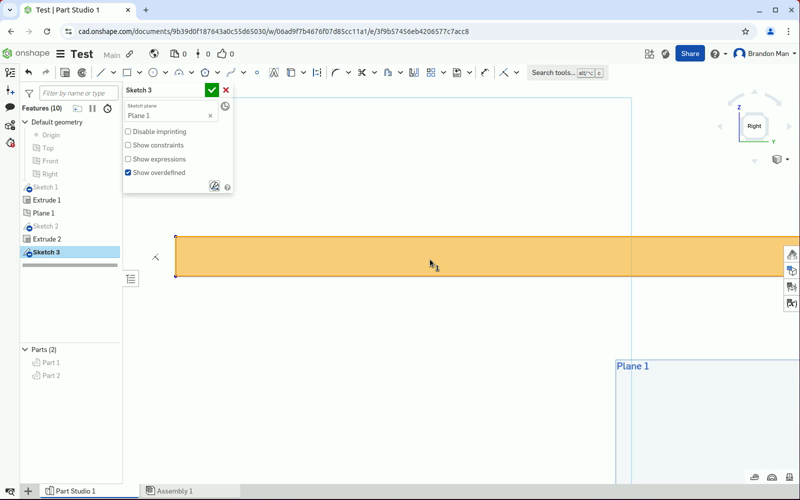
scroll(-6)
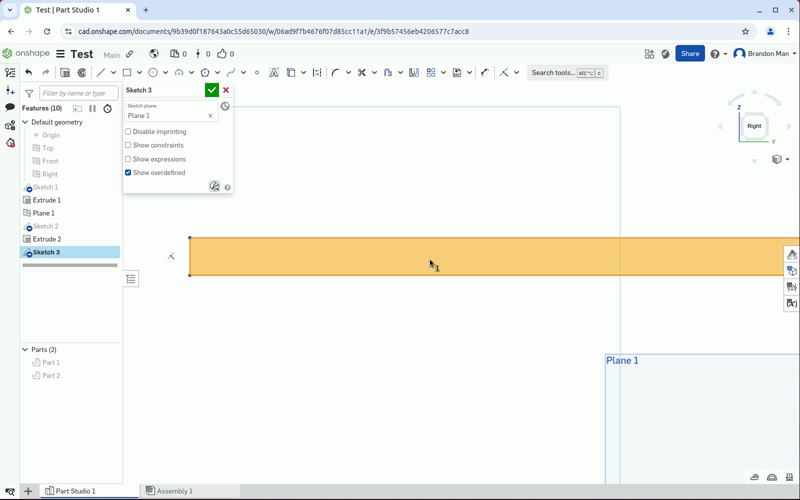
scroll(-6)
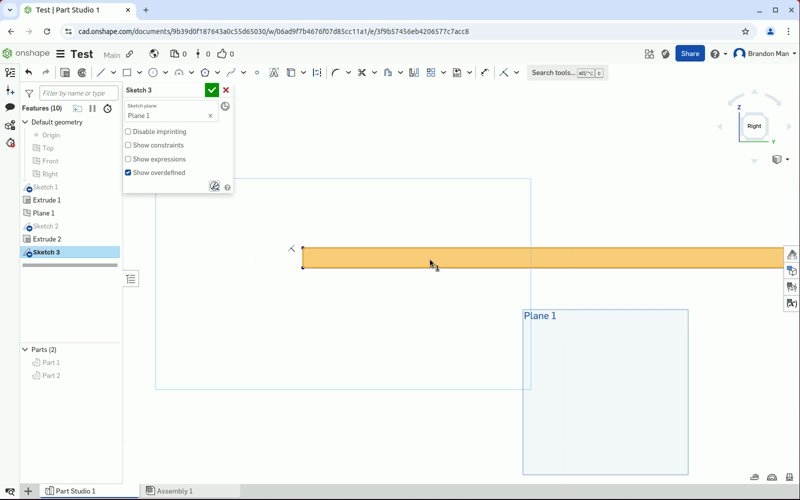
scroll(-6)
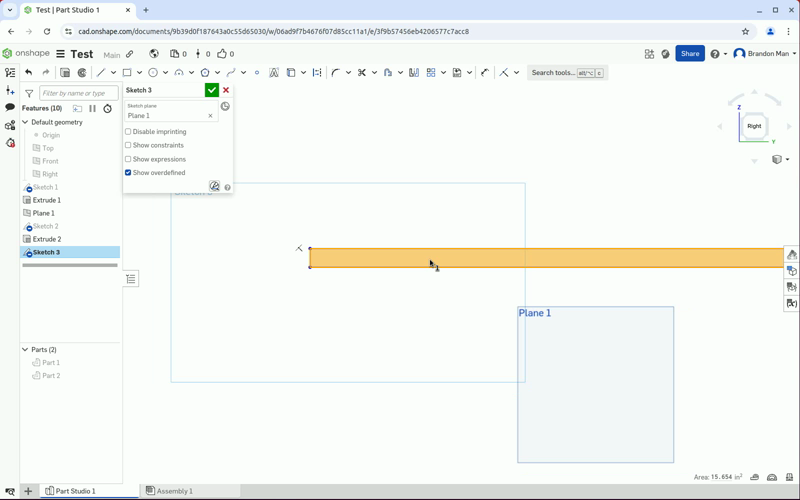
scroll(-6)
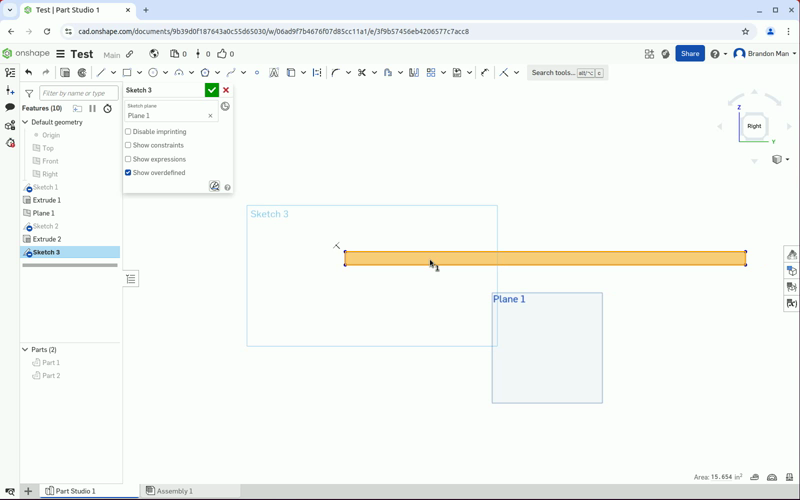
scroll(-6)
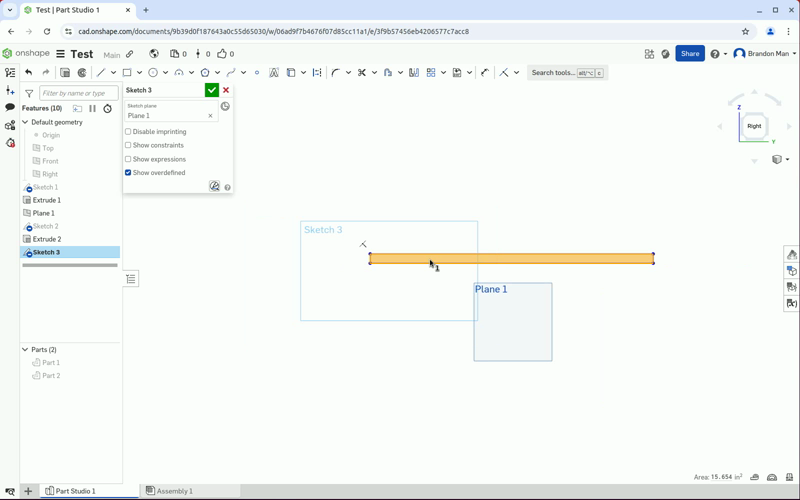
scroll(-6)
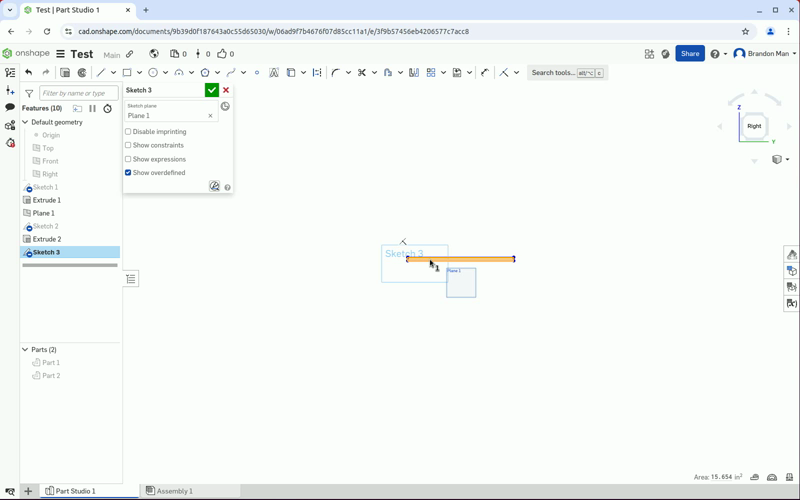
mouse_move(73, 352)
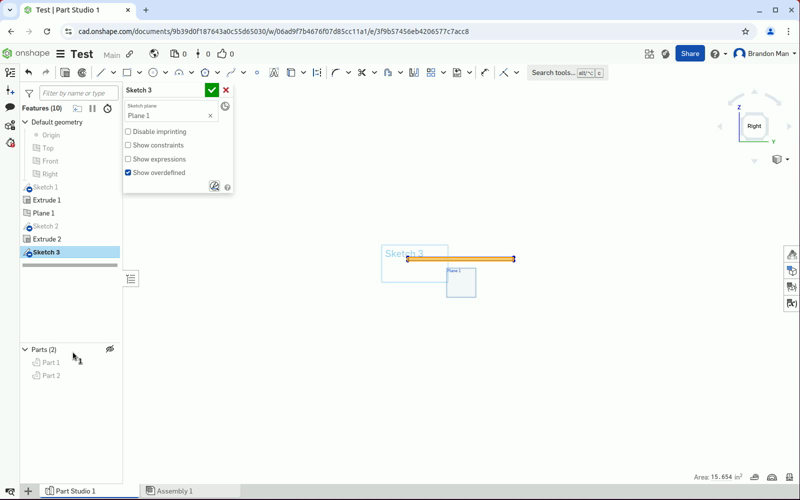
key(shift+y)
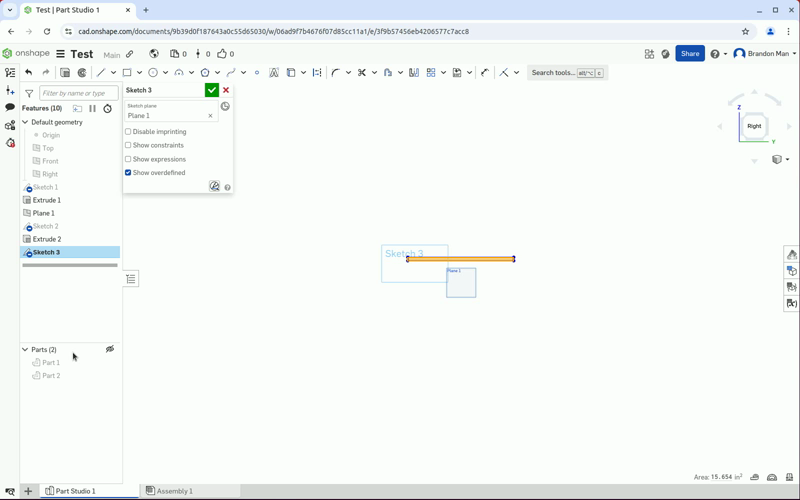
key(shift+e)
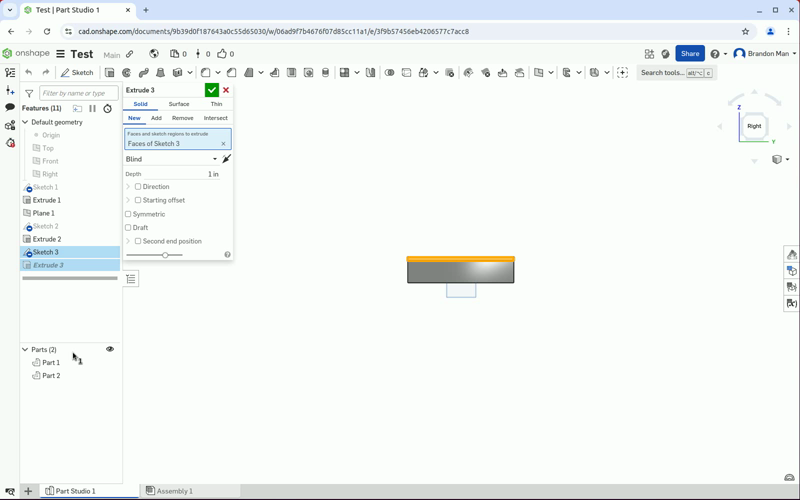
mouse_move(143, 106)
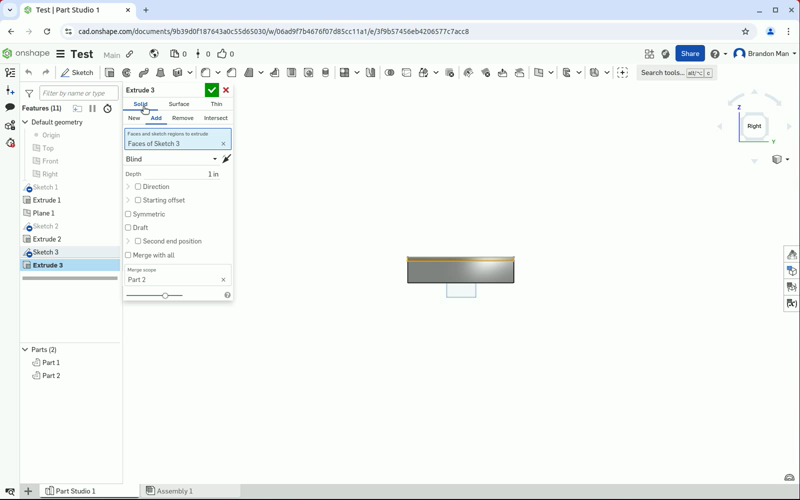
click(143, 106)
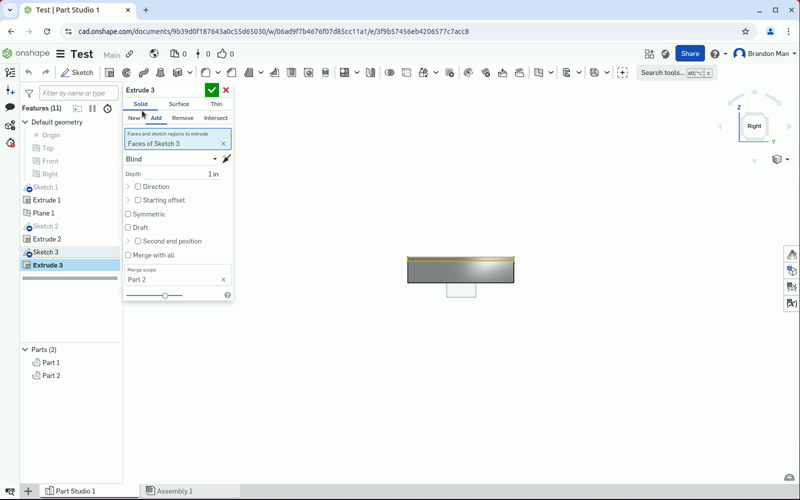
mouse_move(137, 120)
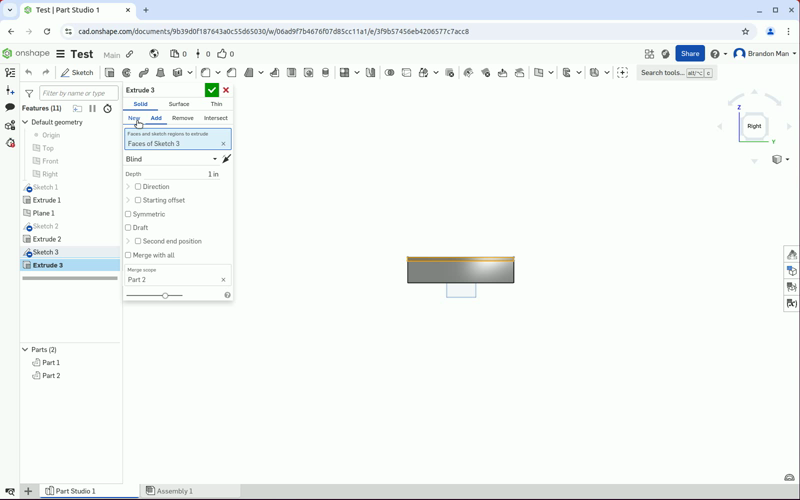
click(137, 120)
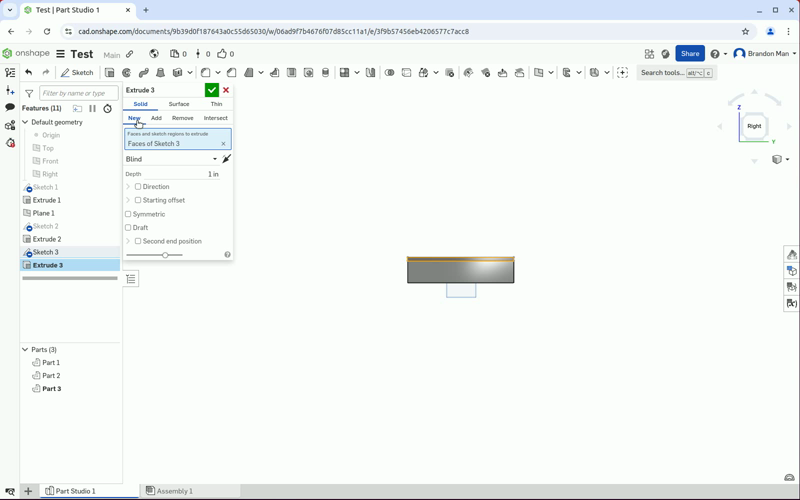
key(tab, 4)
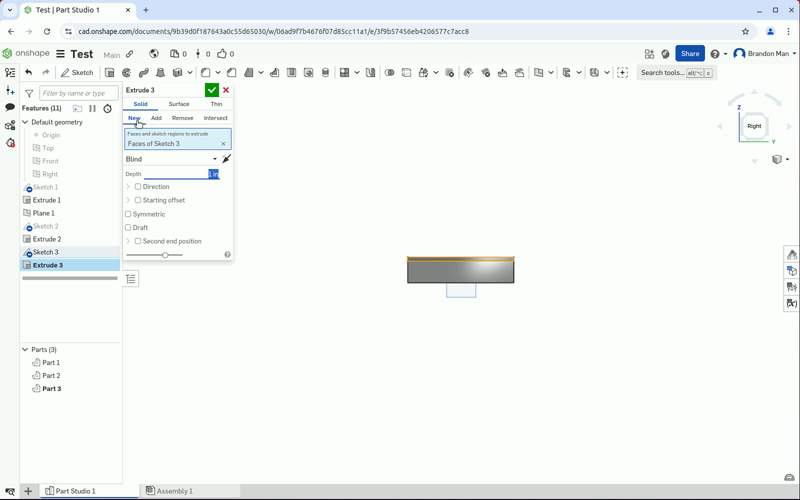
text(0.722)
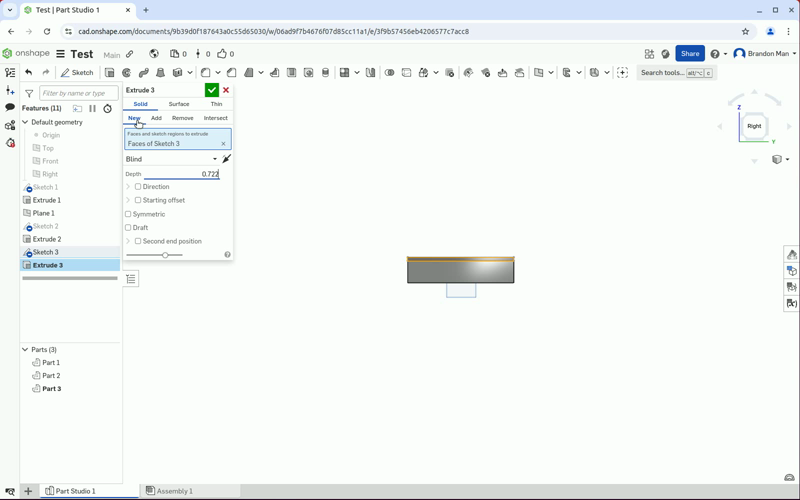
key(enter)
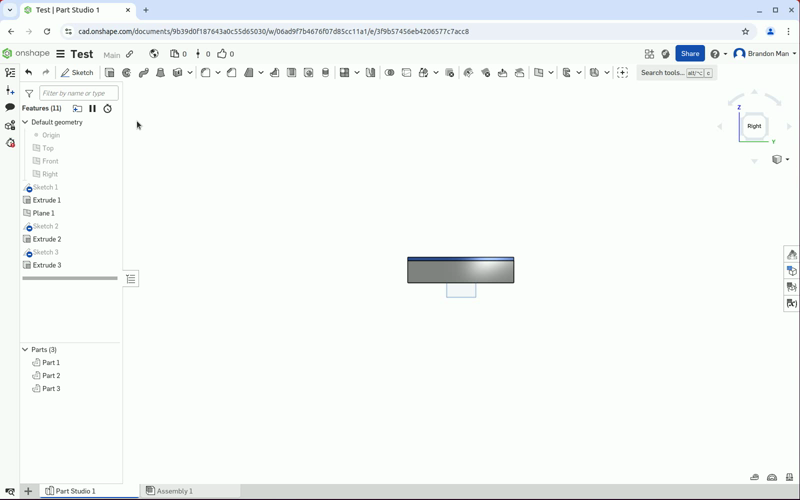
key(shift+h)
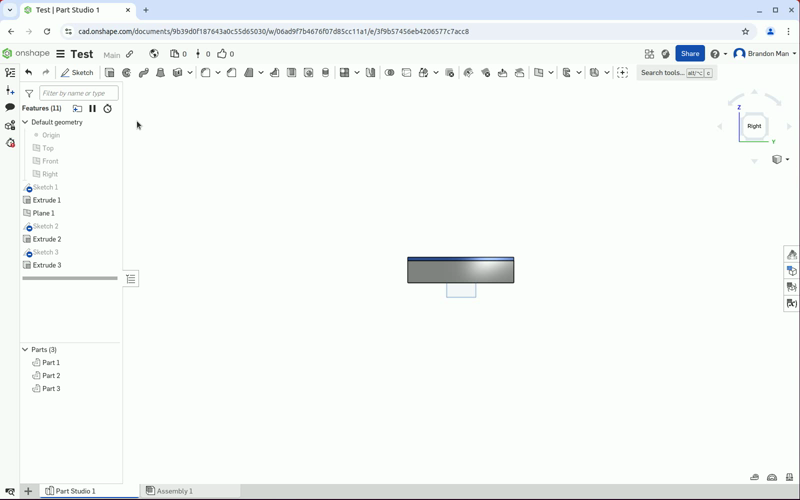
key(shift+h)
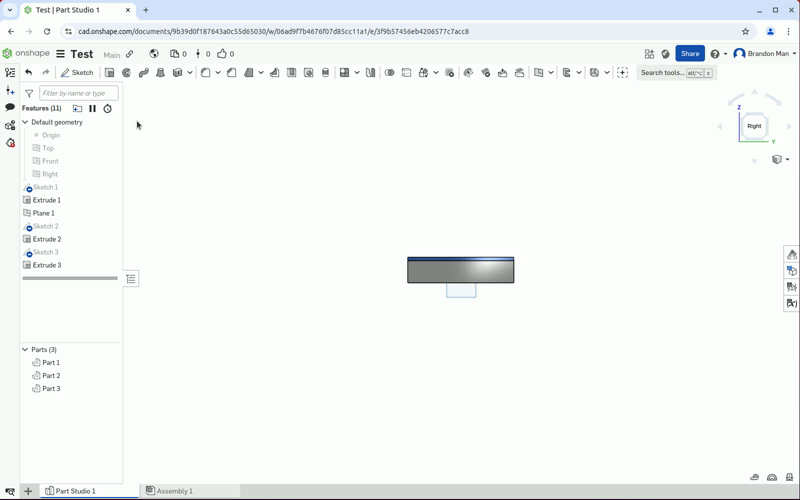
mouse_move(73, 189)
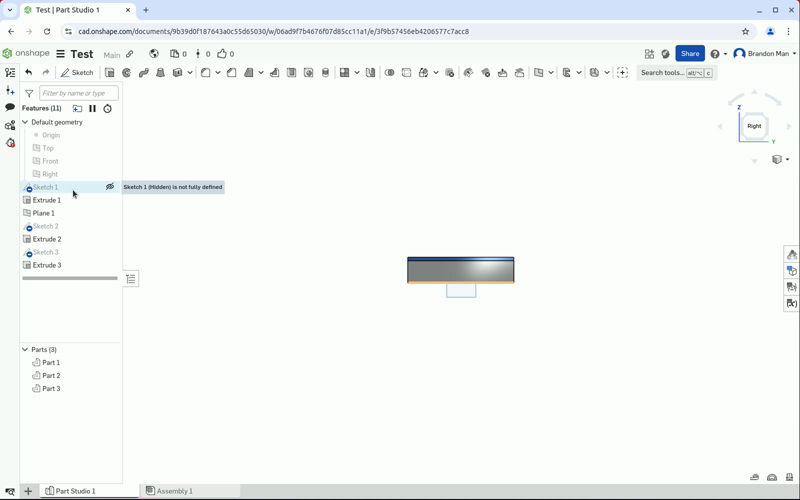
click(73, 189)
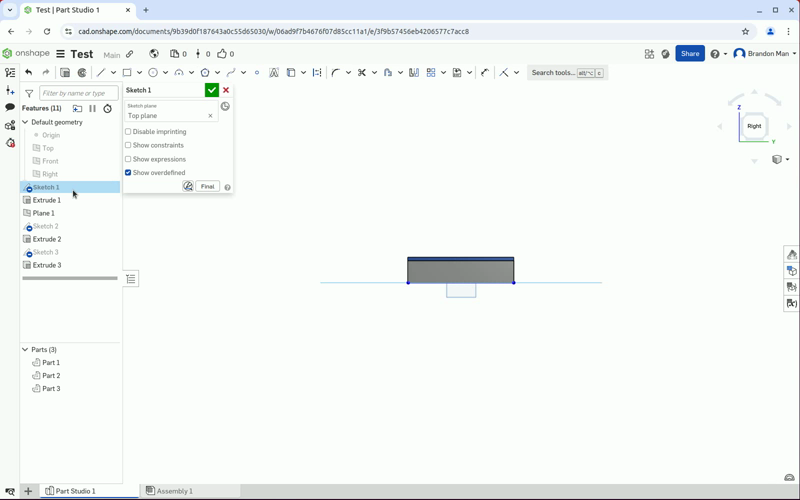
mouse_move(229, 92)
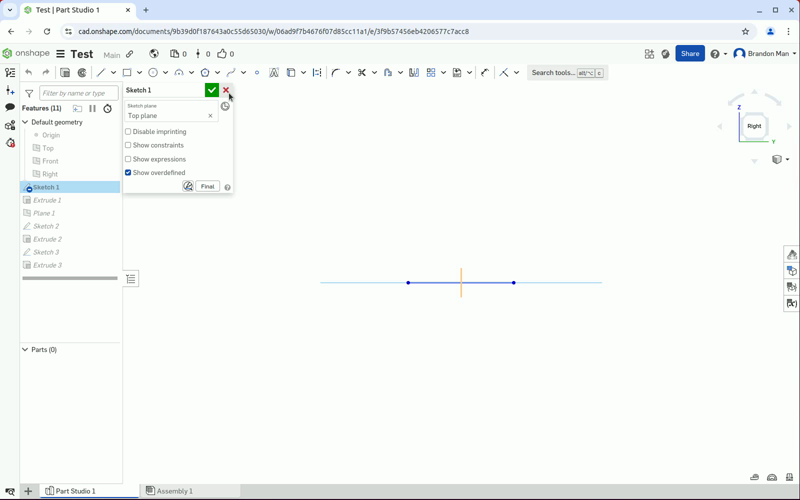
click(229, 92)
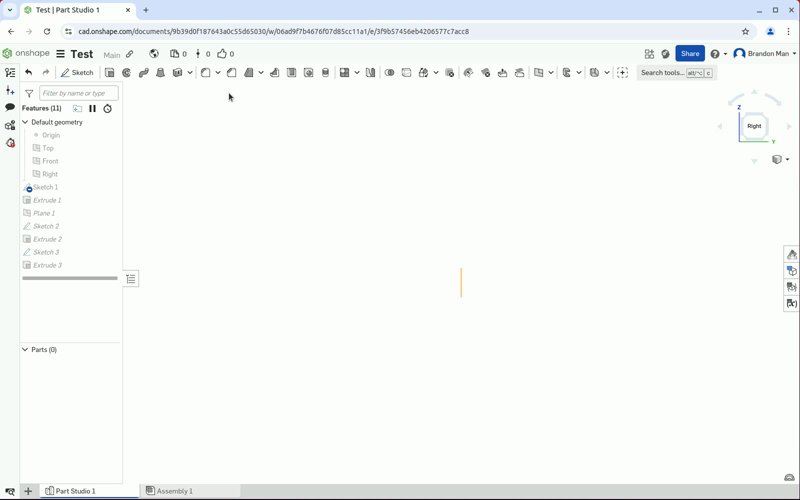
mouse_move(73, 352)
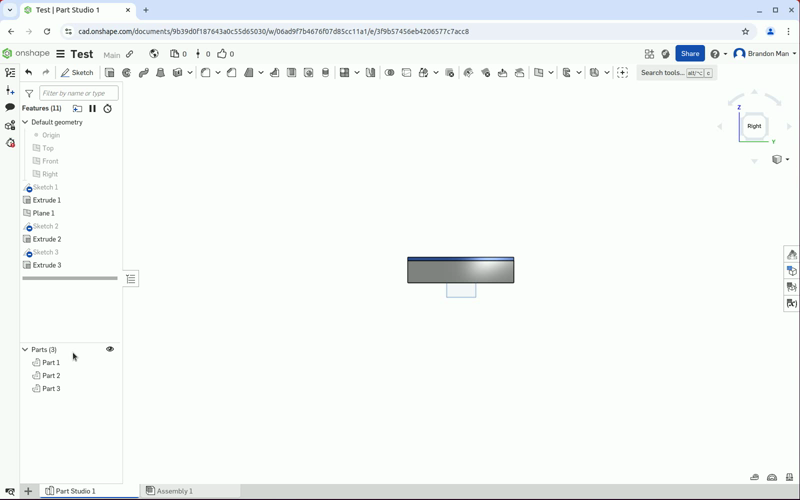
key(y)
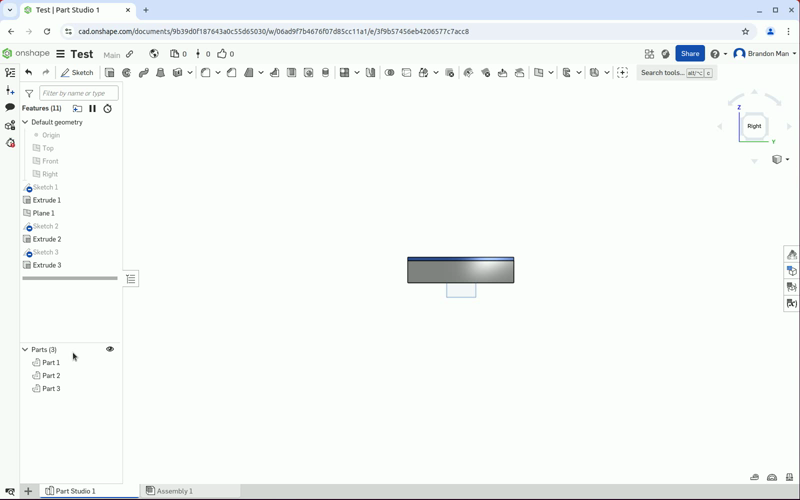
key(shift+p)
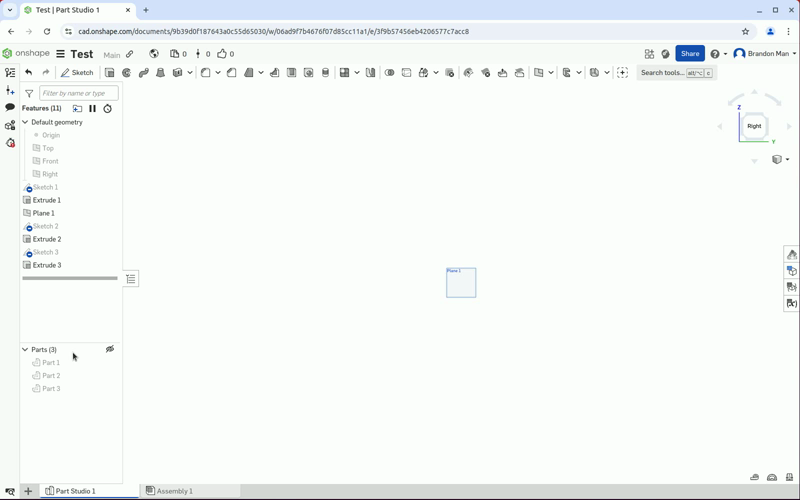
key(space)
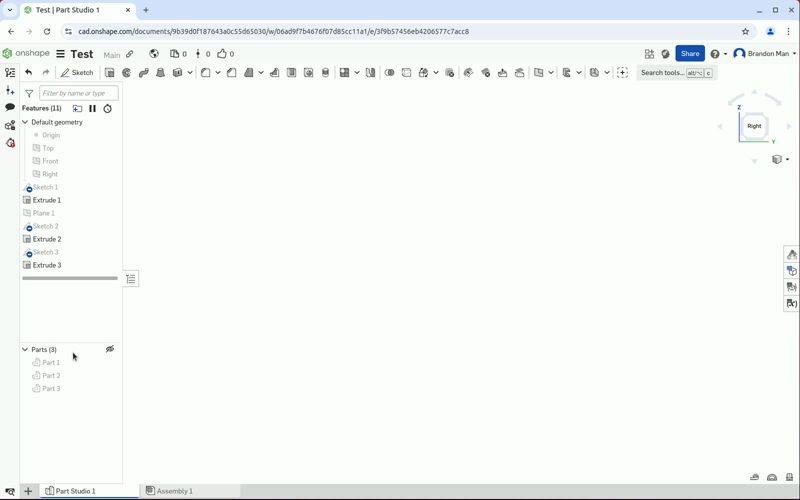
key_down(shift)
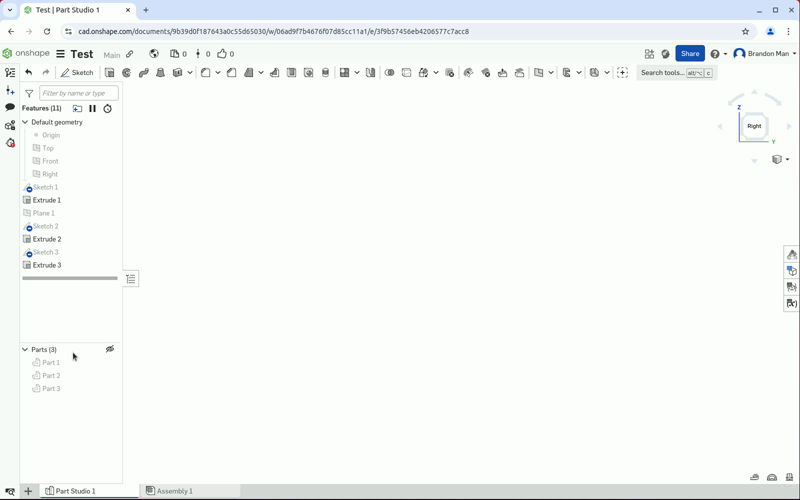
key(right)
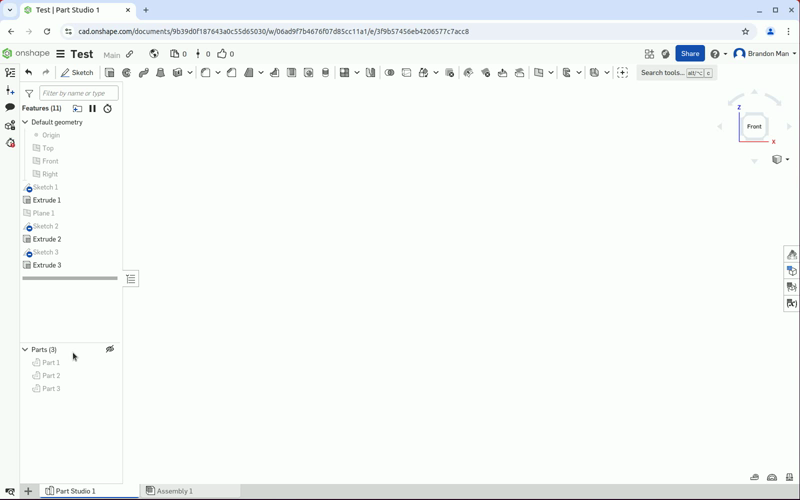
key_up(shift)
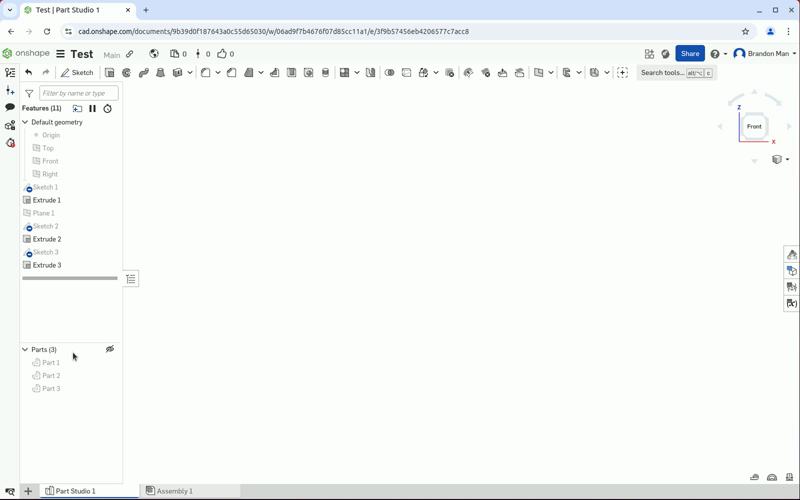
mouse_move(73, 352)
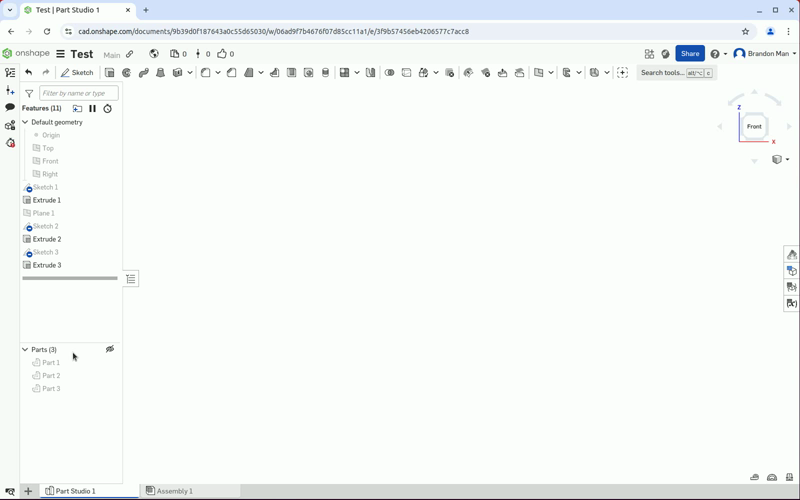
key(shift+y)
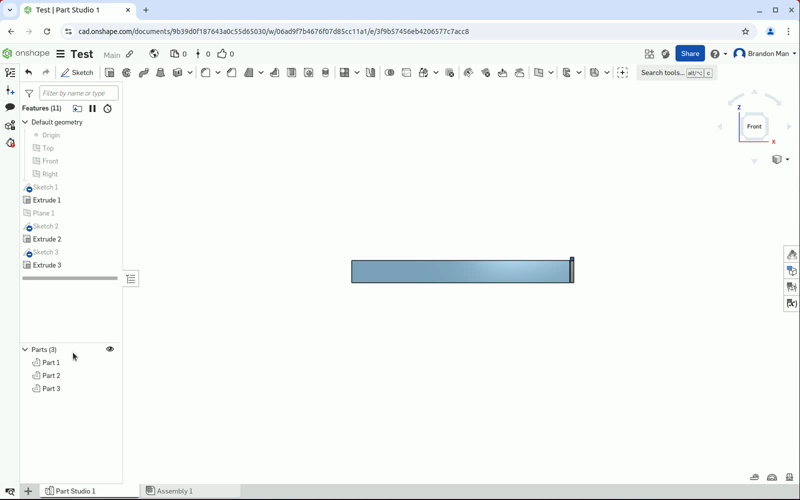
mouse_move(541, 75)
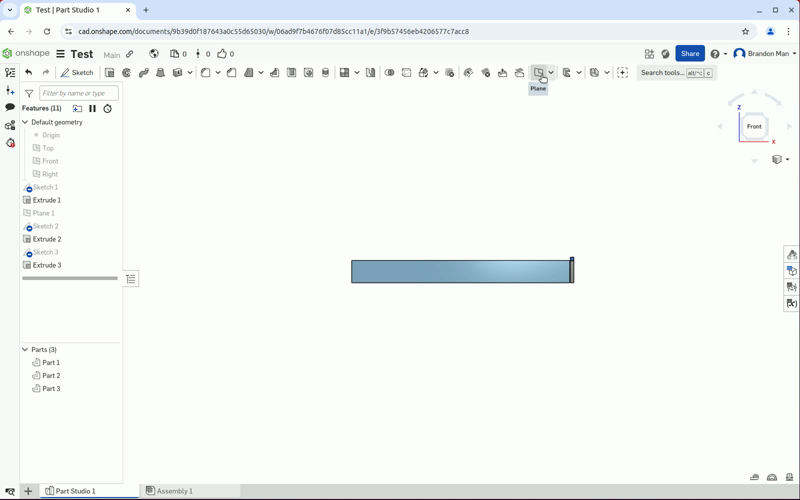
click(541, 75)
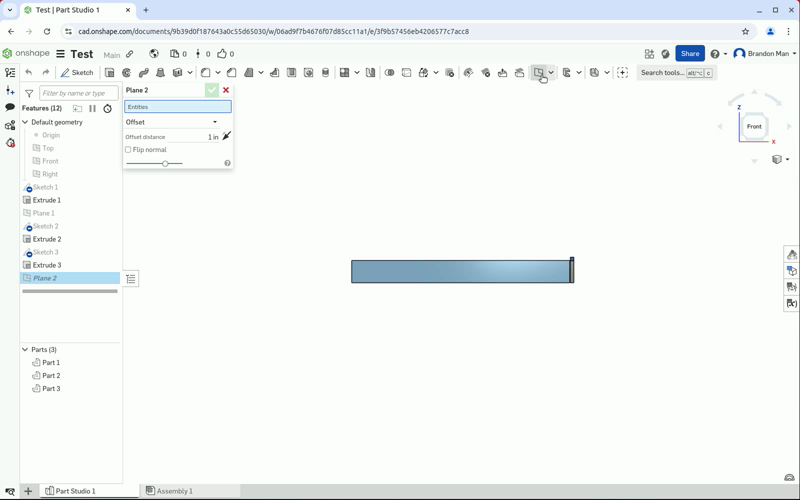
mouse_move(73, 163)
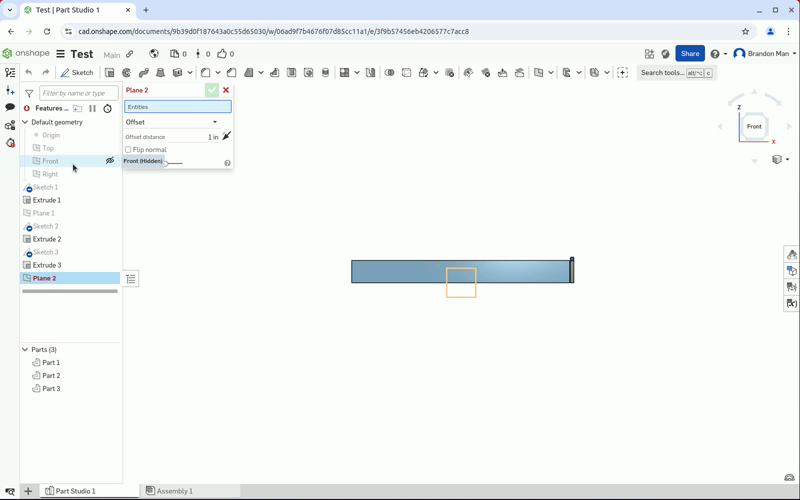
click(73, 163)
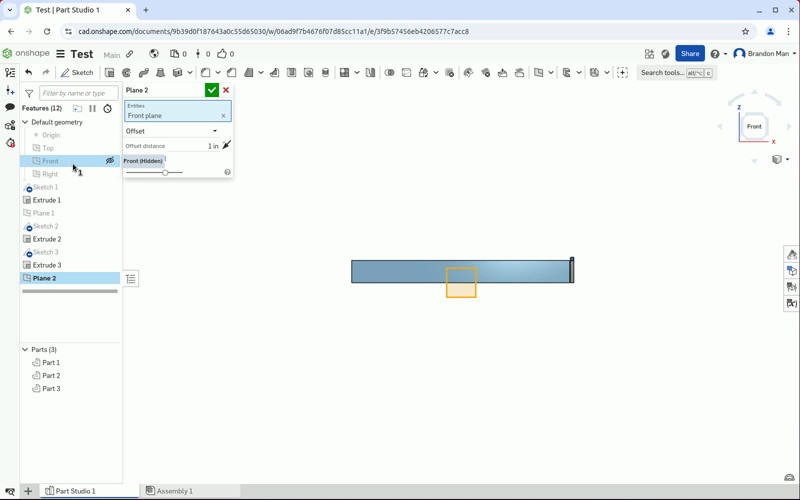
key(tab, 2)
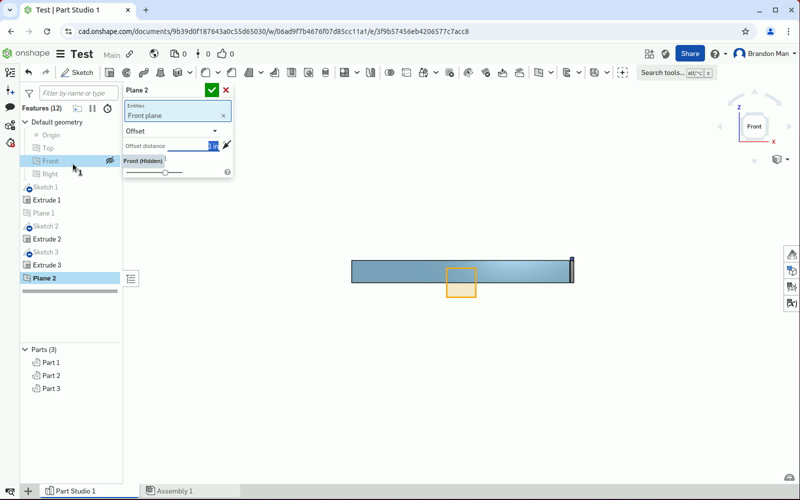
text(10.845)
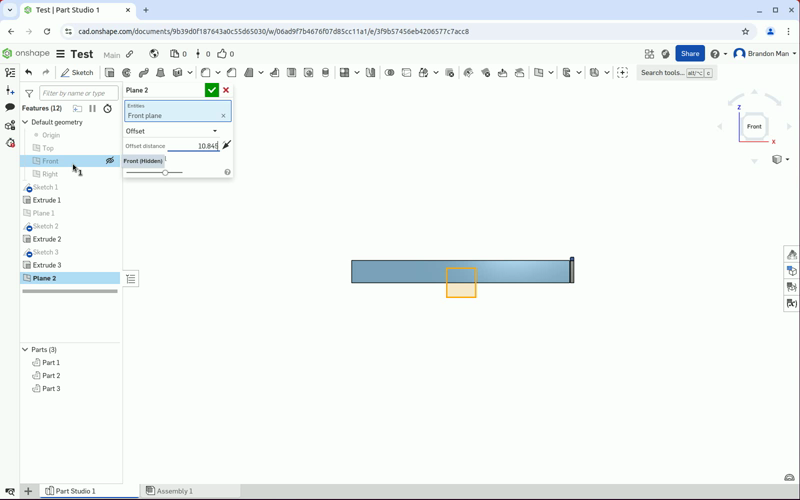
key(enter, 2)
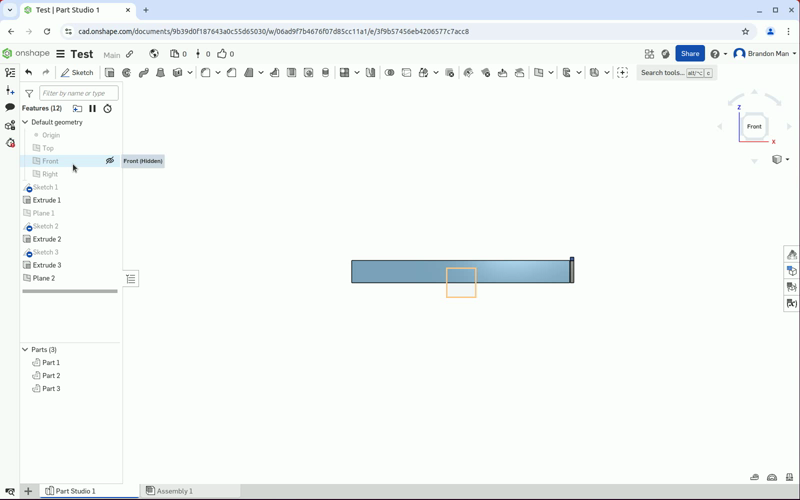
key(shift+s)
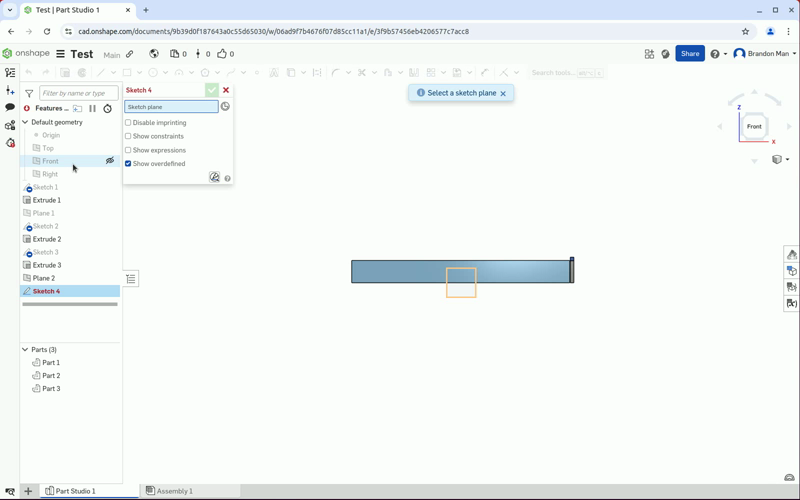
mouse_move(73, 280)
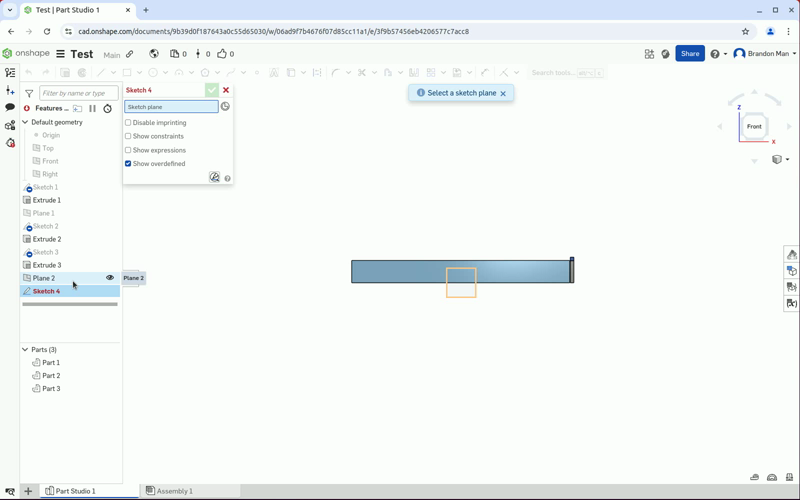
click(73, 280)
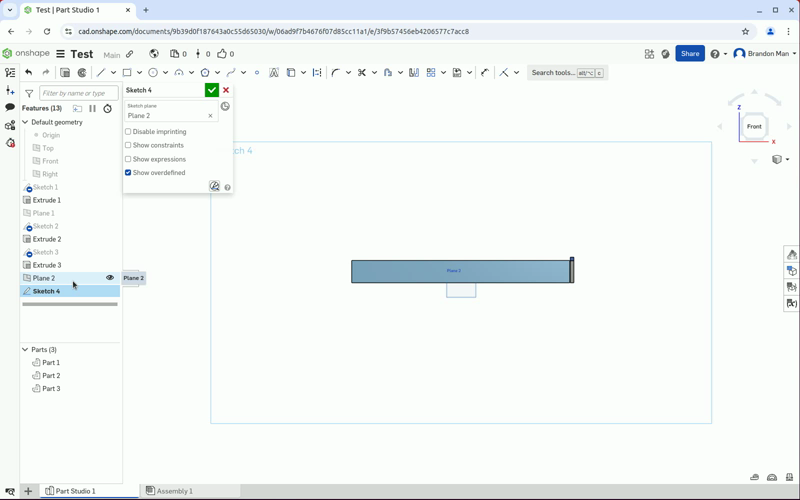
mouse_move(73, 352)
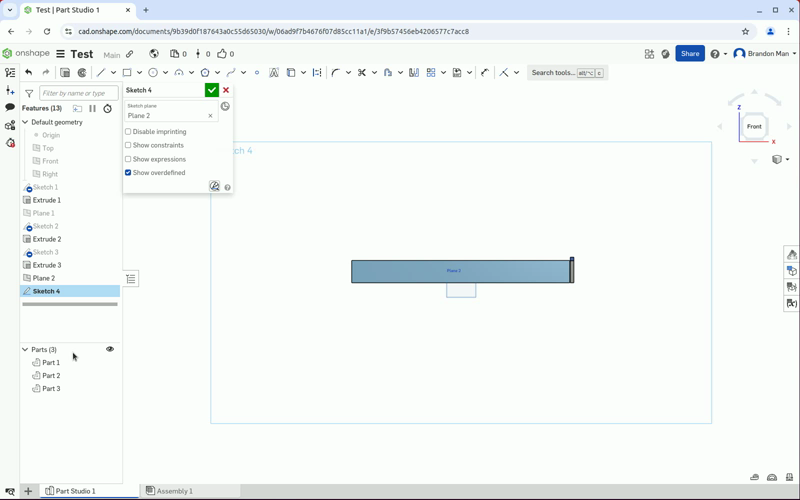
key(y)
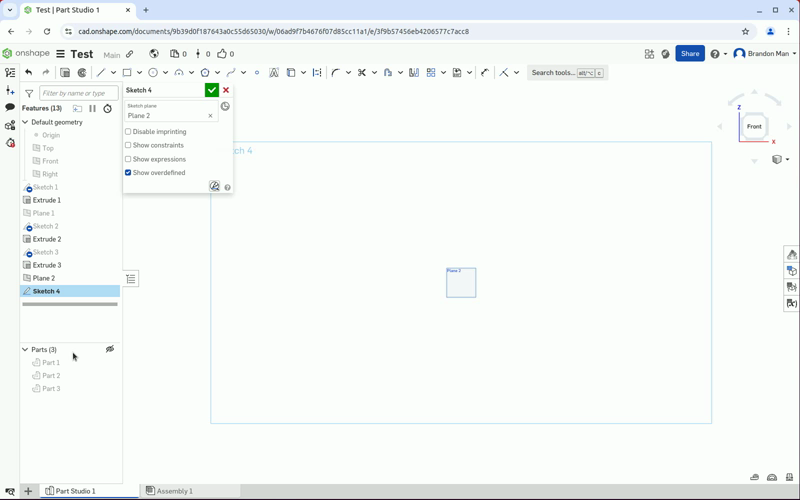
key(l)
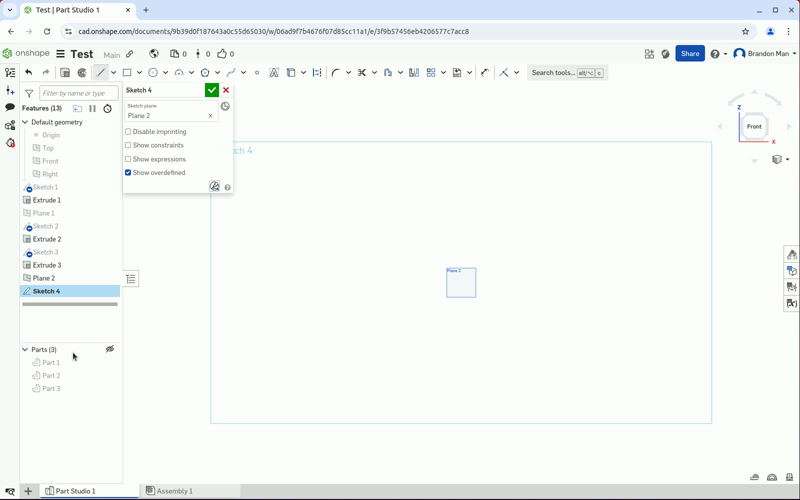
key_down(shift)
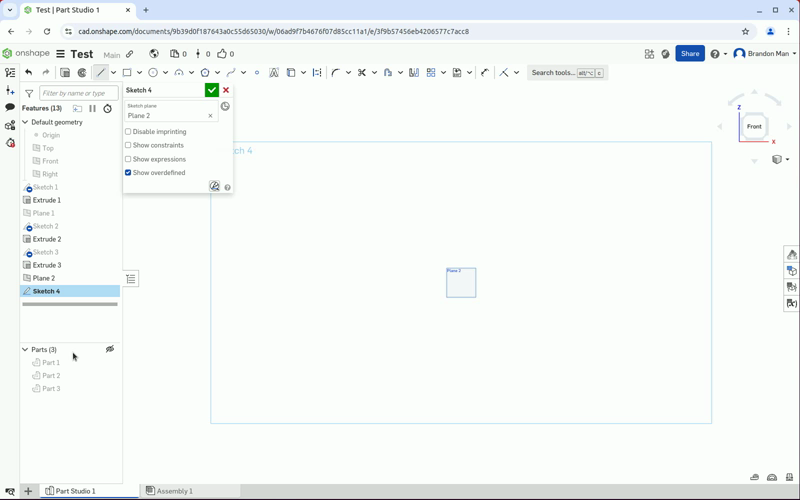
mouse_move(348, 282)
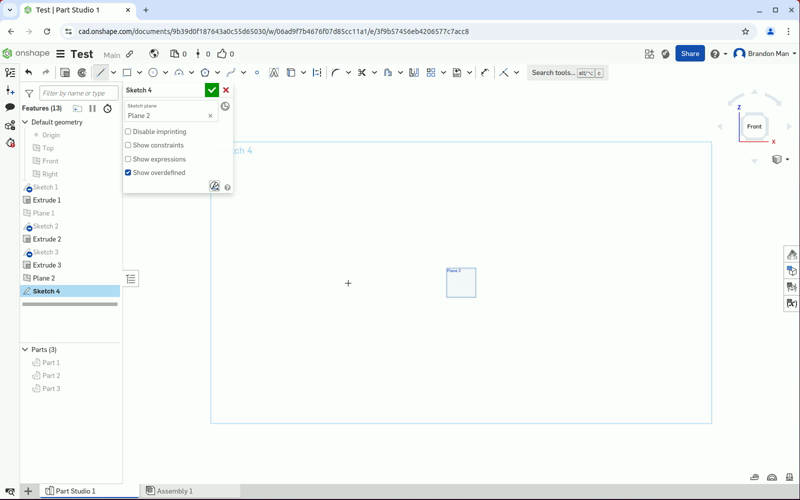
click(348, 282)
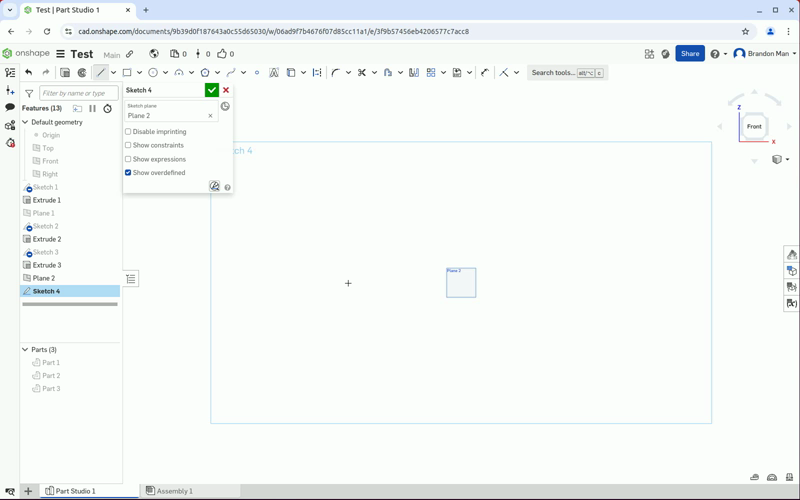
key_up(shift)
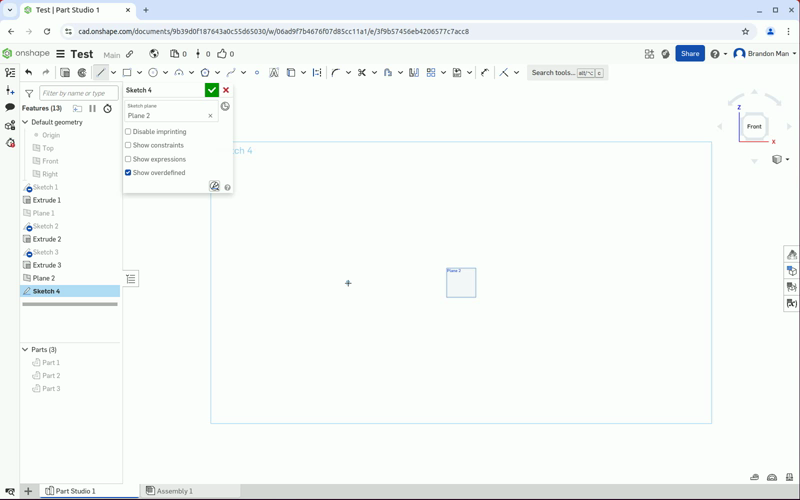
key_down(shift)
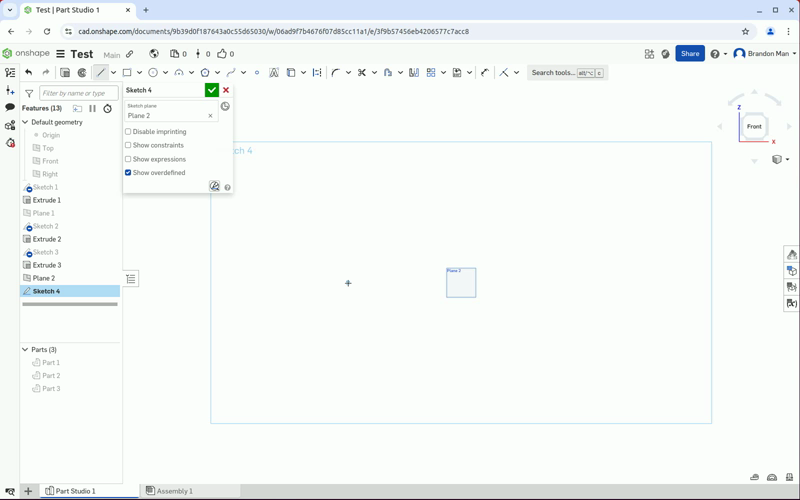
mouse_move(378, 282)
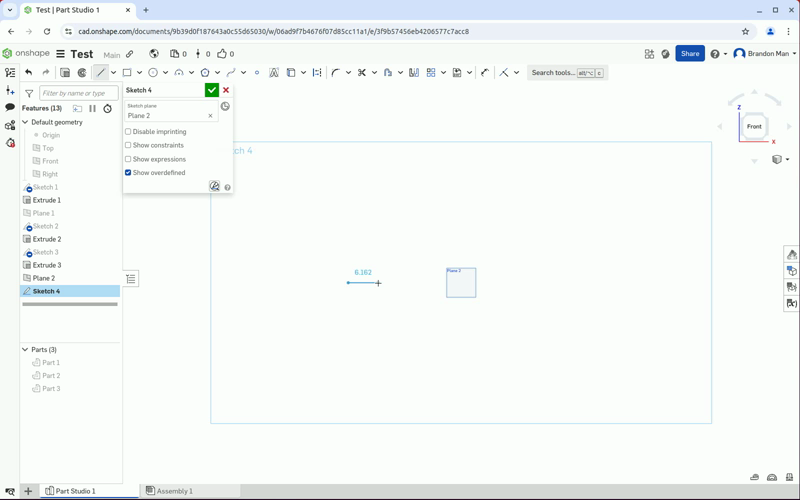
mouse_move(350, 282)
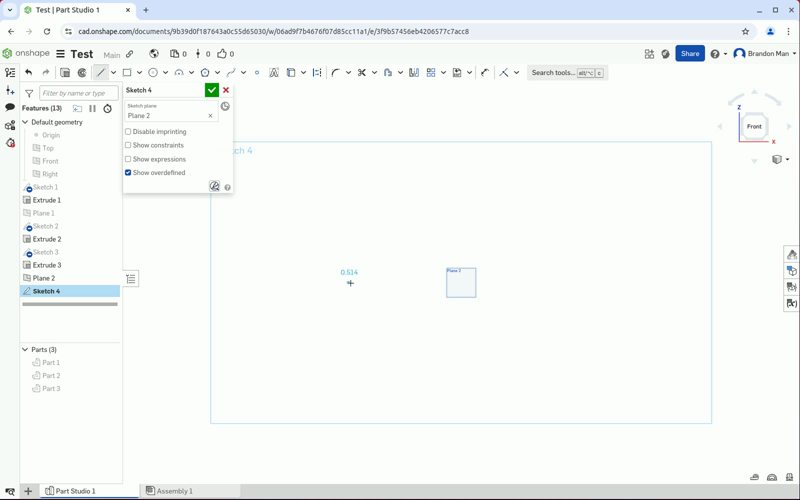
scroll(6)
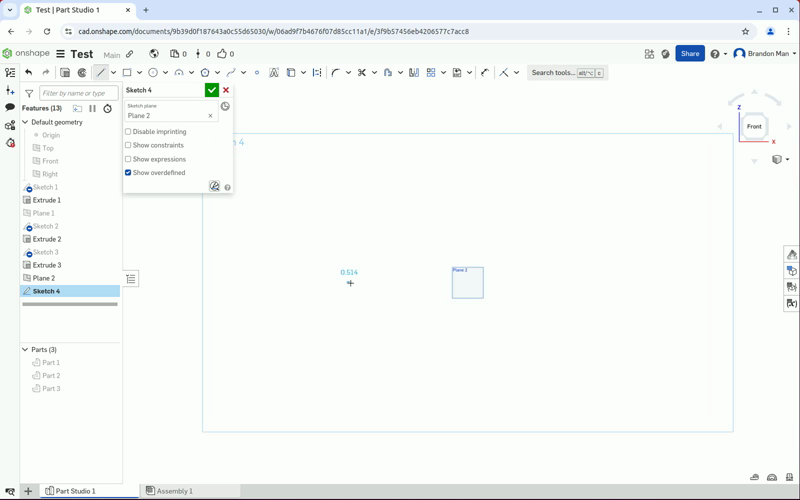
scroll(6)
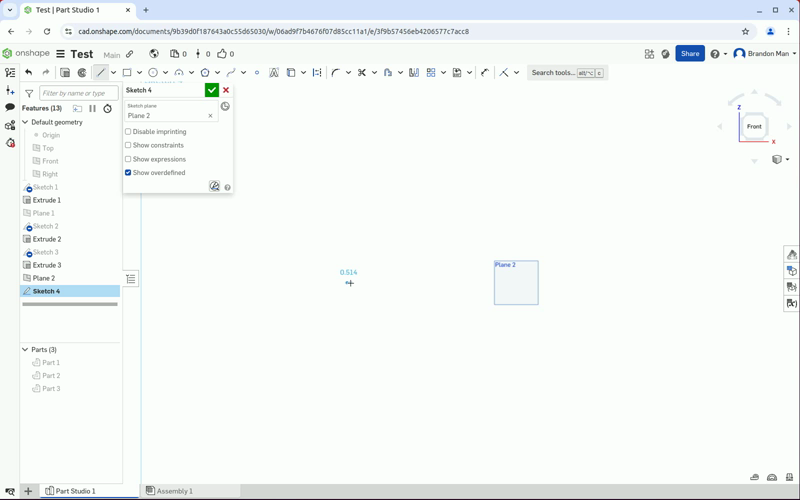
scroll(6)
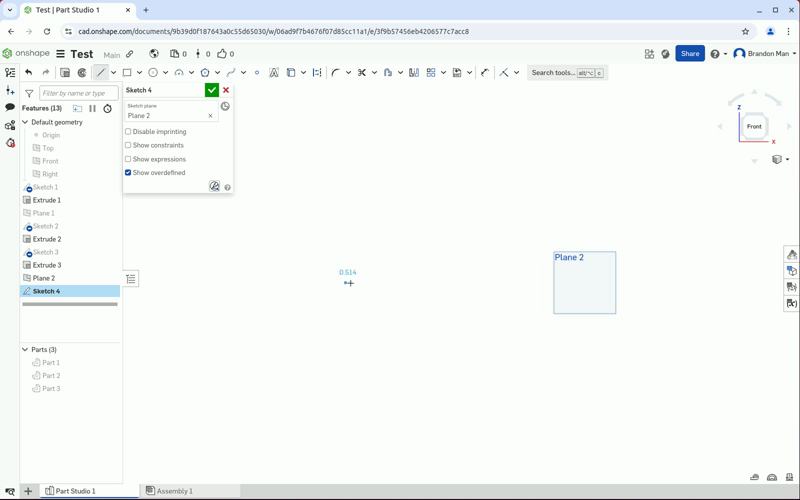
scroll(6)
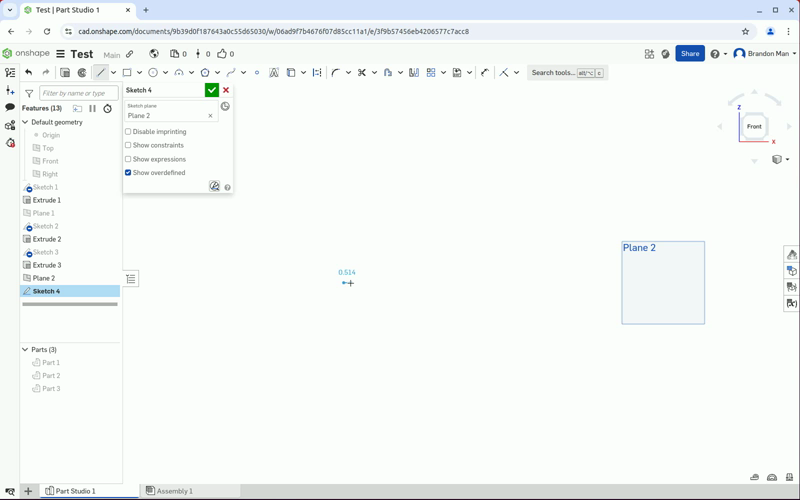
scroll(6)
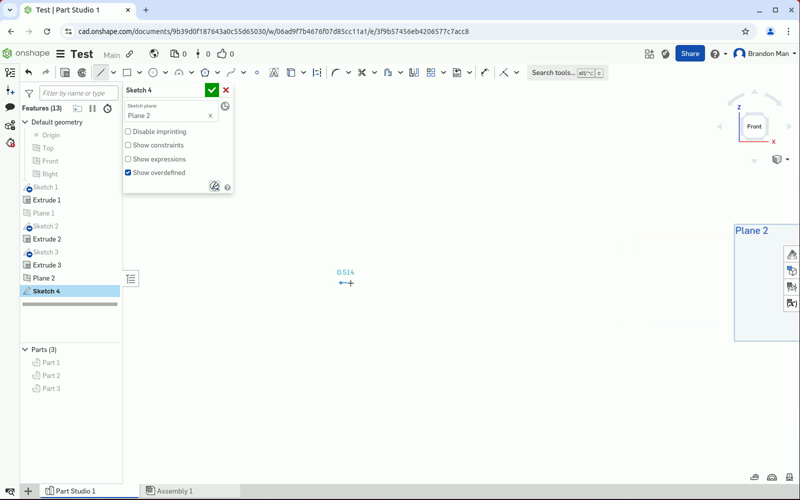
scroll(6)
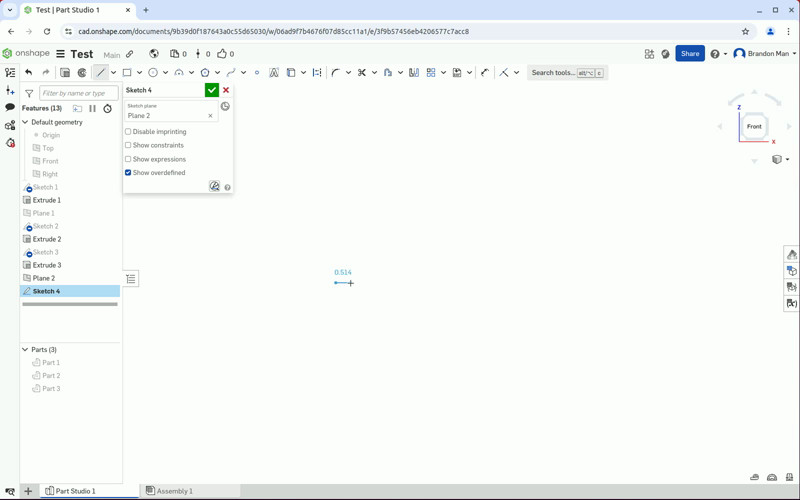
scroll(6)
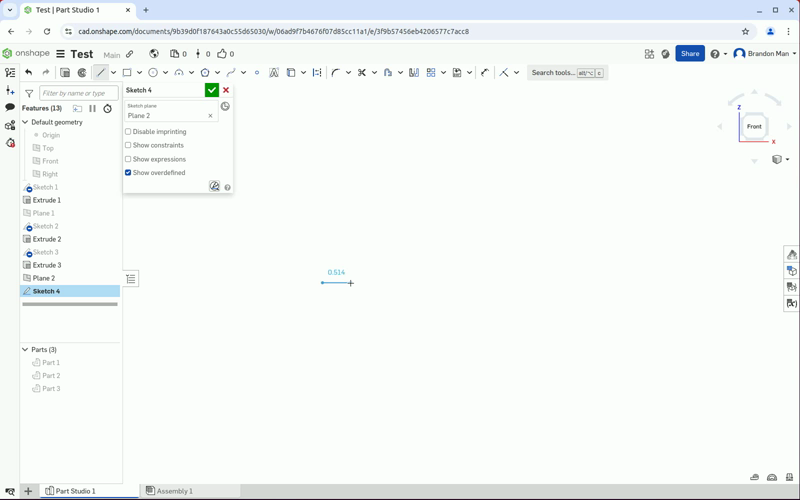
click(350, 282)
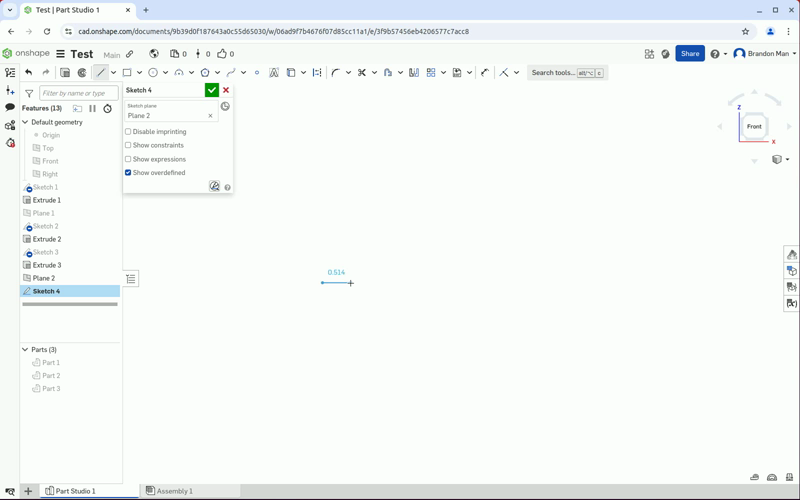
scroll(-6)
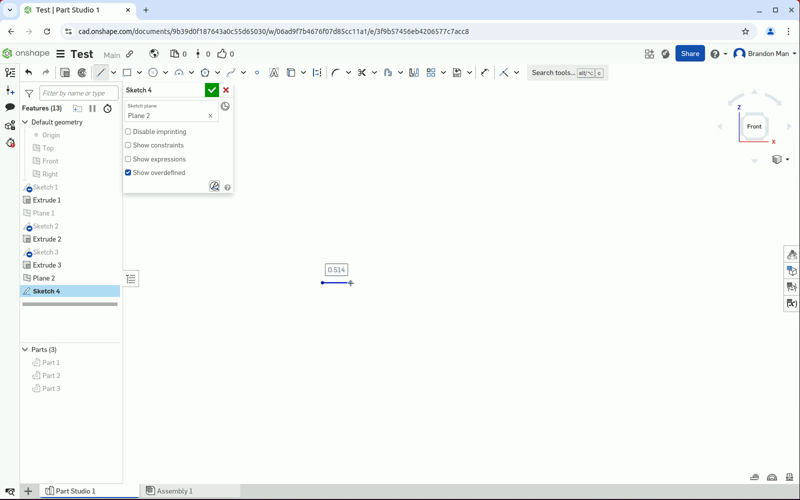
scroll(-6)
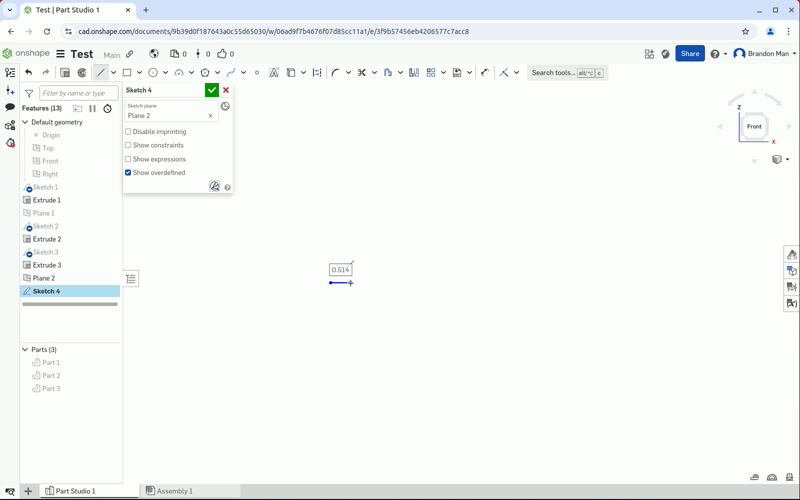
scroll(-6)
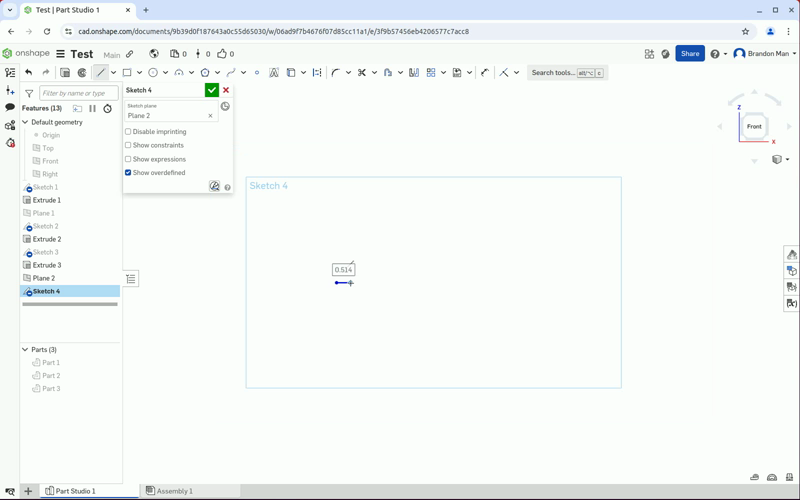
scroll(-6)
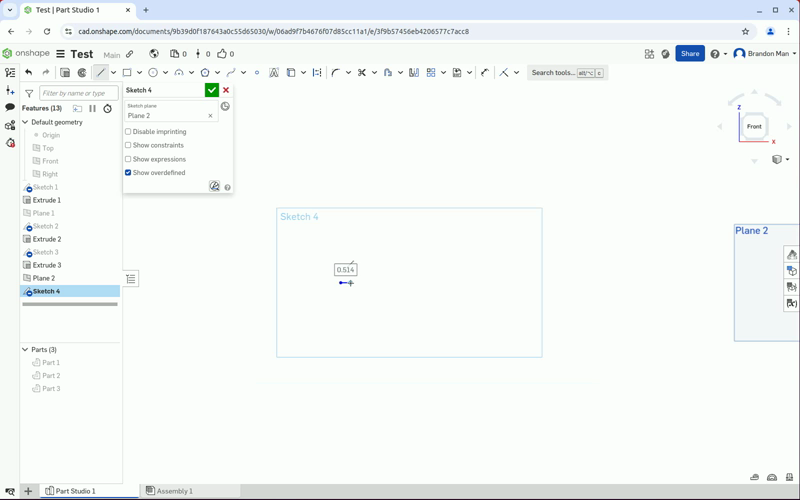
scroll(-6)
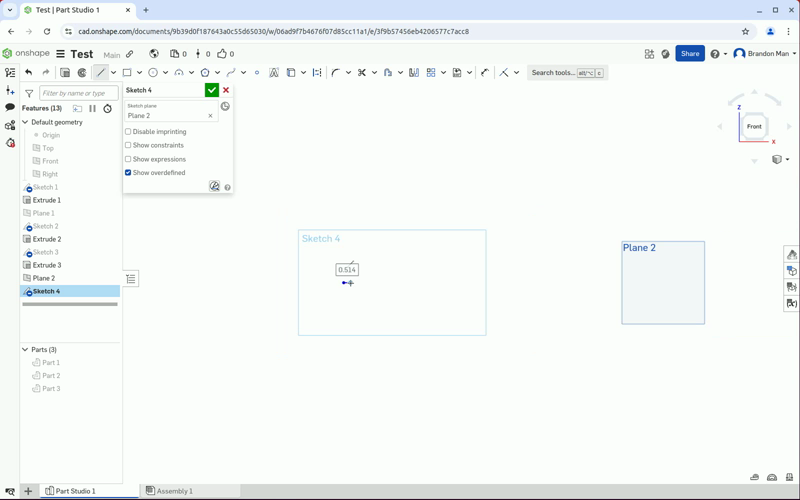
scroll(-6)
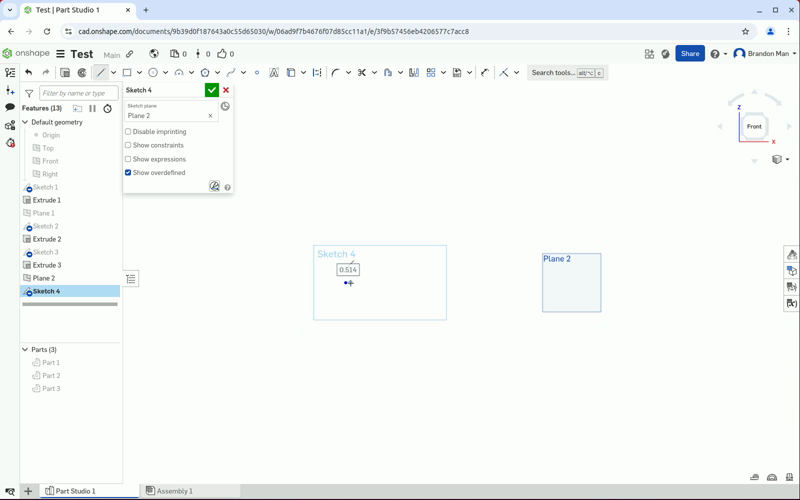
scroll(-6)
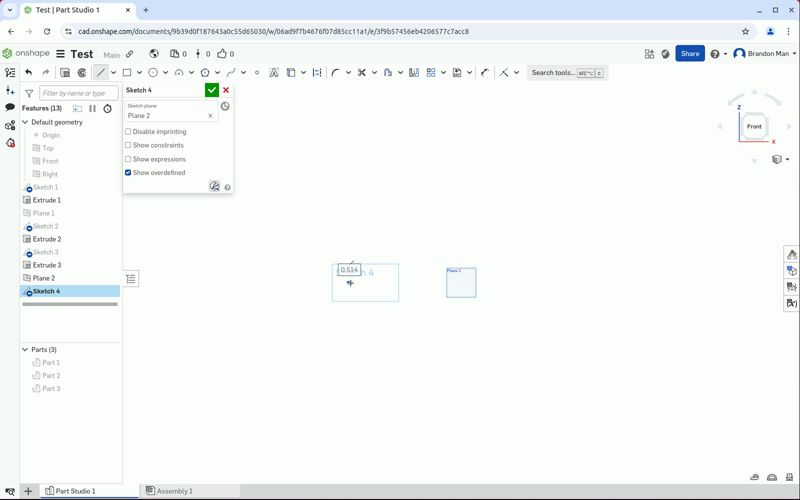
key_up(shift)
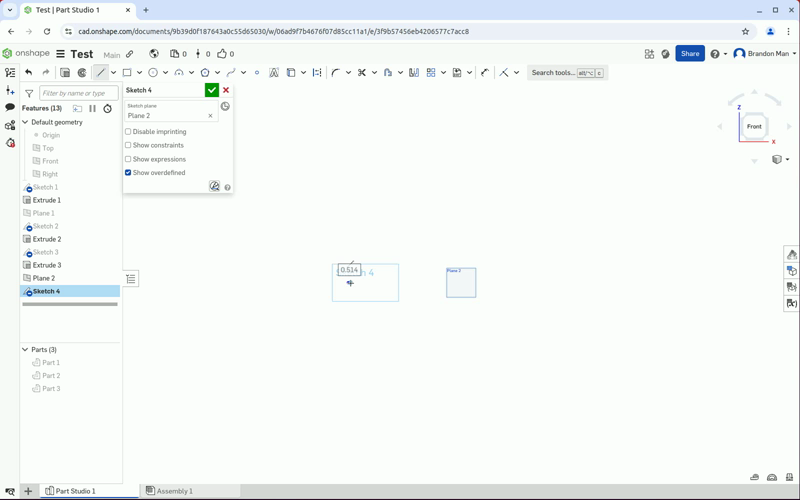
key_down(shift)
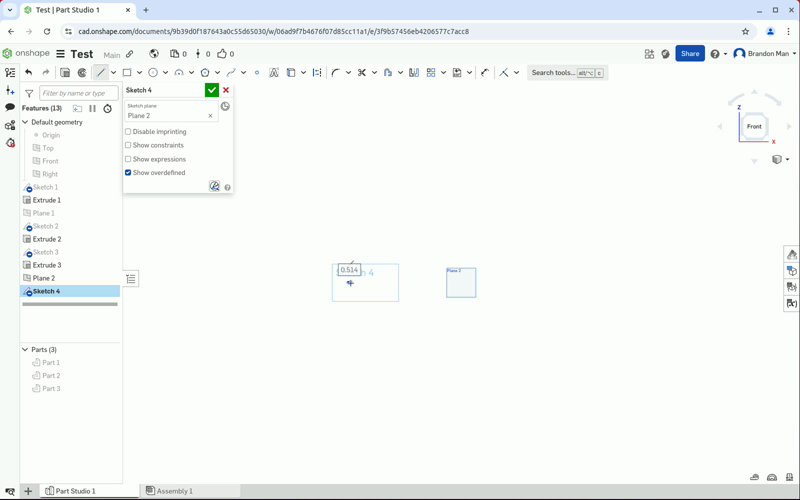
mouse_move(380, 282)
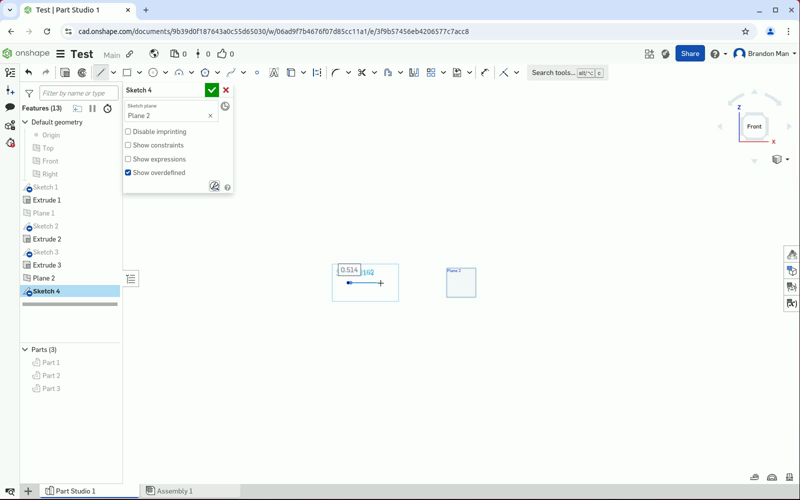
mouse_move(350, 259)
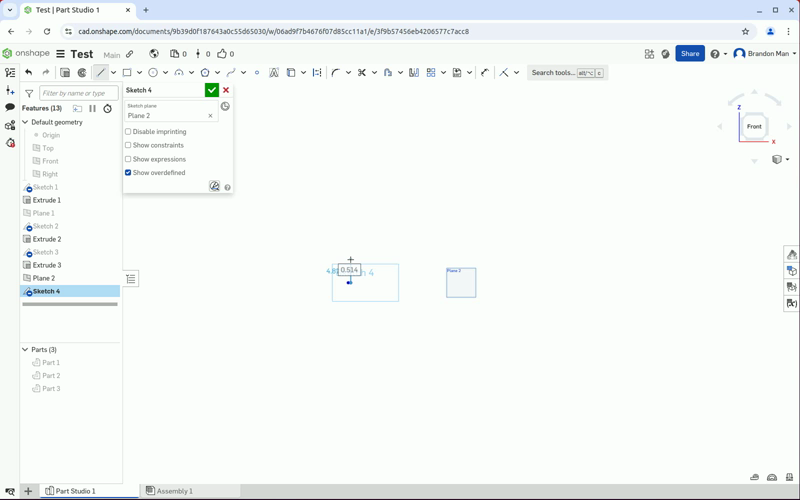
click(350, 259)
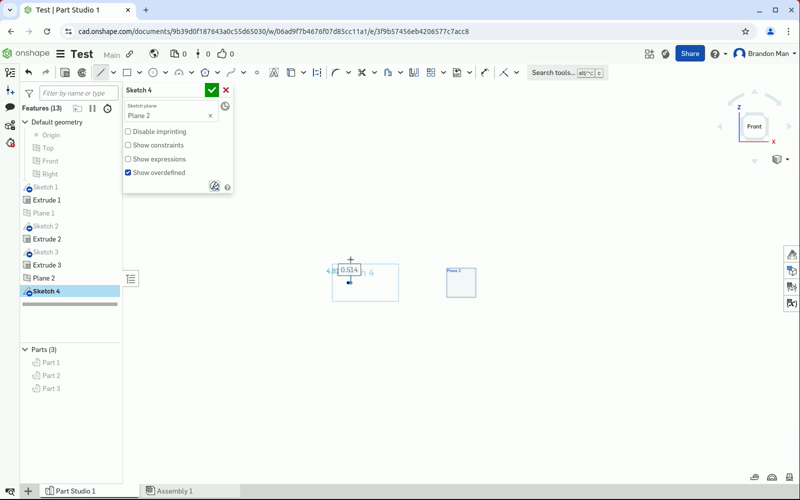
key_up(shift)
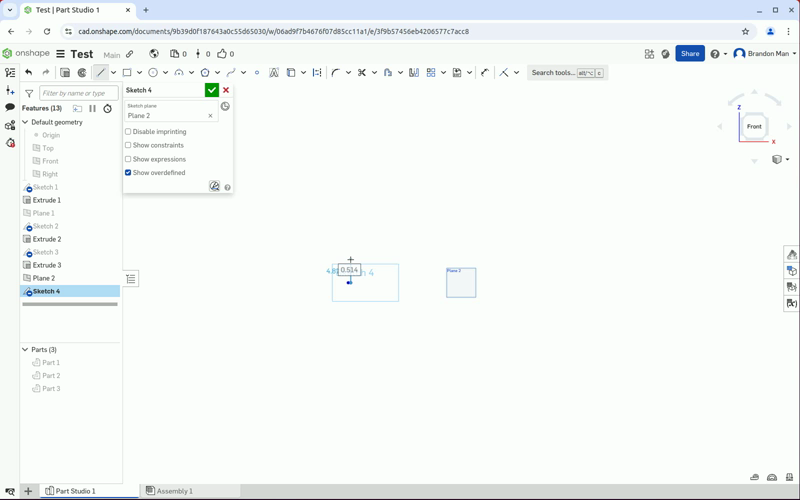
key_down(shift)
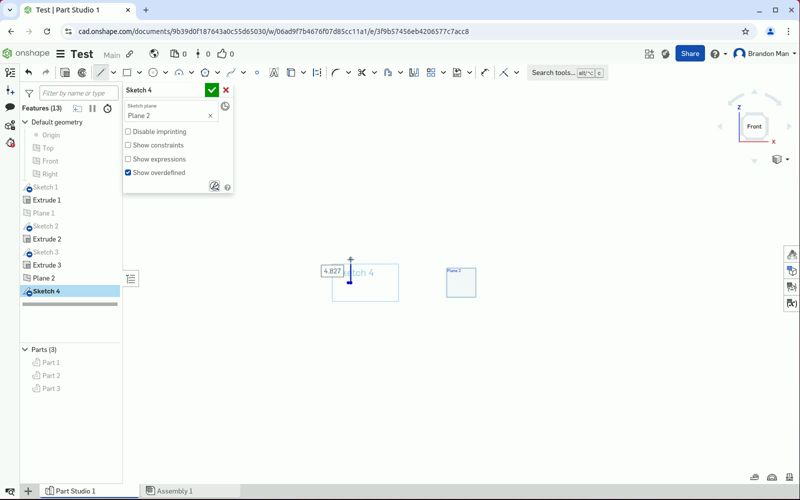
mouse_move(569, 259)
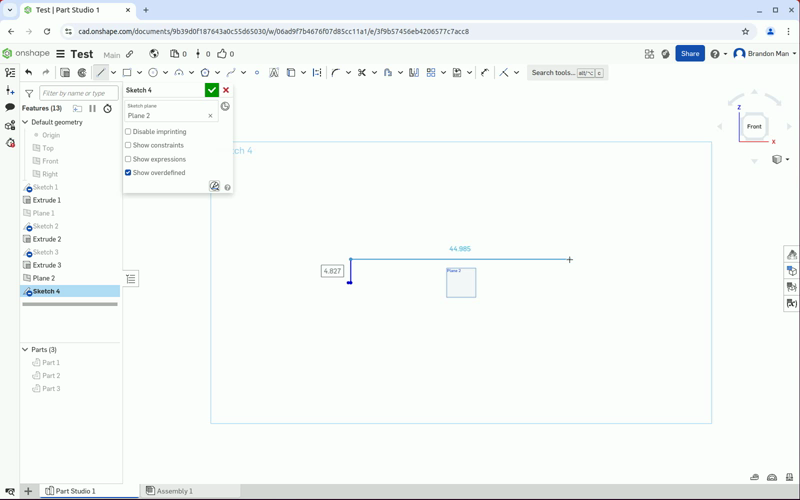
click(569, 259)
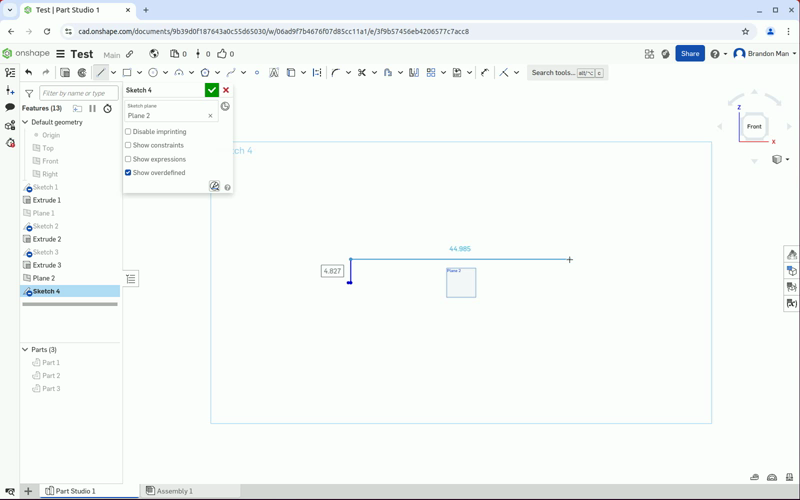
key_up(shift)
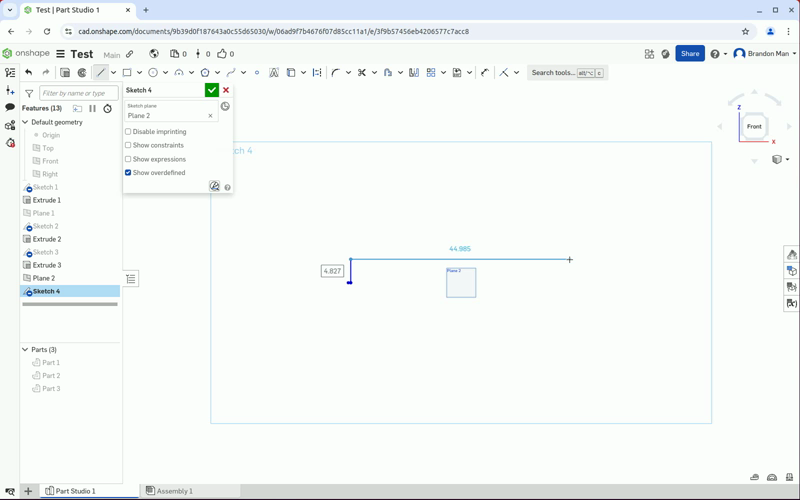
key_down(shift)
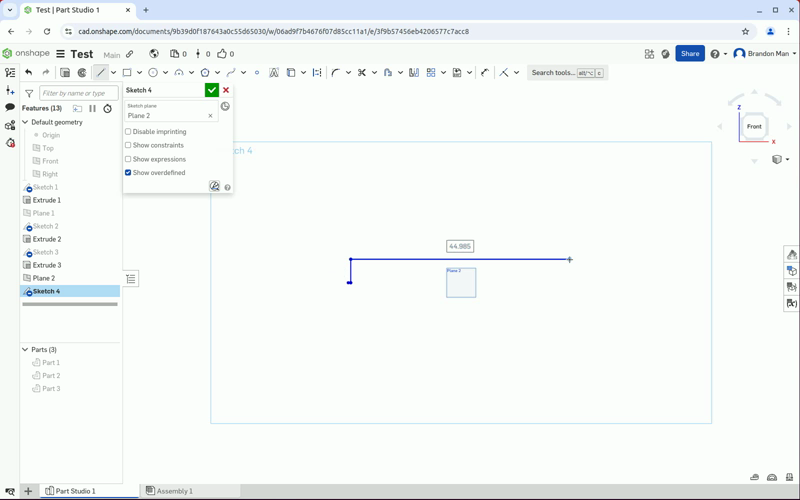
mouse_move(589, 259)
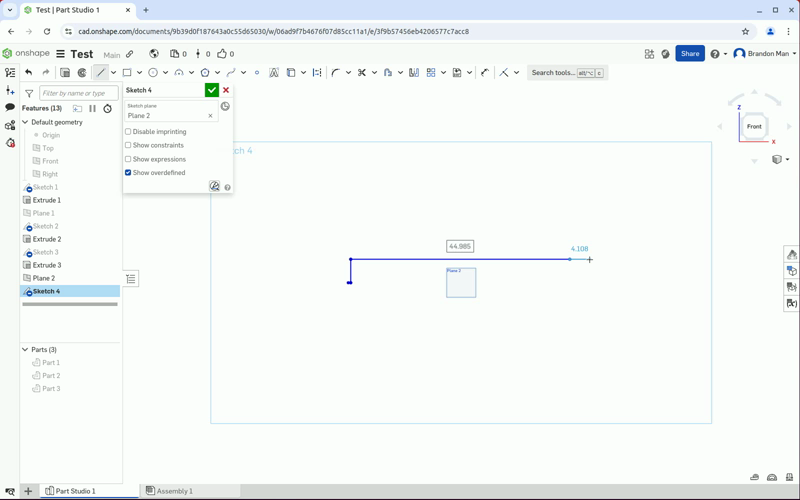
mouse_move(569, 282)
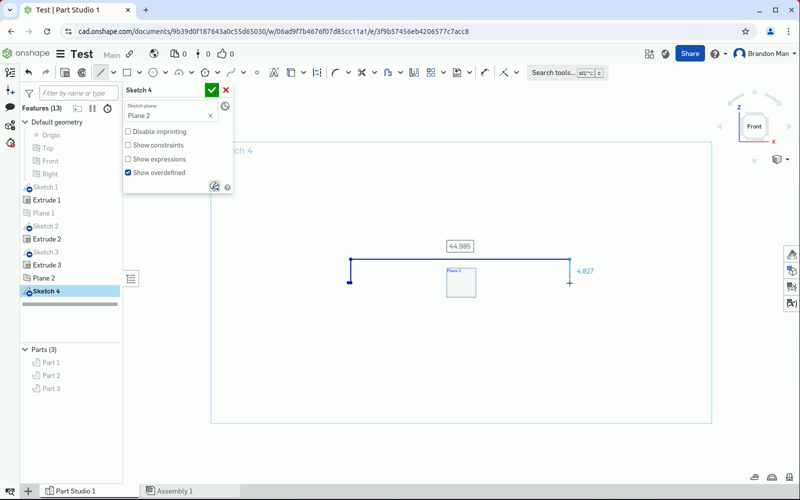
click(569, 282)
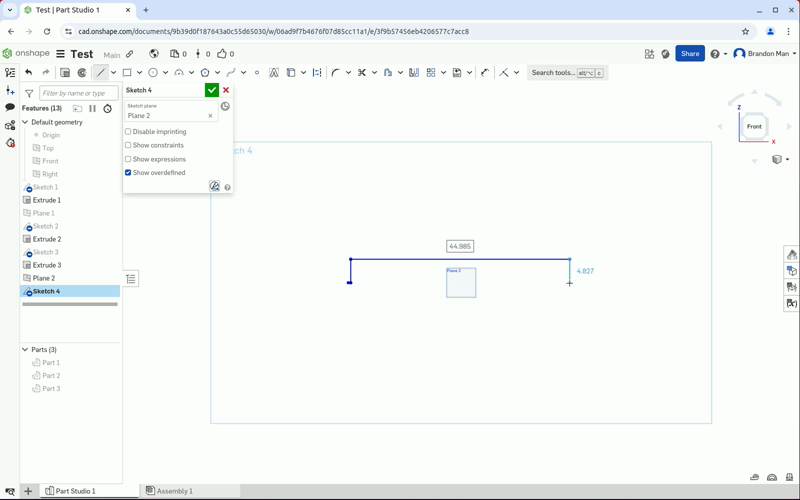
key_up(shift)
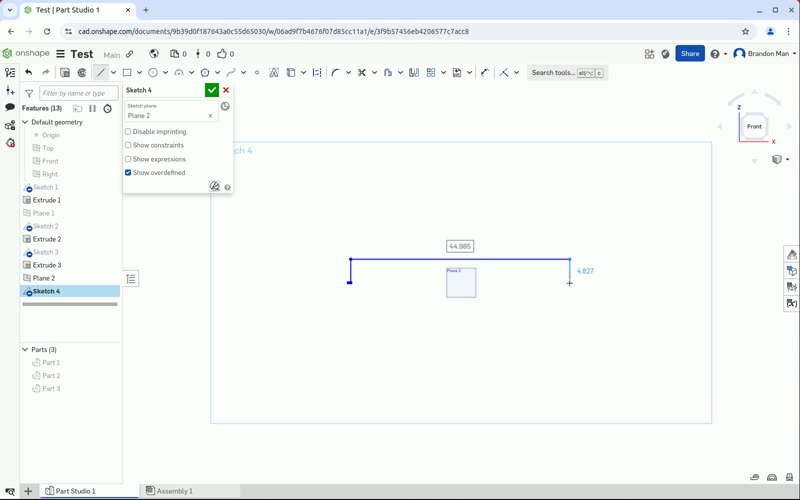
key_down(shift)
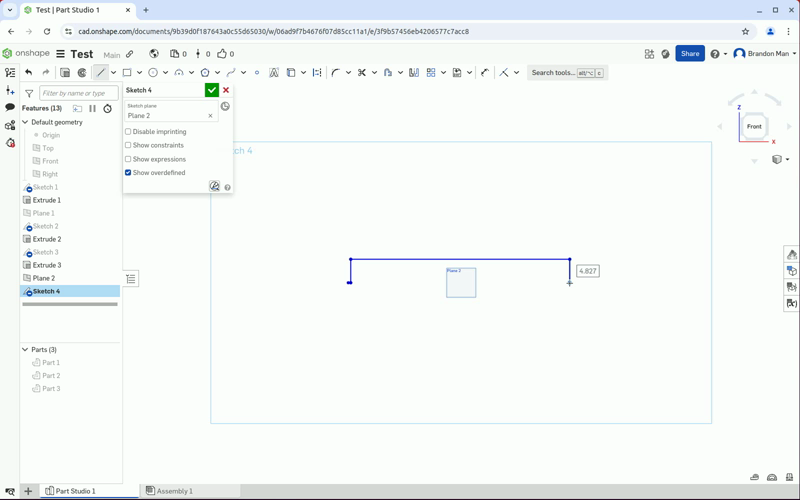
mouse_move(589, 282)
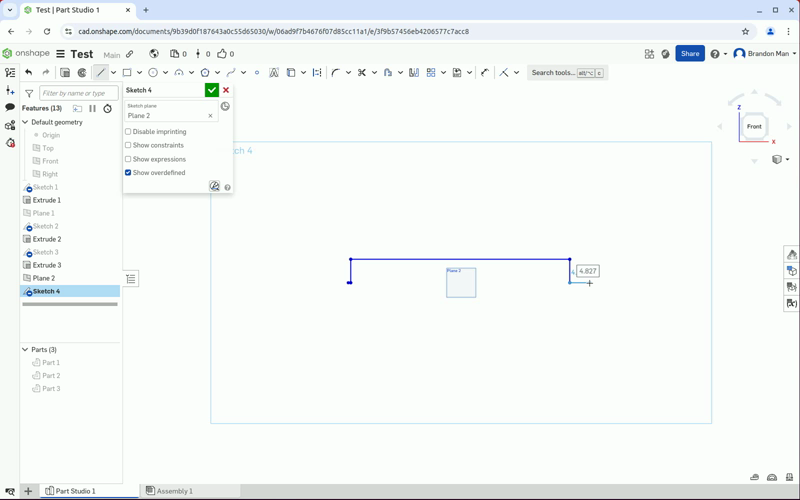
mouse_move(572, 282)
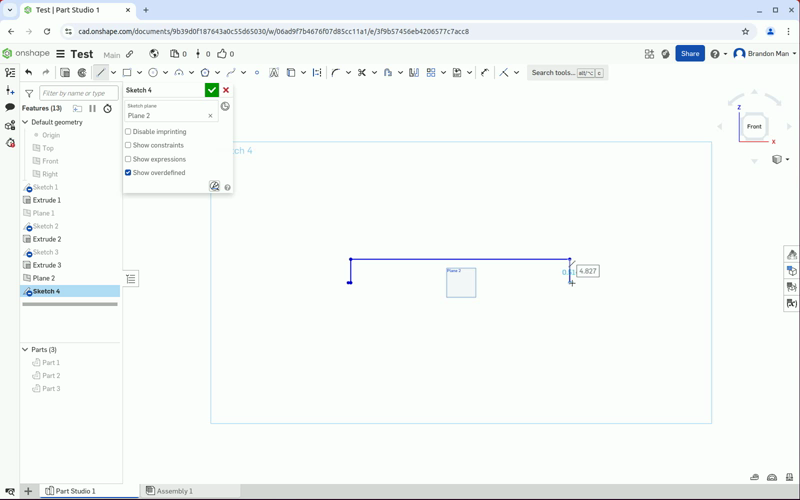
scroll(6)
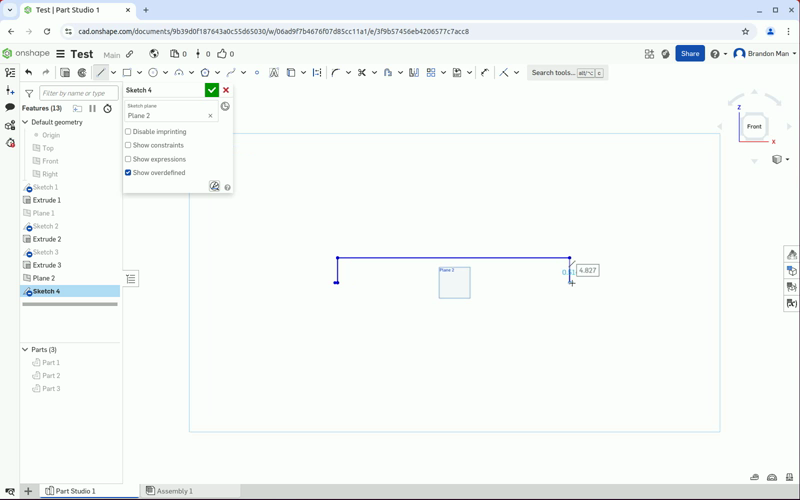
scroll(6)
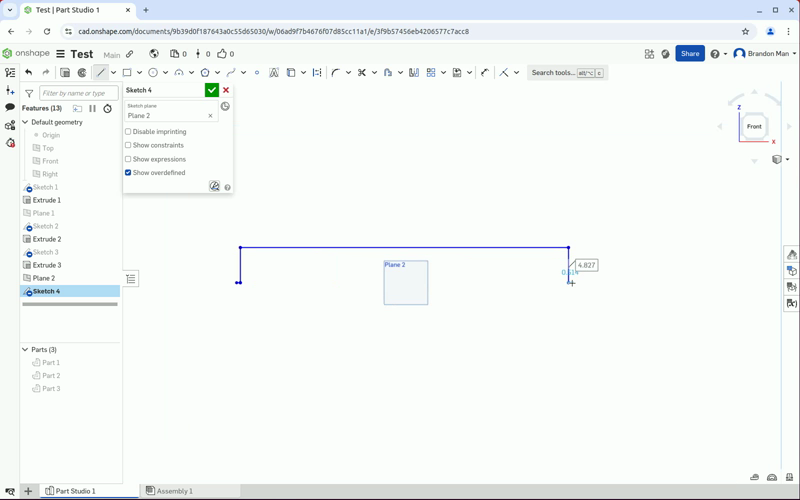
scroll(6)
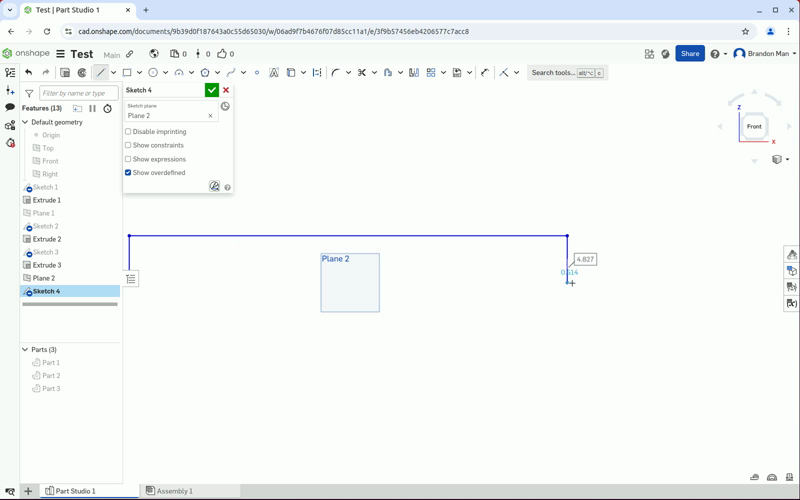
scroll(6)
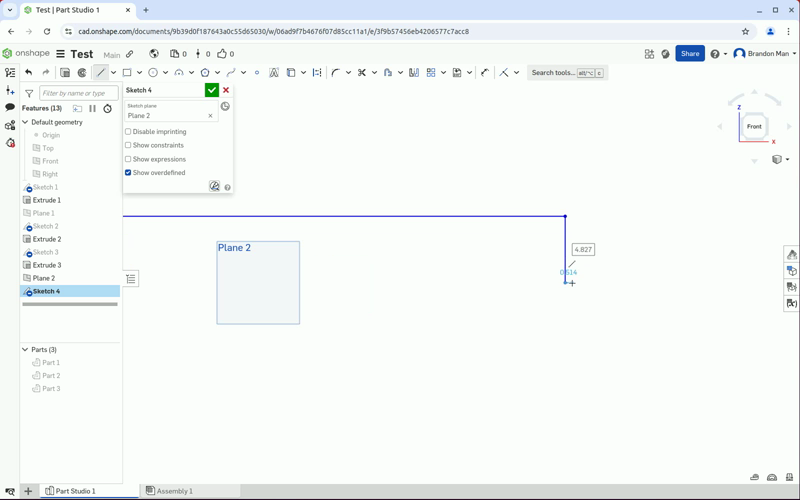
scroll(6)
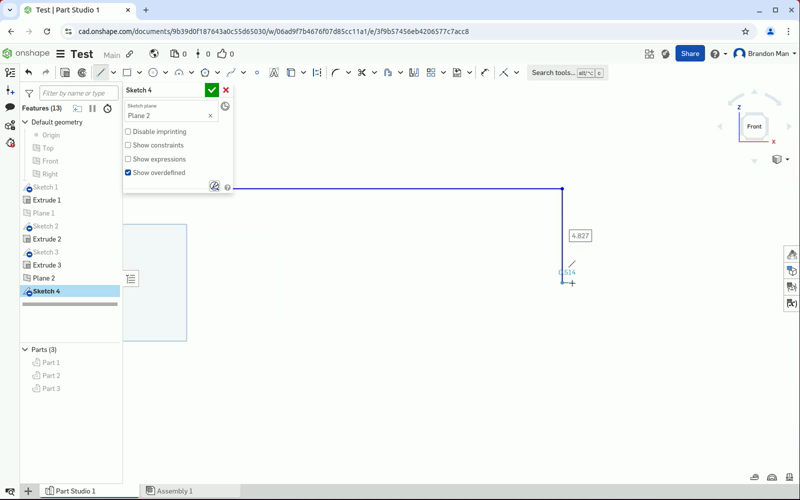
scroll(6)
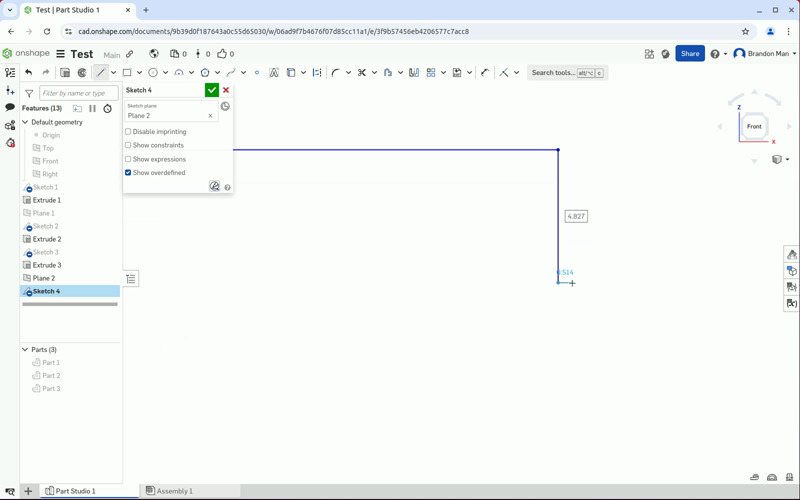
scroll(6)
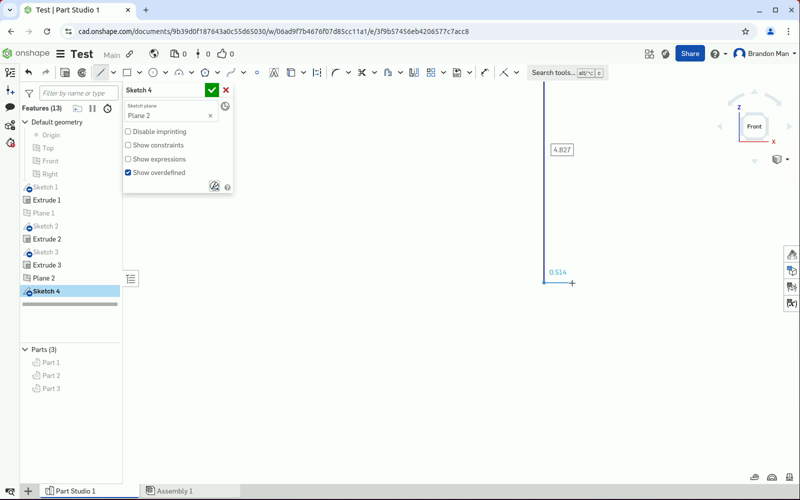
click(572, 282)
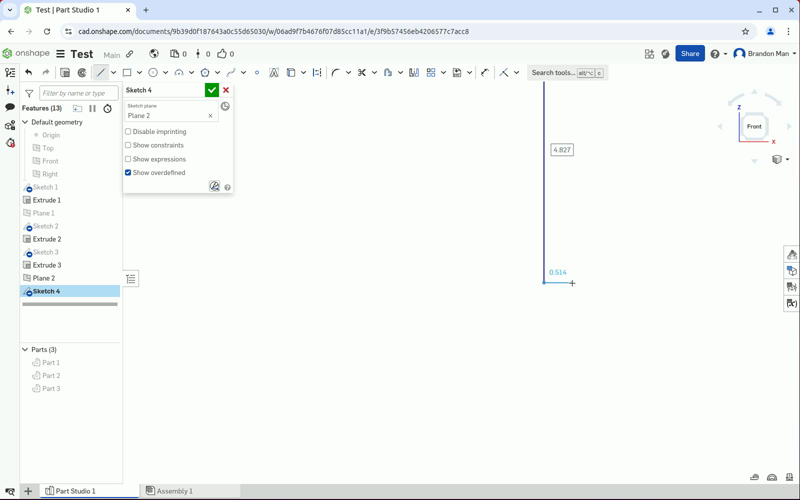
scroll(-6)
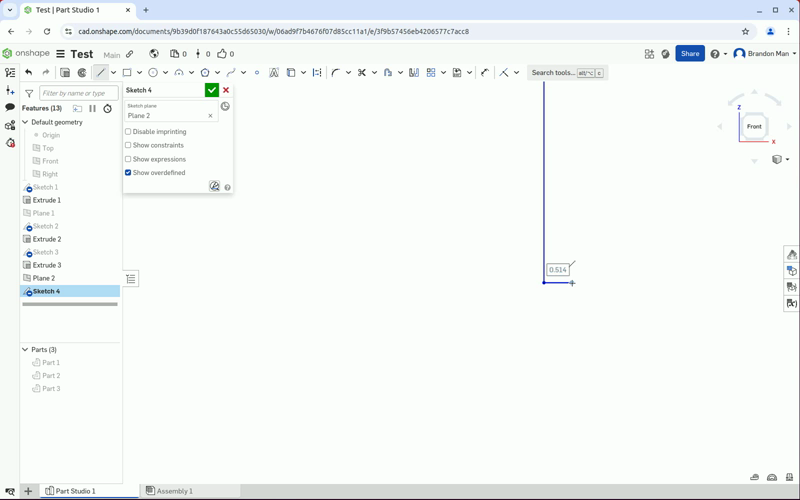
scroll(-6)
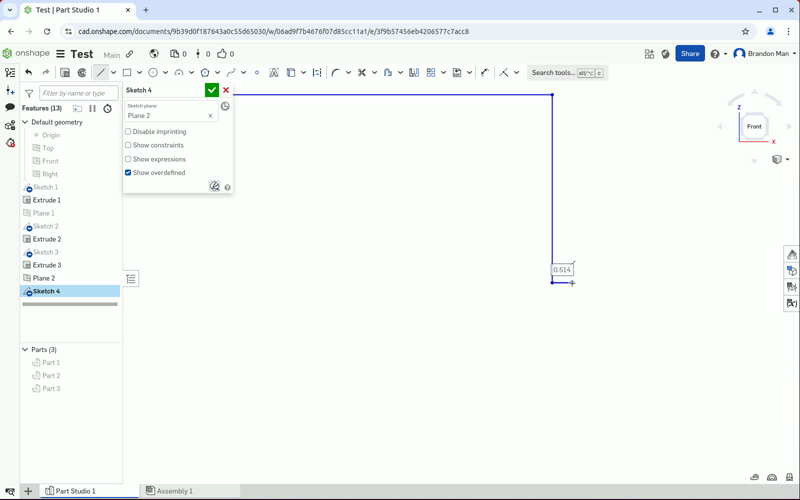
scroll(-6)
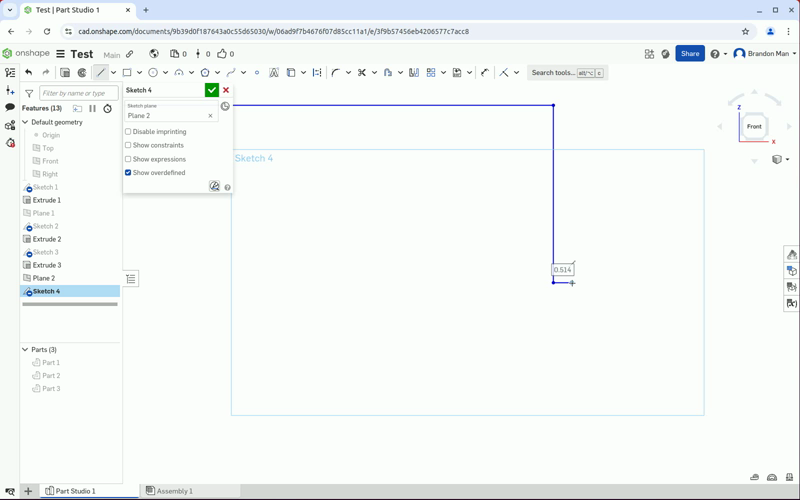
scroll(-6)
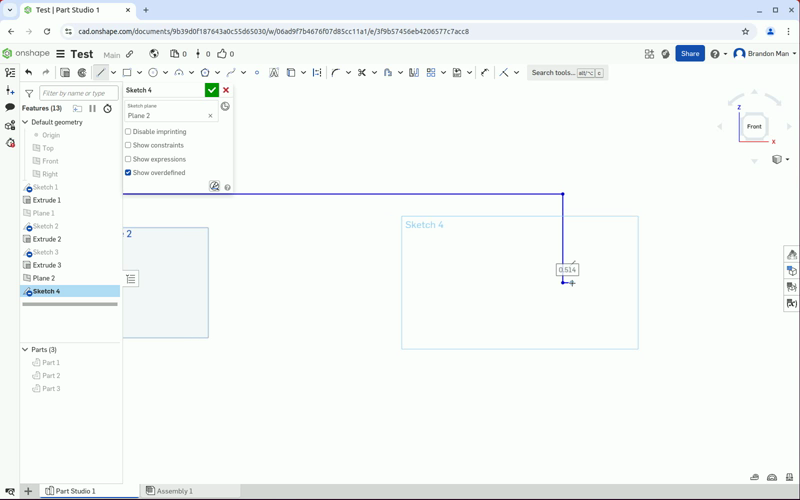
scroll(-6)
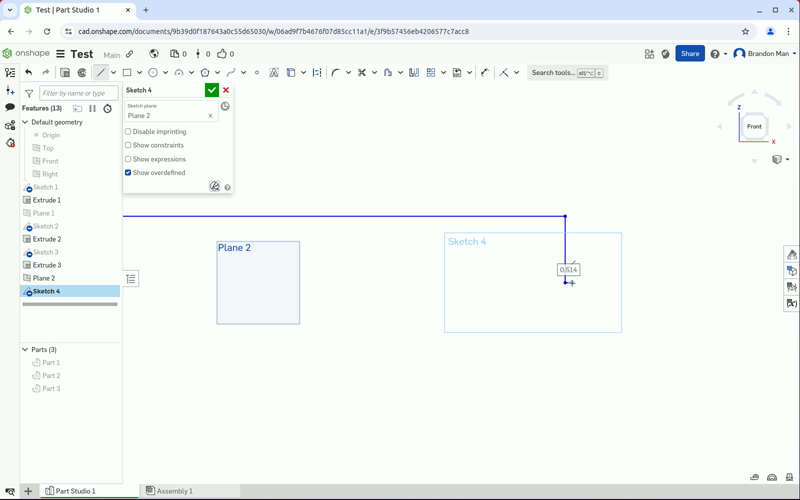
scroll(-6)
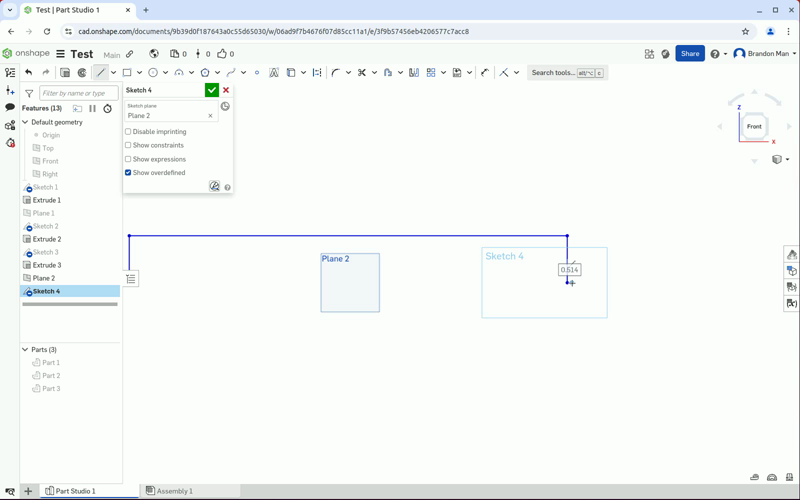
scroll(-6)
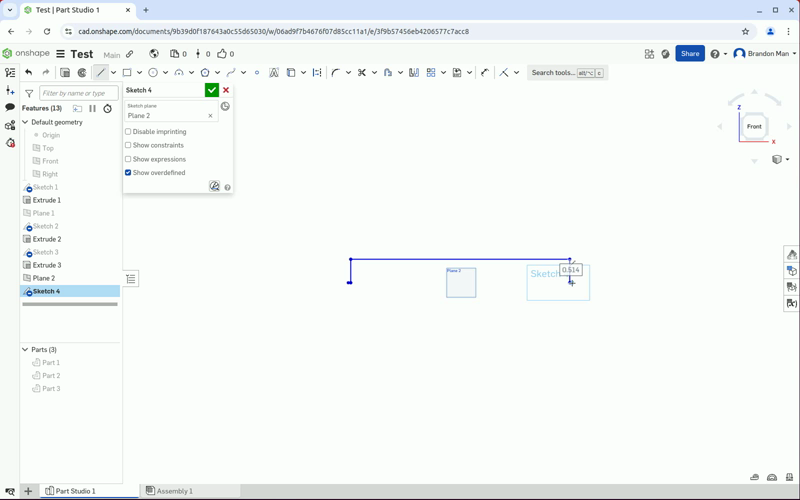
key_up(shift)
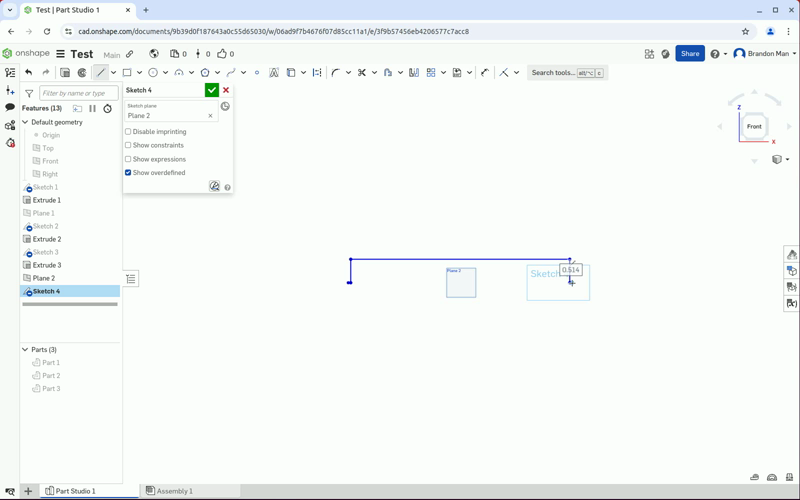
key_down(shift)
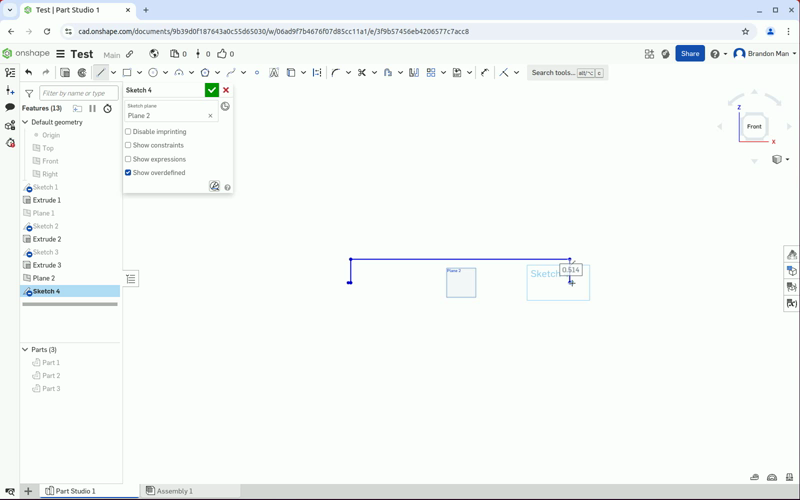
mouse_move(589, 282)
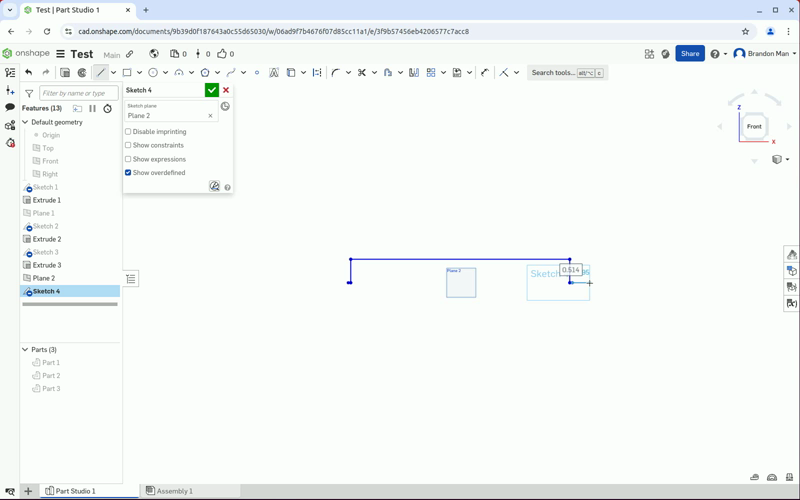
mouse_move(572, 257)
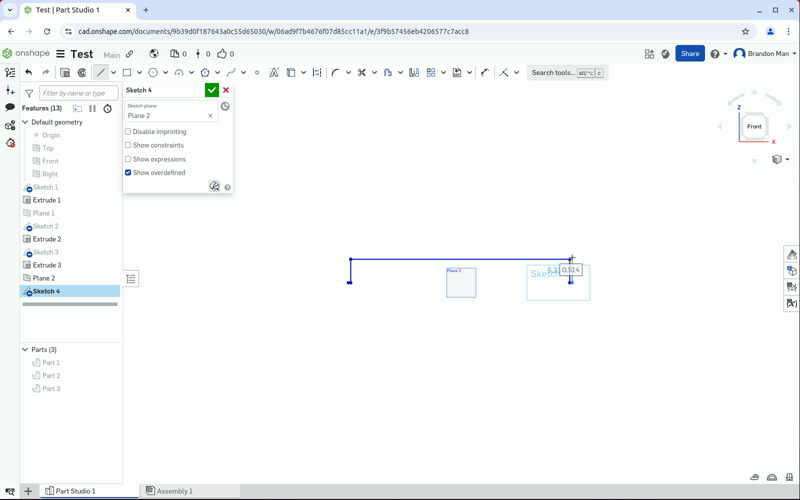
scroll(6)
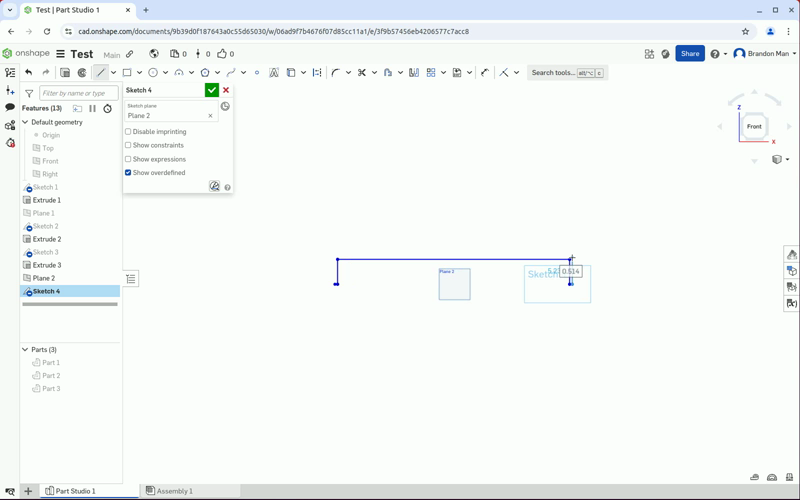
scroll(6)
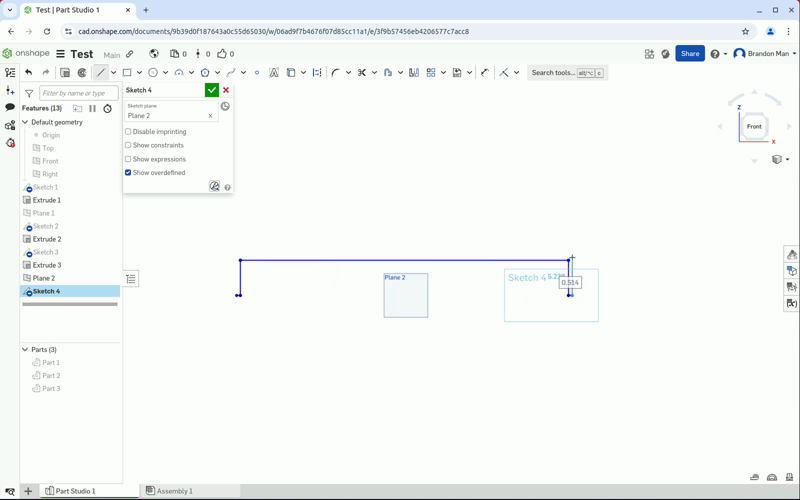
scroll(6)
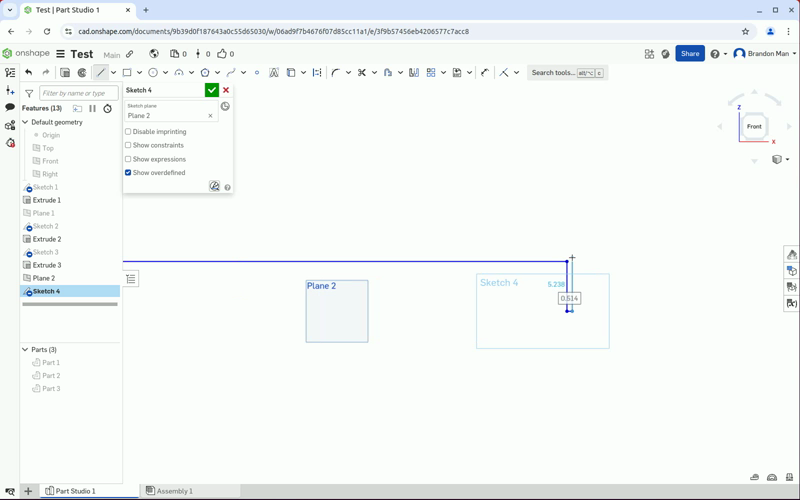
scroll(6)
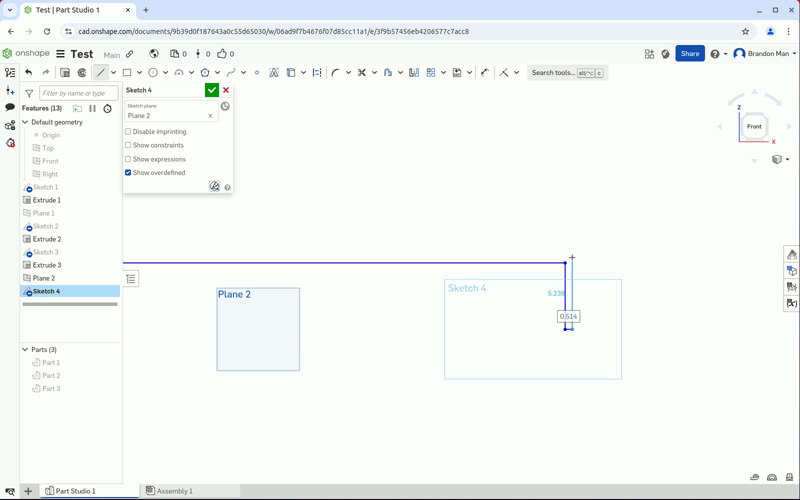
scroll(6)
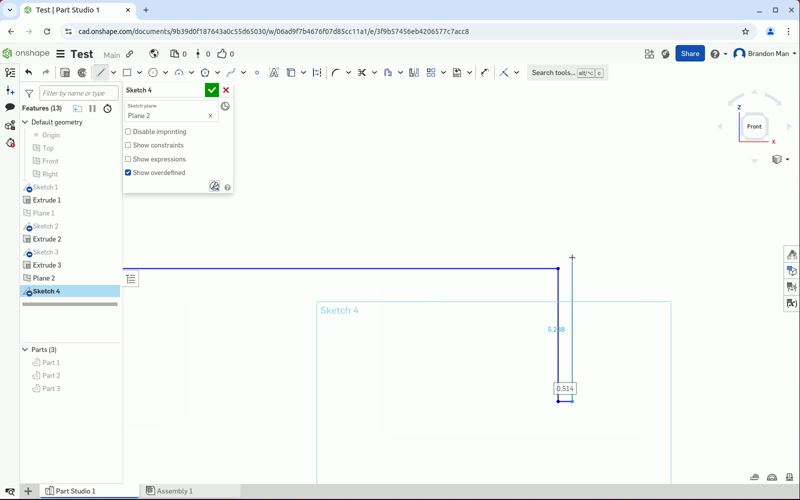
scroll(6)
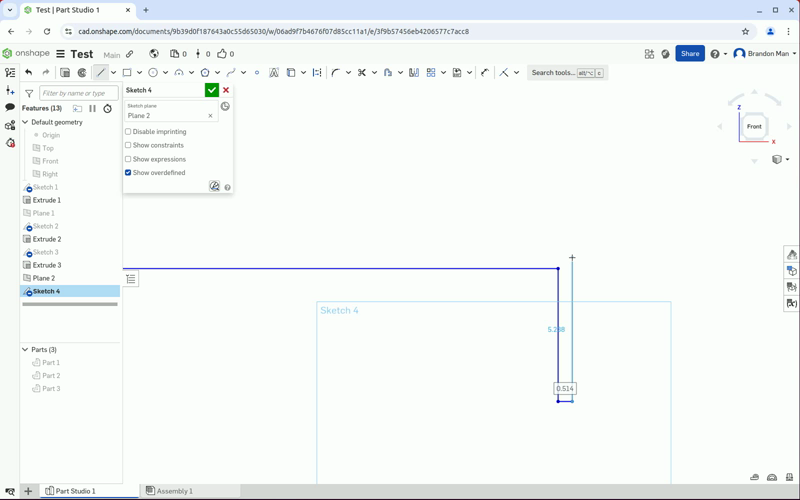
scroll(6)
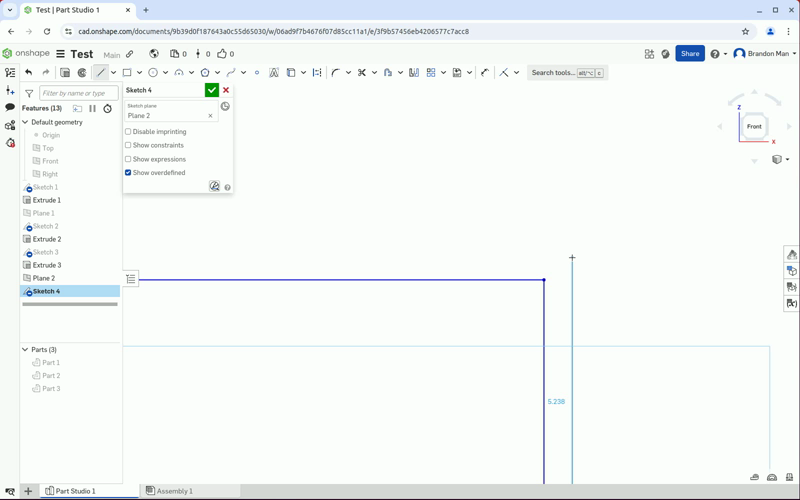
click(572, 257)
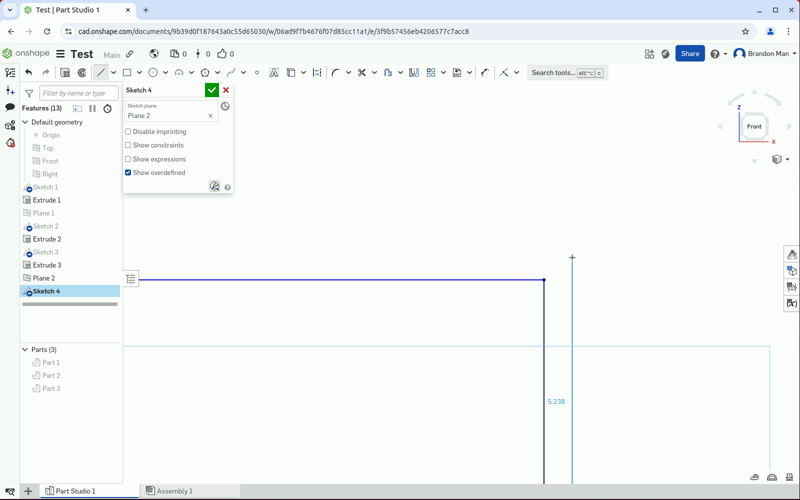
scroll(-6)
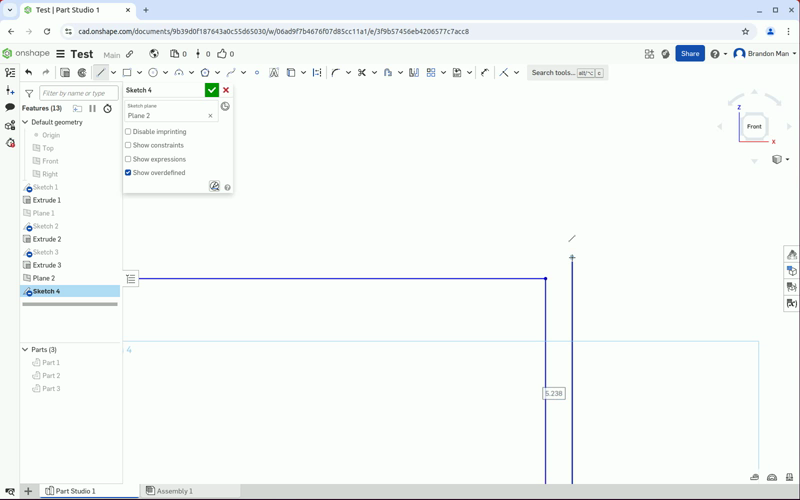
scroll(-6)
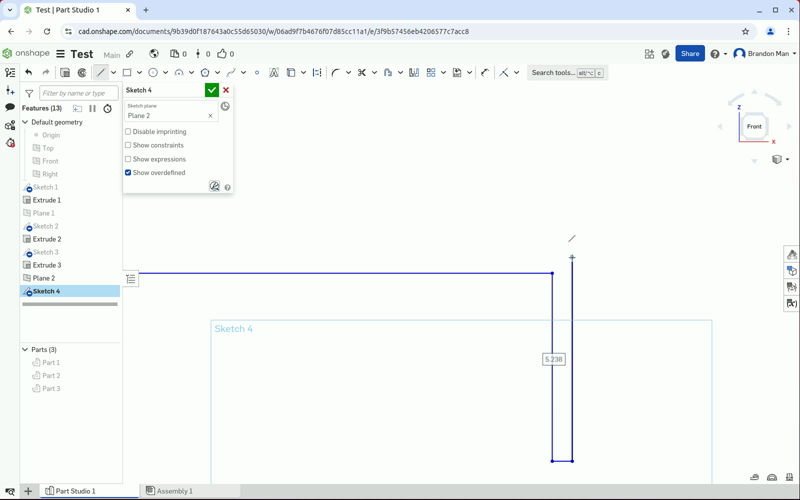
scroll(-6)
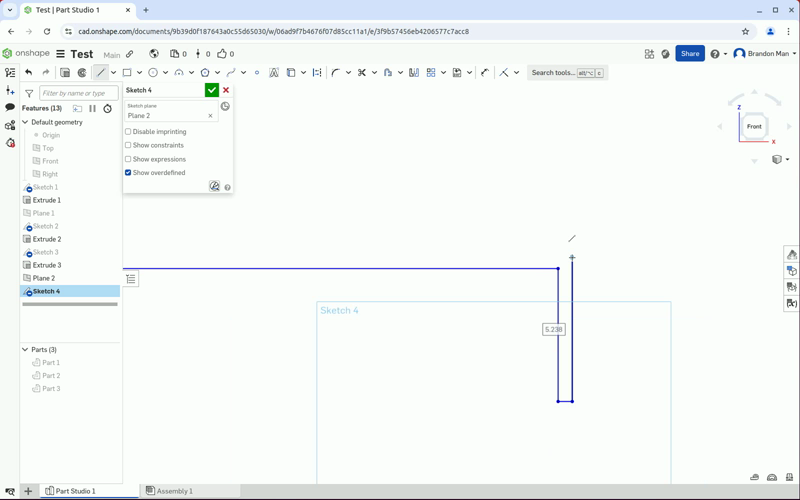
scroll(-6)
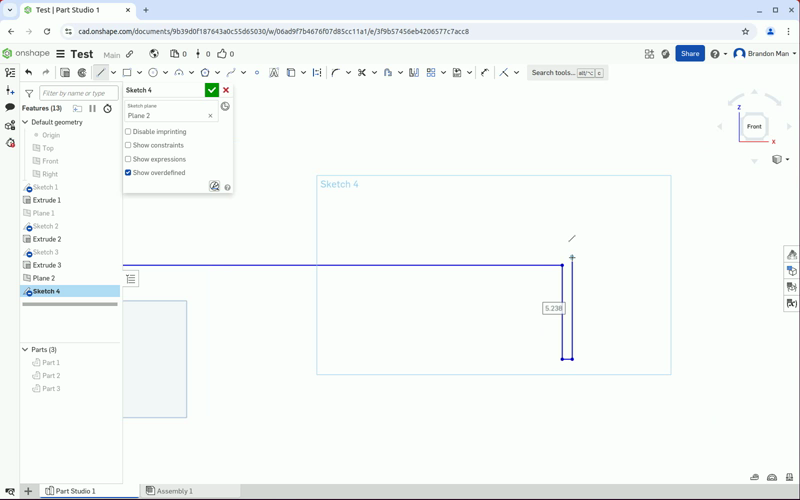
scroll(-6)
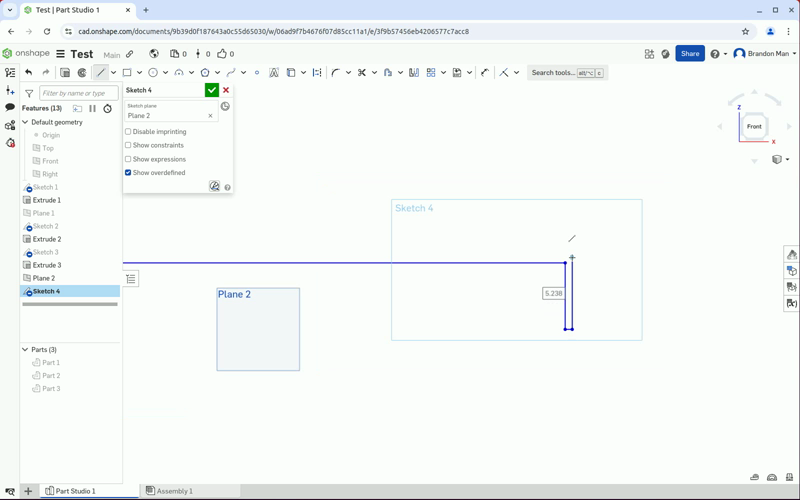
scroll(-6)
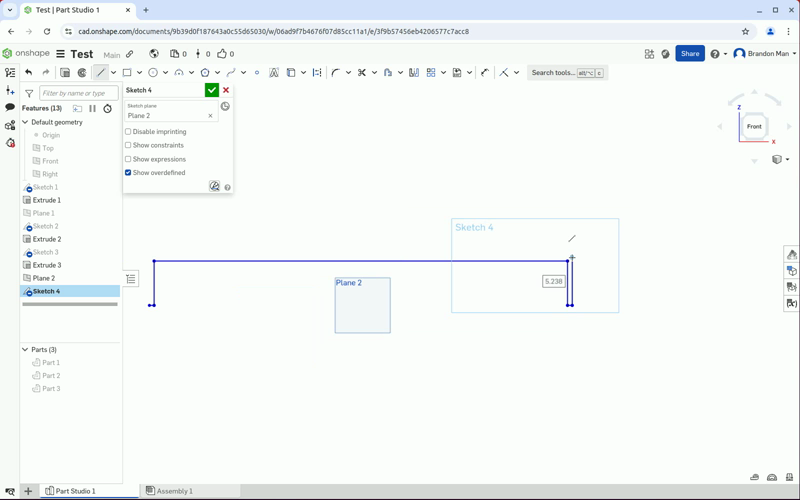
scroll(-6)
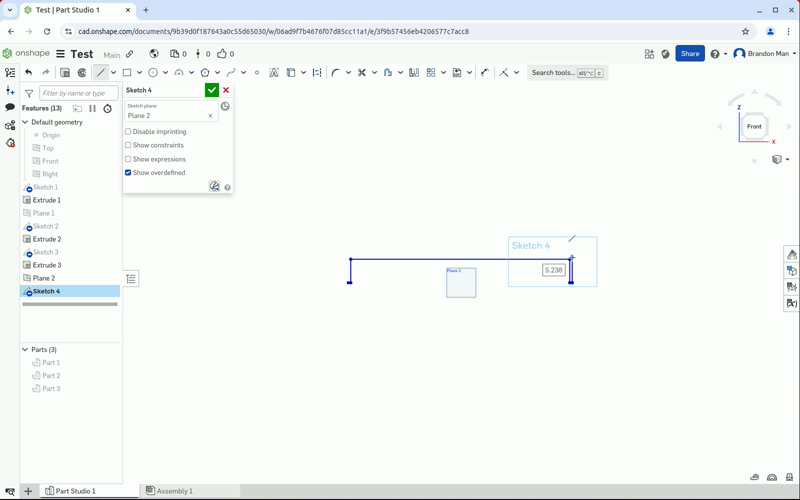
key_up(shift)
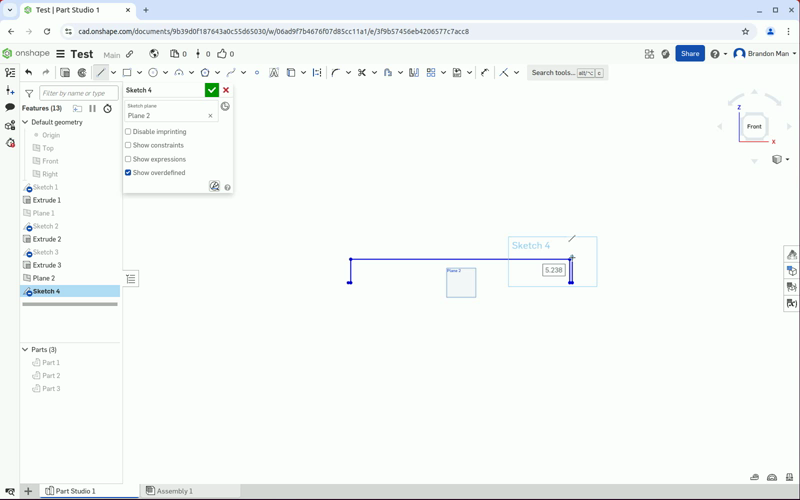
key_down(shift)
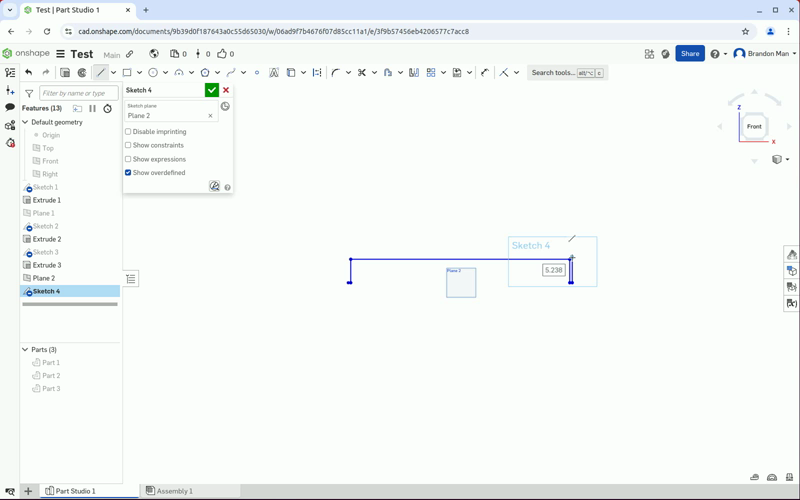
mouse_move(348, 257)
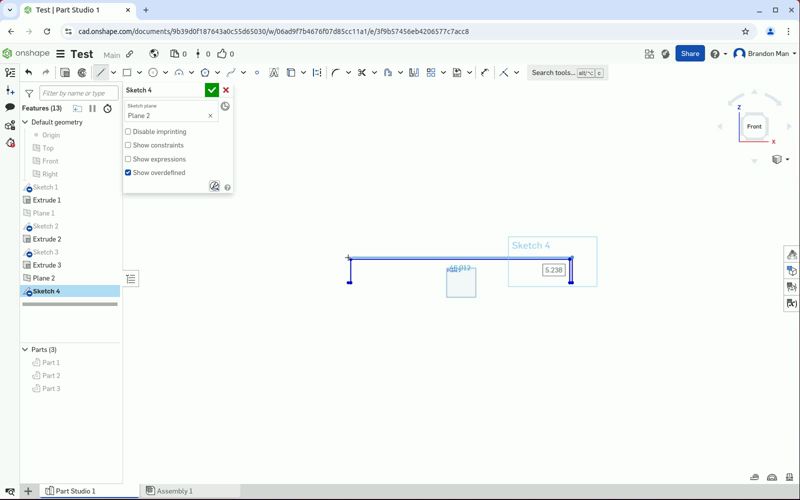
scroll(6)
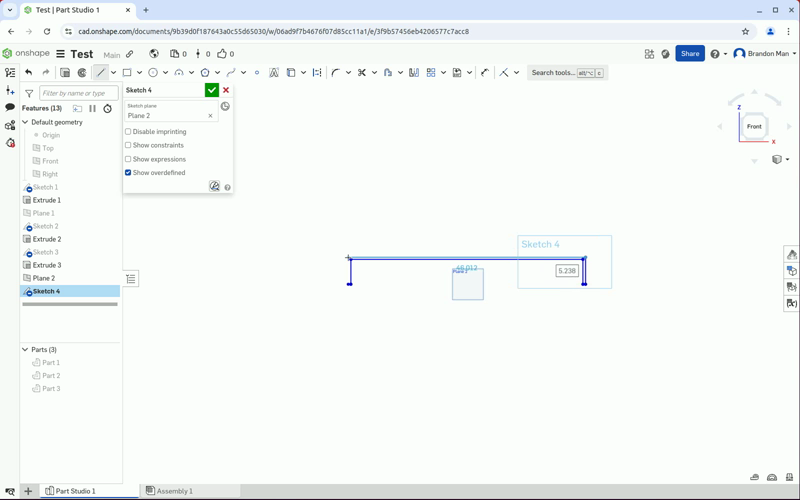
scroll(6)
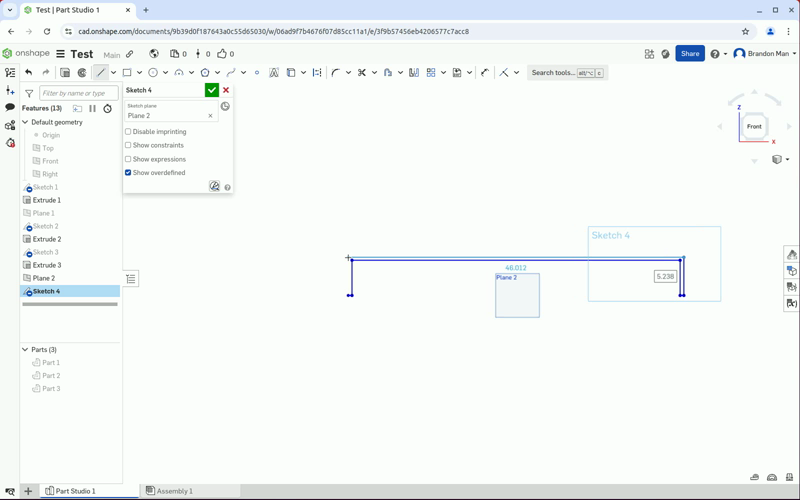
scroll(6)
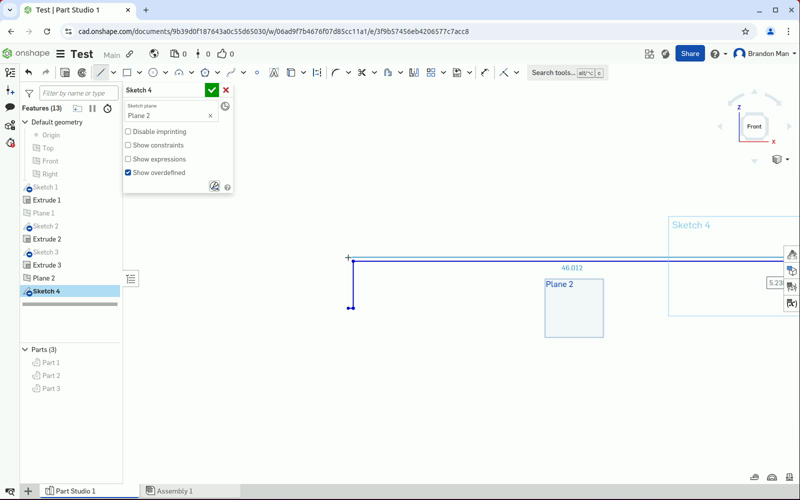
scroll(6)
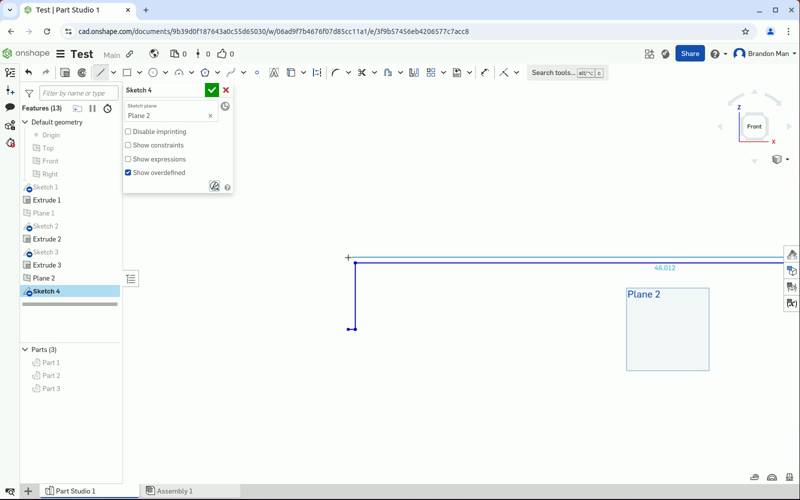
scroll(6)
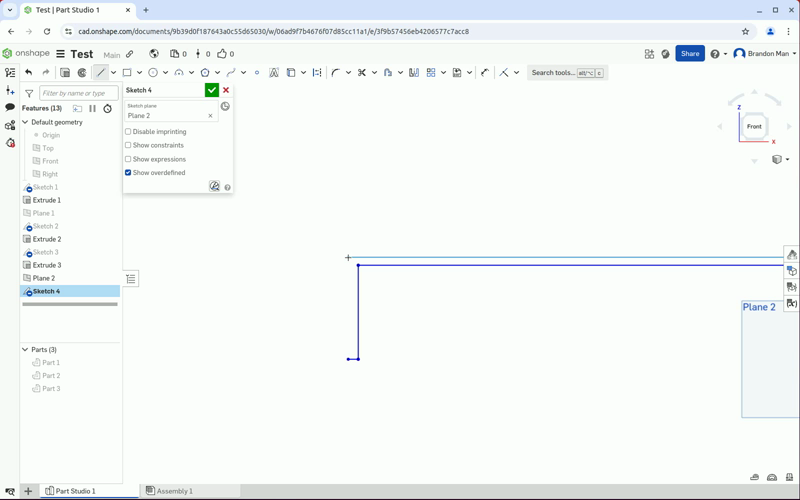
scroll(6)
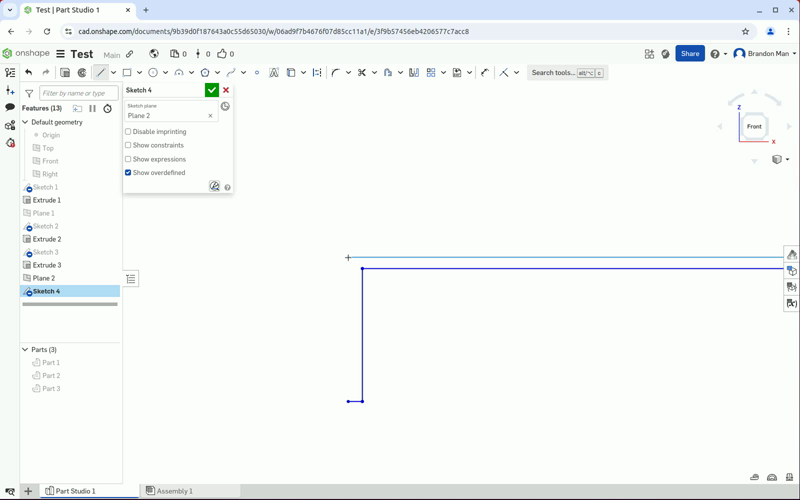
scroll(6)
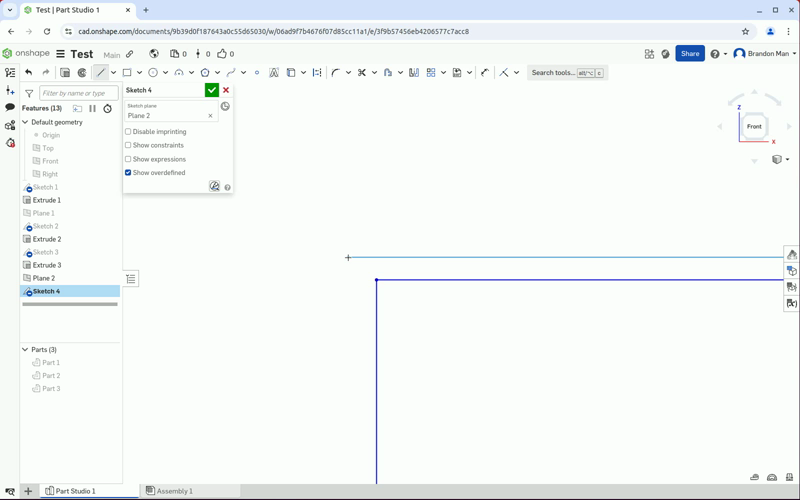
click(348, 257)
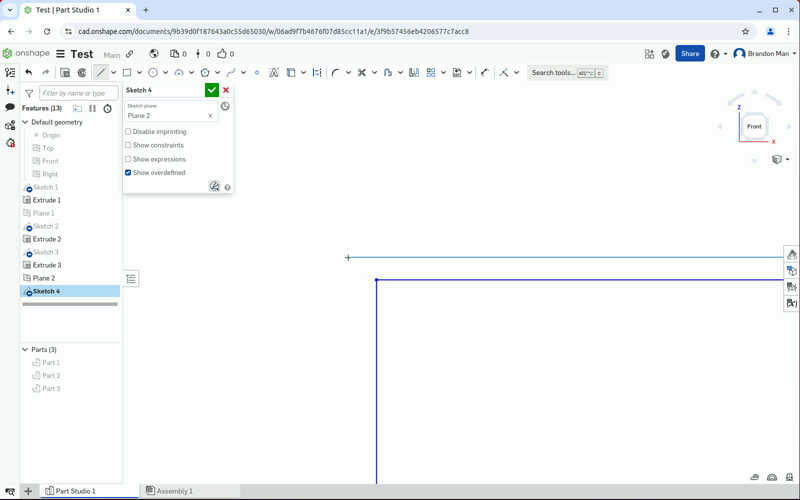
scroll(-6)
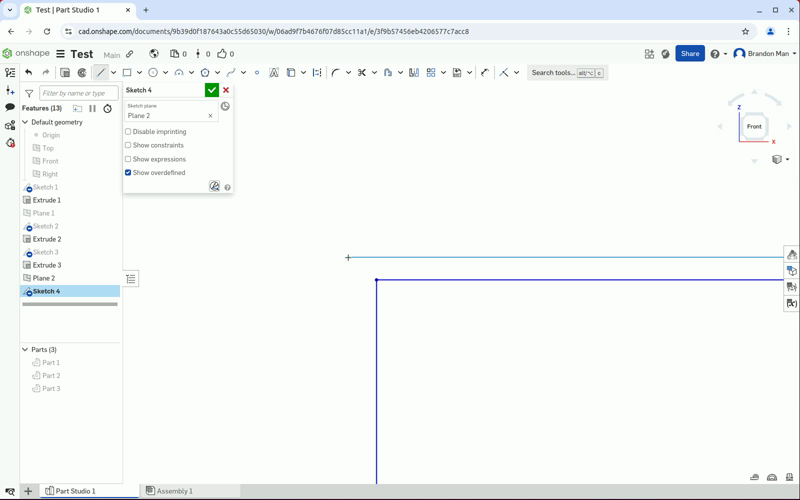
scroll(-6)
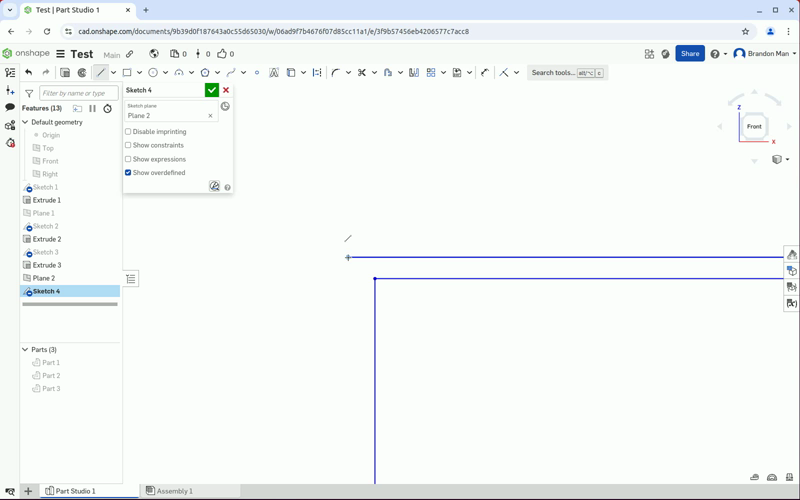
scroll(-6)
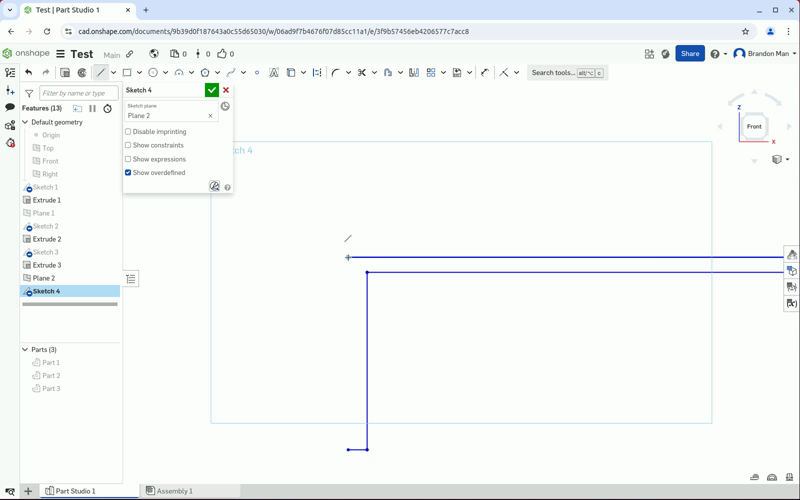
scroll(-6)
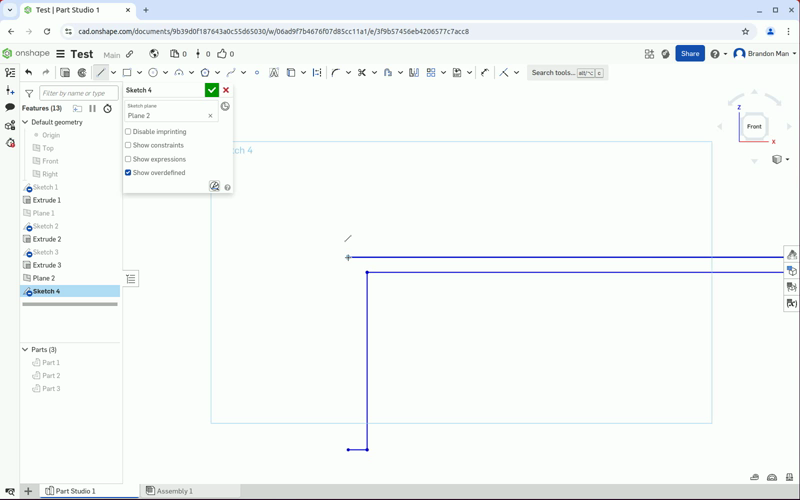
scroll(-6)
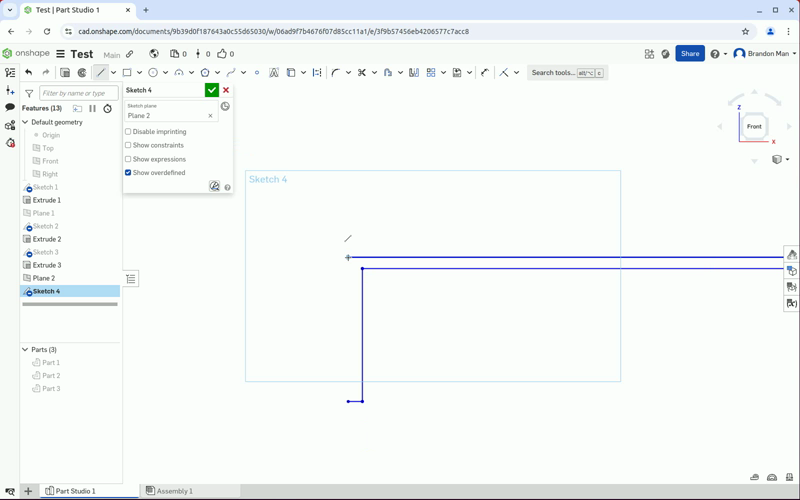
scroll(-6)
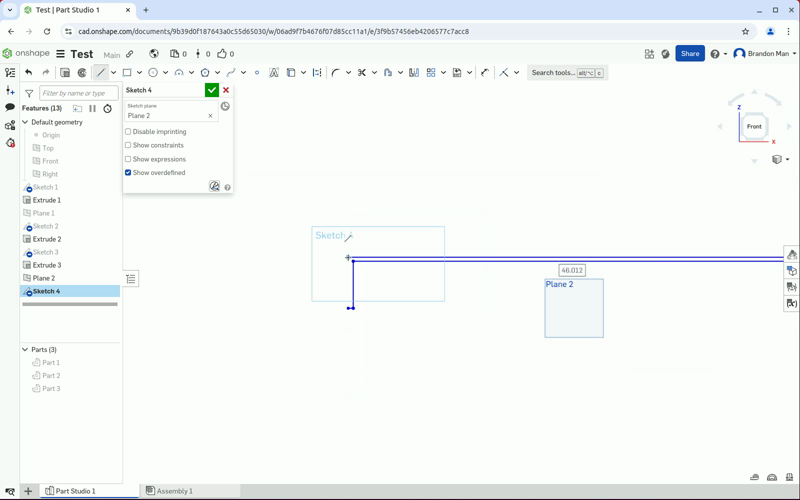
scroll(-6)
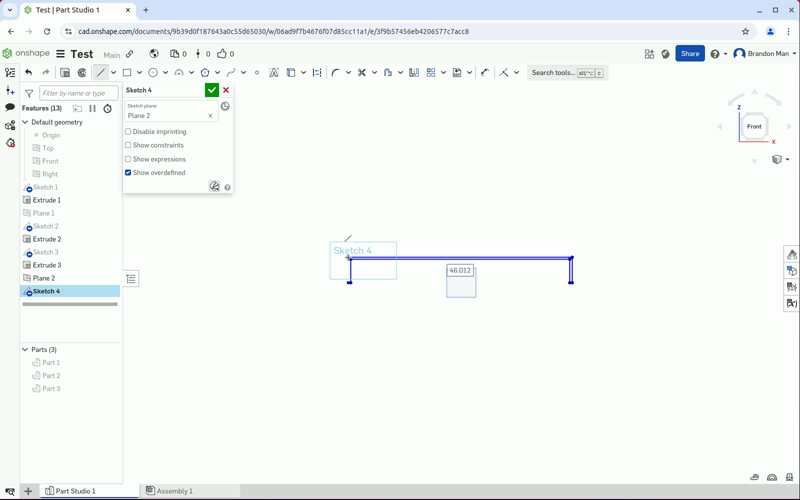
key_up(shift)
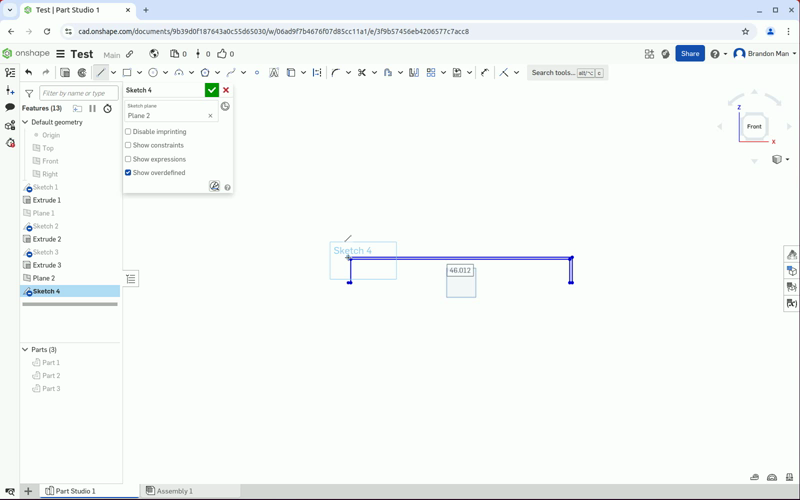
mouse_move(378, 257)
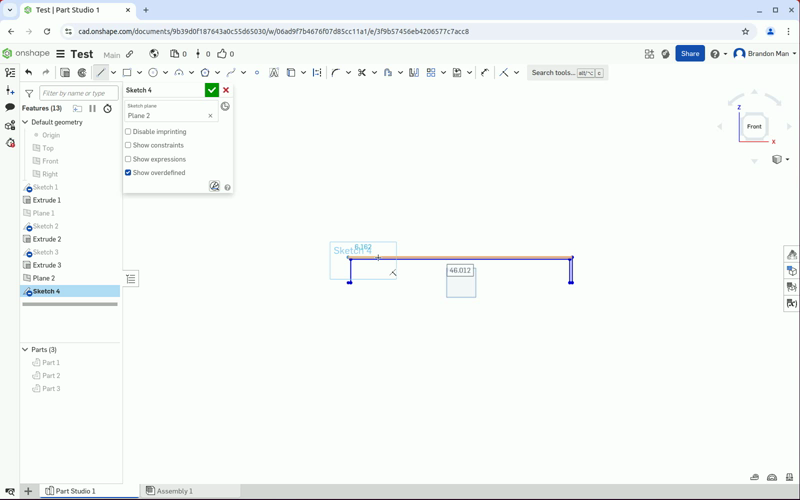
key_down(shift)
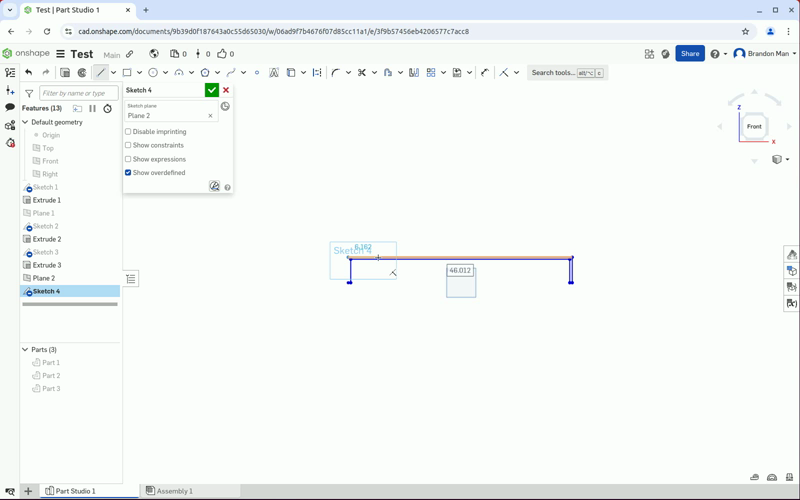
mouse_move(348, 282)
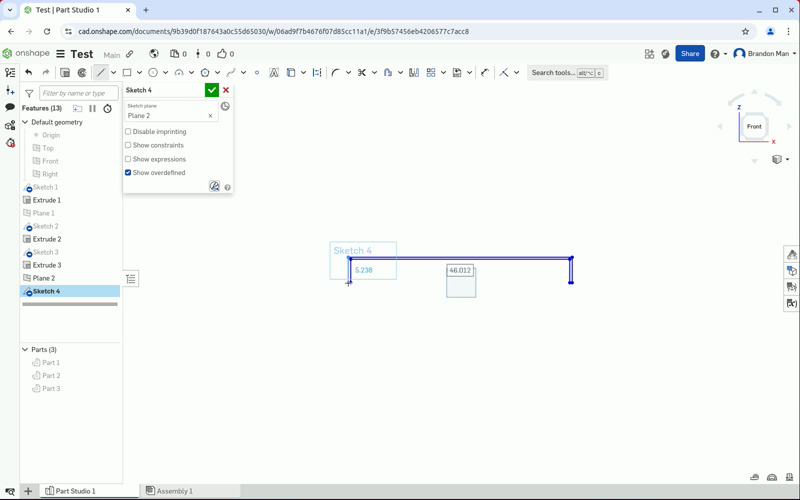
scroll(6)
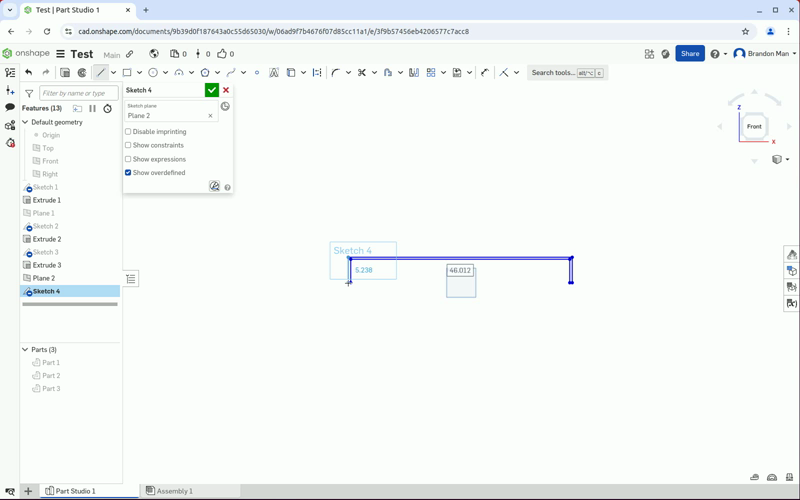
scroll(6)
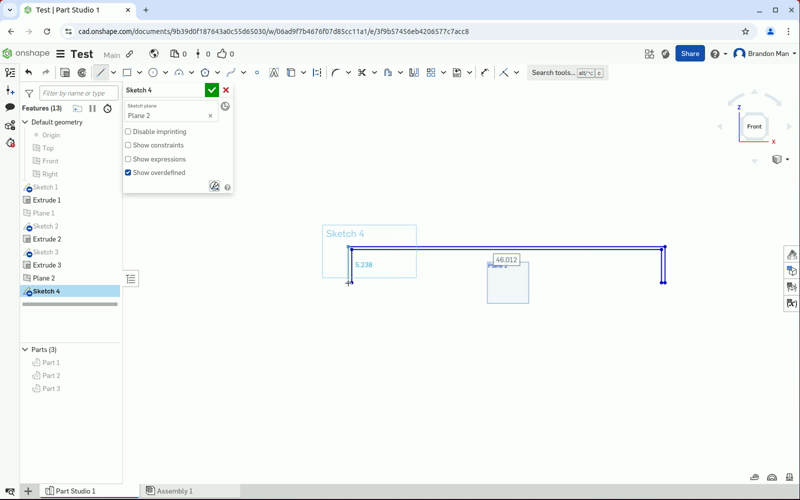
scroll(6)
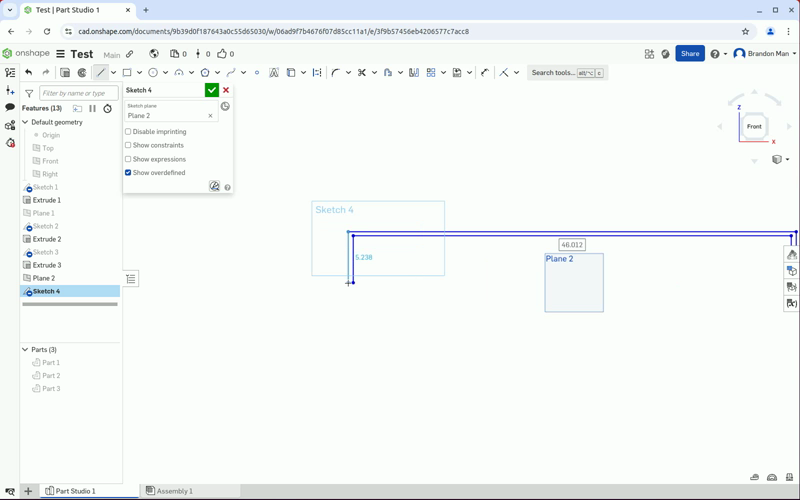
scroll(6)
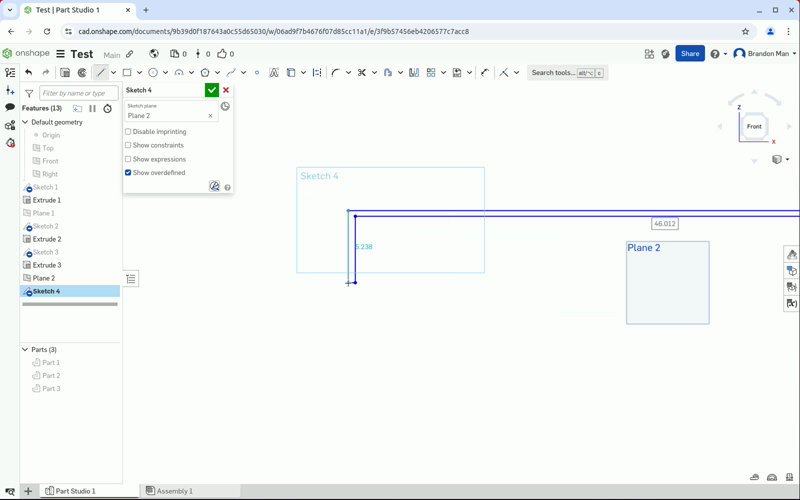
scroll(6)
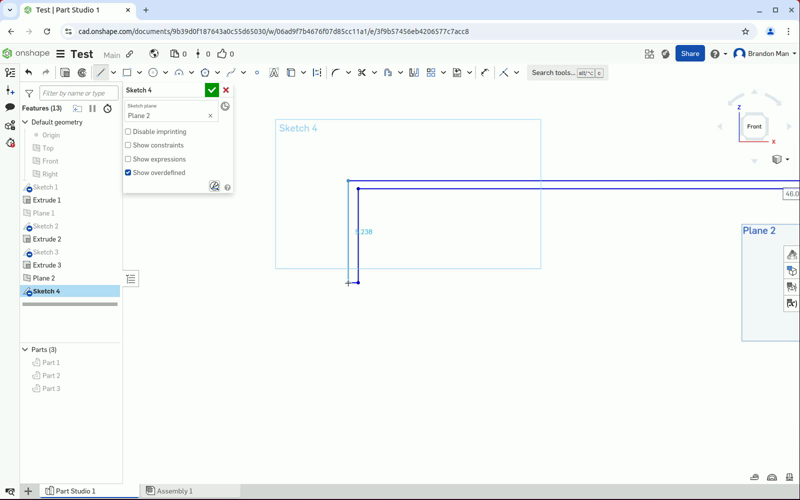
scroll(6)
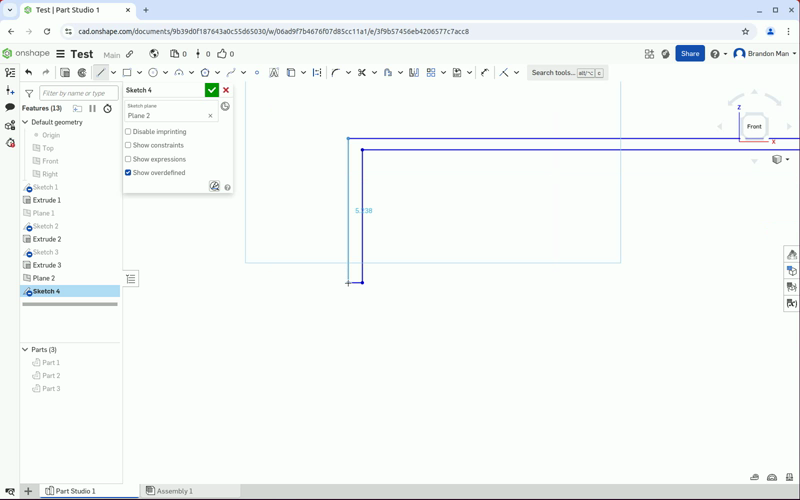
scroll(6)
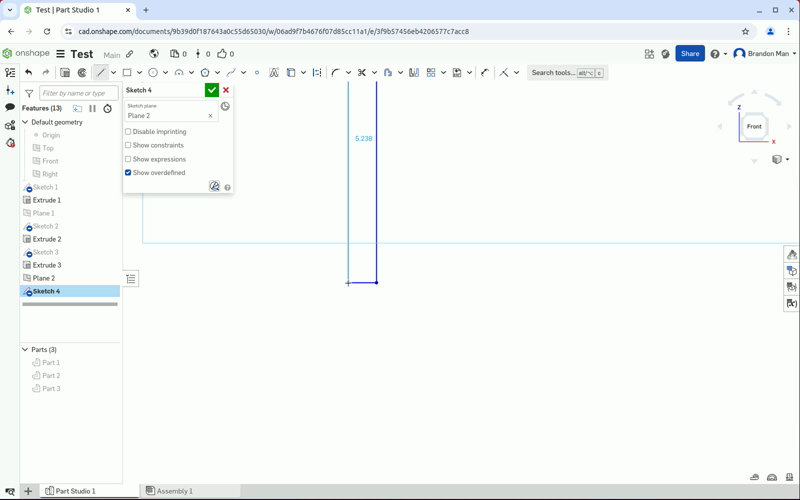
key_up(shift)
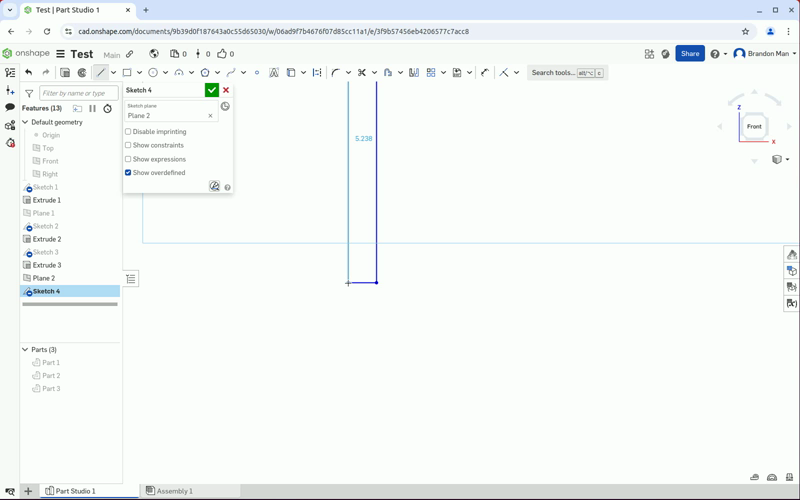
click(348, 282)
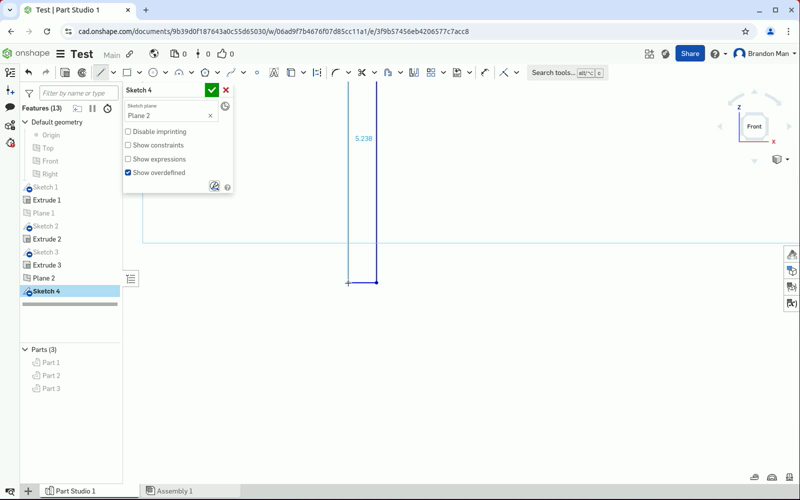
scroll(-6)
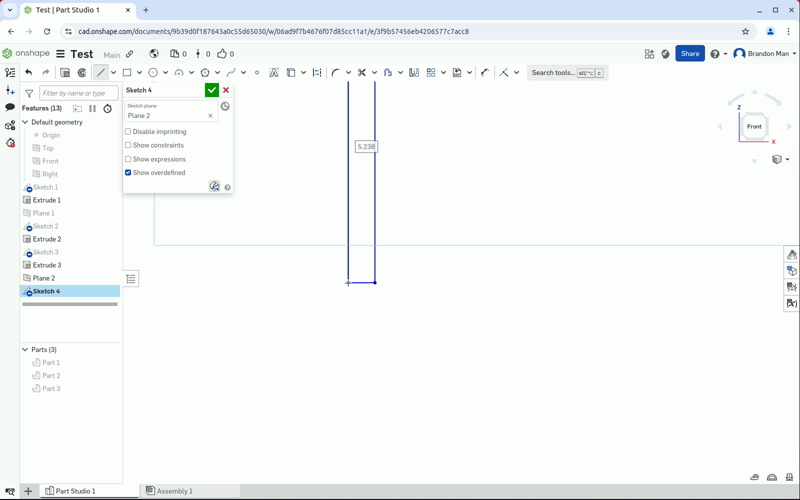
scroll(-6)
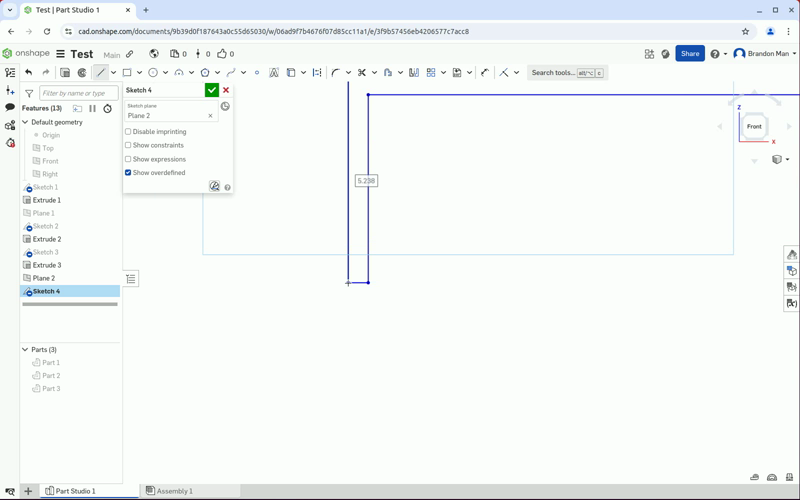
scroll(-6)
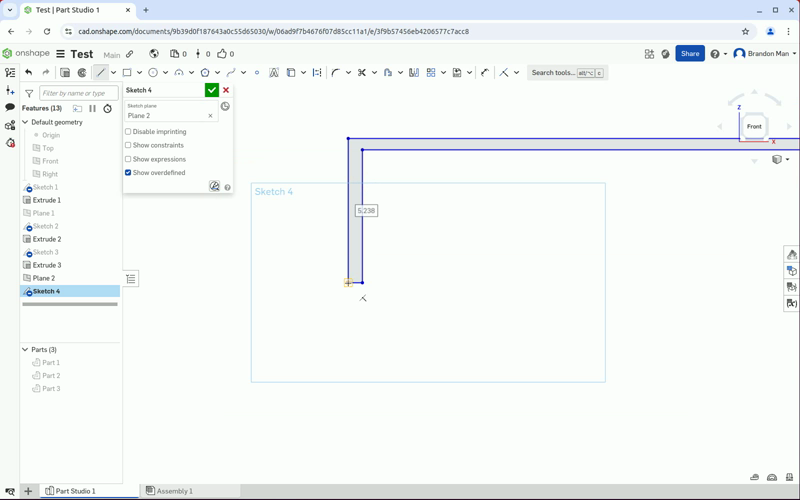
scroll(-6)
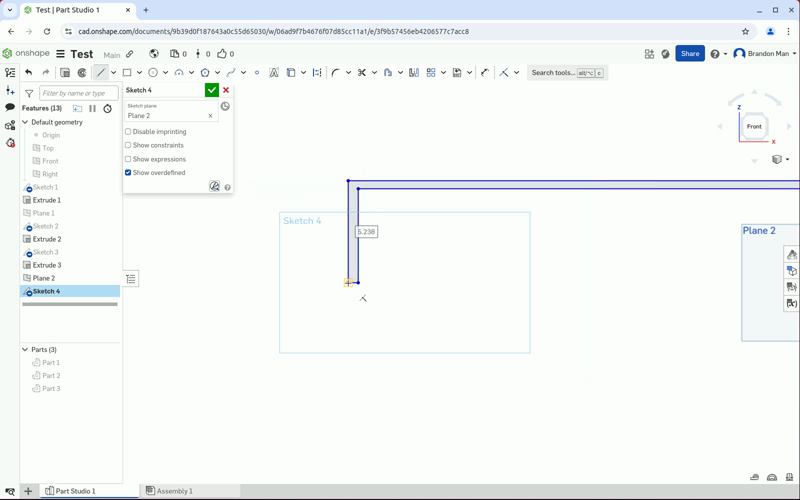
scroll(-6)
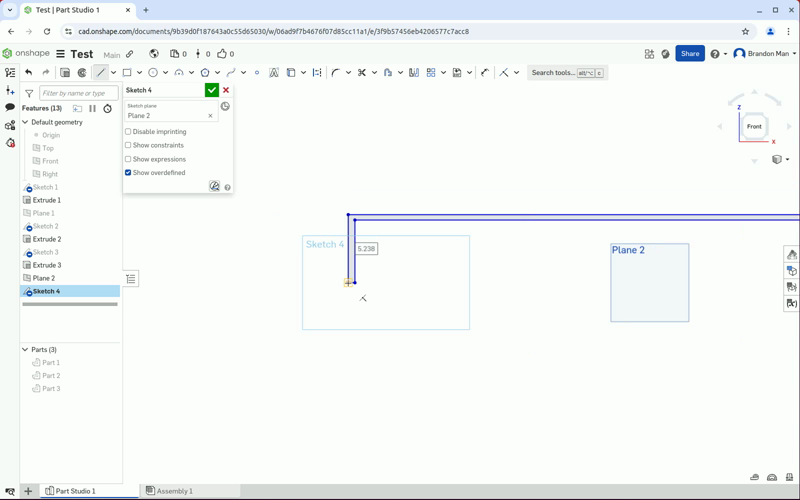
scroll(-6)
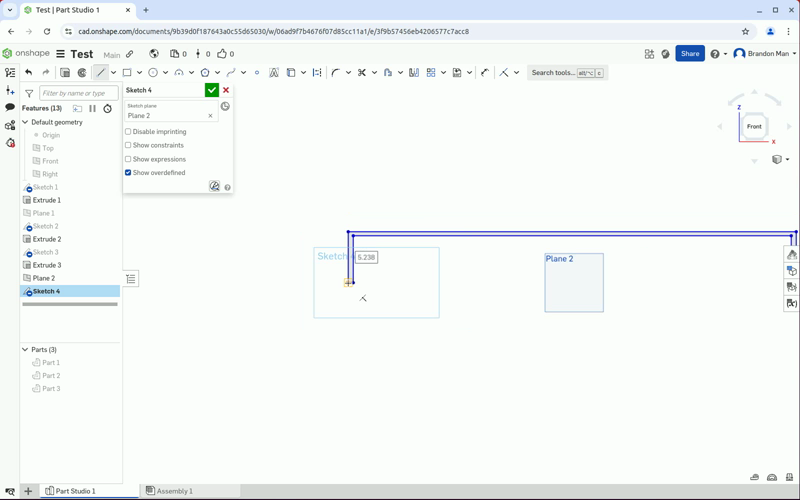
scroll(-6)
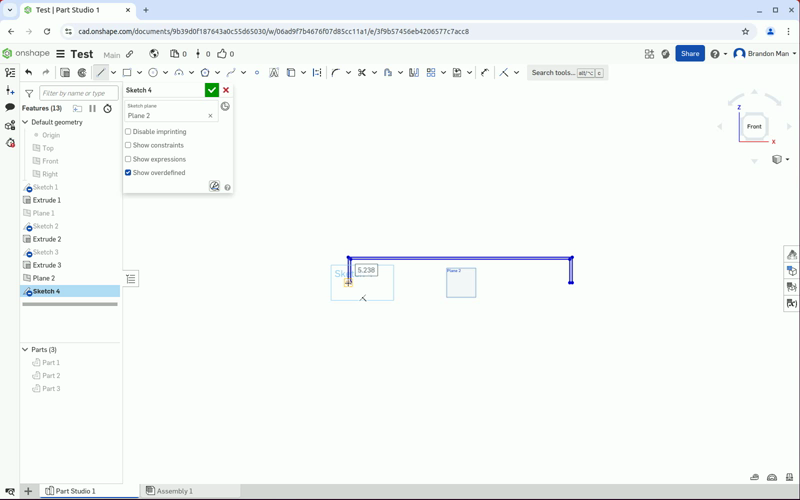
key(esc)
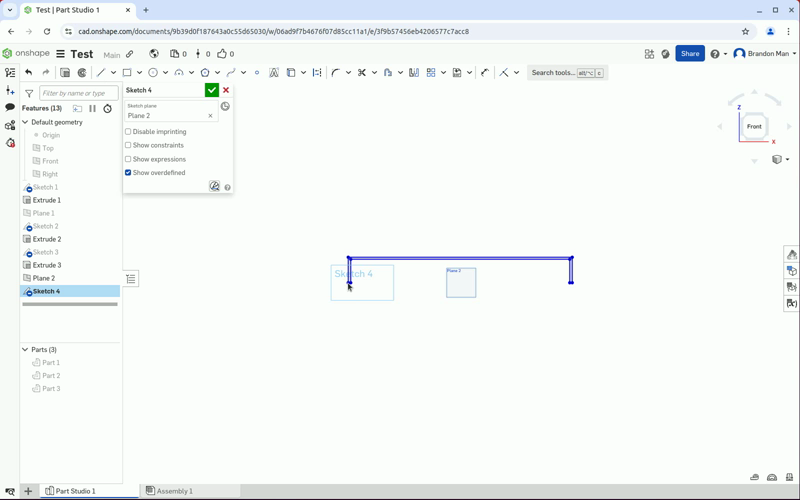
mouse_move(385, 258)
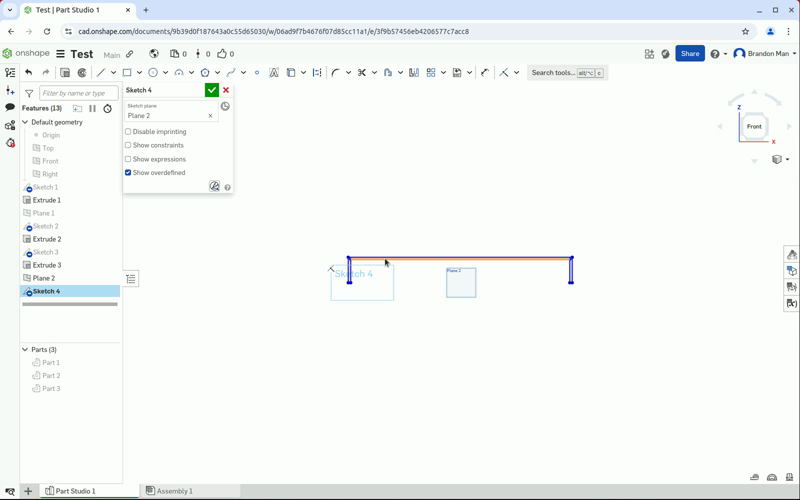
scroll(6)
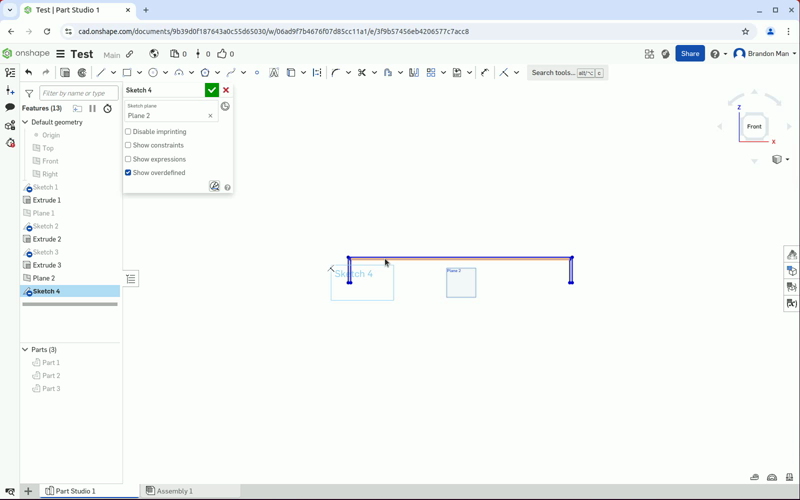
scroll(6)
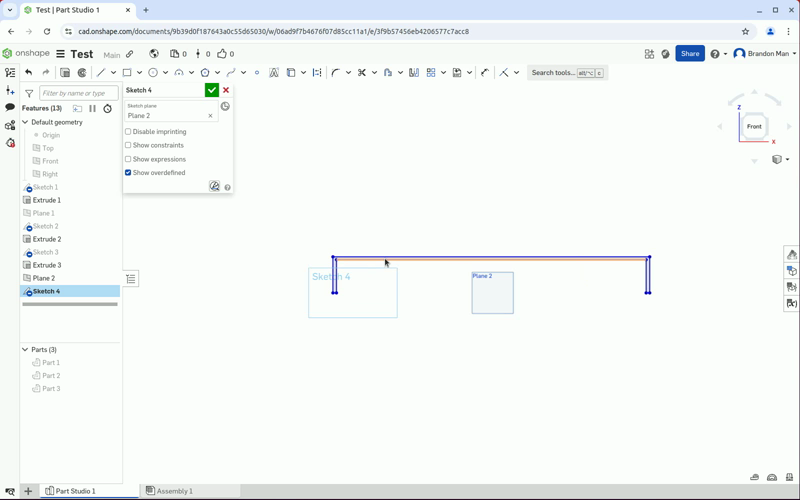
scroll(6)
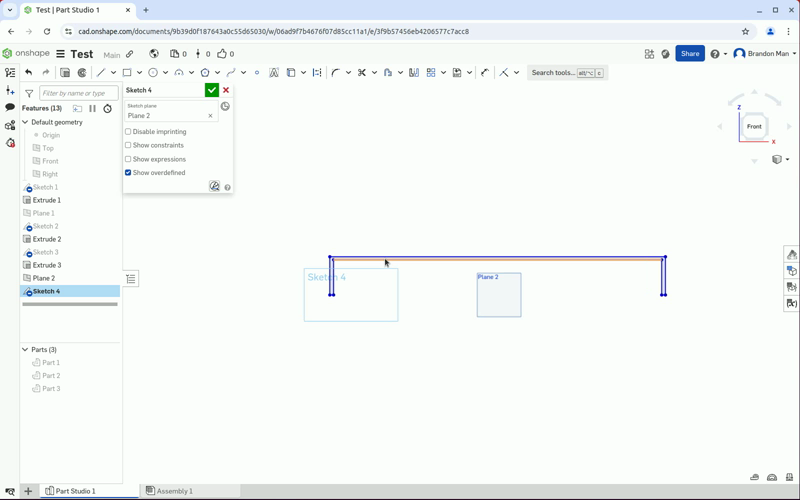
scroll(6)
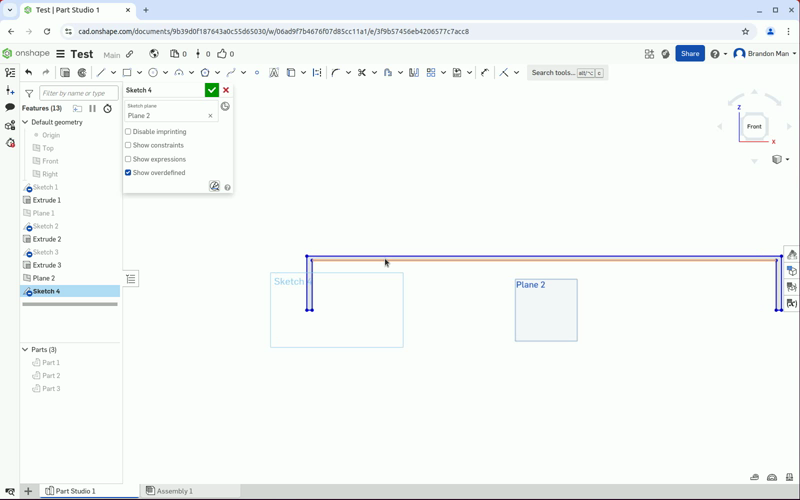
scroll(6)
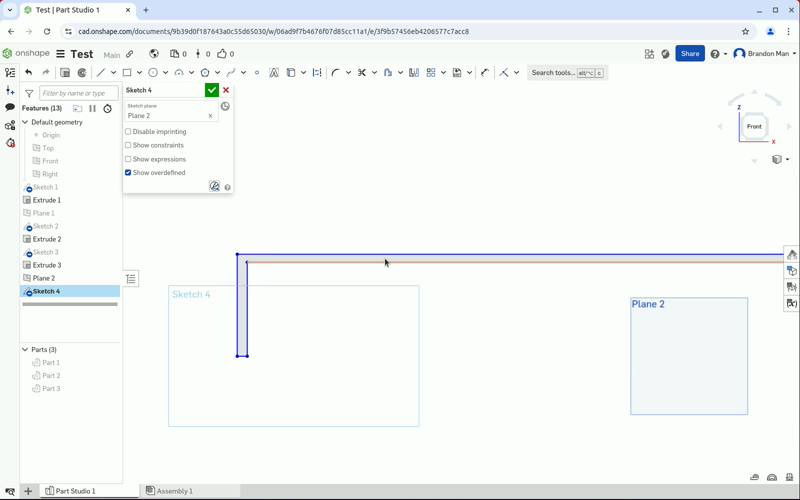
scroll(6)
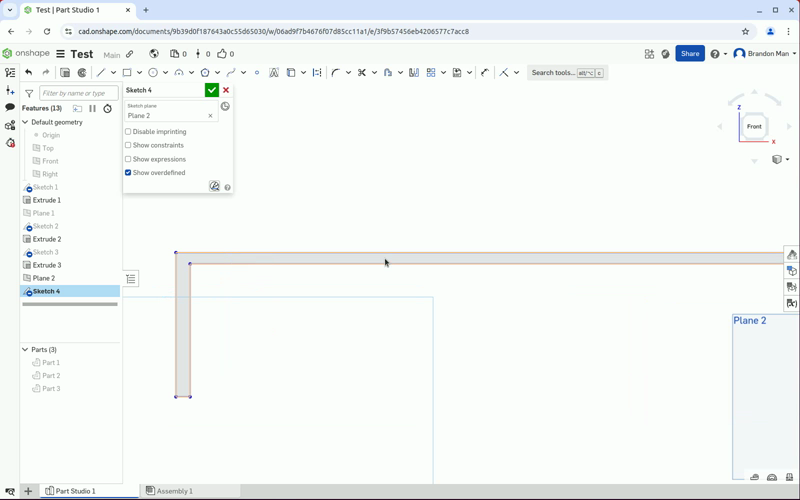
scroll(6)
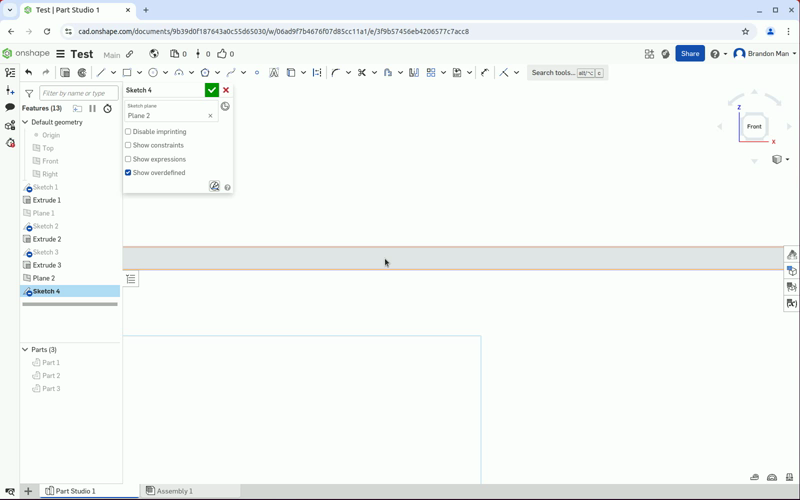
click(385, 258)
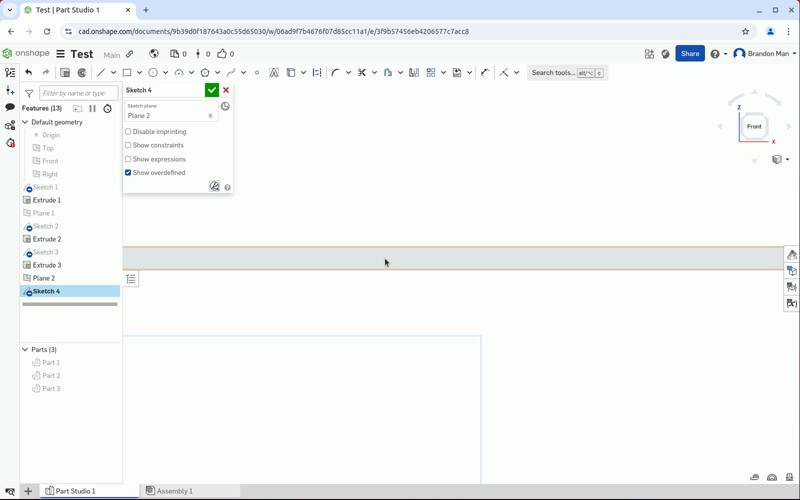
scroll(-6)
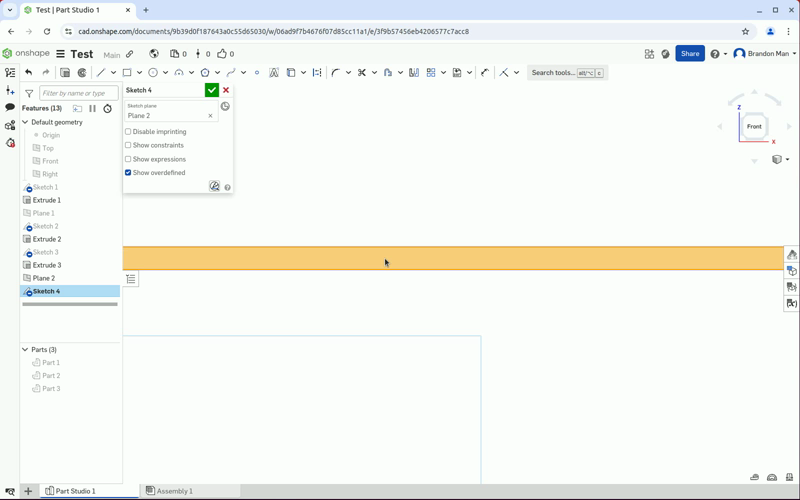
scroll(-6)
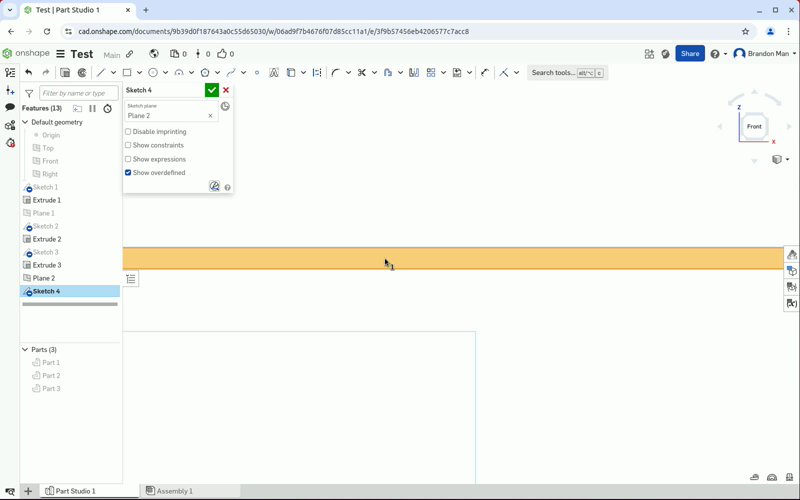
scroll(-6)
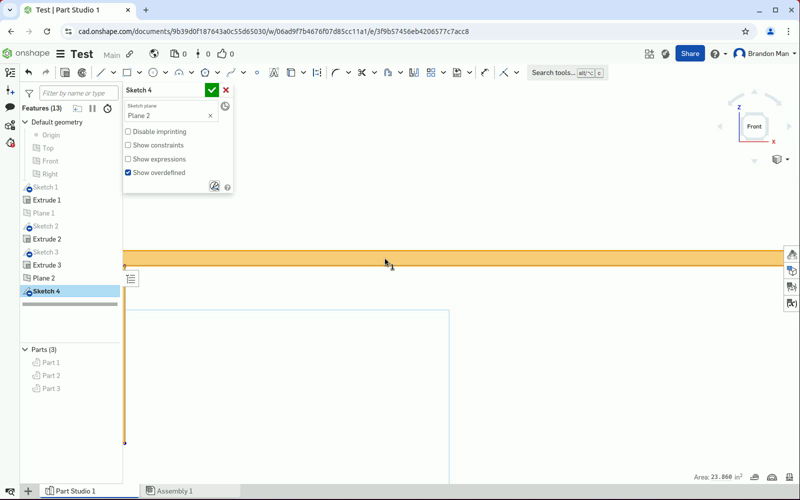
scroll(-6)
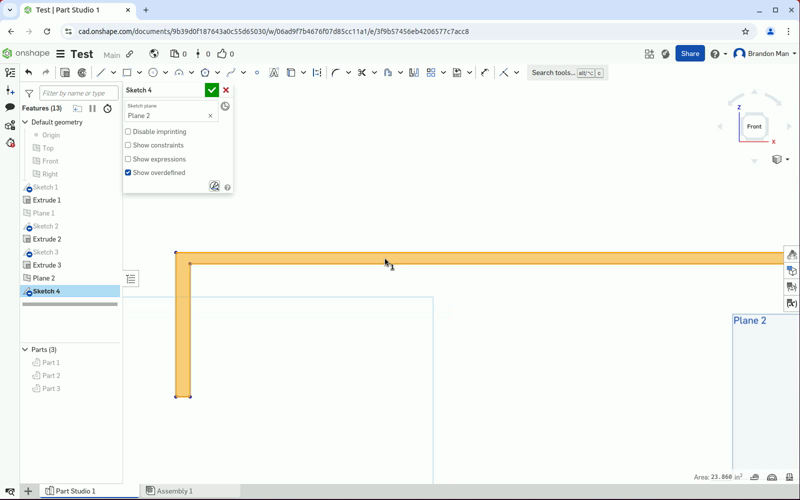
scroll(-6)
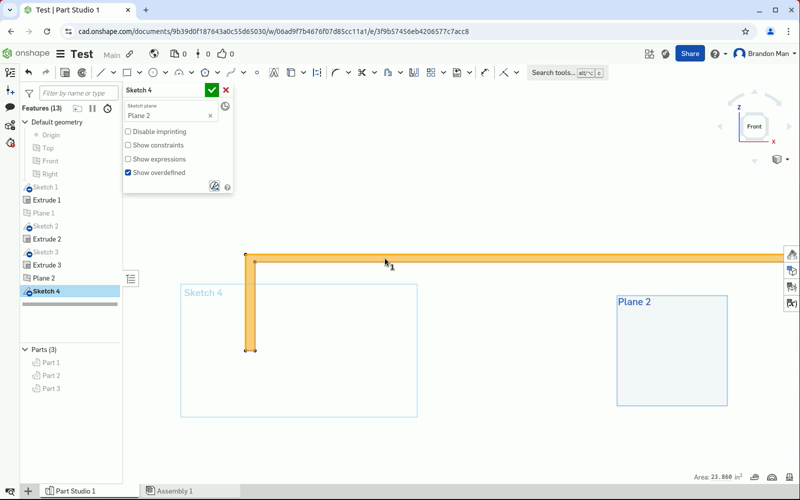
scroll(-6)
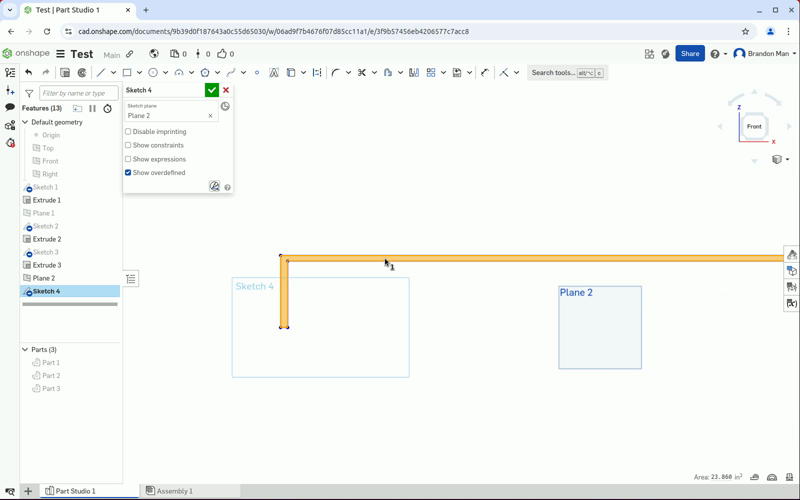
scroll(-6)
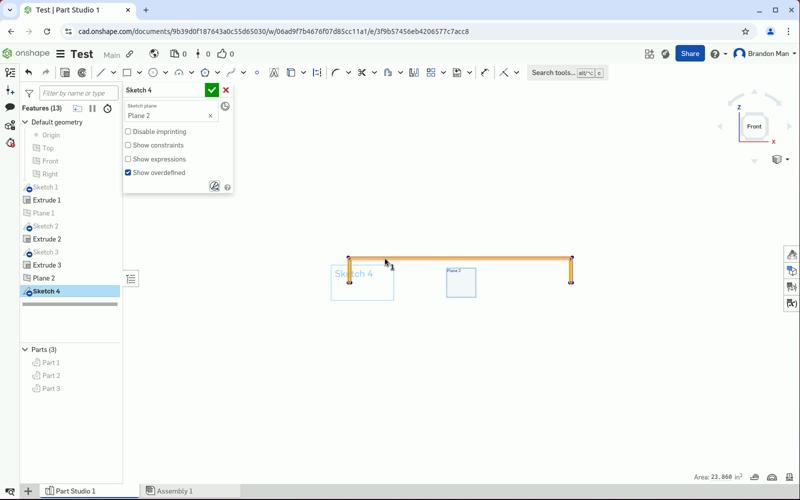
mouse_move(73, 352)
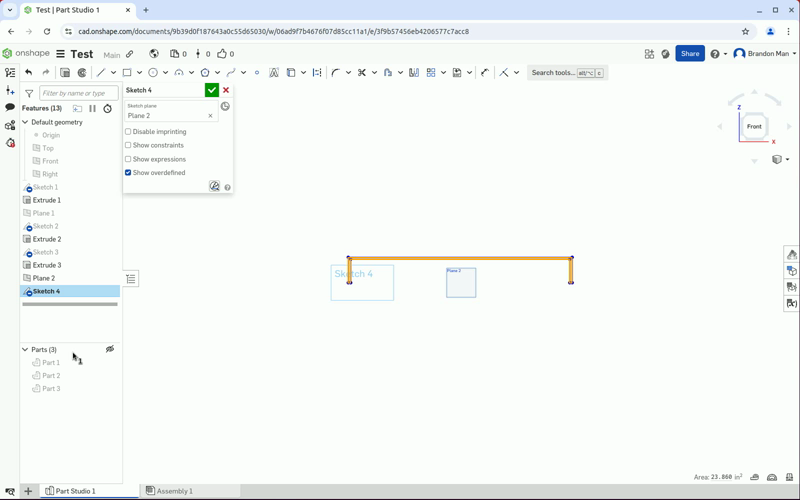
key(shift+y)
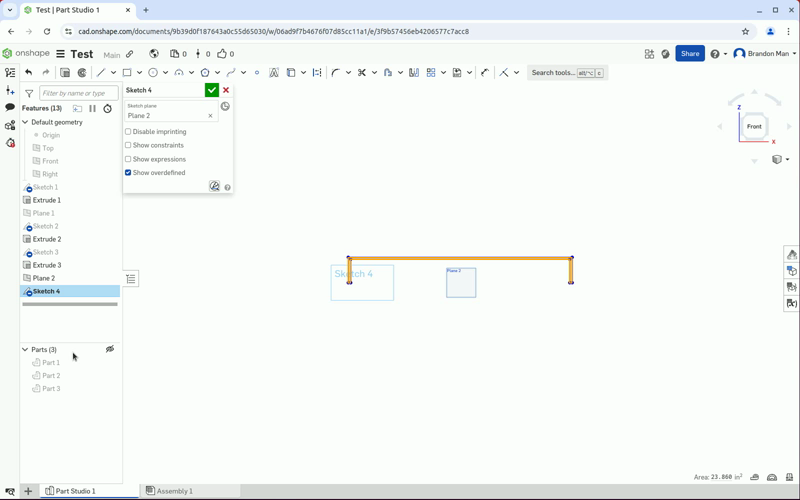
key(shift+e)
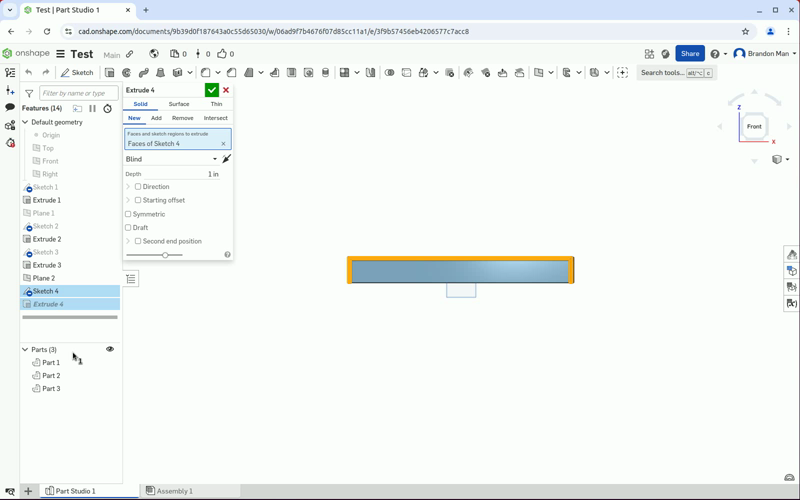
mouse_move(143, 106)
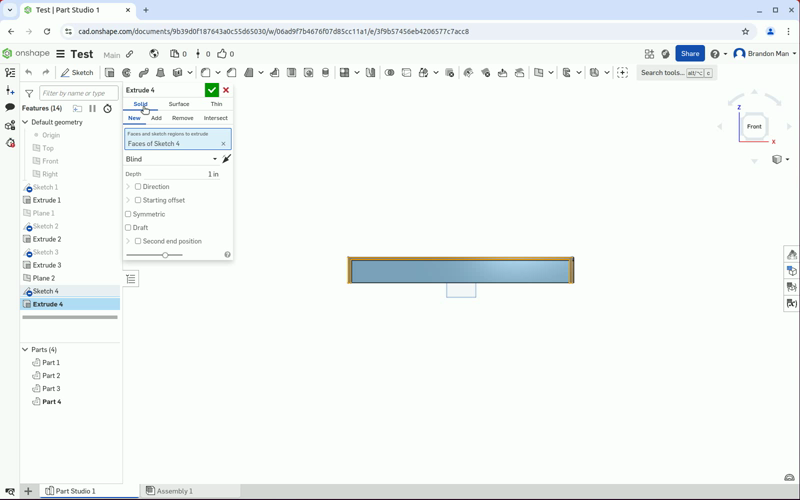
click(143, 106)
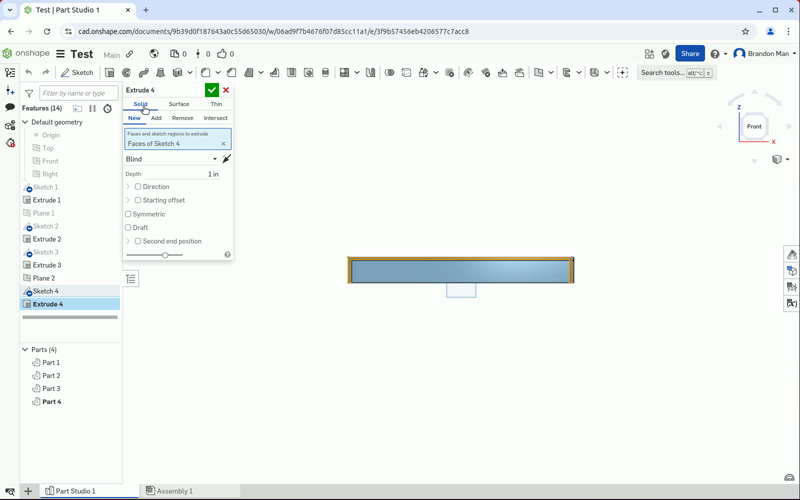
mouse_move(137, 120)
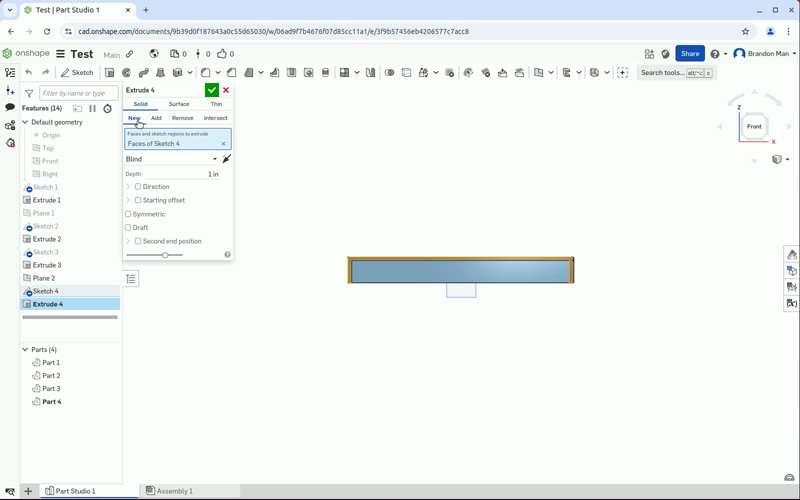
click(137, 120)
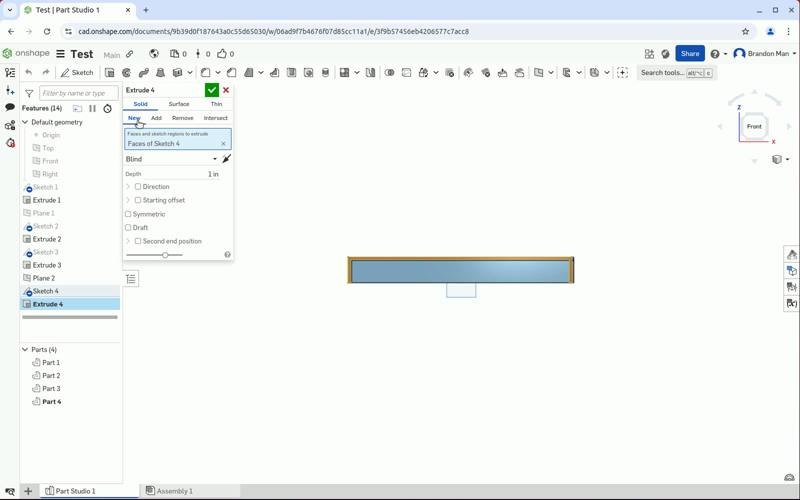
key(tab, 4)
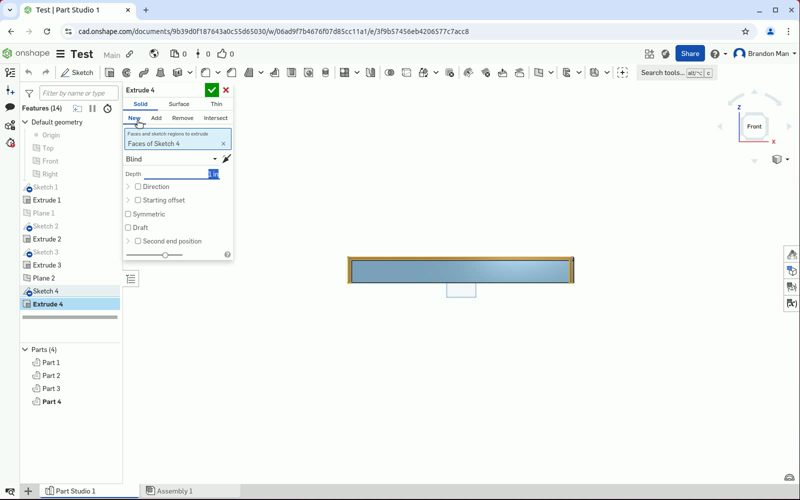
text(0.722)
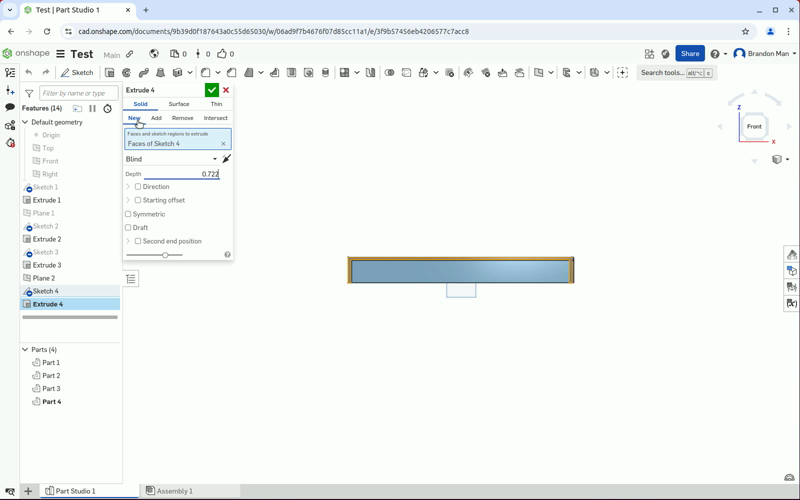
key(enter)
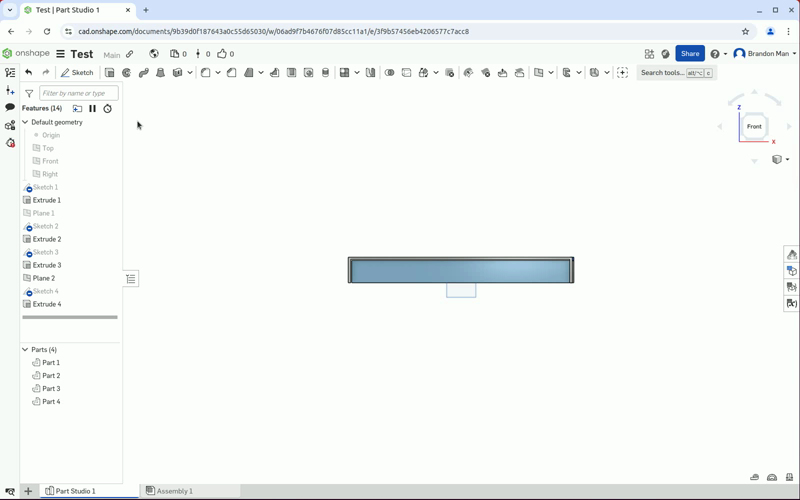
key(shift+h)
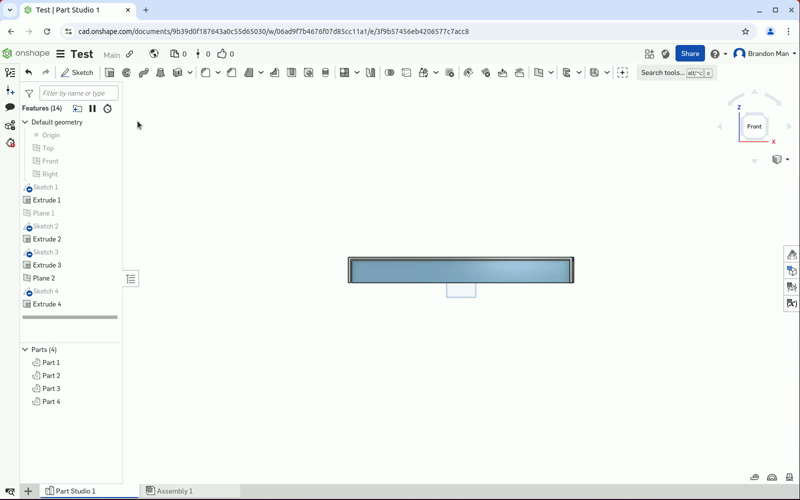
key(shift+h)
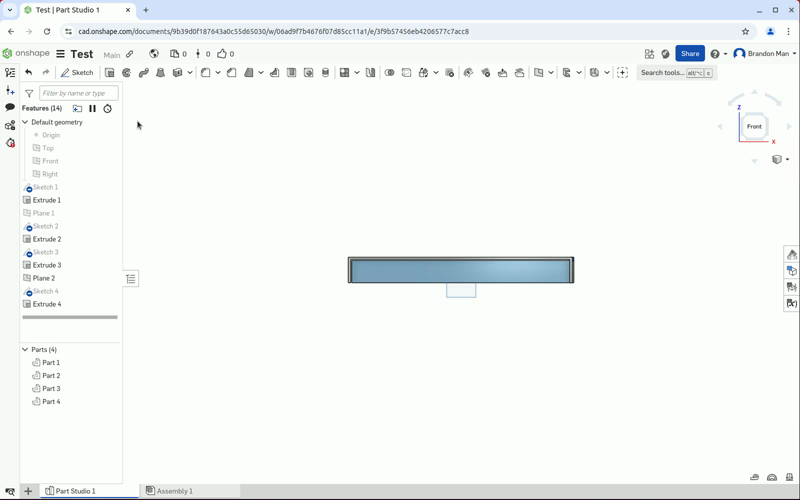
mouse_move(73, 189)
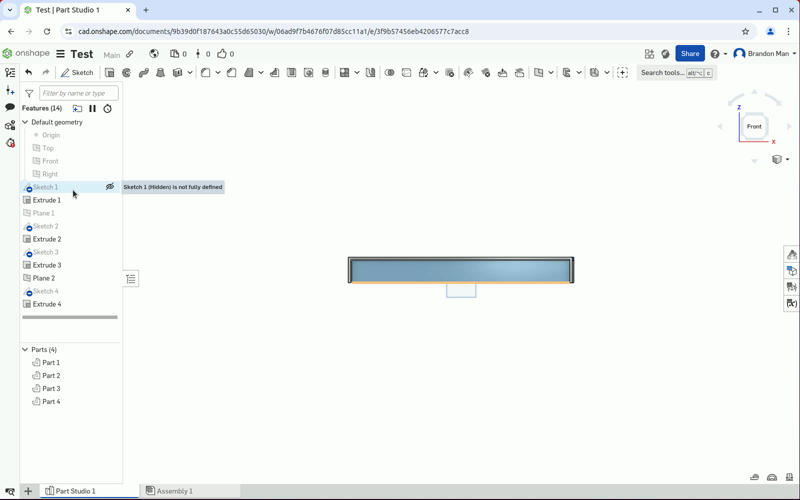
click(73, 189)
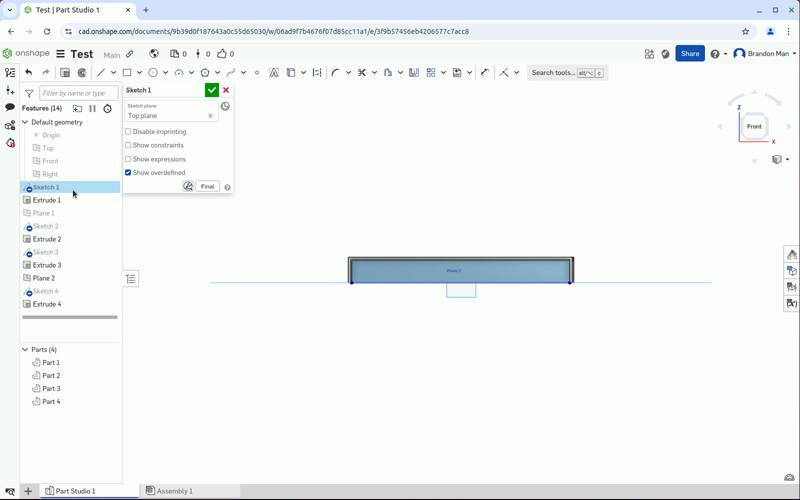
mouse_move(229, 92)
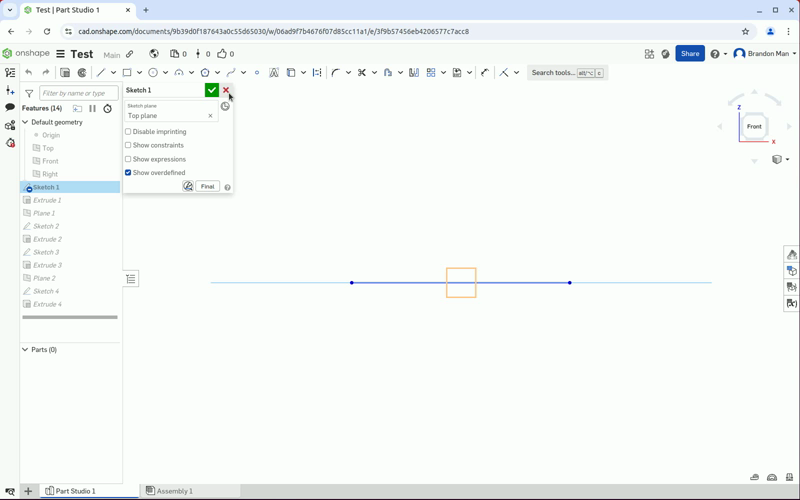
click(229, 92)
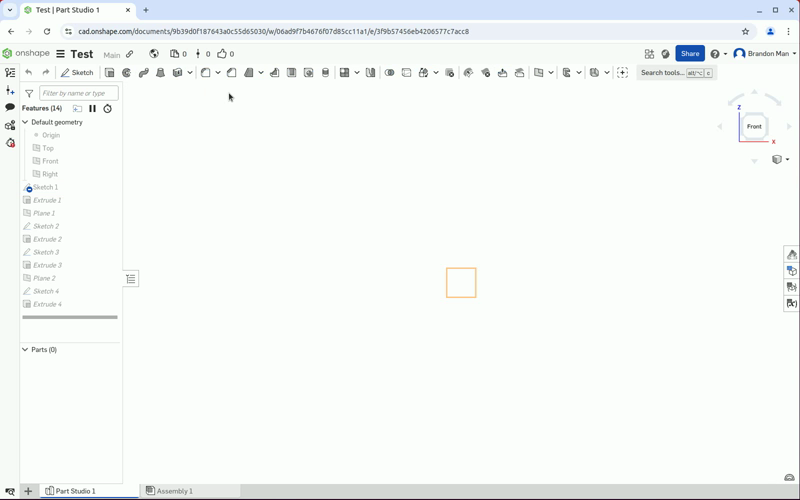
key(shift+s)
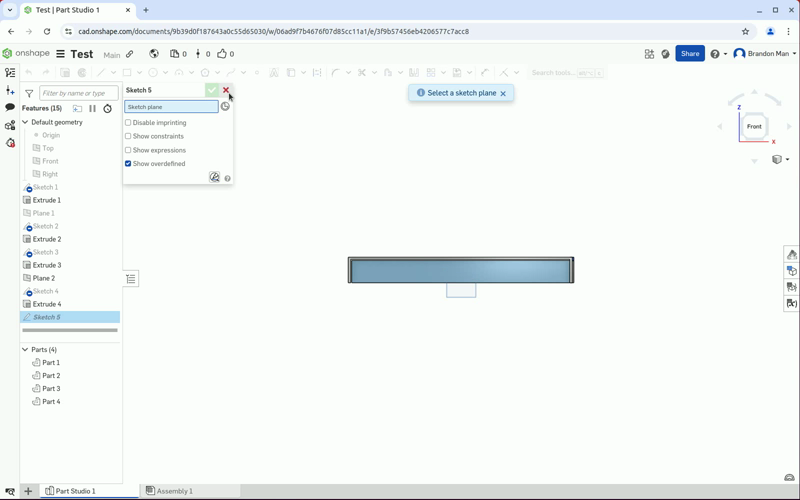
mouse_move(73, 280)
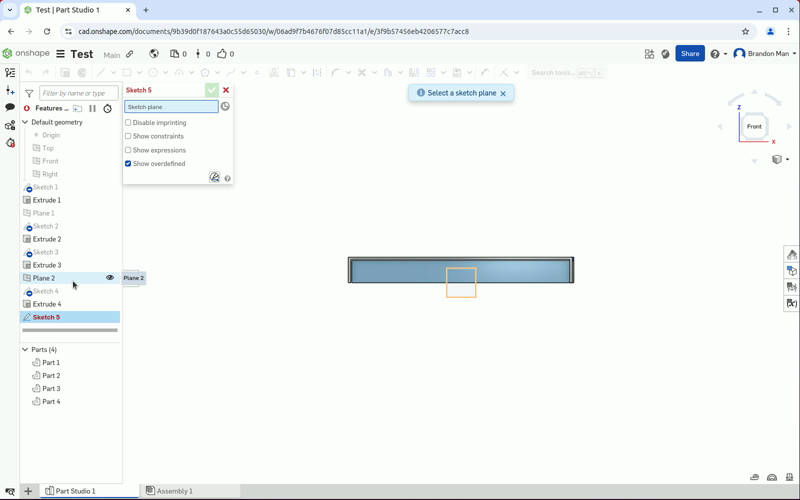
click(73, 280)
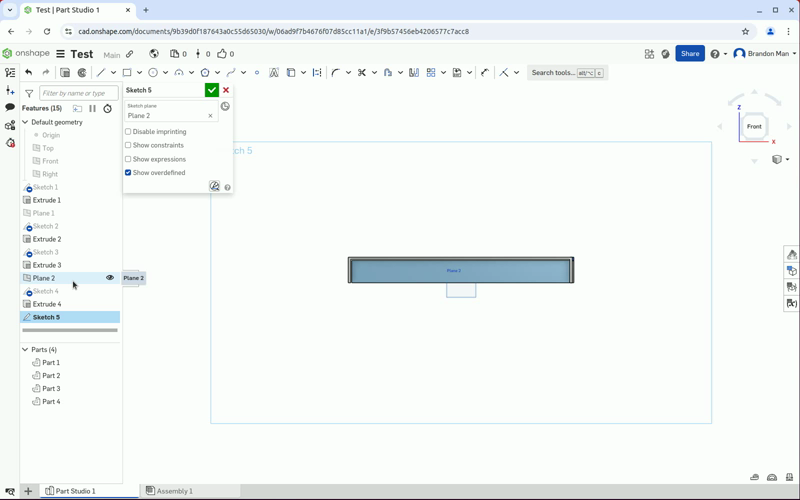
mouse_move(73, 352)
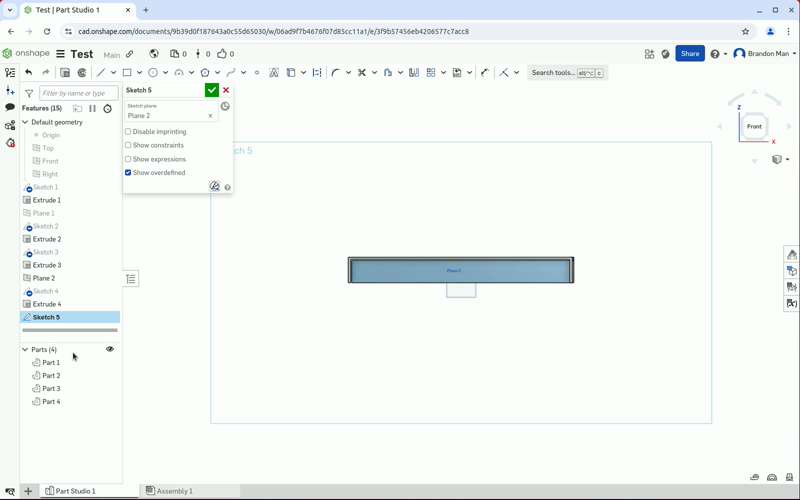
key(y)
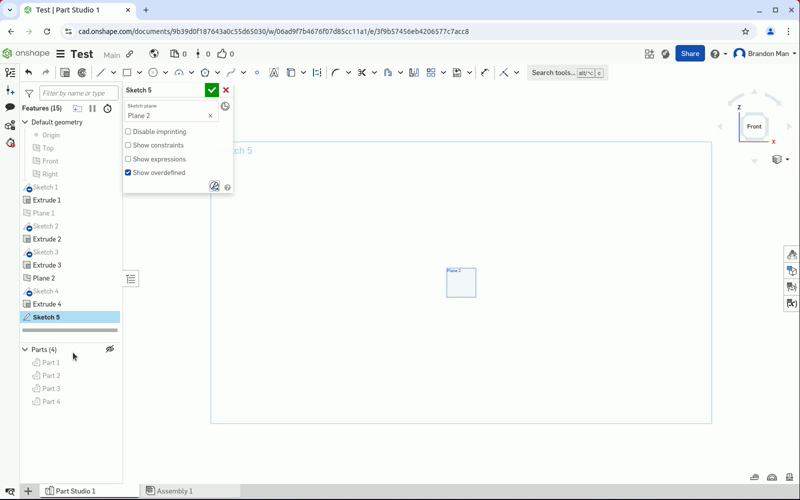
key(l)
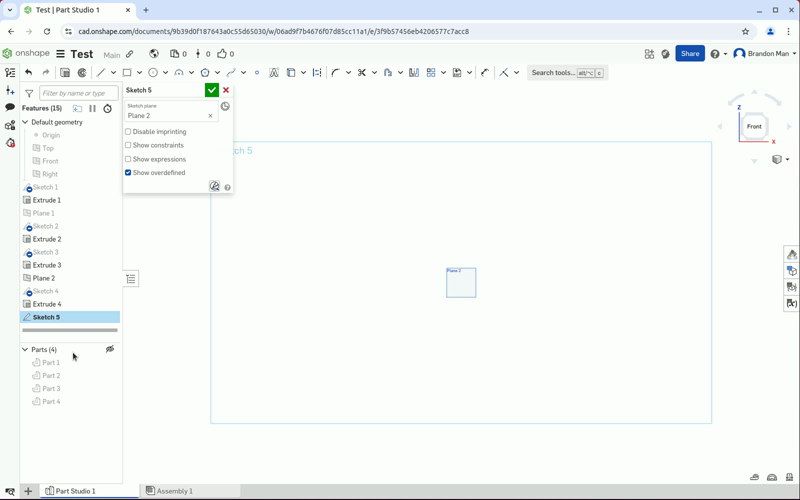
key_down(shift)
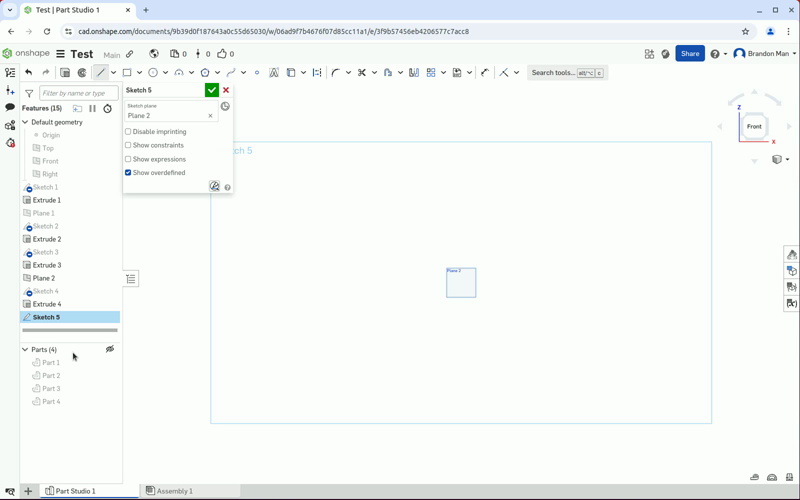
mouse_move(351, 282)
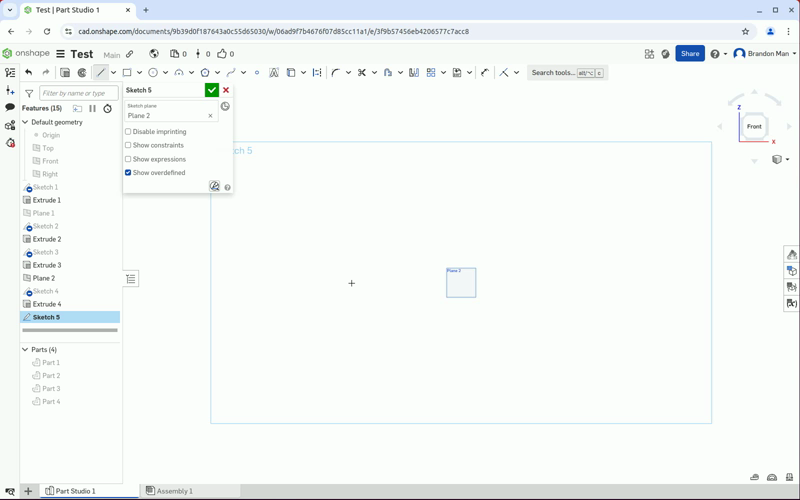
click(351, 282)
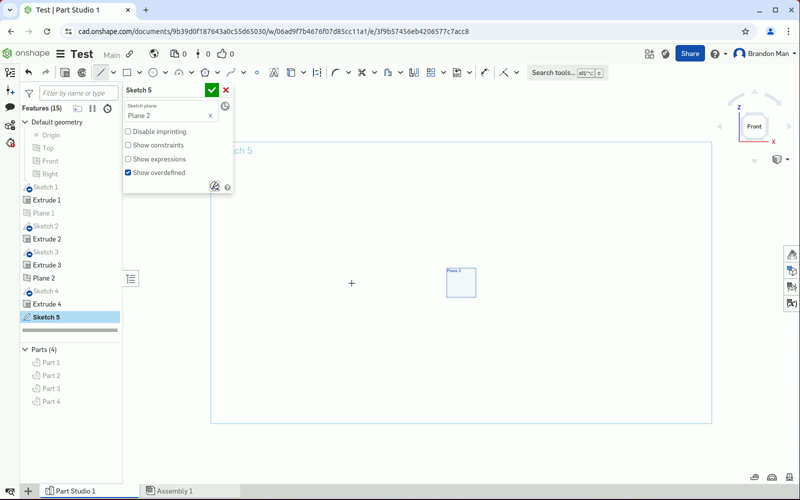
key_up(shift)
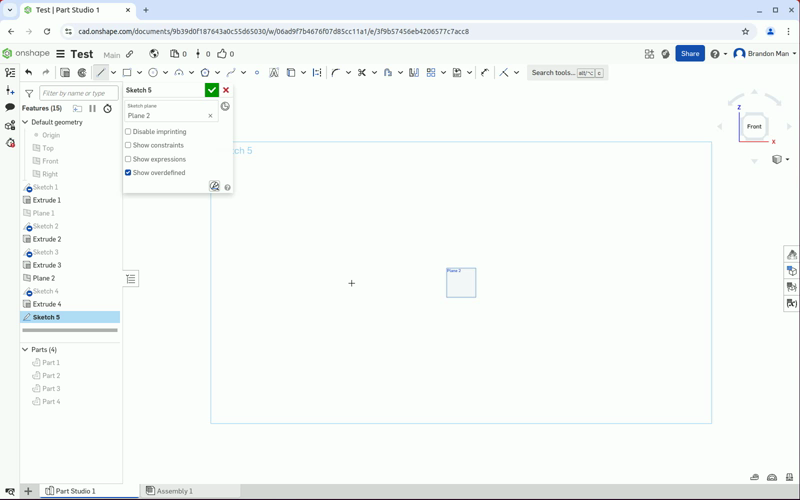
key_down(shift)
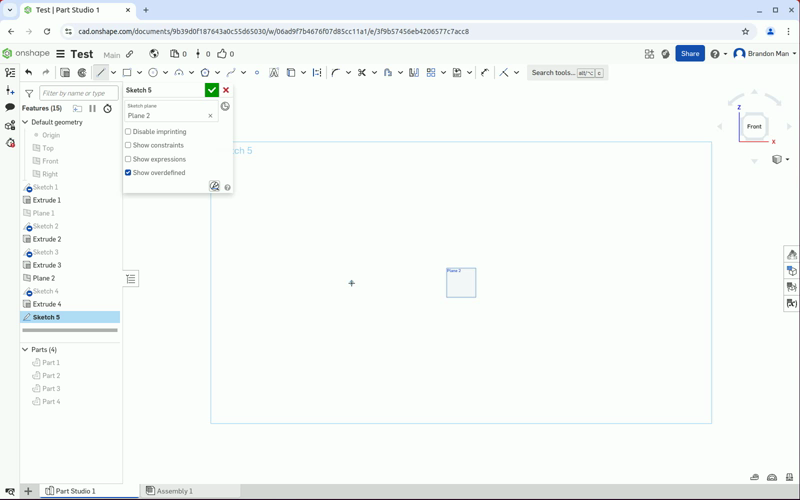
mouse_move(569, 282)
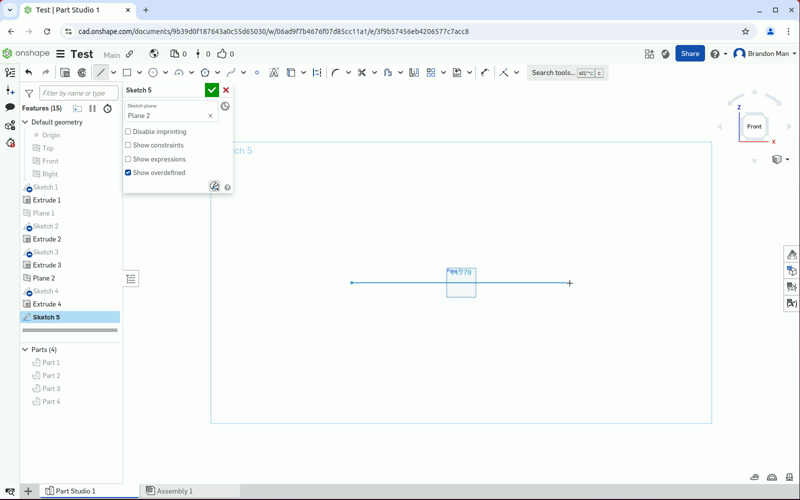
click(569, 282)
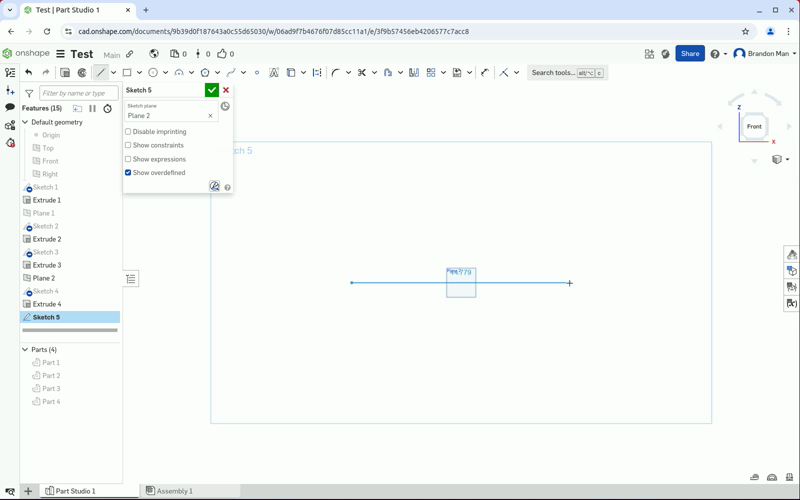
key_up(shift)
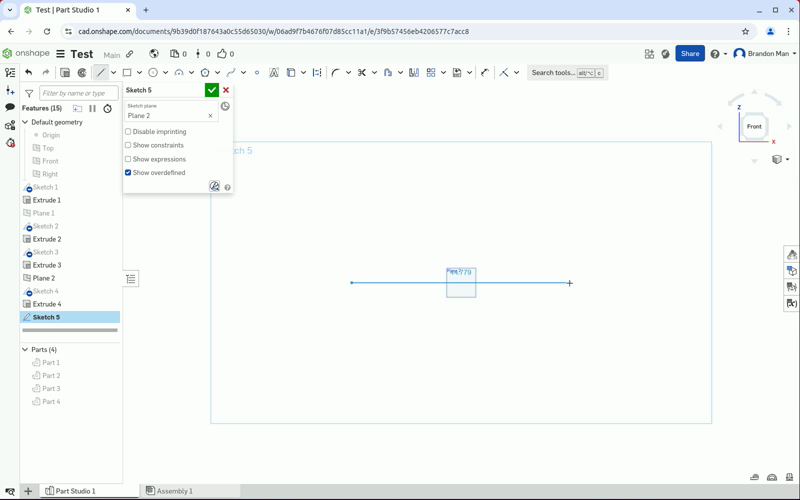
key_down(shift)
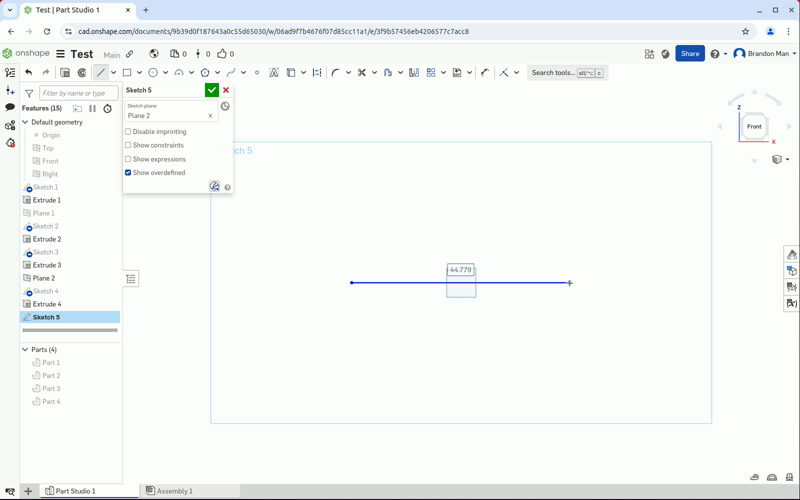
mouse_move(589, 282)
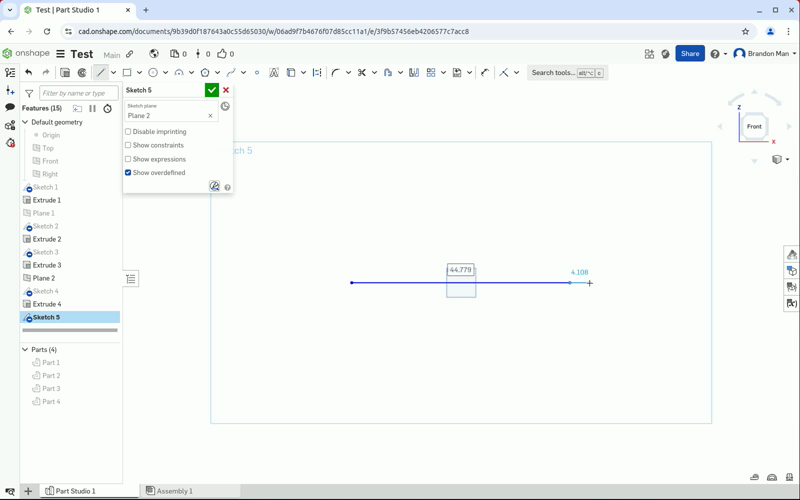
mouse_move(569, 260)
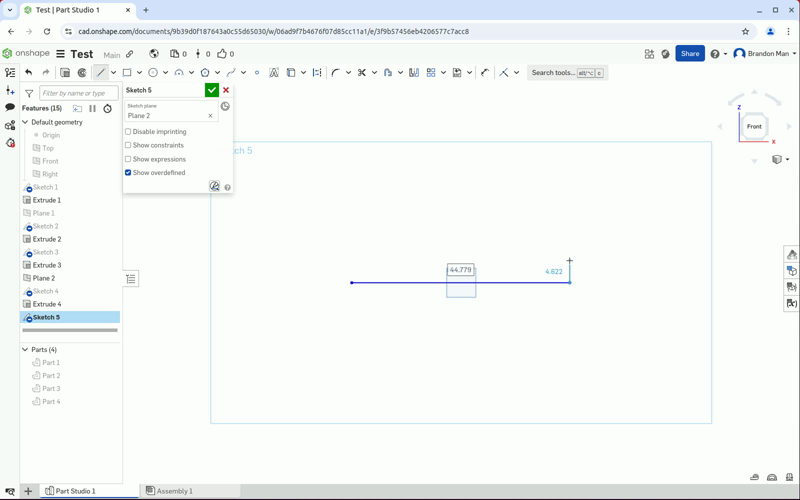
click(569, 260)
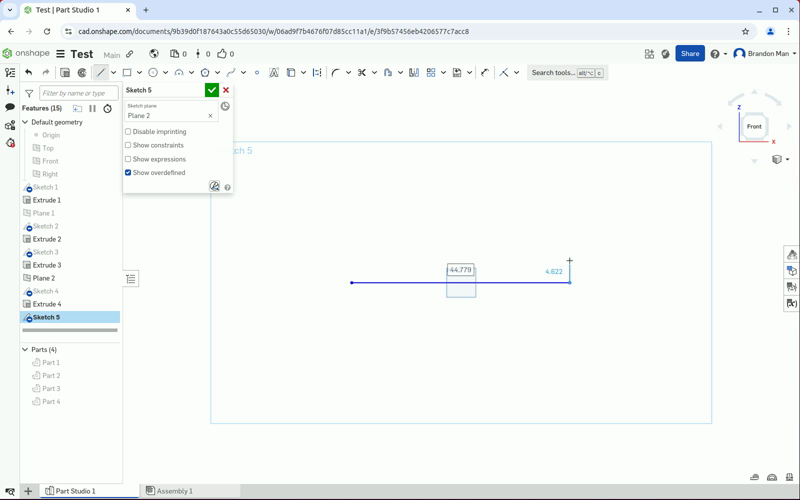
key_up(shift)
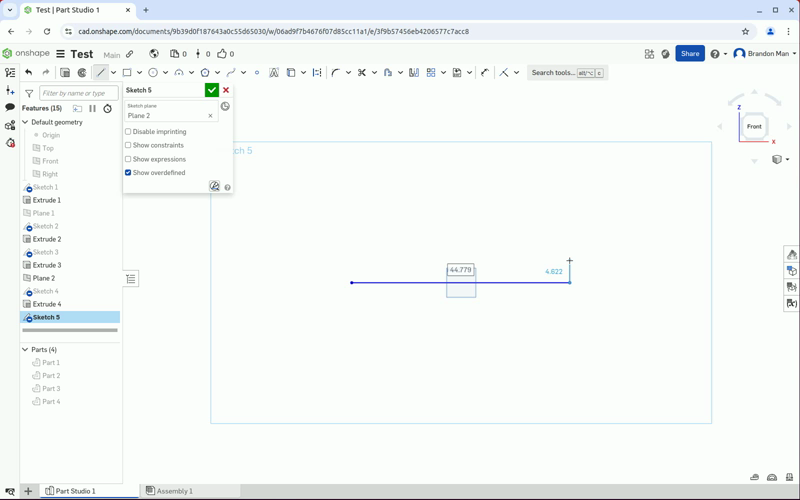
key_down(shift)
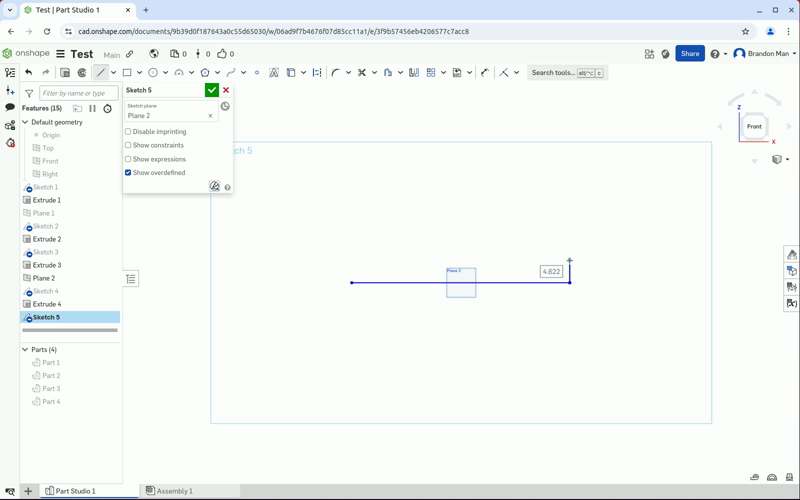
mouse_move(351, 260)
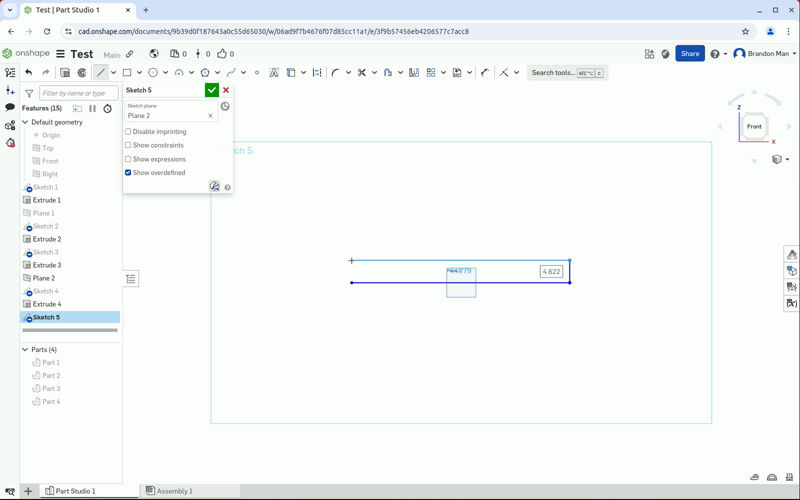
click(351, 260)
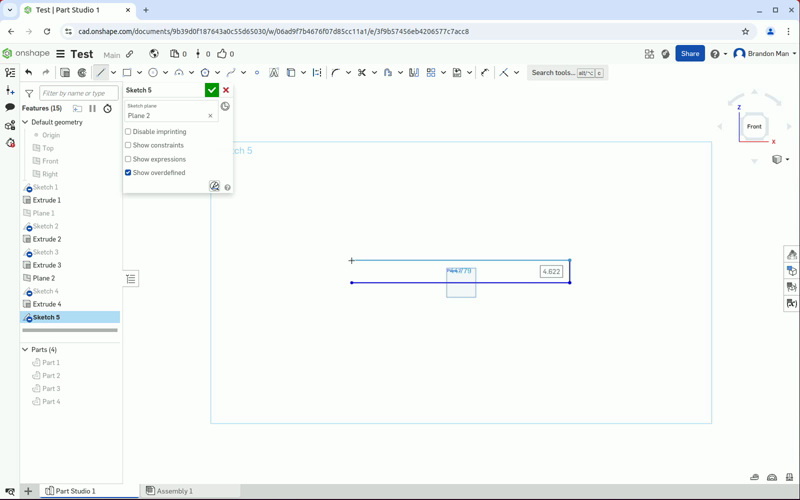
key_up(shift)
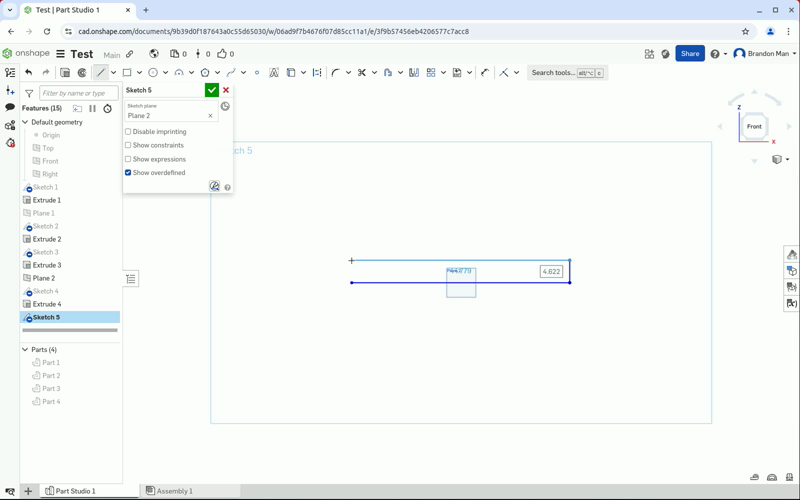
mouse_move(381, 260)
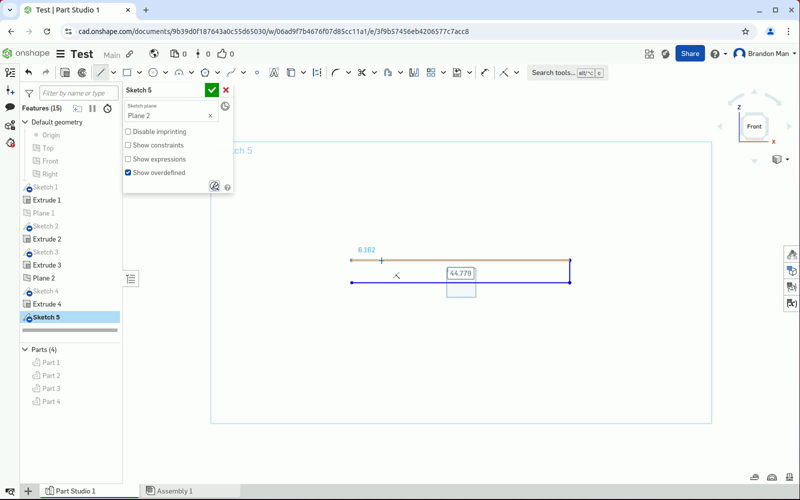
key_down(shift)
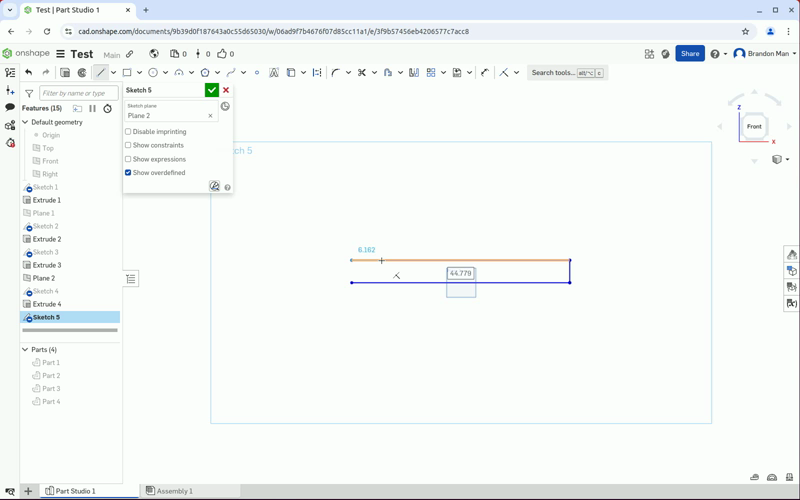
mouse_move(351, 282)
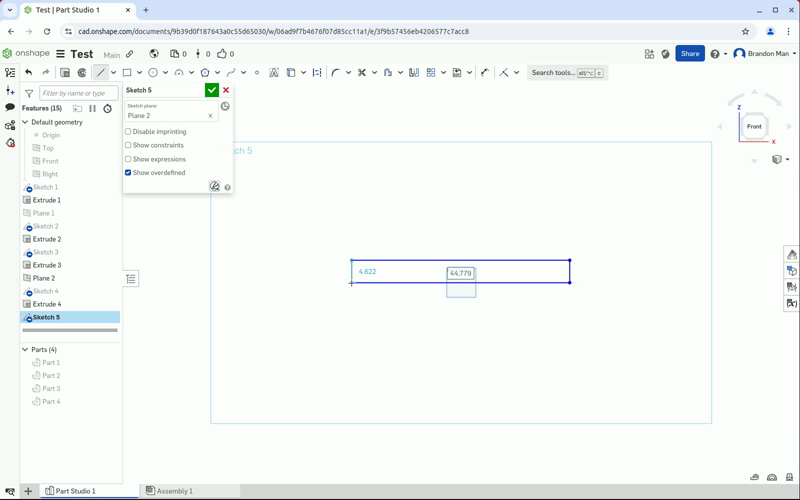
key_up(shift)
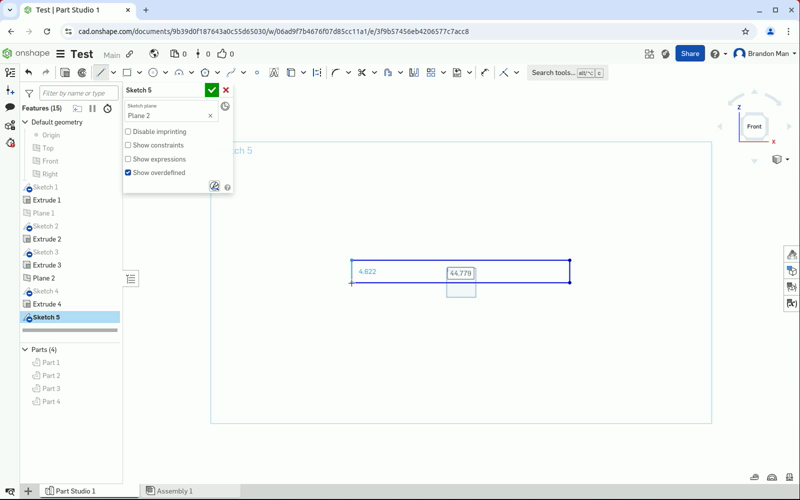
click(351, 282)
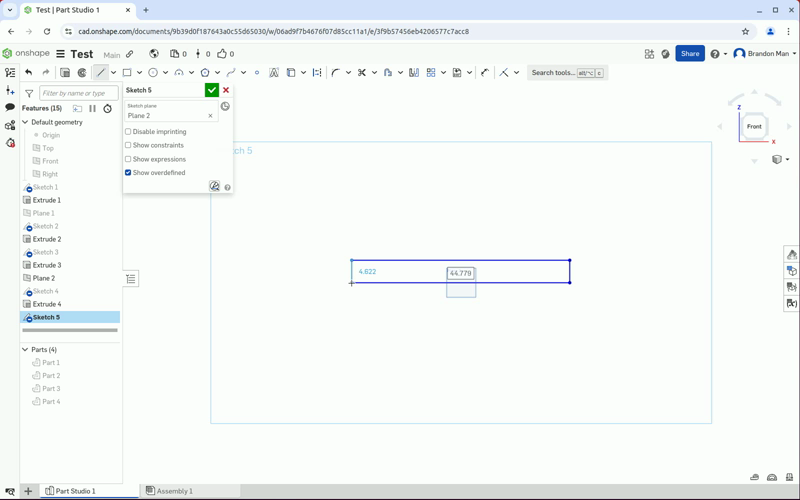
key(esc)
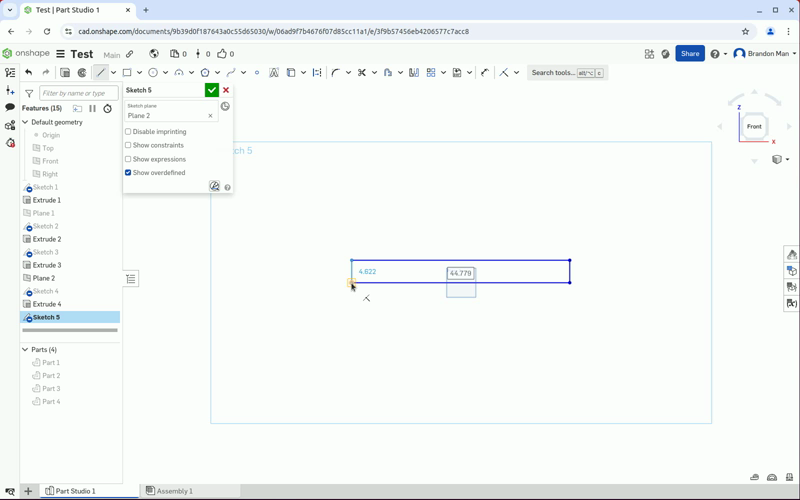
mouse_move(370, 279)
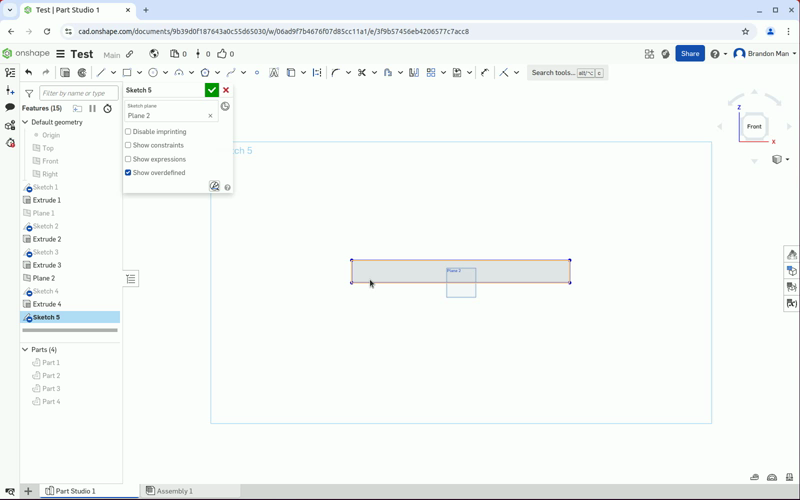
click(370, 279)
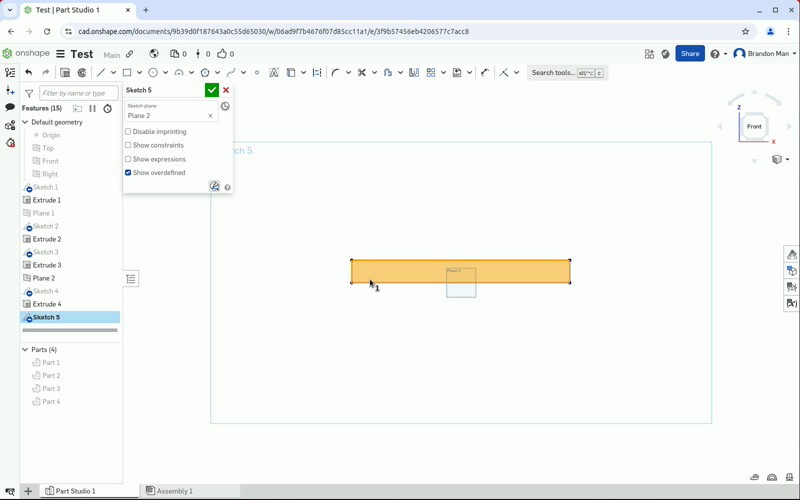
mouse_move(73, 352)
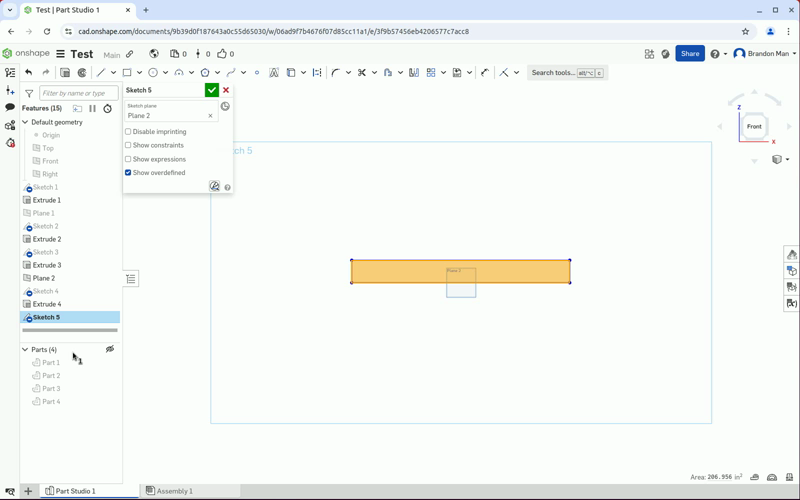
key(shift+y)
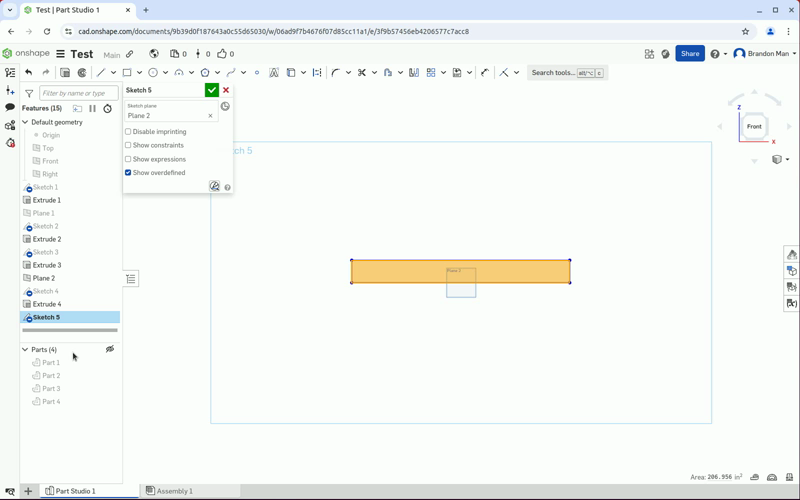
key(shift+e)
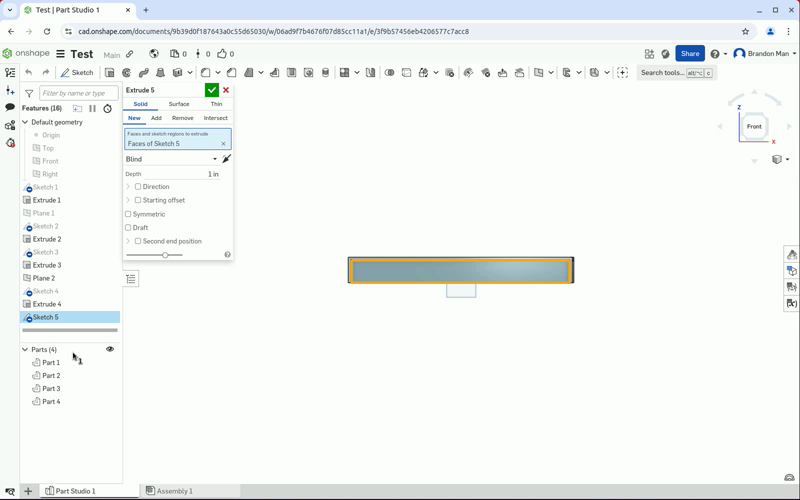
mouse_move(143, 106)
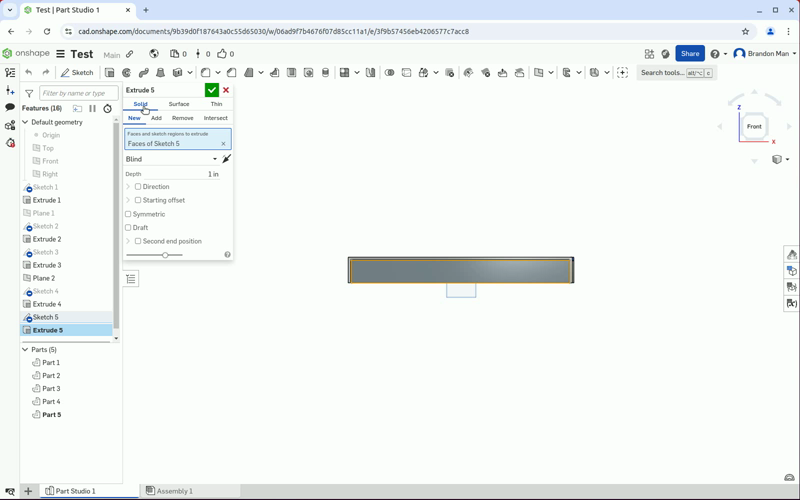
click(143, 106)
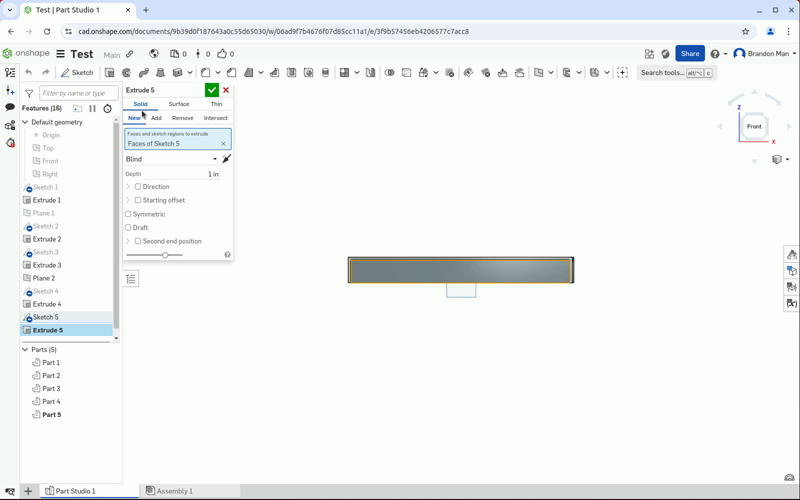
mouse_move(137, 120)
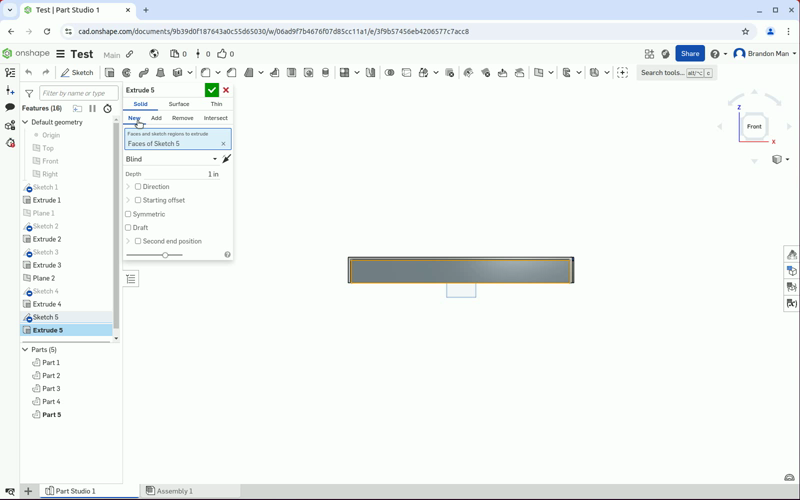
click(137, 120)
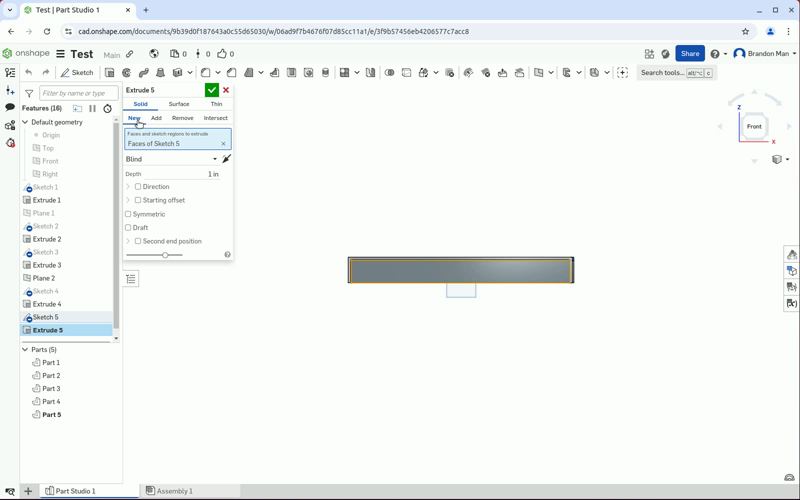
key(tab, 4)
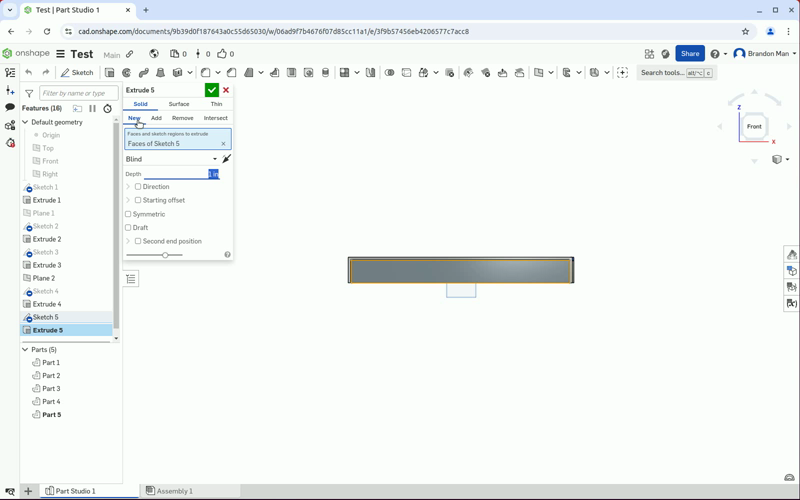
text(0.722)
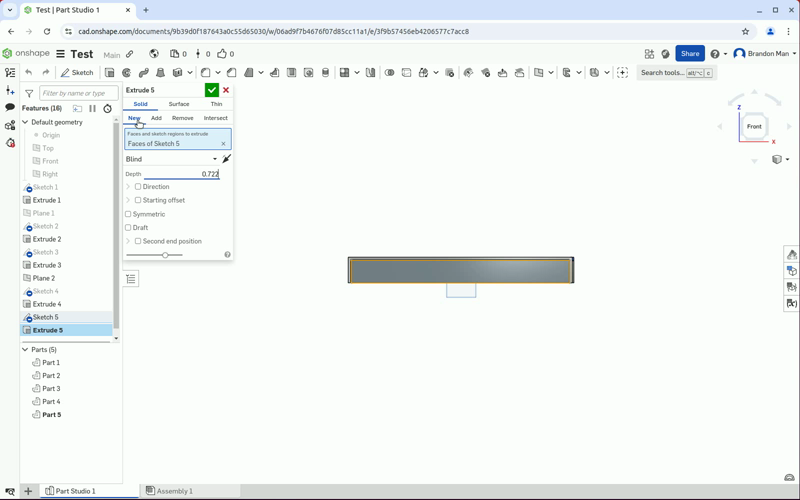
key(enter)
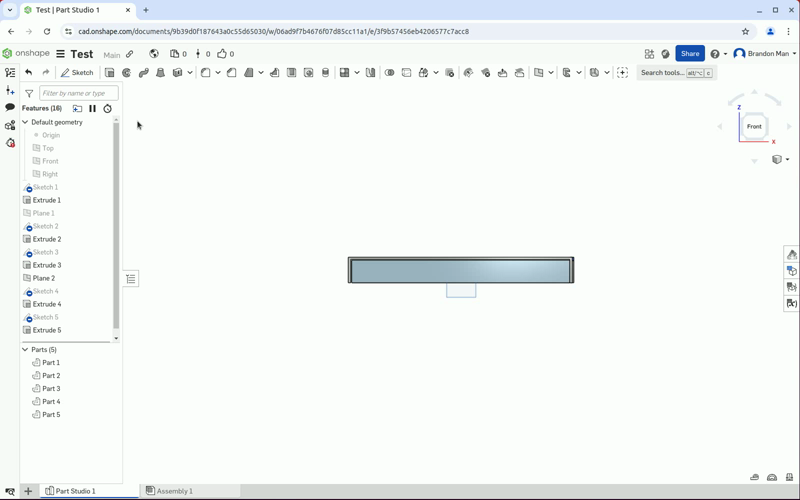
key(shift+h)
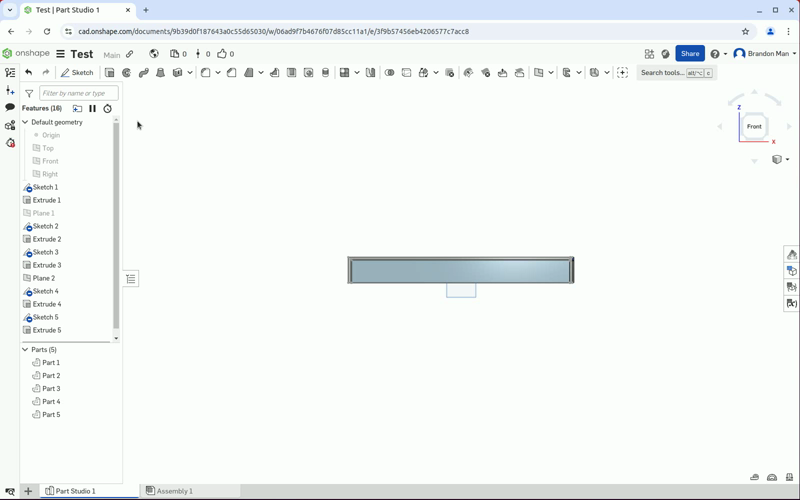
key(shift+h)
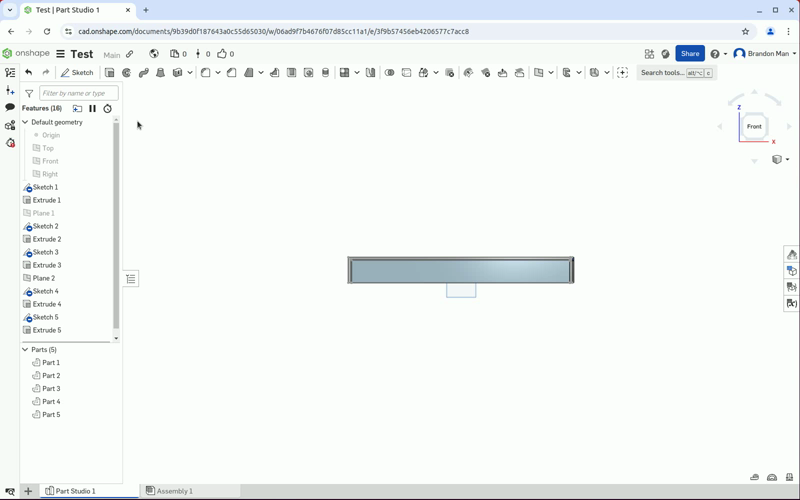
key(shift+7)
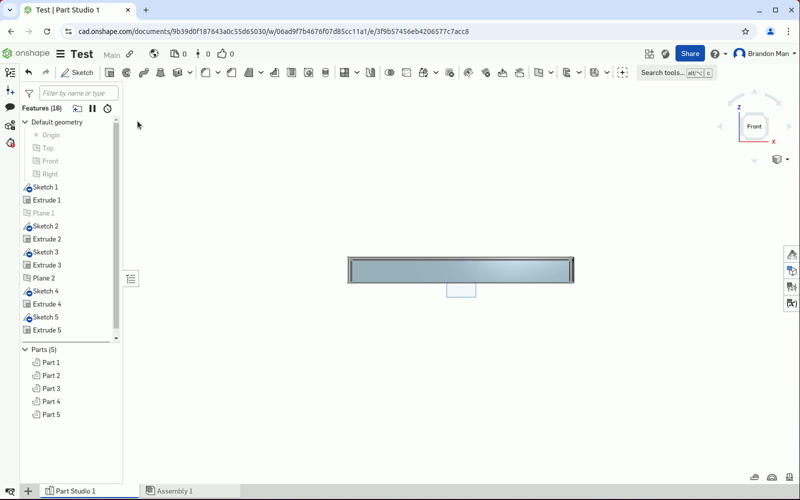
key(left, 2)
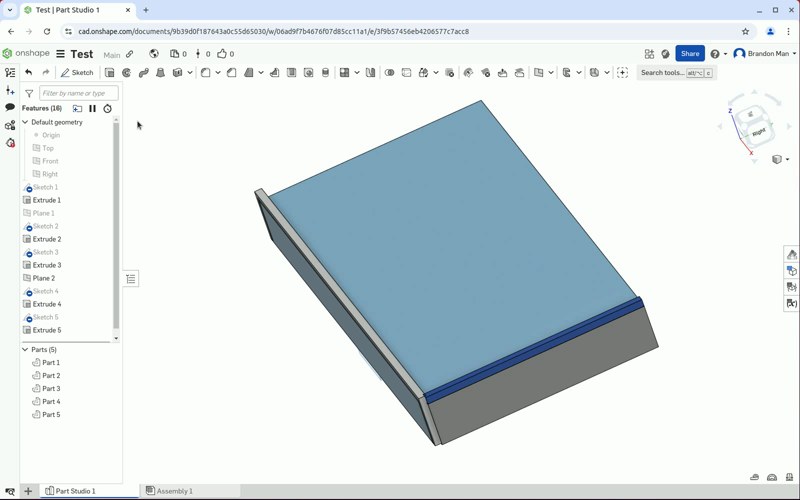
key(down, 2)
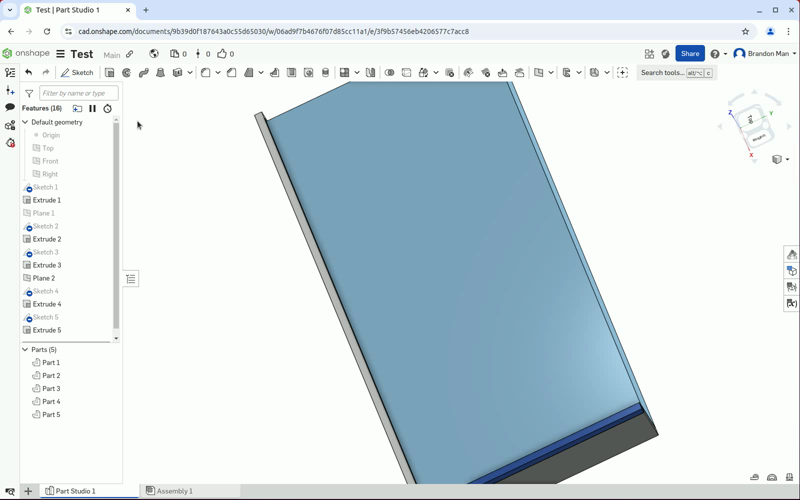
key(up, 2)
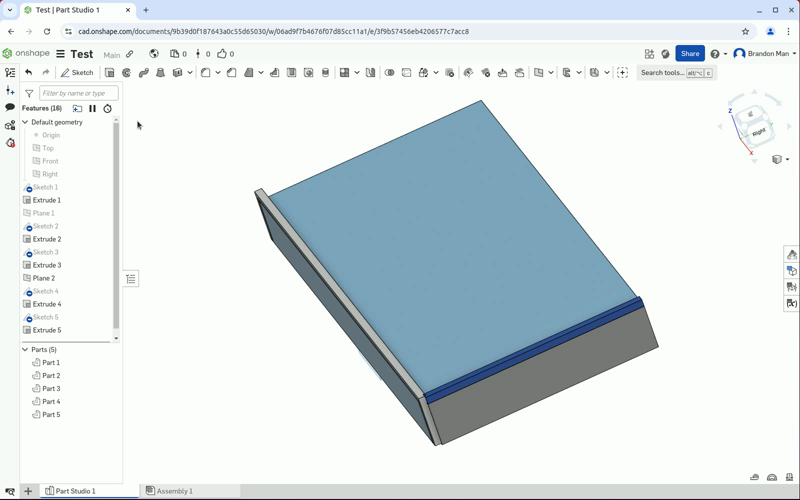
key(right, 2)
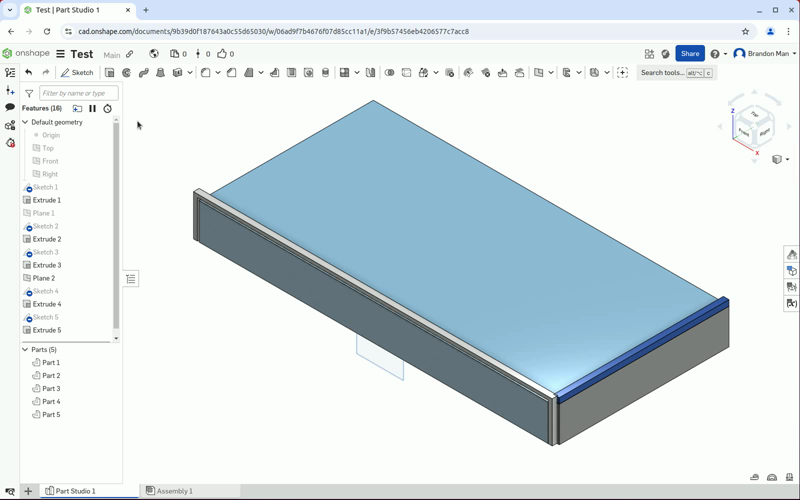
mouse_move(69, 189)
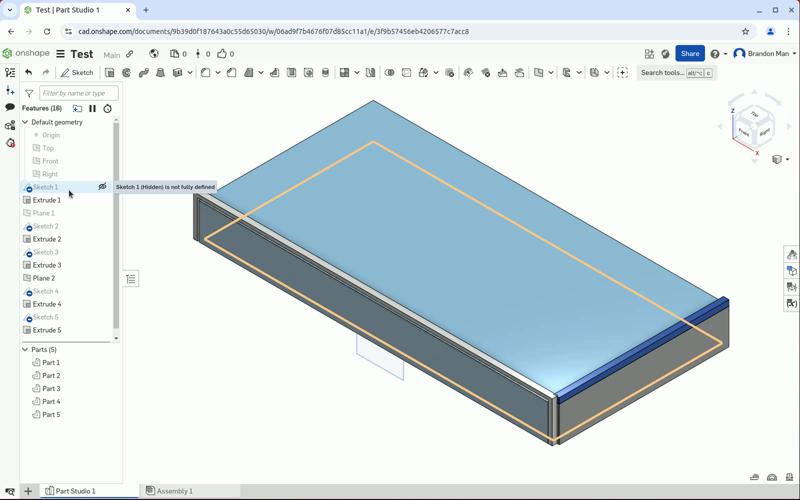
click(69, 189)